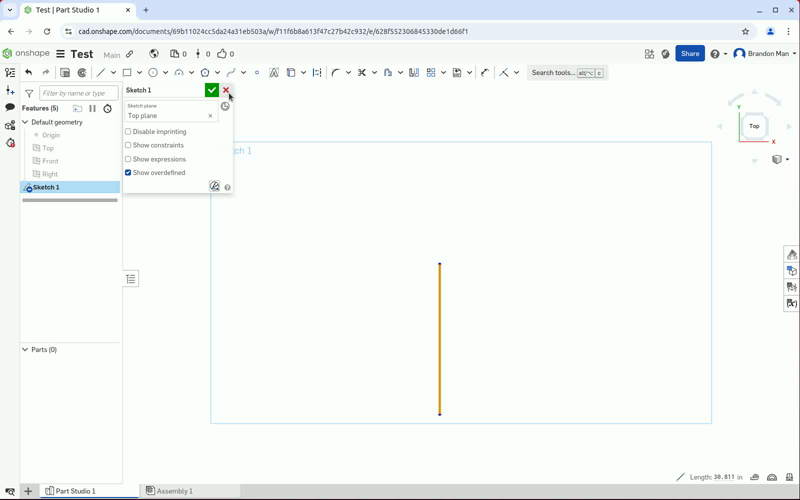
key(shift+h)
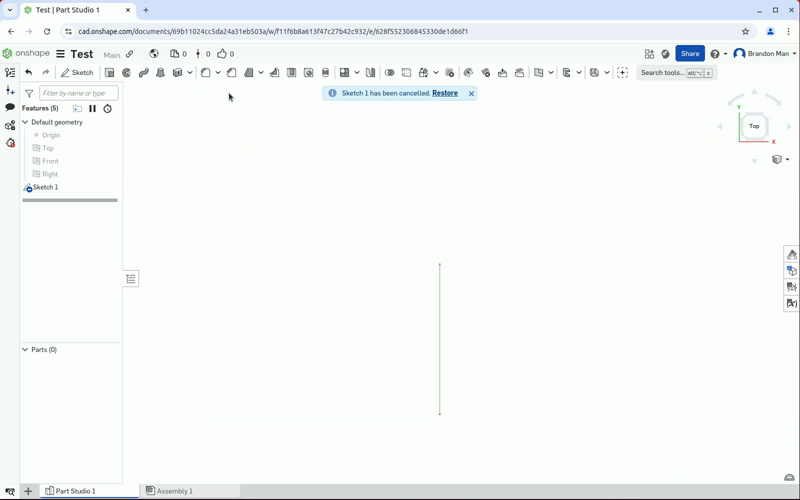
key(shift+s)
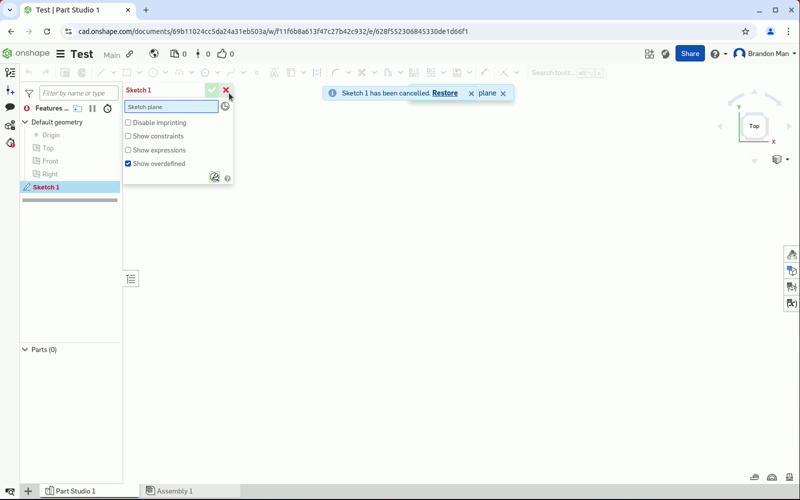
mouse_move(73, 150)
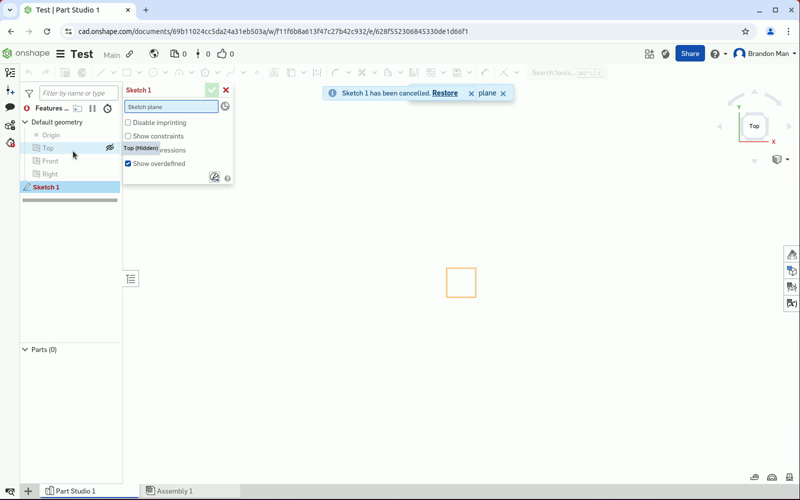
click(73, 150)
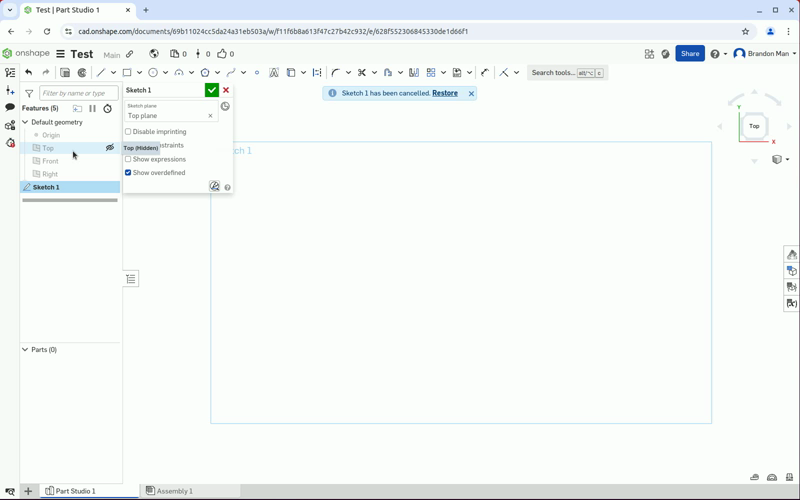
mouse_move(73, 352)
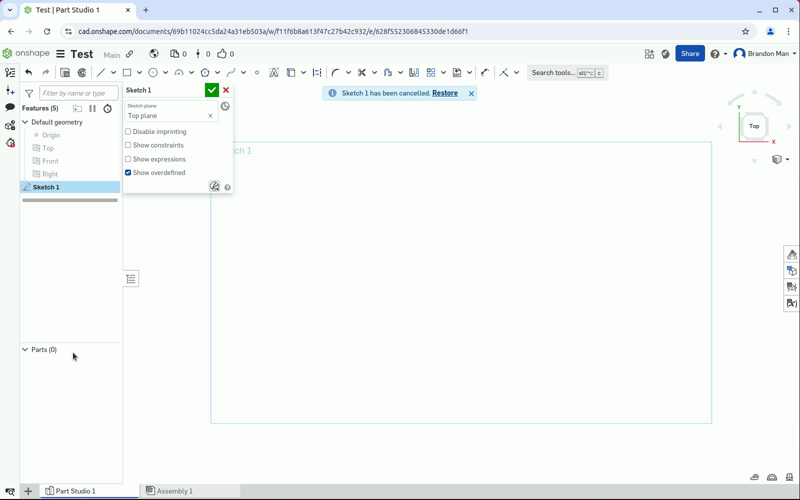
key(y)
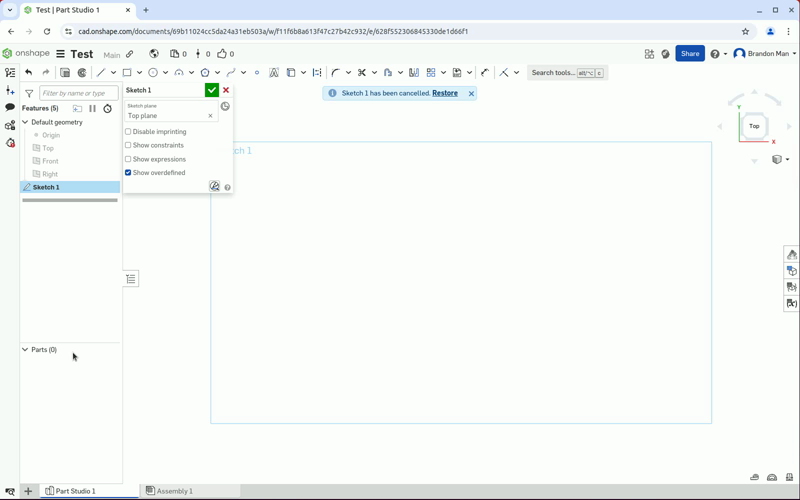
key(l)
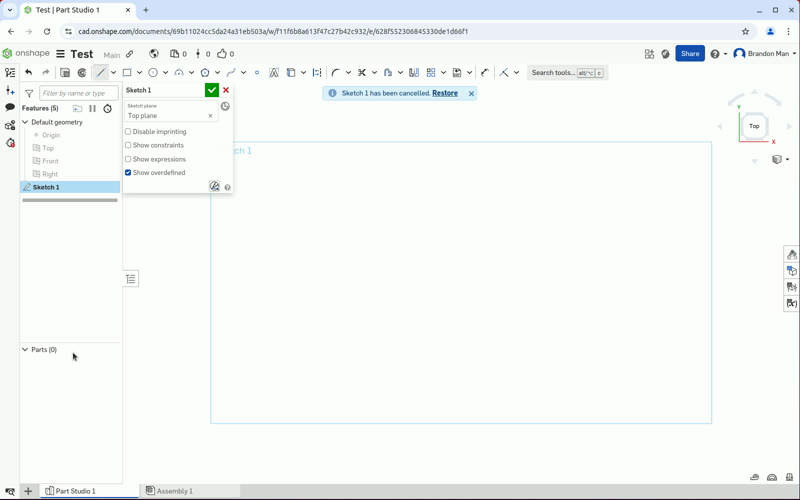
key_down(shift)
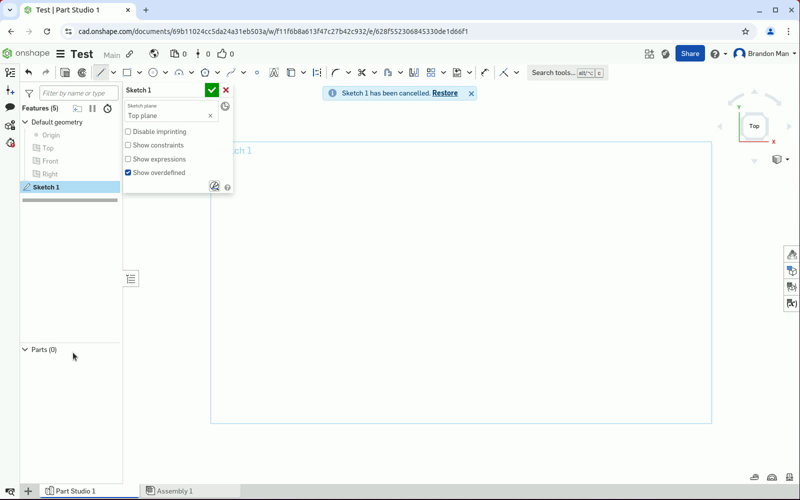
mouse_move(336, 362)
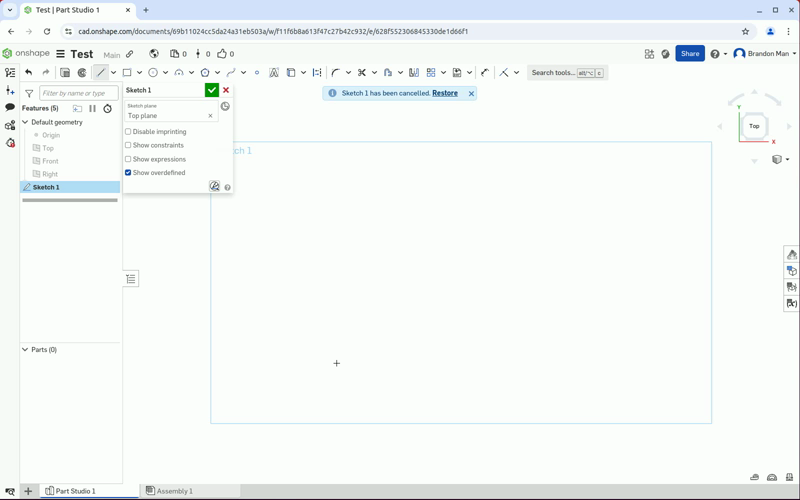
click(336, 362)
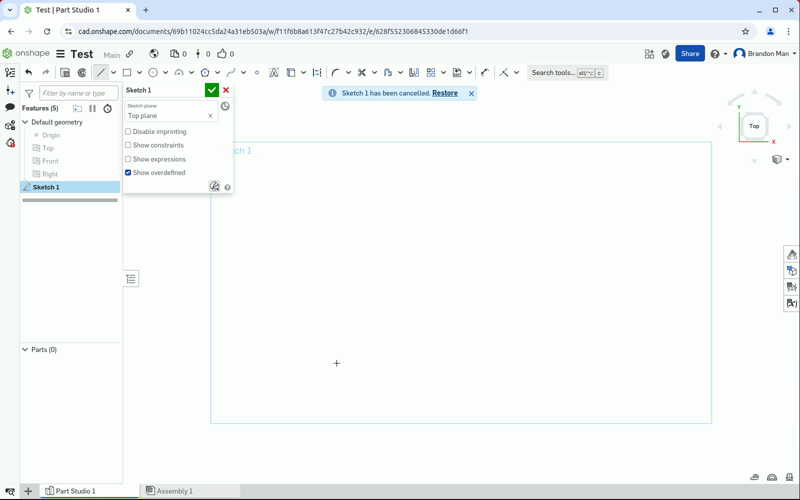
key_up(shift)
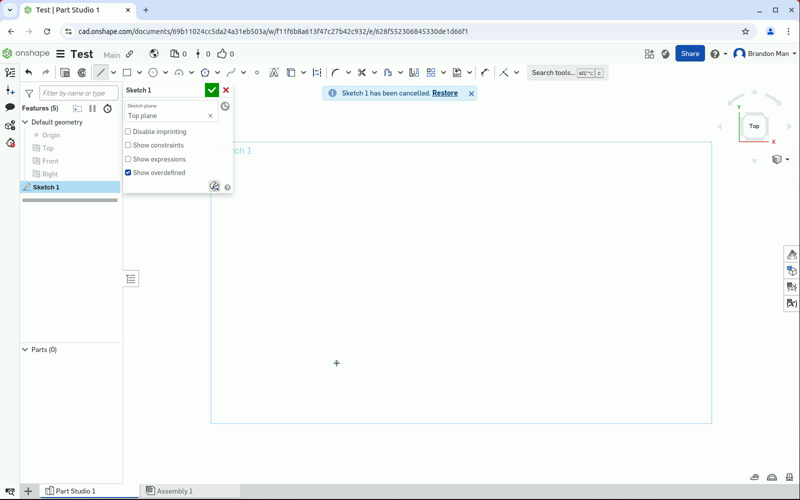
key_down(shift)
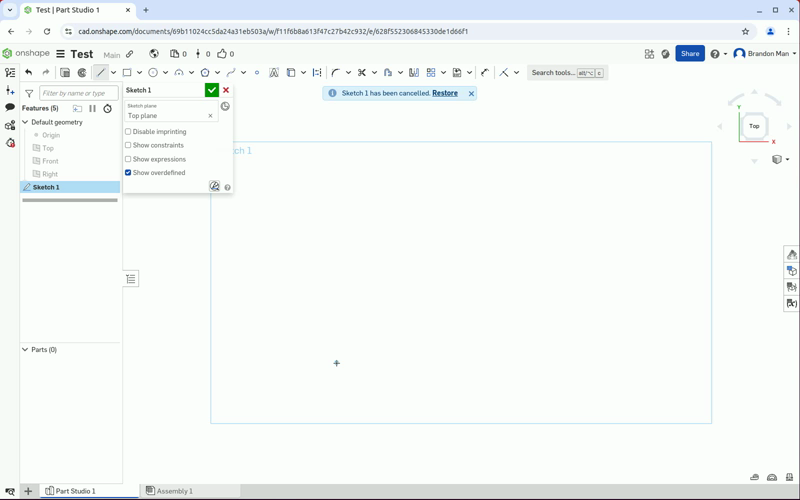
mouse_move(454, 362)
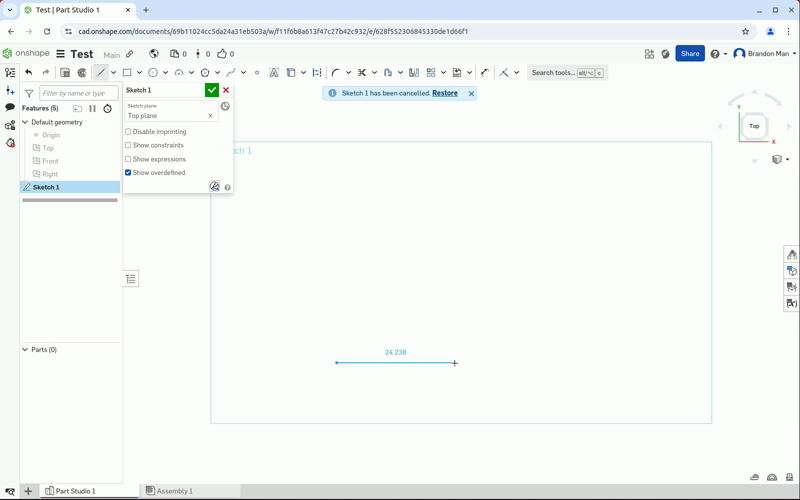
click(454, 362)
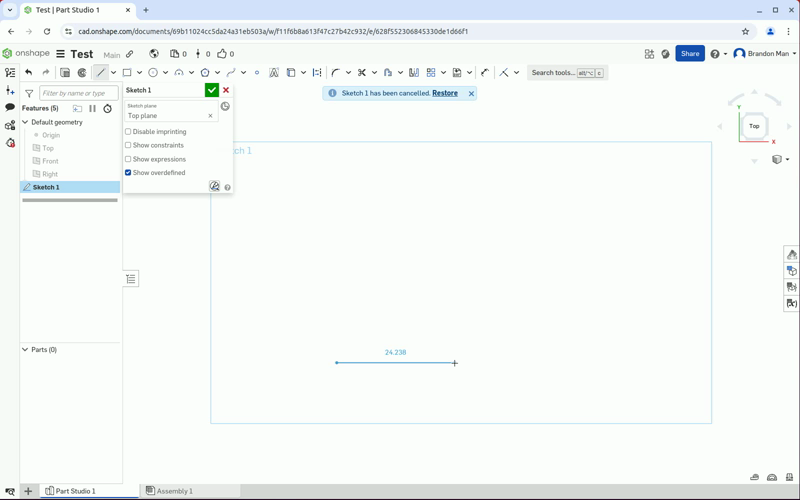
key_up(shift)
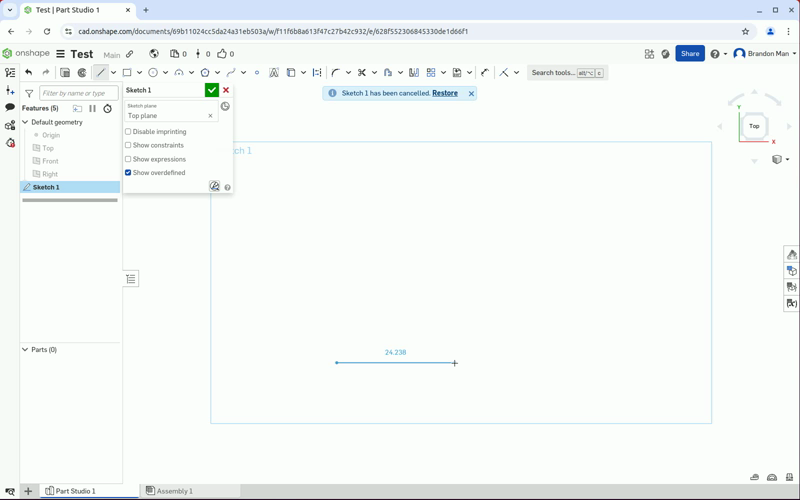
key_down(shift)
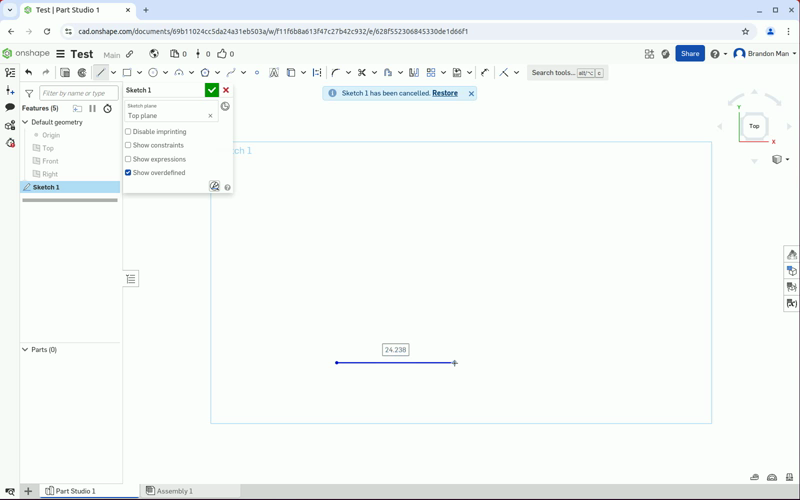
mouse_move(454, 284)
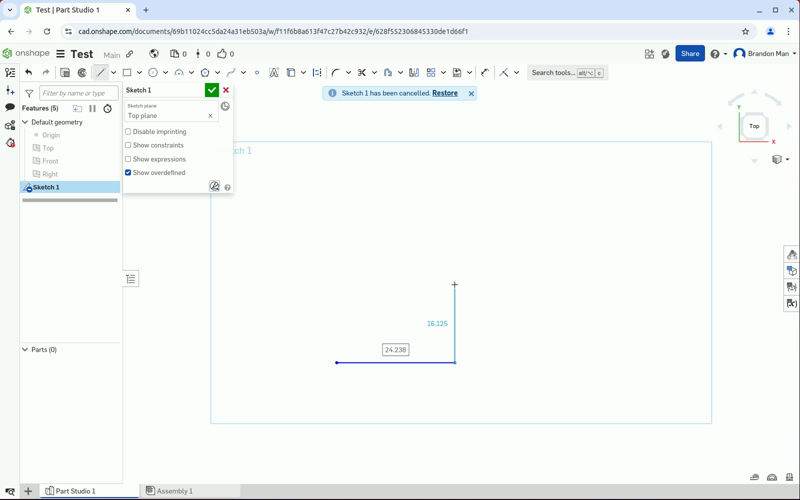
click(454, 284)
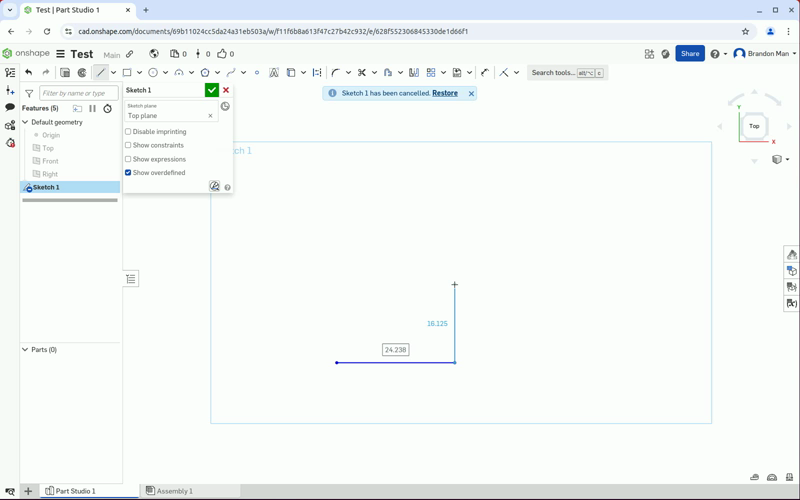
key_up(shift)
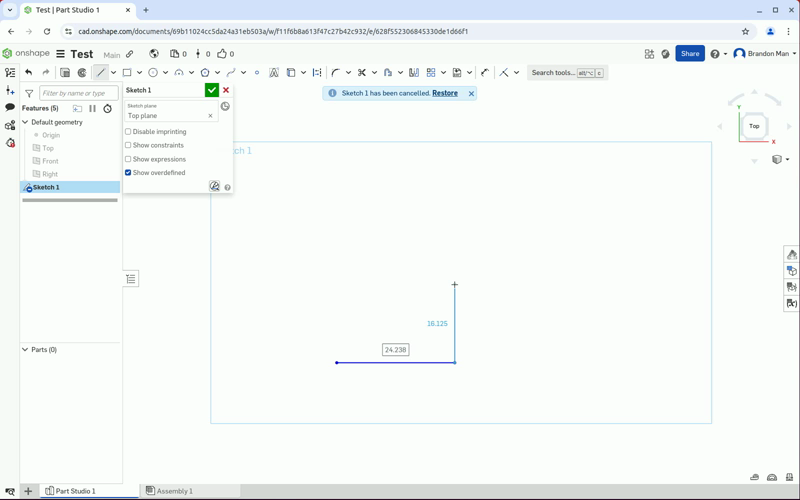
key_down(shift)
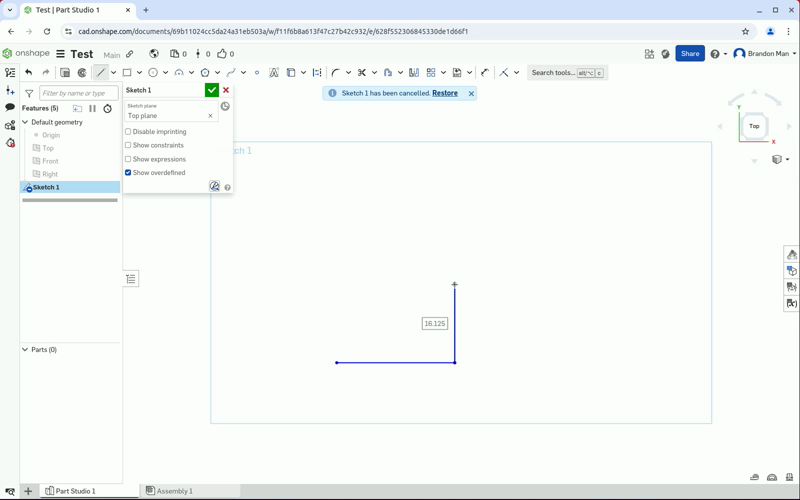
mouse_move(484, 284)
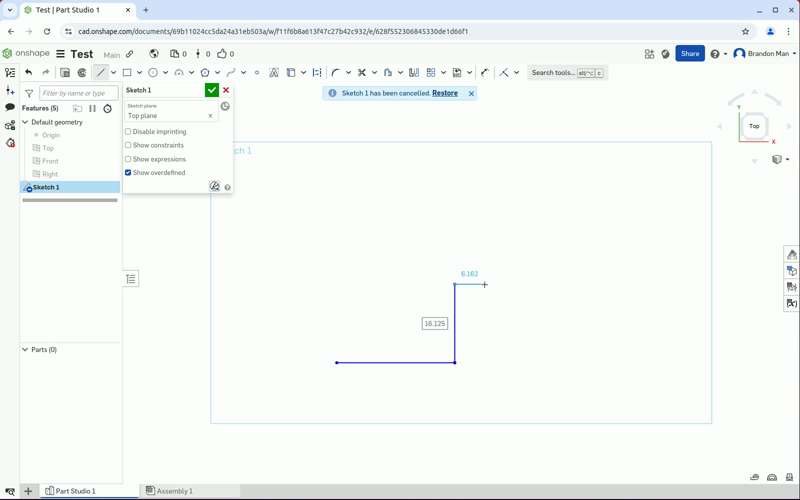
mouse_move(414, 284)
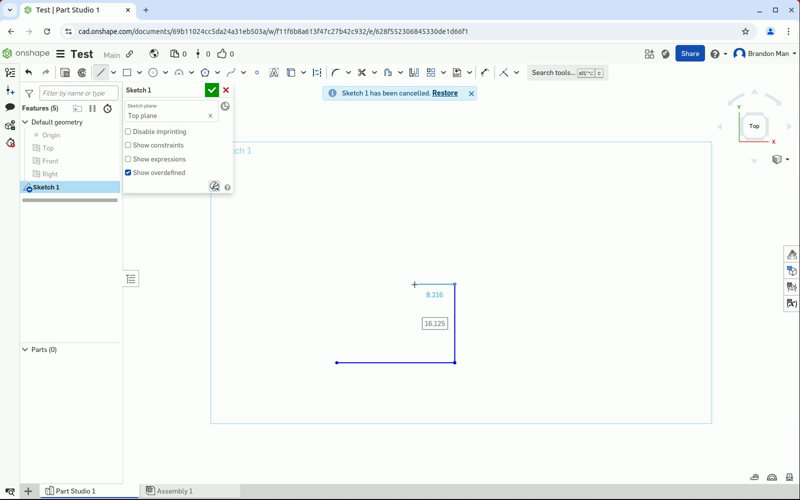
click(414, 284)
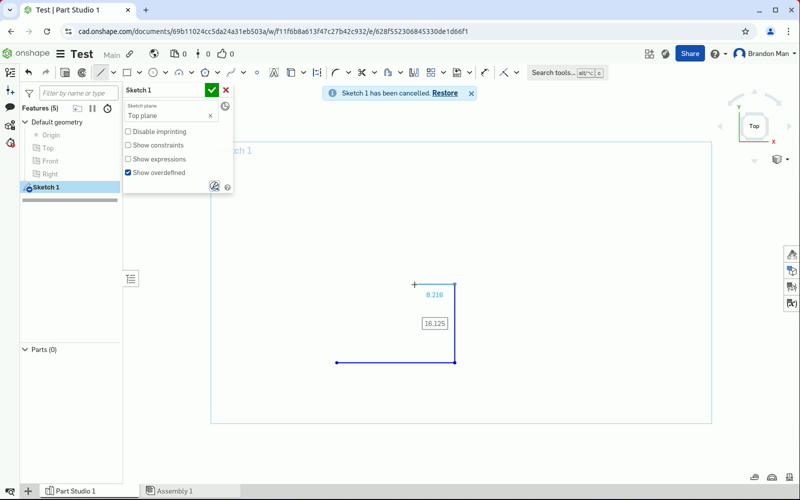
key_up(shift)
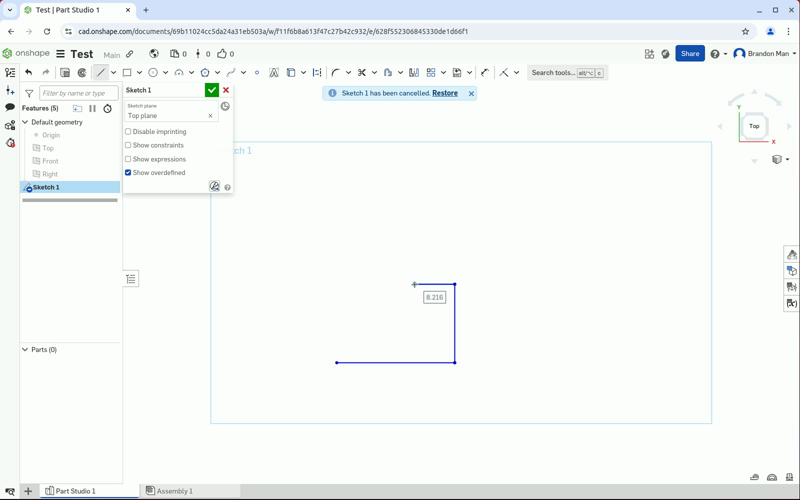
key_down(shift)
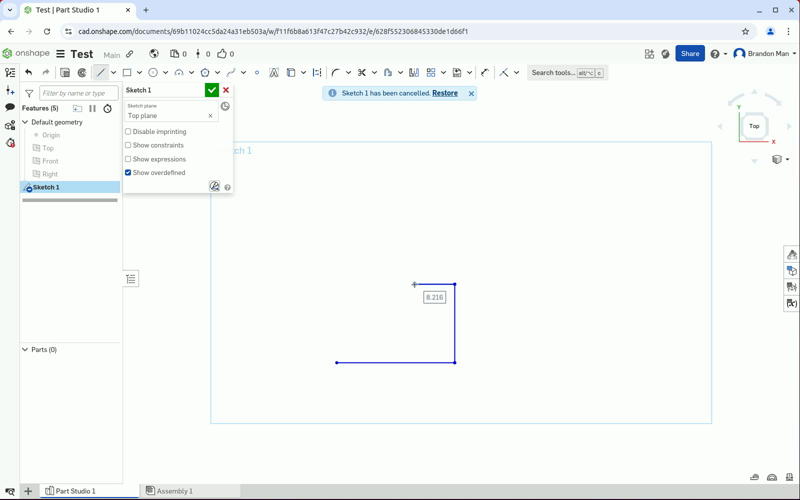
mouse_move(444, 284)
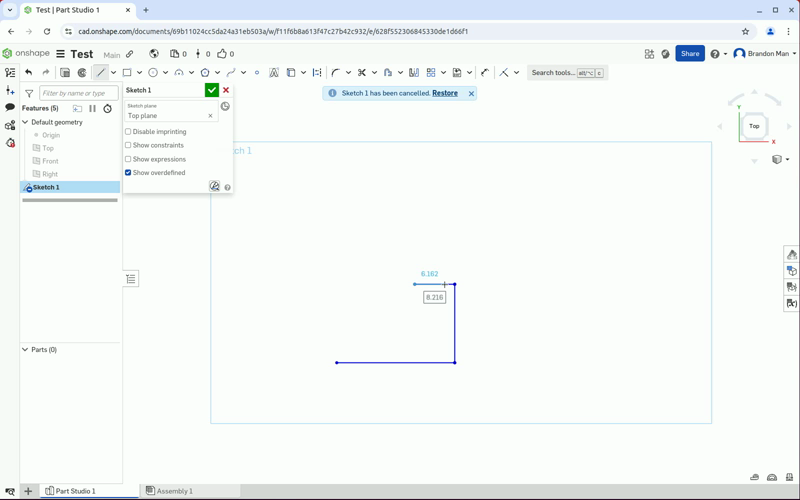
mouse_move(414, 311)
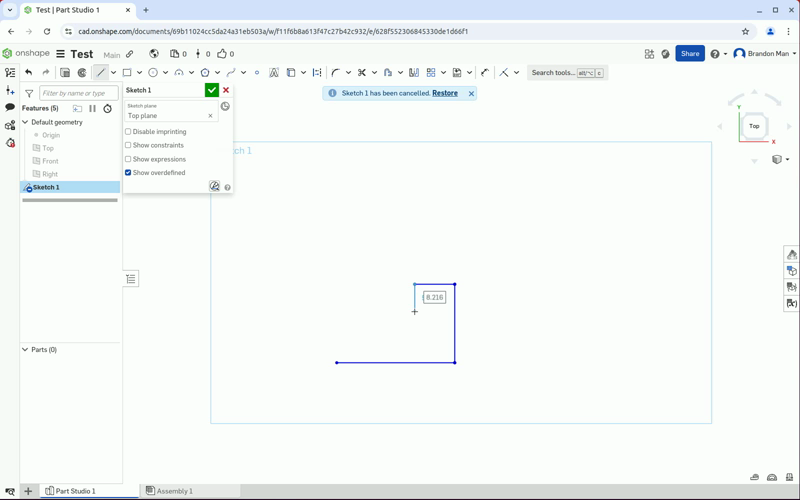
click(414, 311)
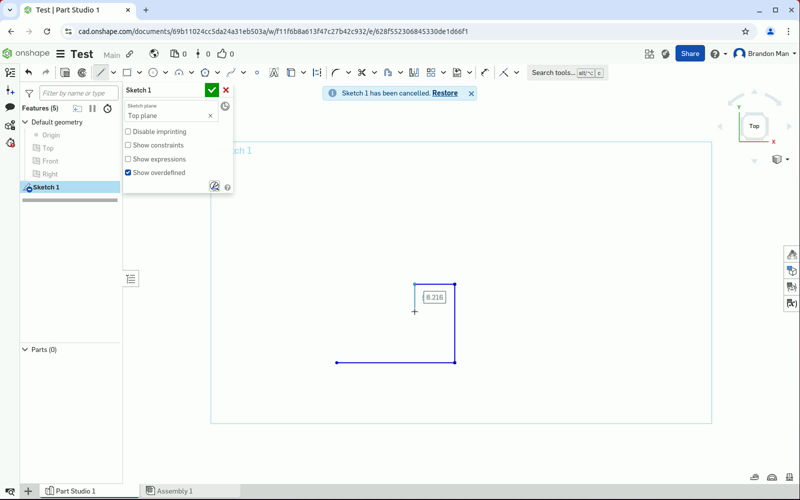
key_up(shift)
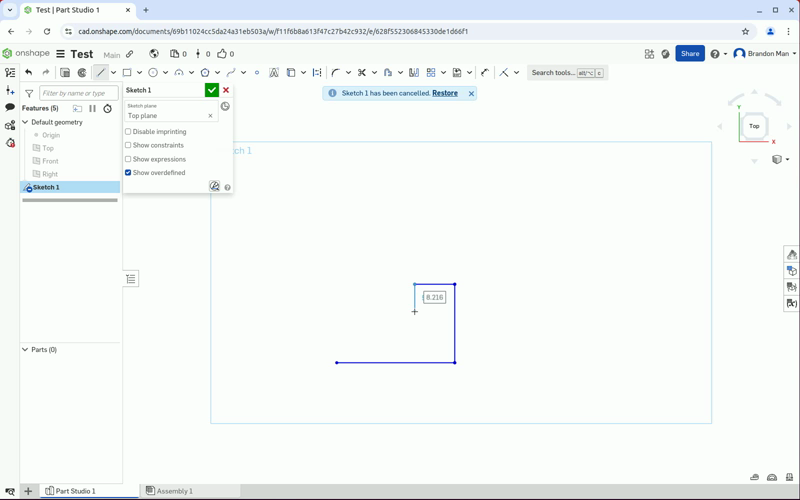
key_down(shift)
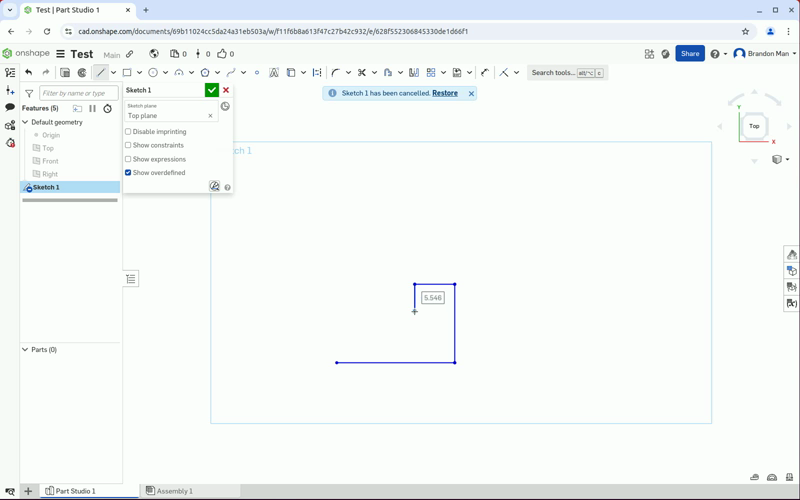
mouse_move(444, 311)
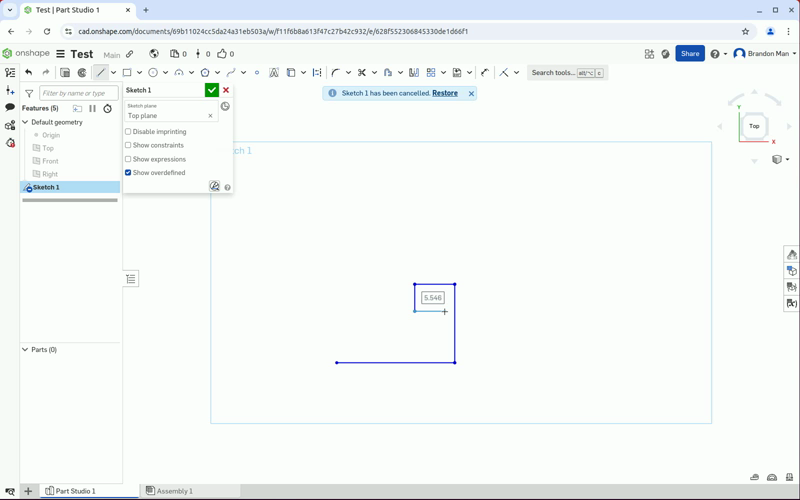
mouse_move(410, 311)
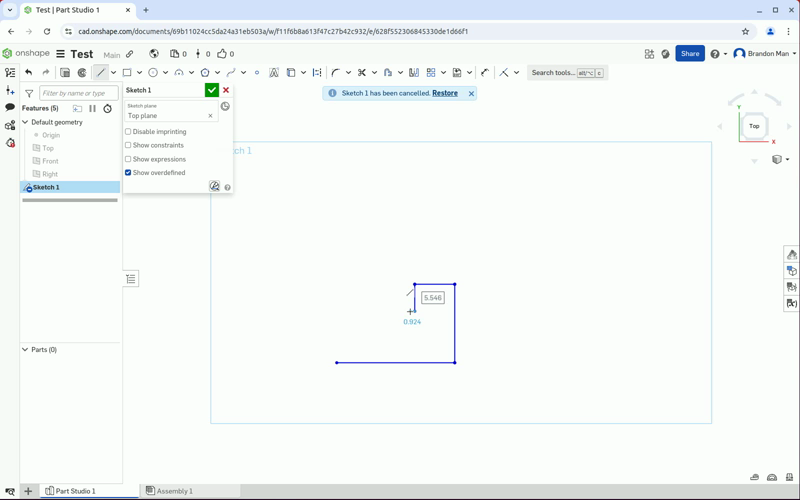
scroll(6)
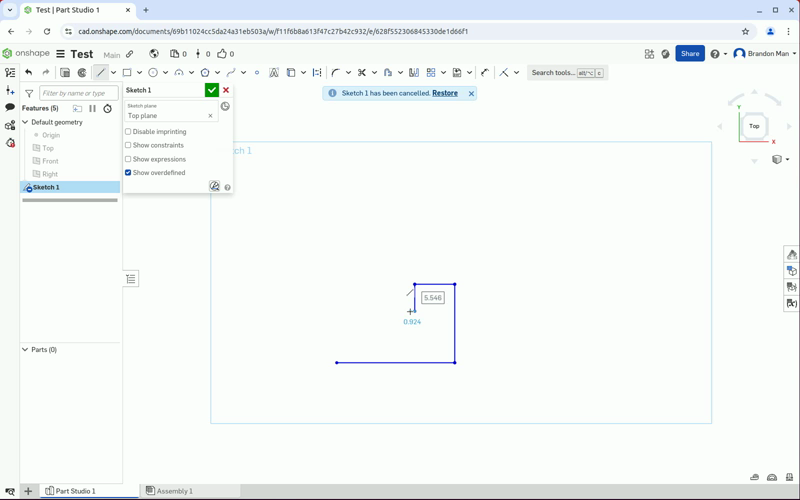
scroll(6)
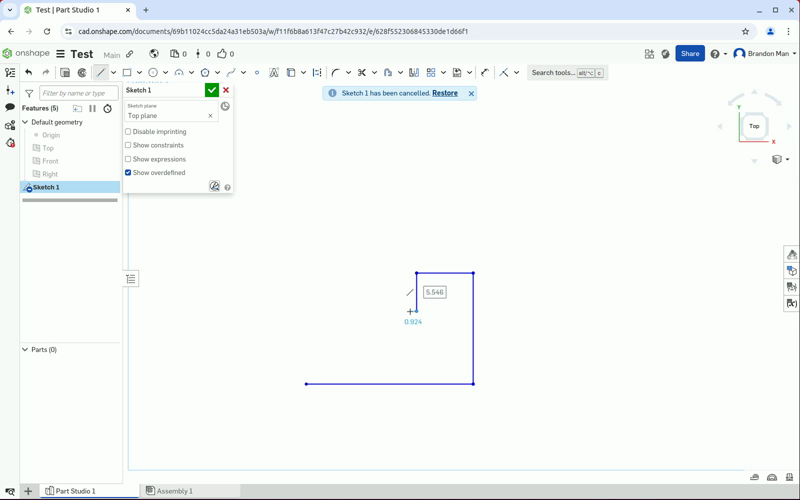
scroll(6)
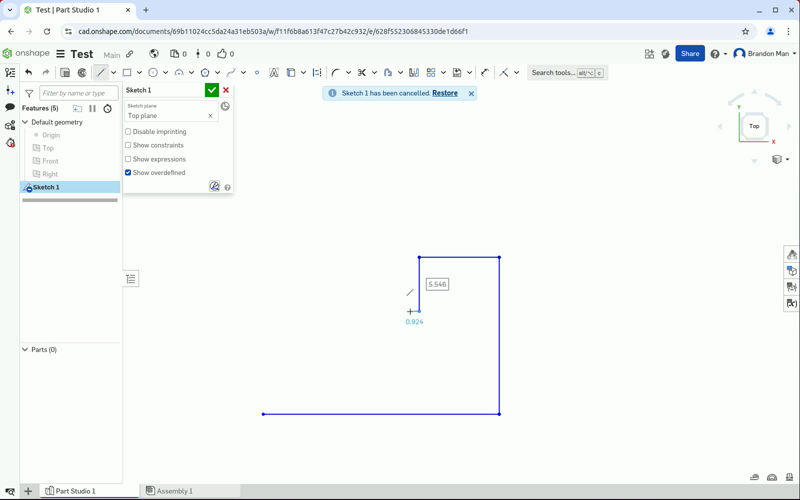
scroll(6)
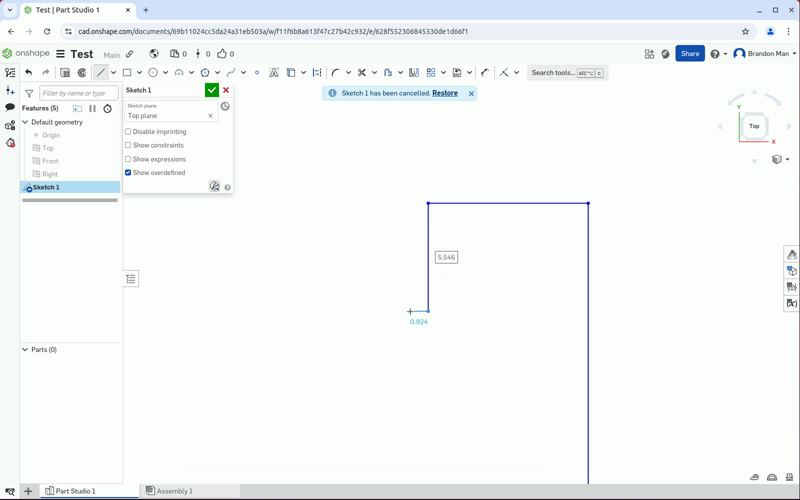
scroll(6)
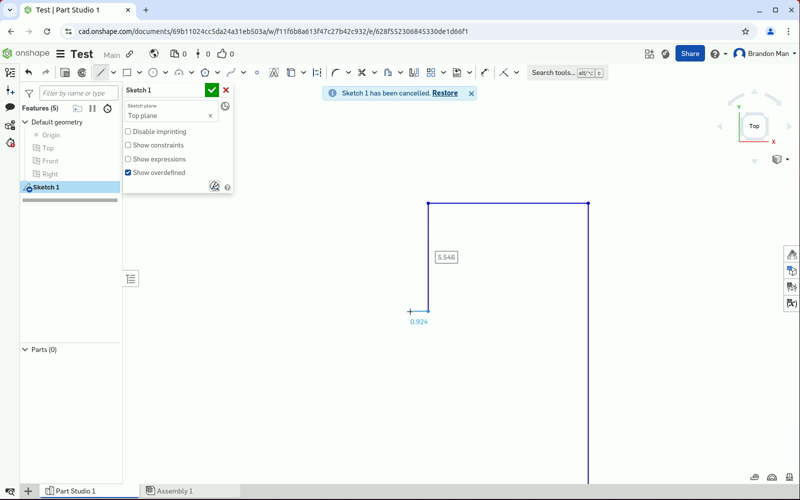
scroll(6)
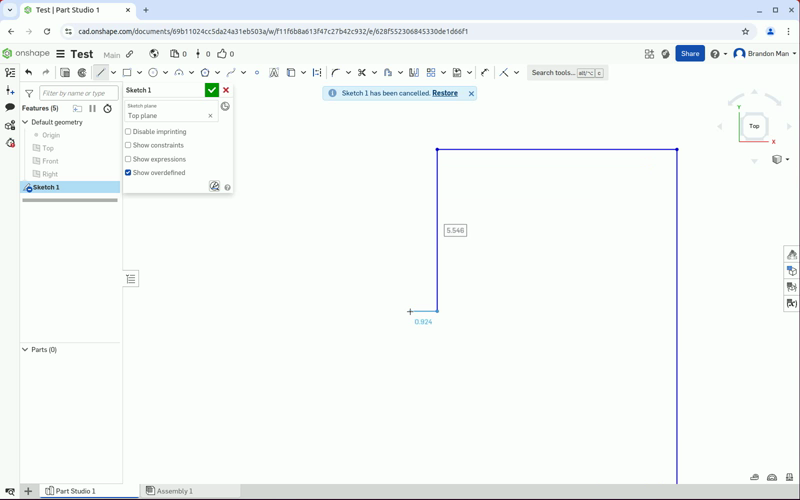
scroll(6)
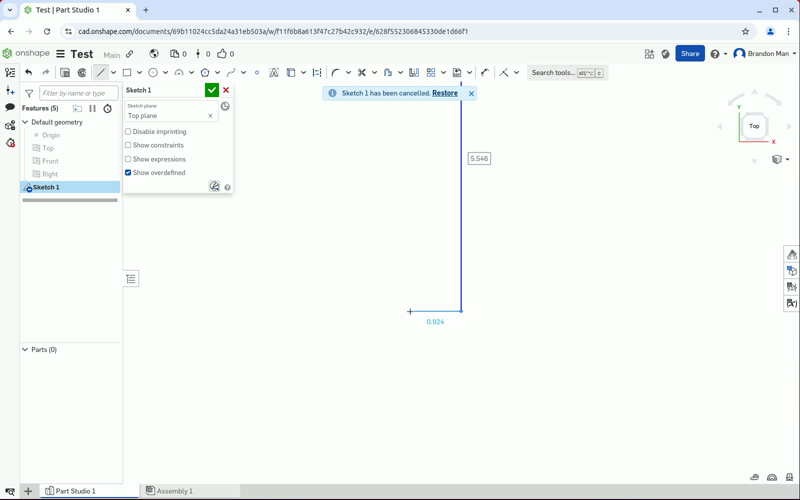
click(410, 311)
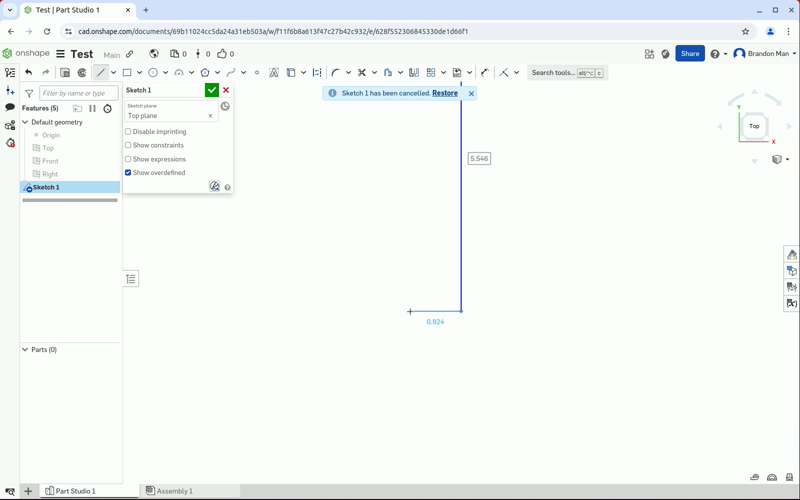
scroll(-6)
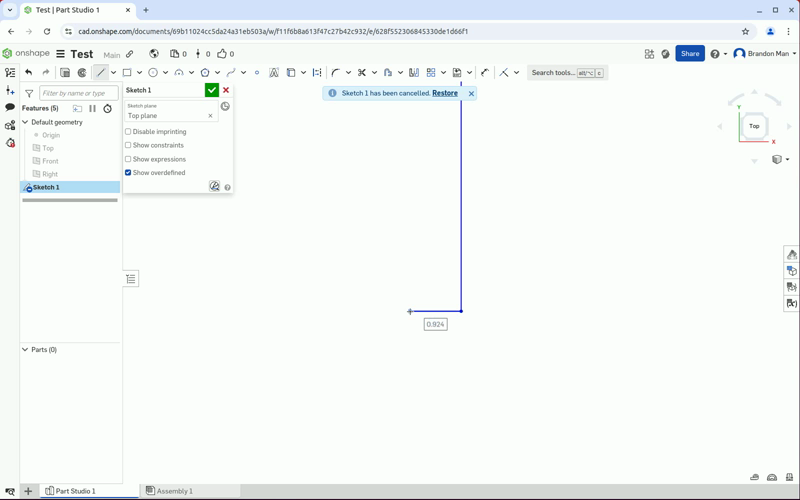
scroll(-6)
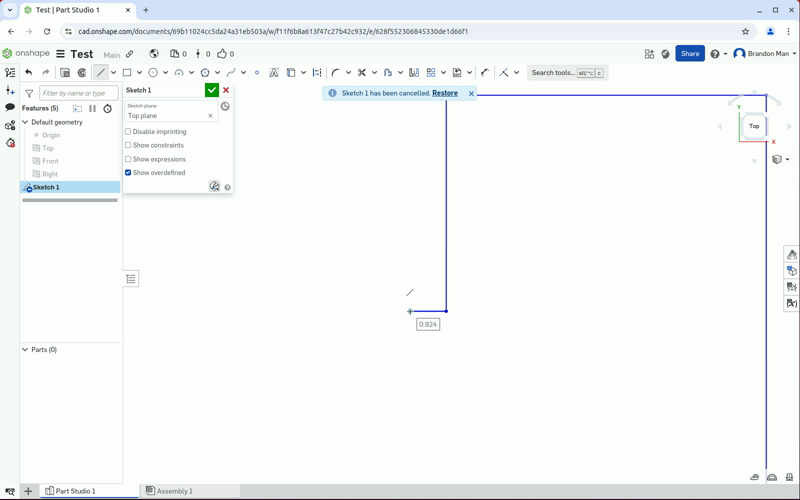
scroll(-6)
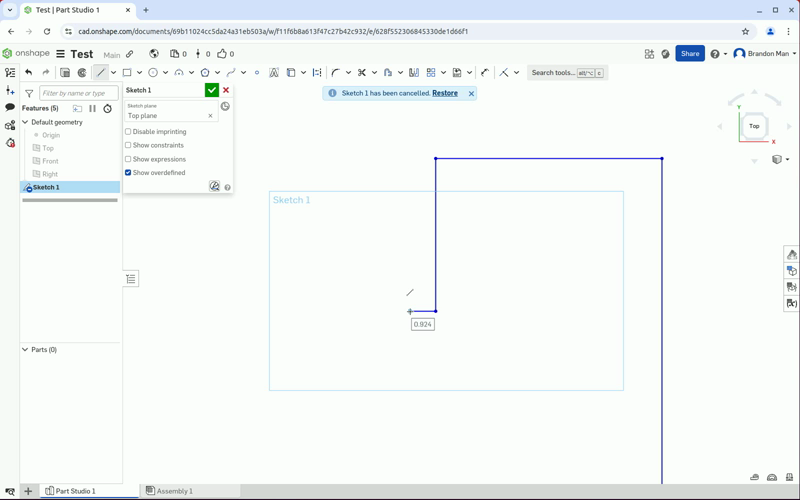
scroll(-6)
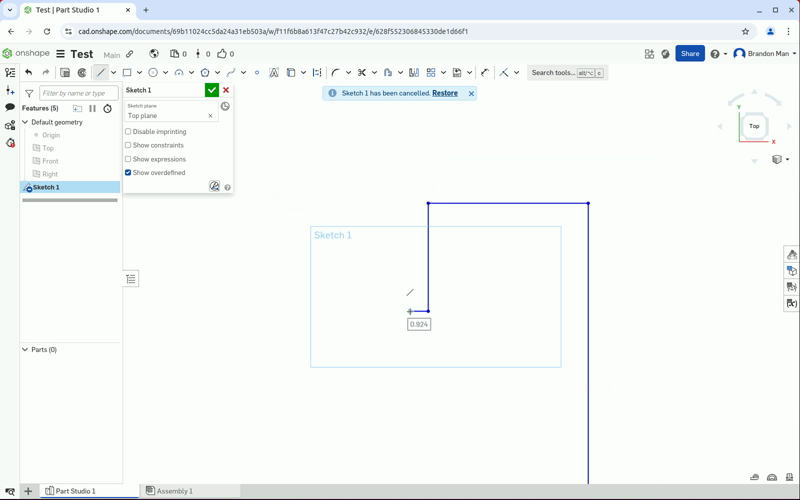
scroll(-6)
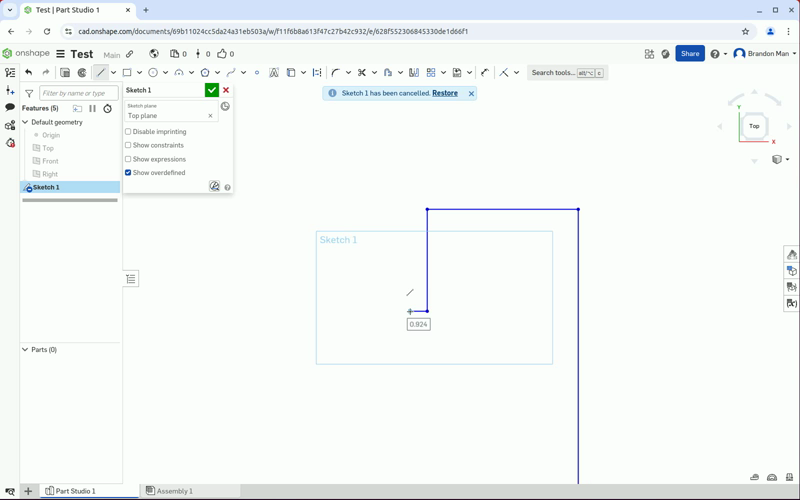
scroll(-6)
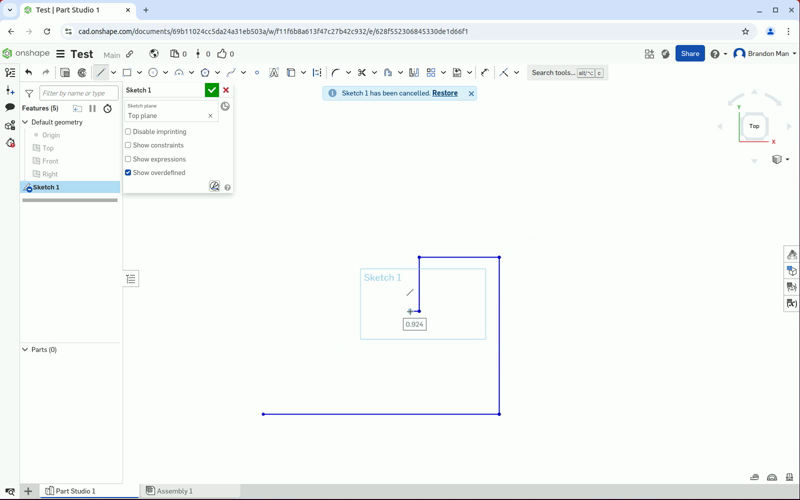
scroll(-6)
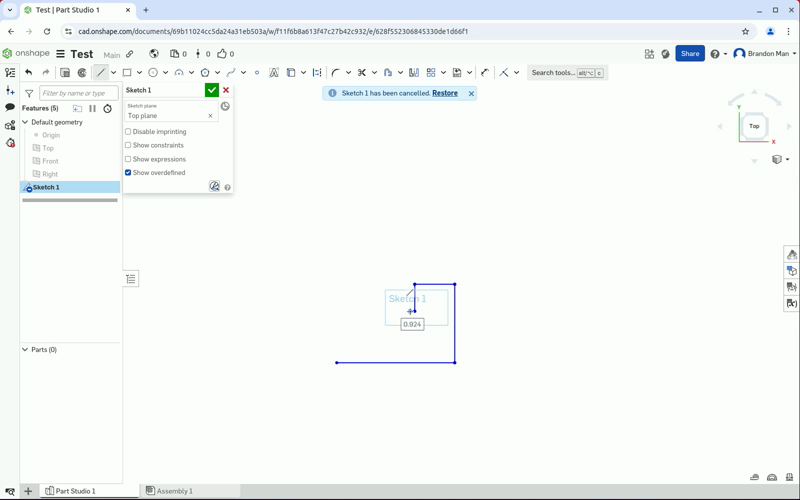
key_up(shift)
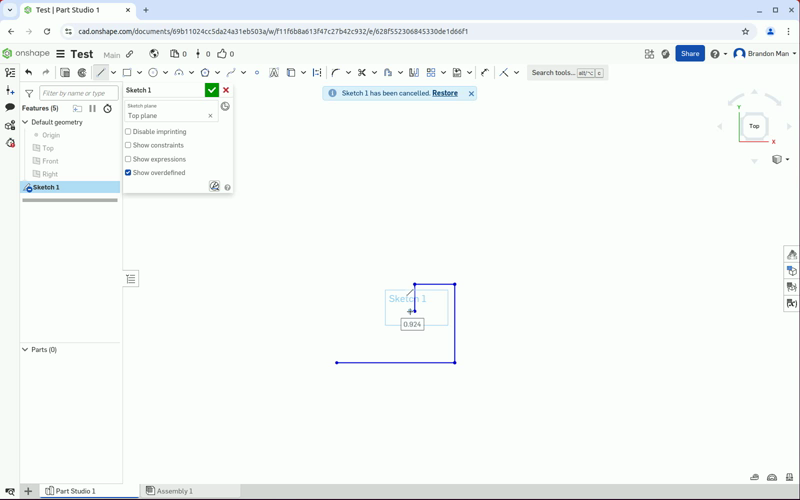
key_down(shift)
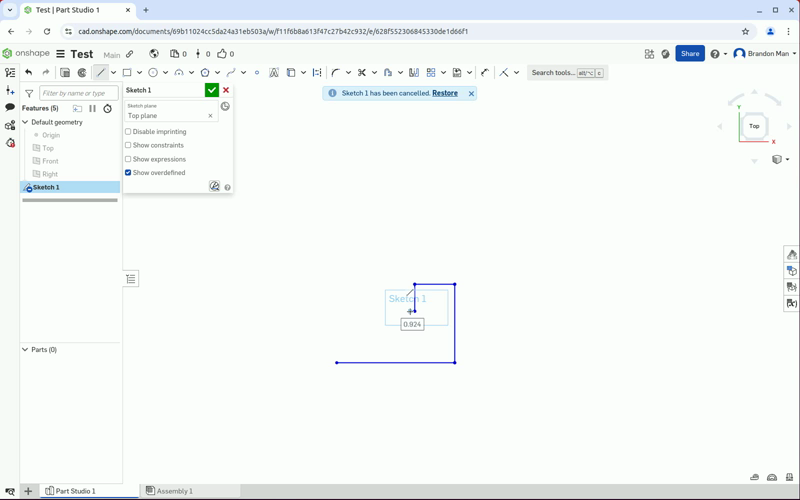
mouse_move(440, 311)
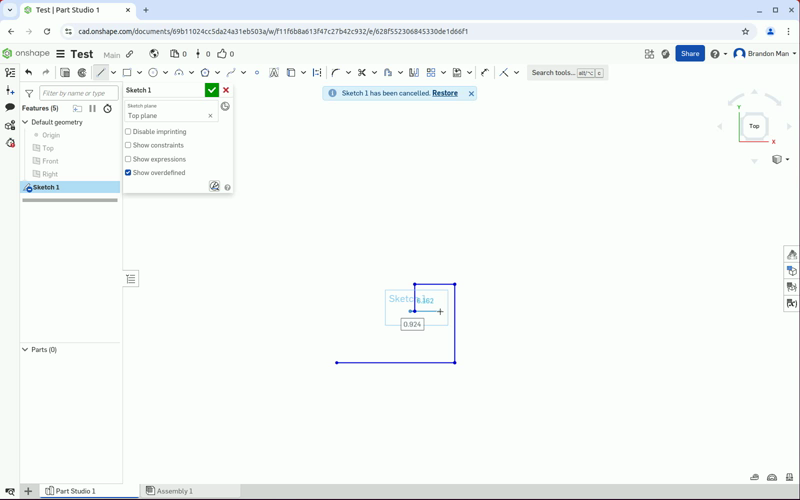
mouse_move(410, 284)
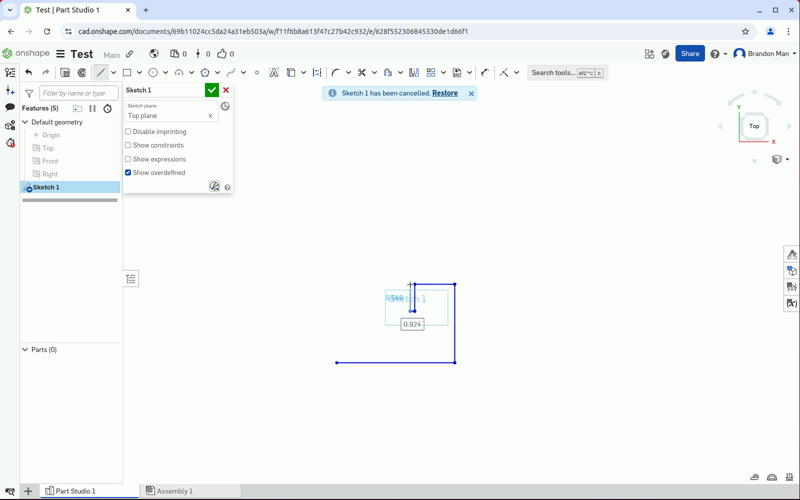
click(410, 284)
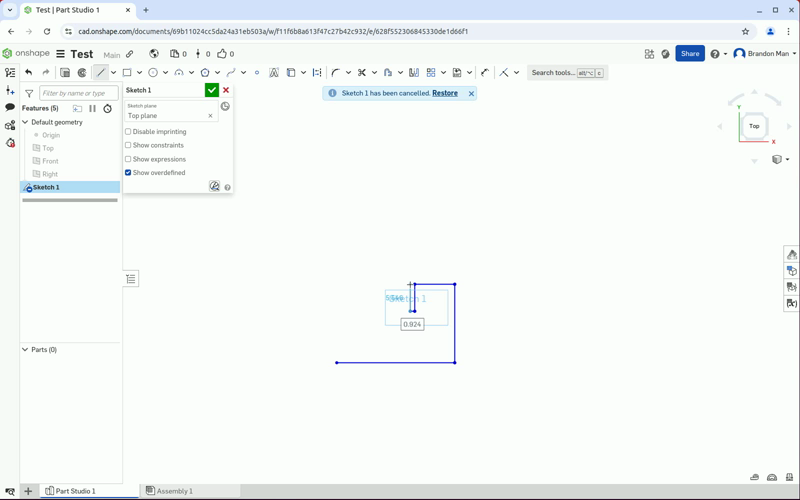
key_up(shift)
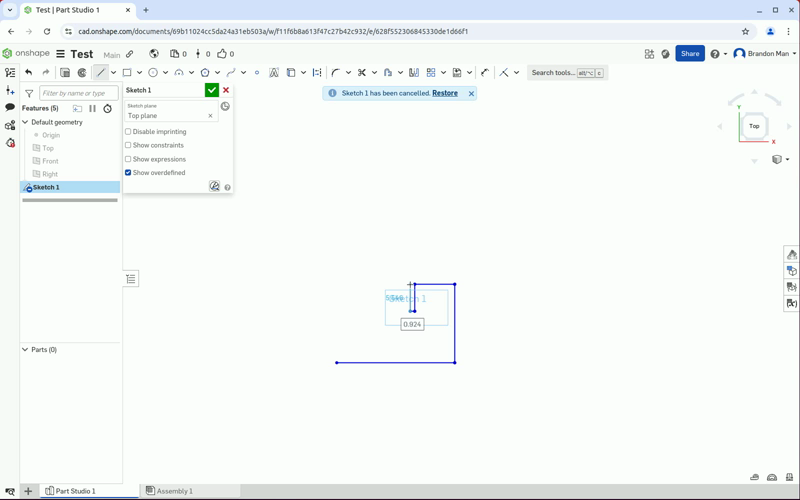
key_down(shift)
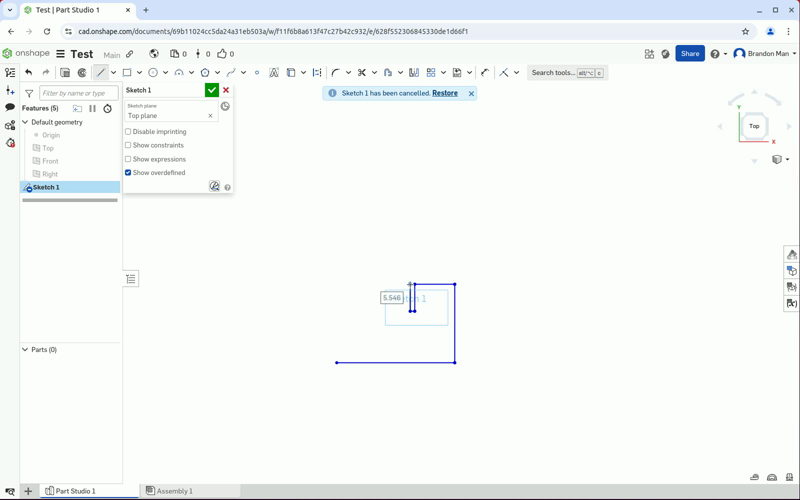
mouse_move(440, 284)
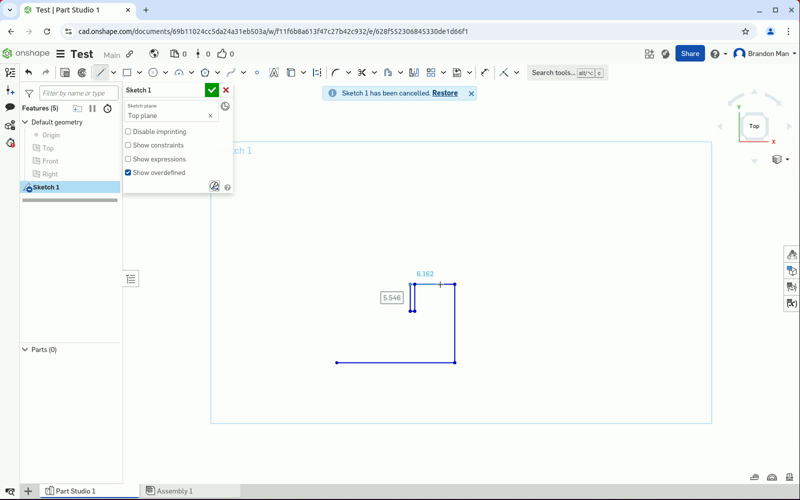
mouse_move(381, 284)
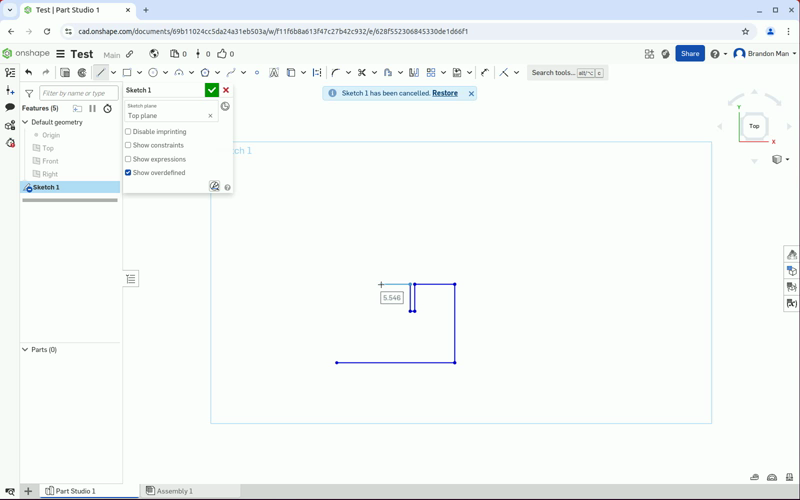
click(381, 284)
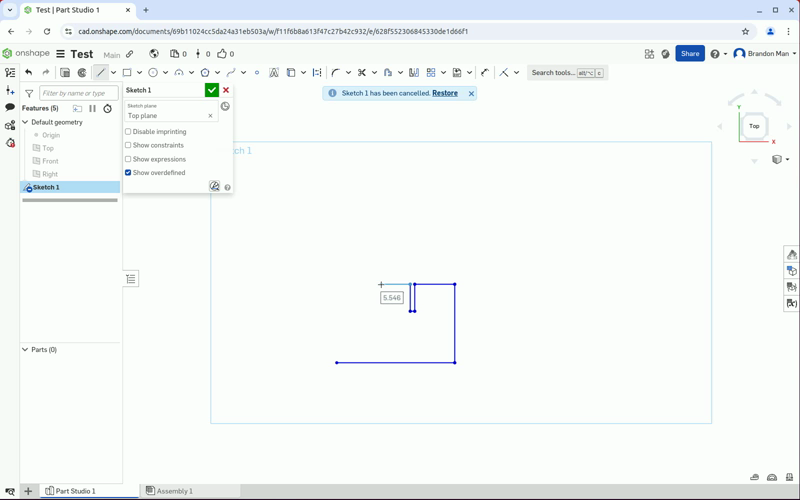
key_up(shift)
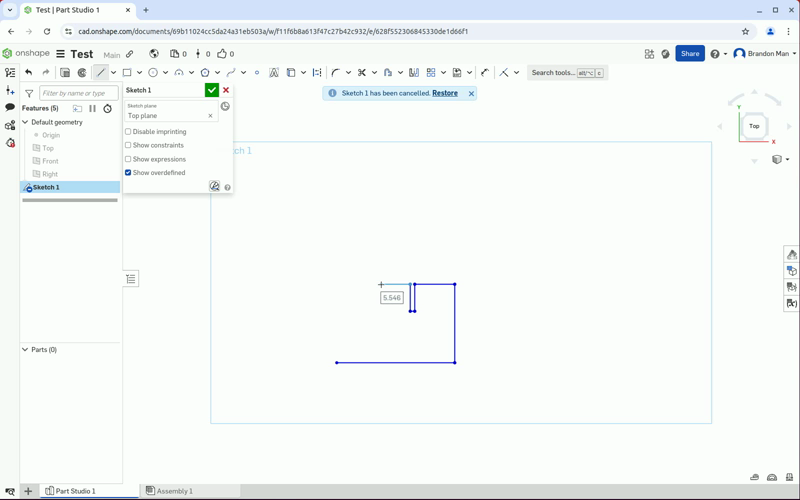
key_down(shift)
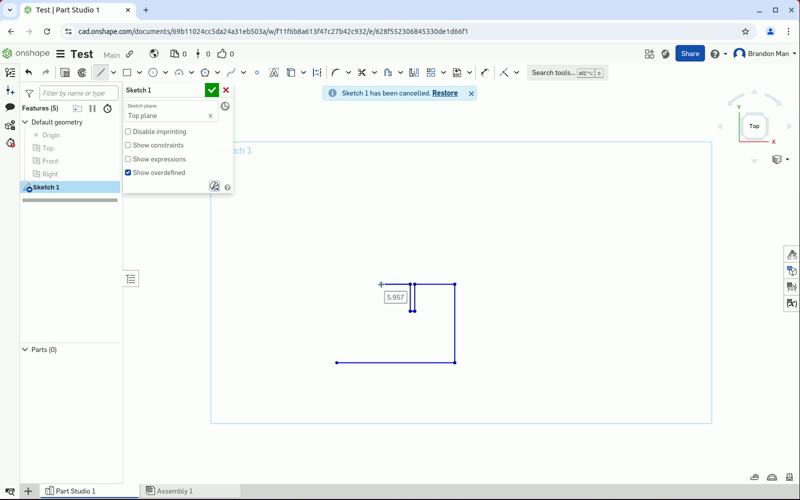
mouse_move(411, 284)
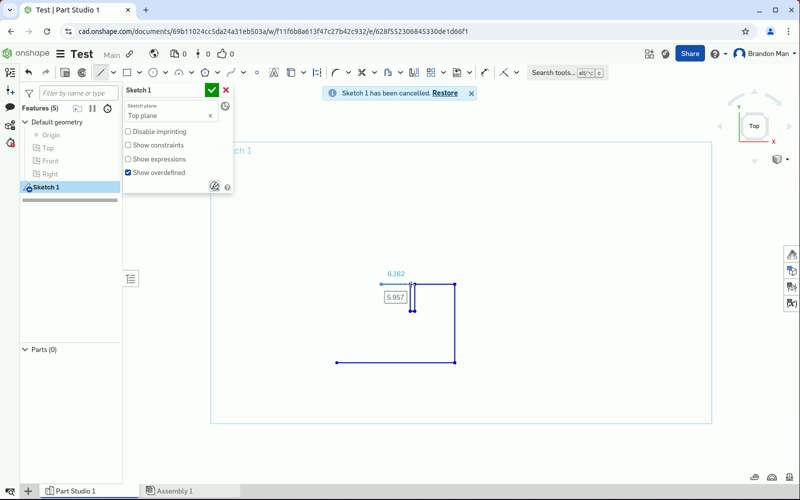
mouse_move(381, 311)
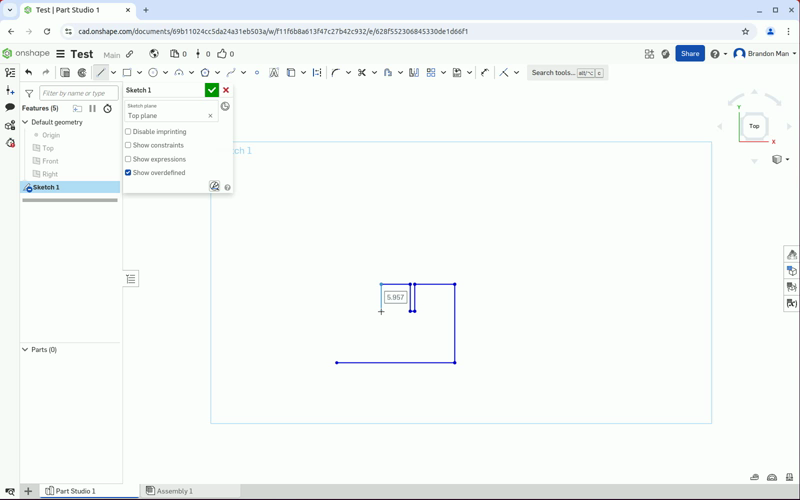
click(381, 311)
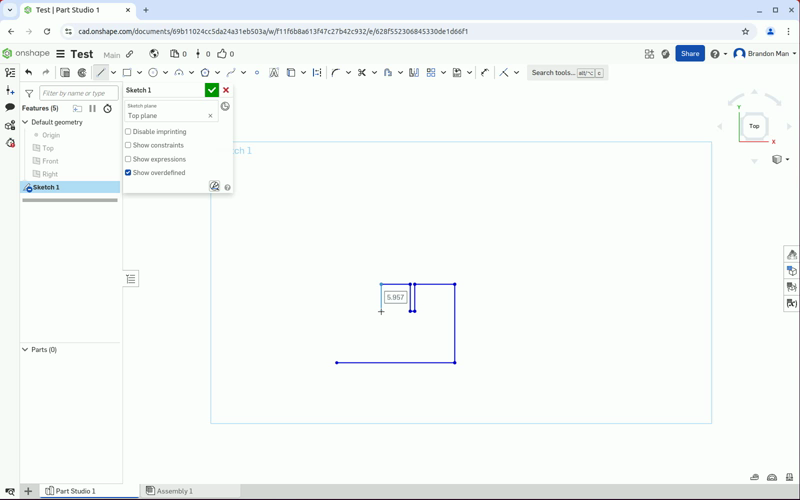
key_up(shift)
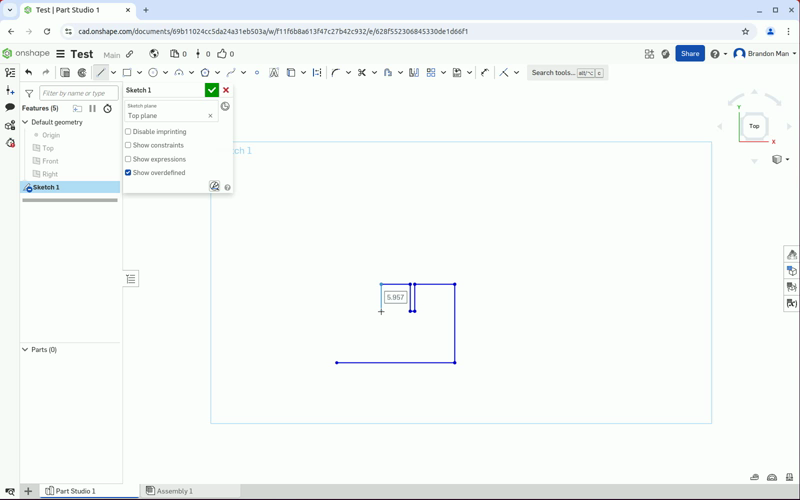
key_down(shift)
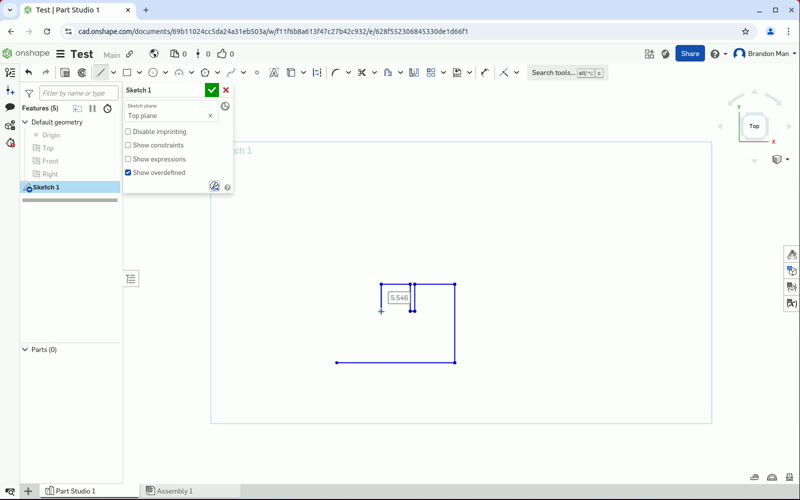
mouse_move(411, 311)
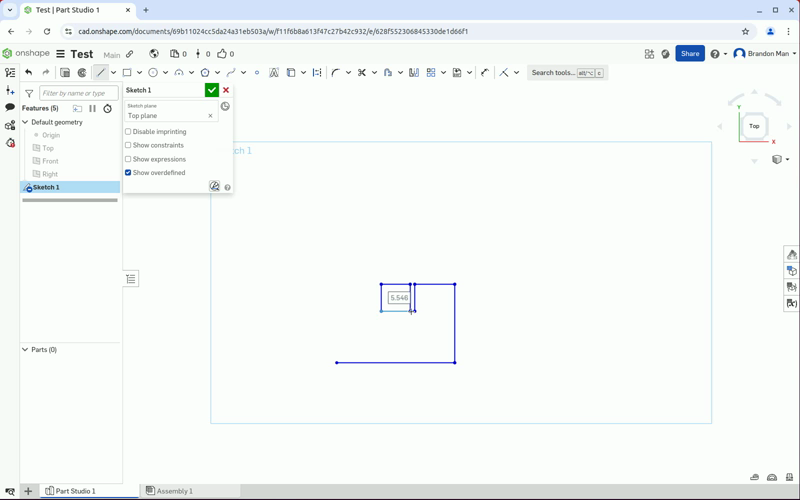
mouse_move(376, 311)
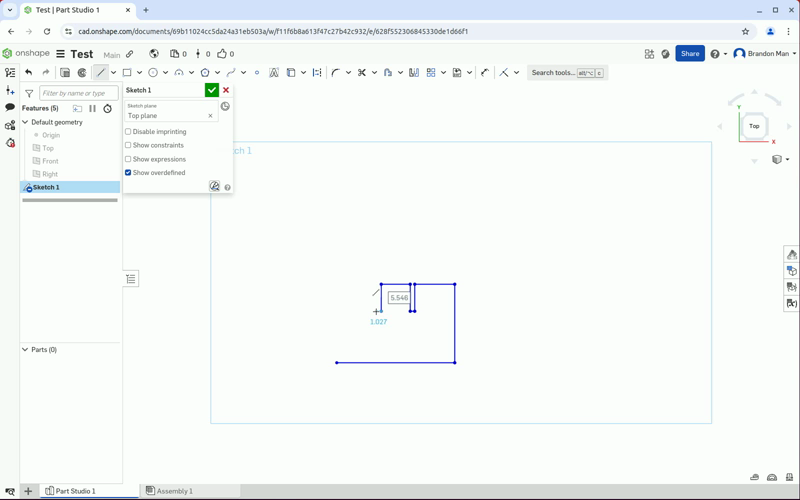
scroll(6)
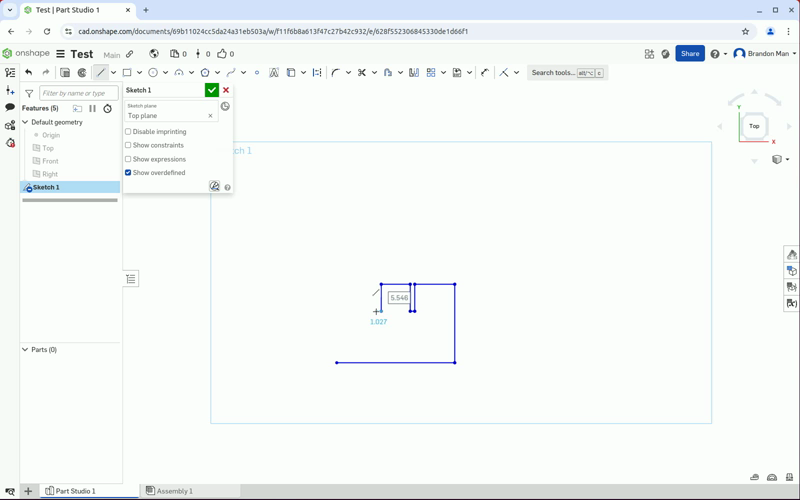
scroll(6)
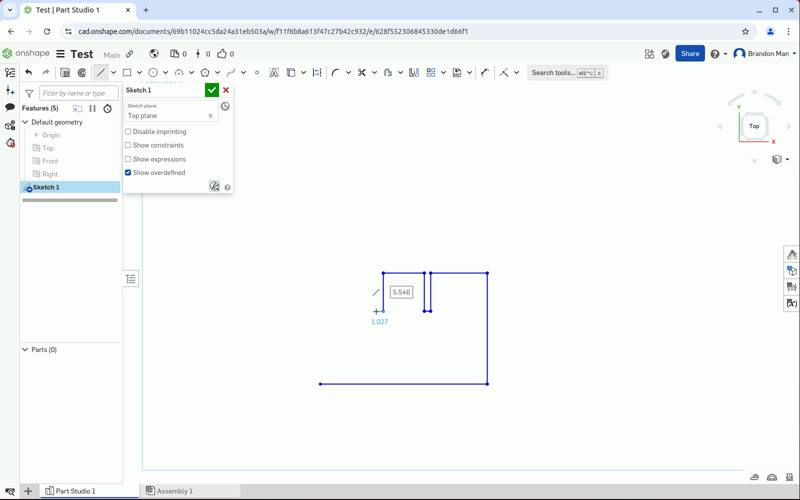
scroll(6)
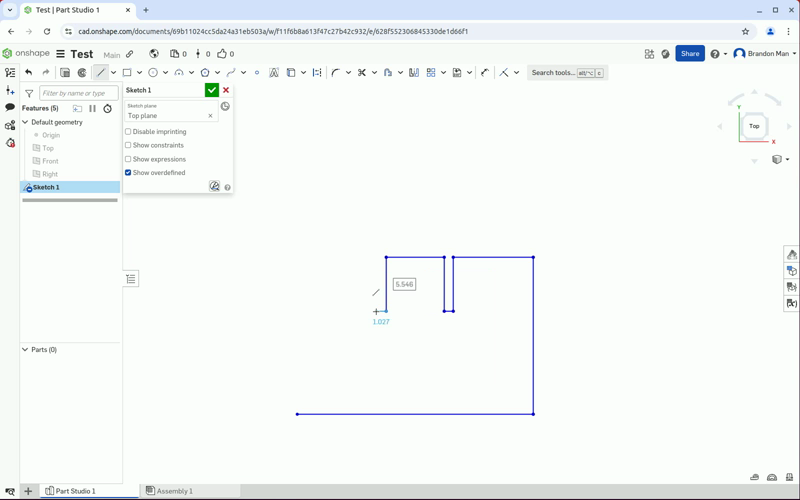
scroll(6)
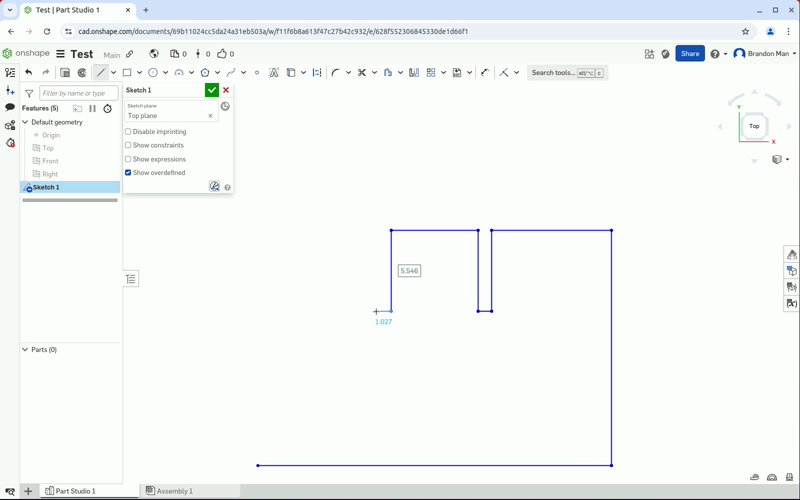
scroll(6)
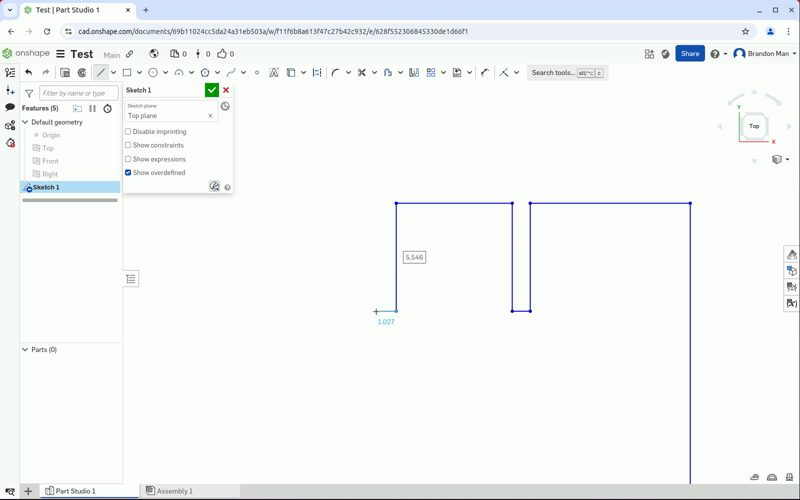
scroll(6)
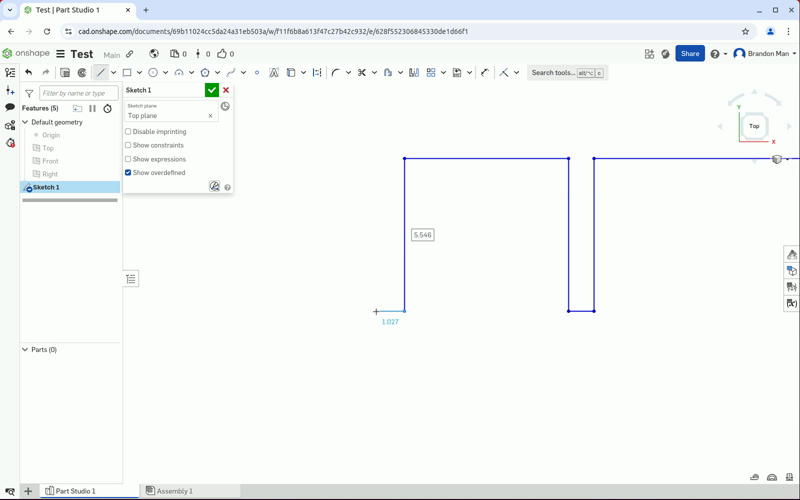
scroll(6)
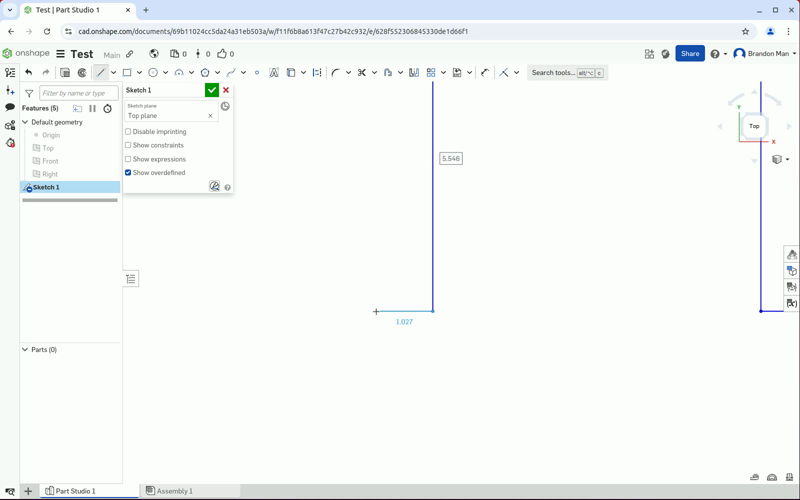
click(376, 311)
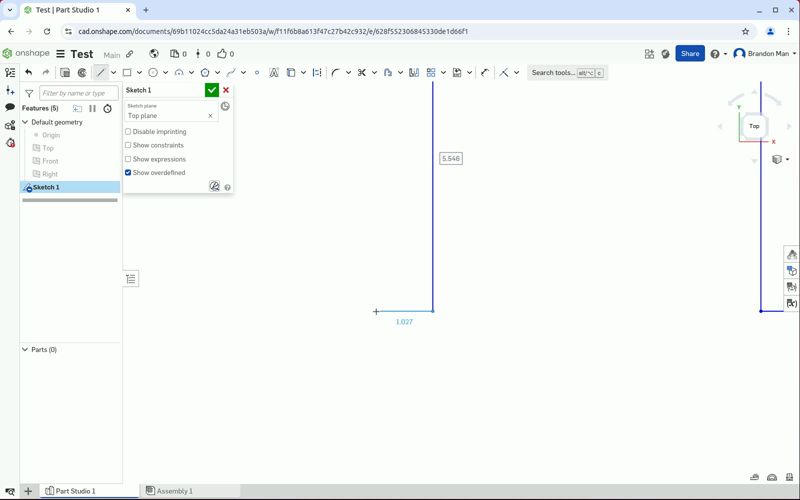
scroll(-6)
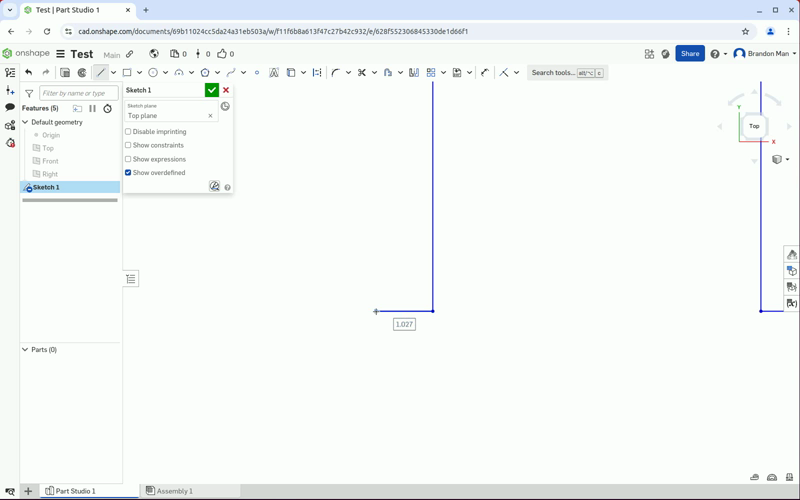
scroll(-6)
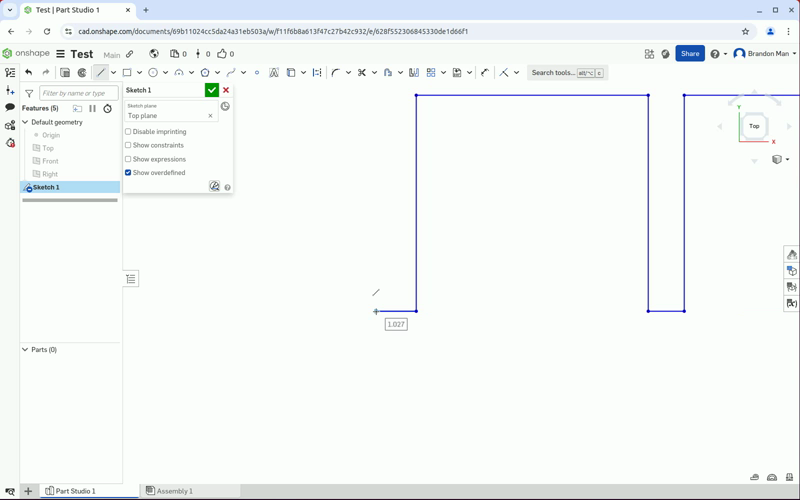
scroll(-6)
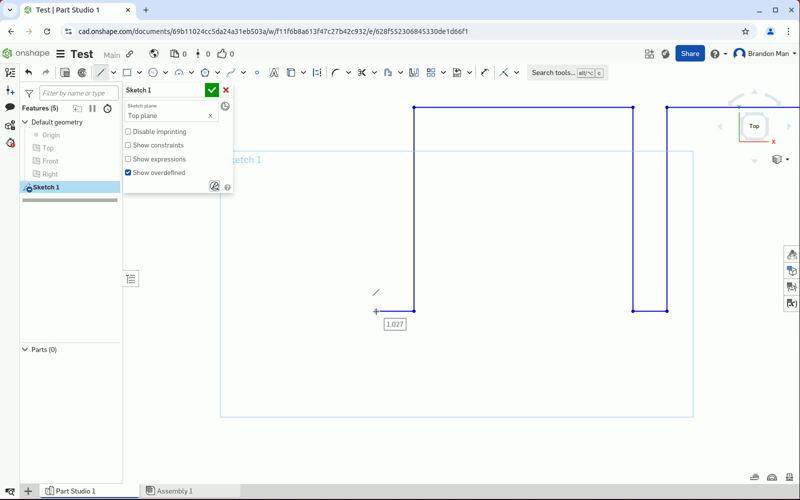
scroll(-6)
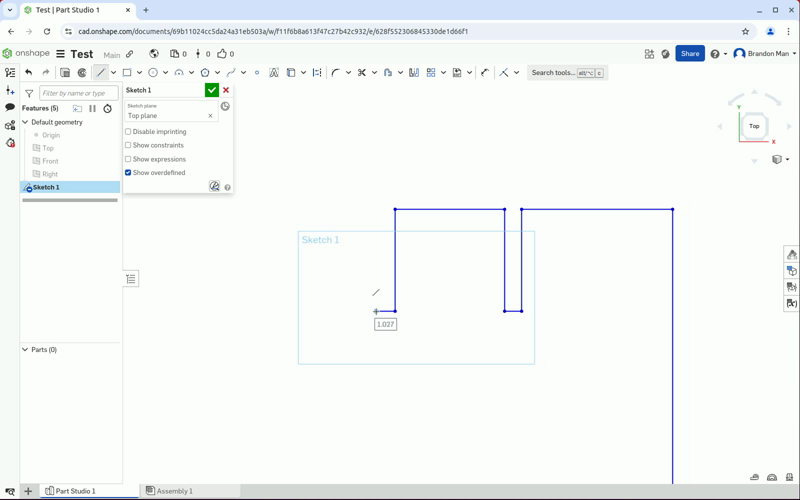
scroll(-6)
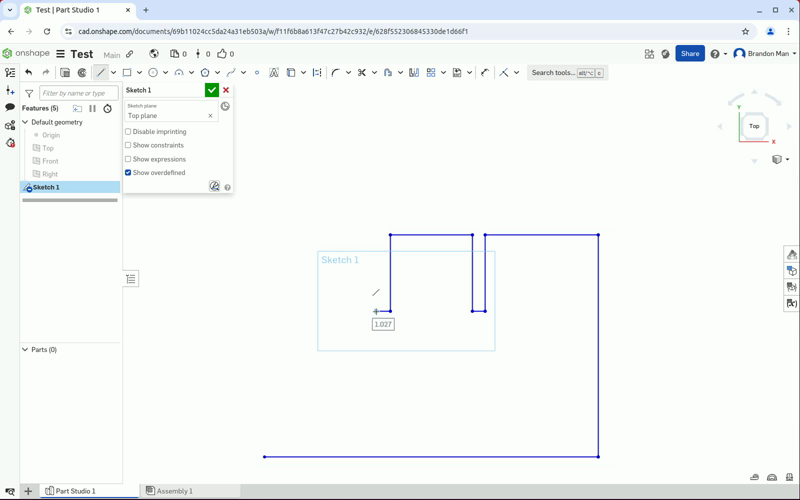
scroll(-6)
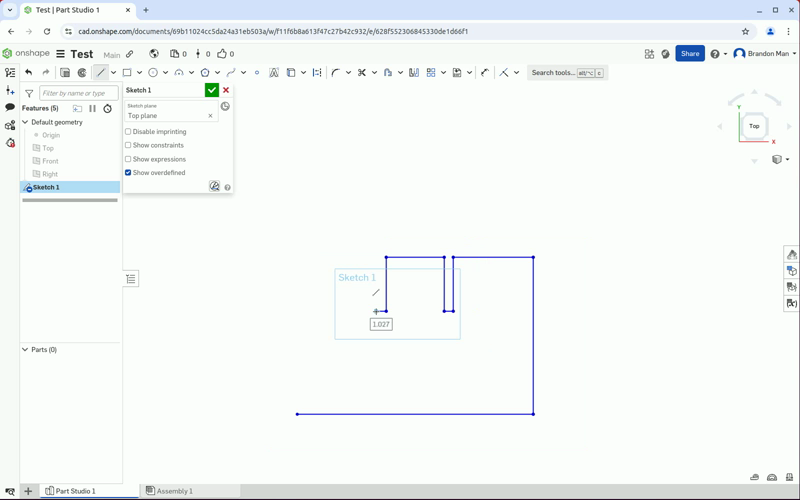
scroll(-6)
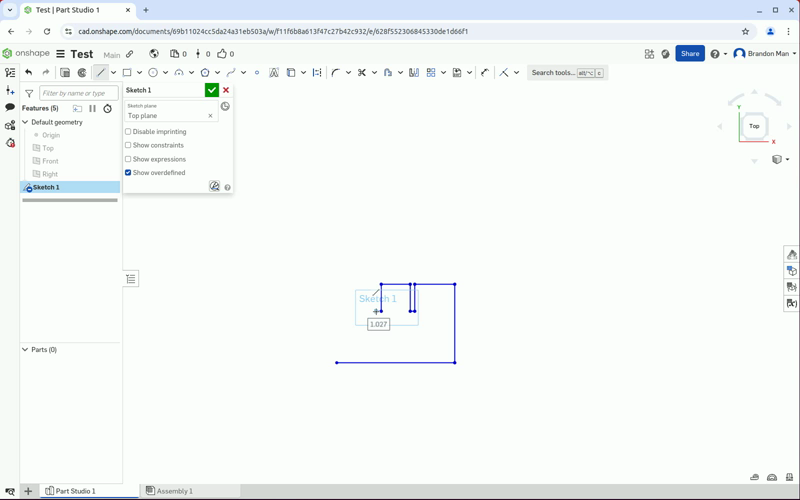
key_up(shift)
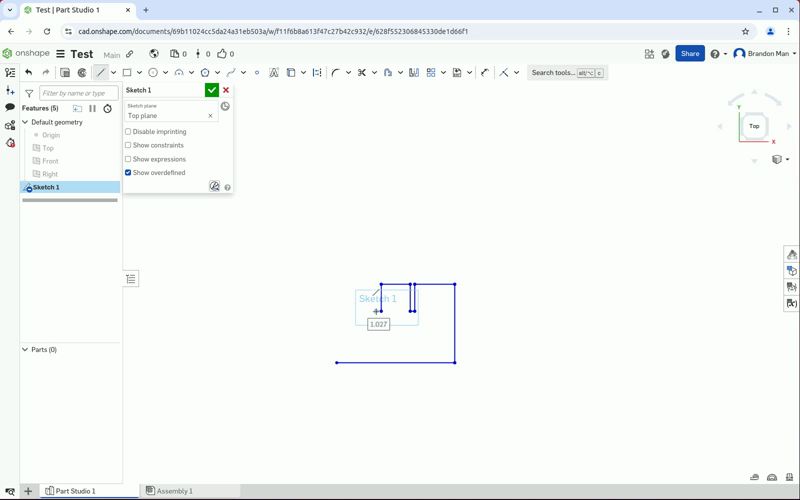
key_down(shift)
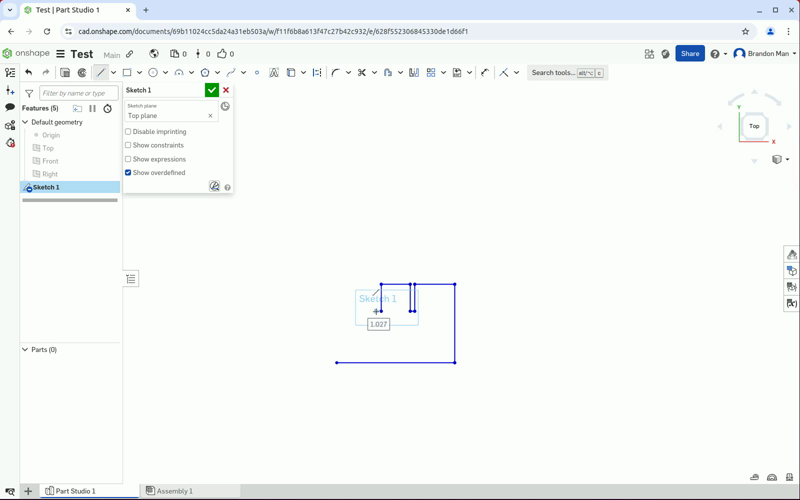
mouse_move(406, 311)
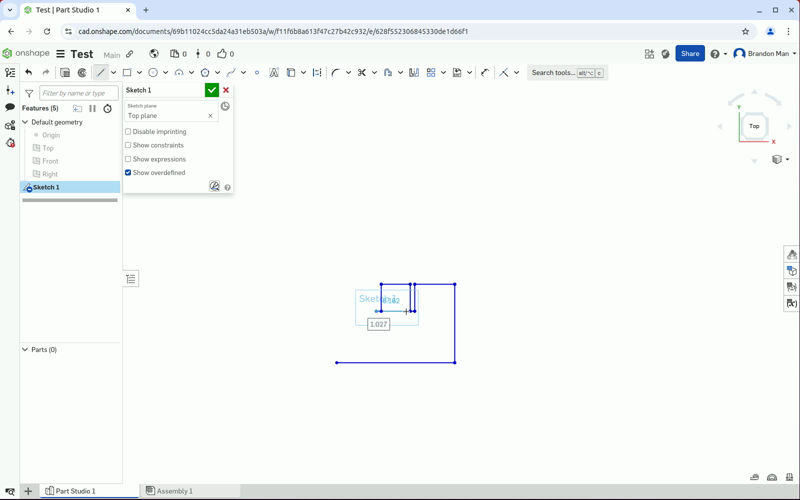
mouse_move(376, 284)
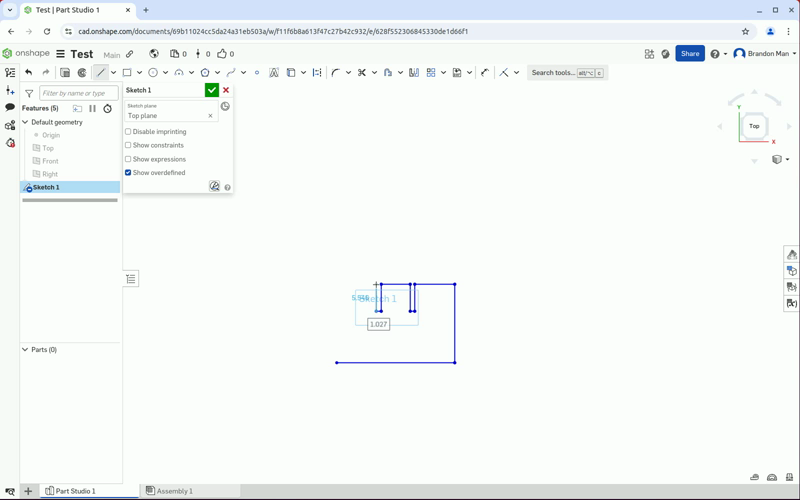
click(376, 284)
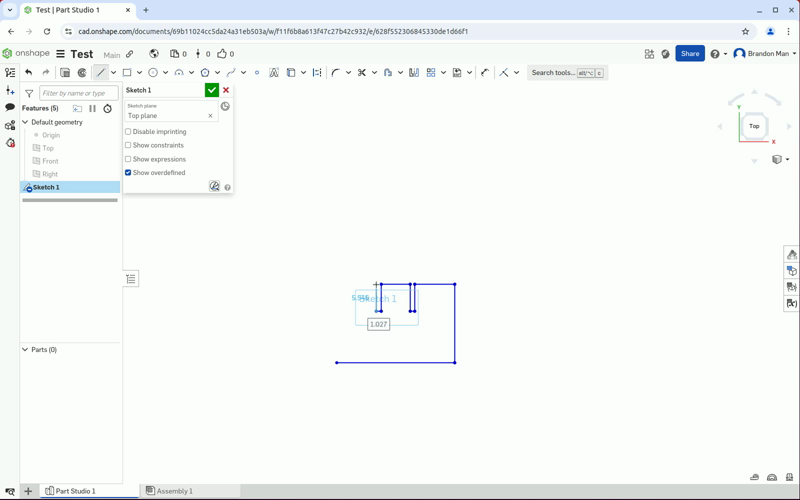
key_up(shift)
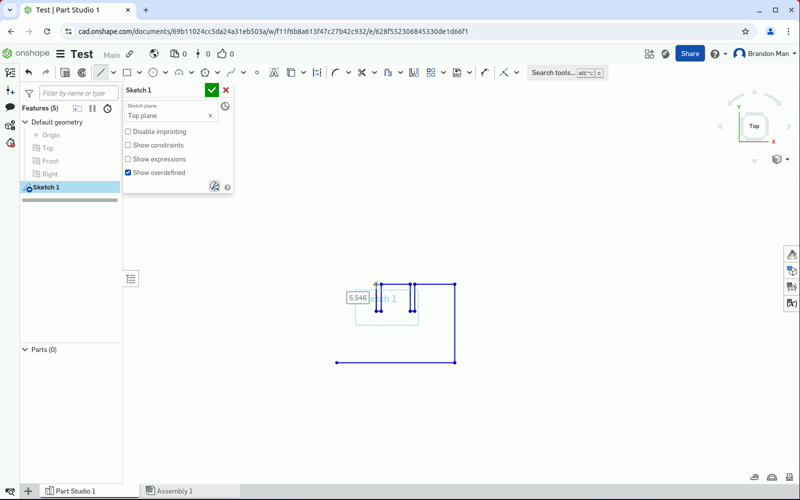
key_down(shift)
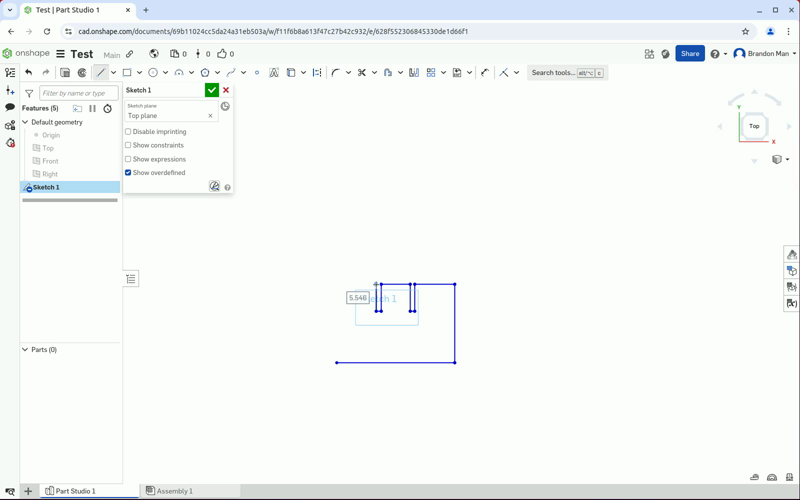
mouse_move(406, 284)
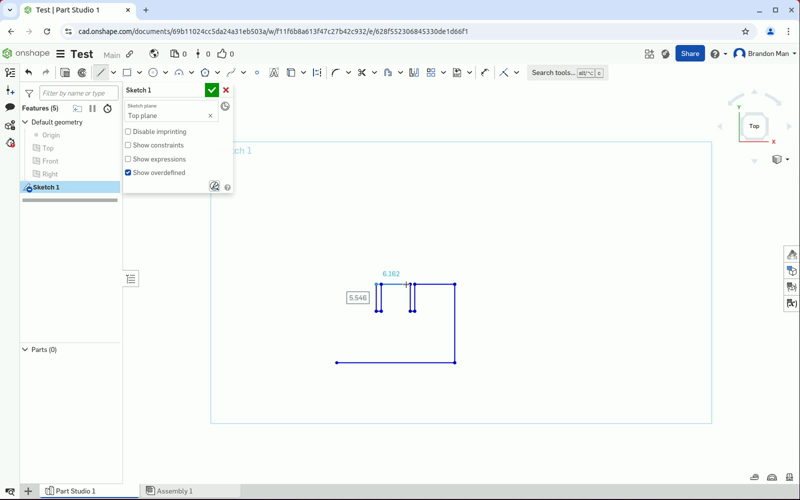
mouse_move(336, 284)
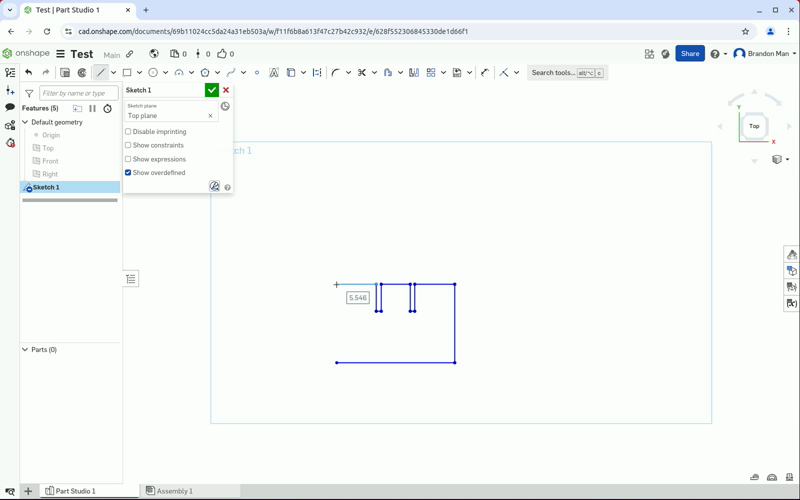
click(336, 284)
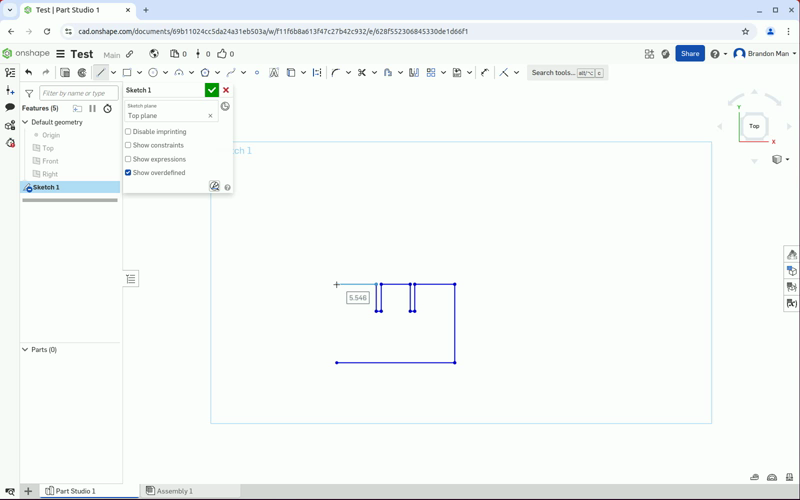
key_up(shift)
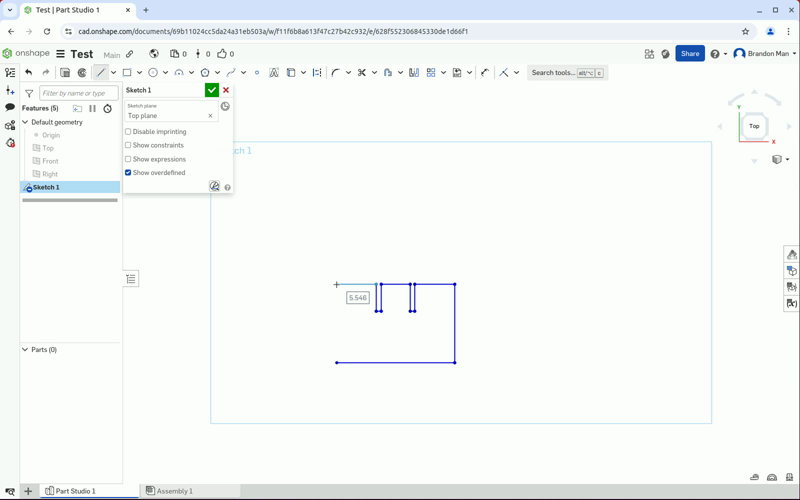
key_down(shift)
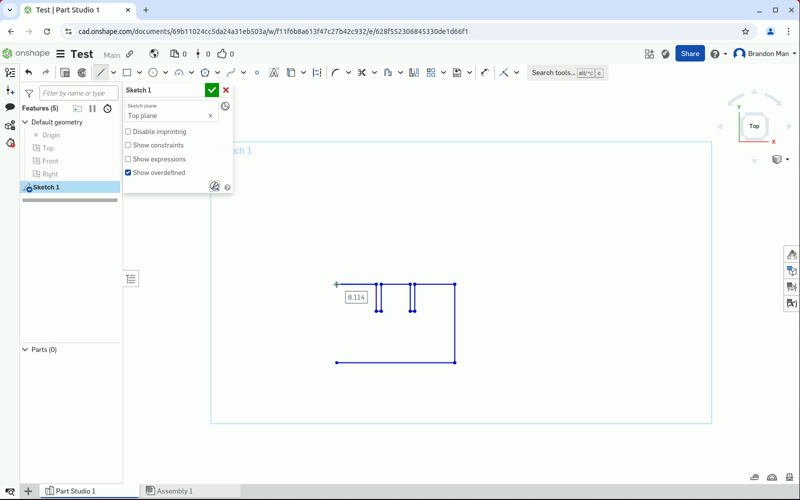
mouse_move(336, 362)
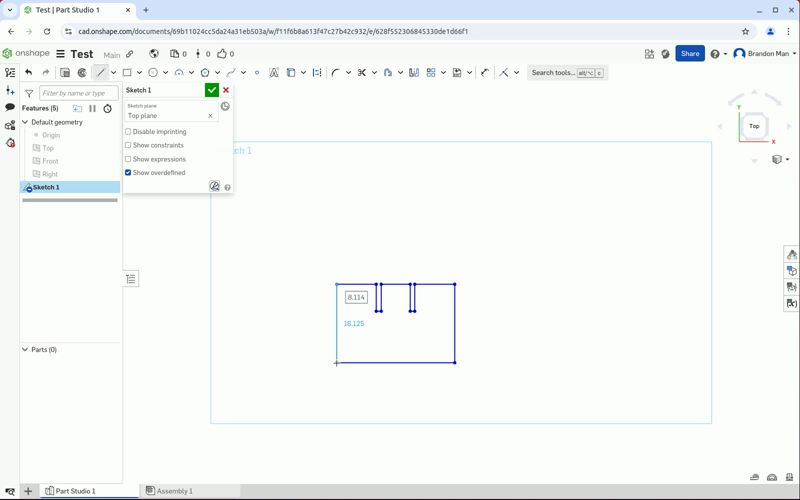
key_up(shift)
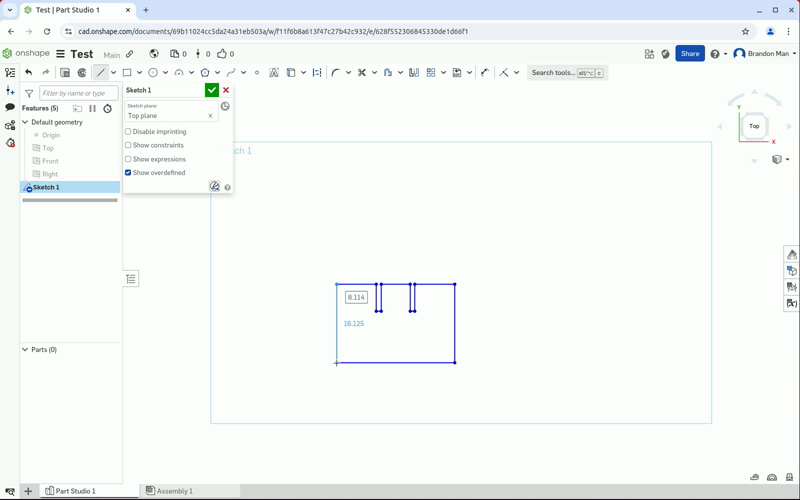
click(336, 362)
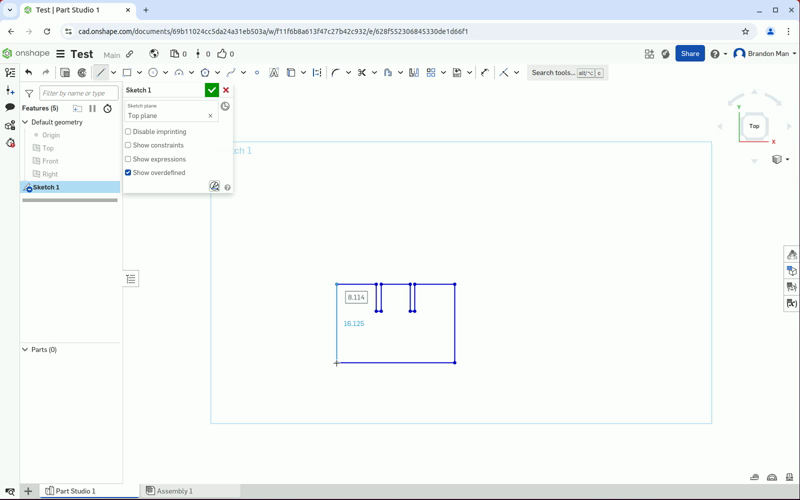
key(esc)
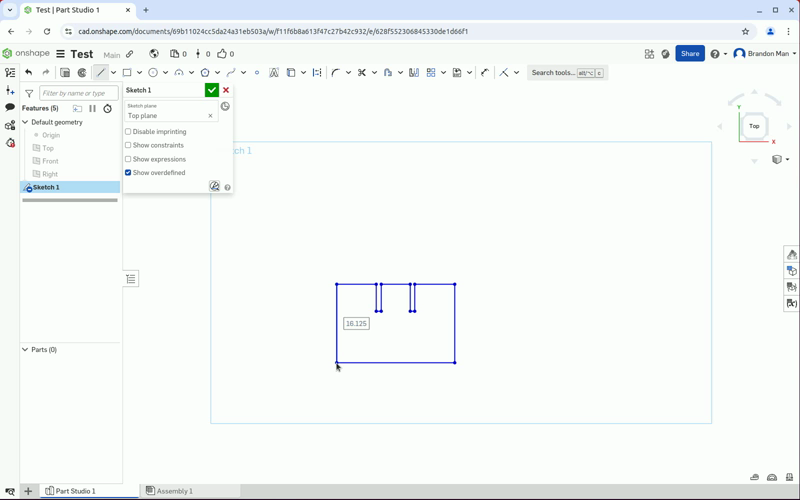
mouse_move(414, 338)
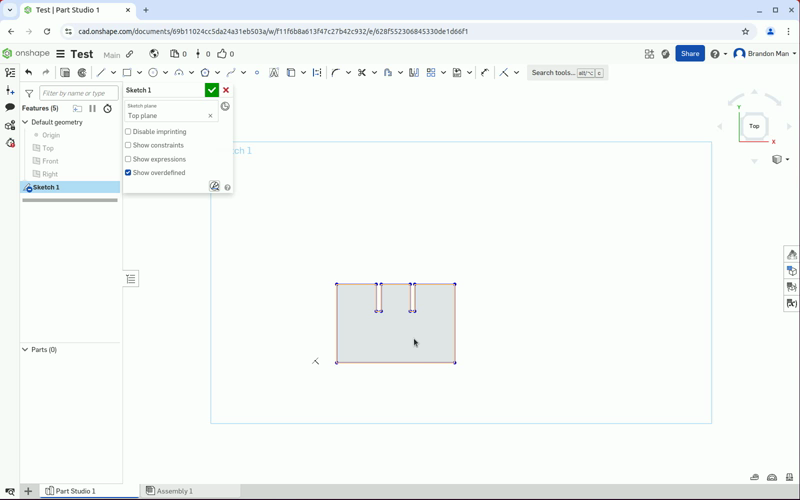
click(414, 338)
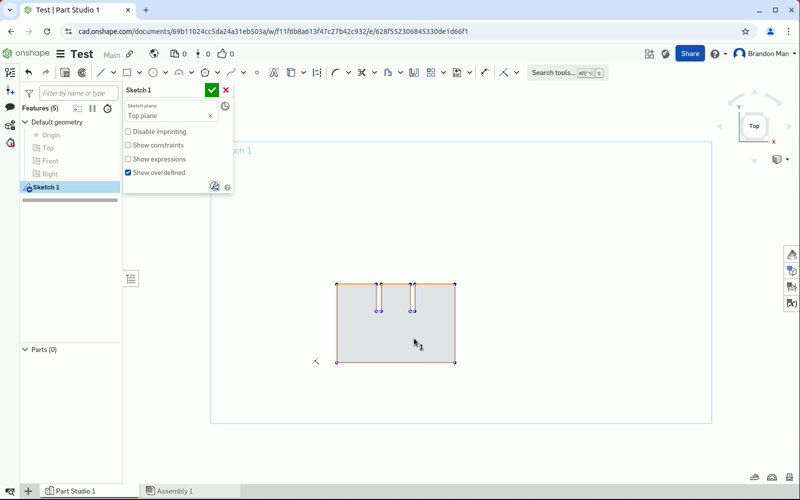
mouse_move(73, 352)
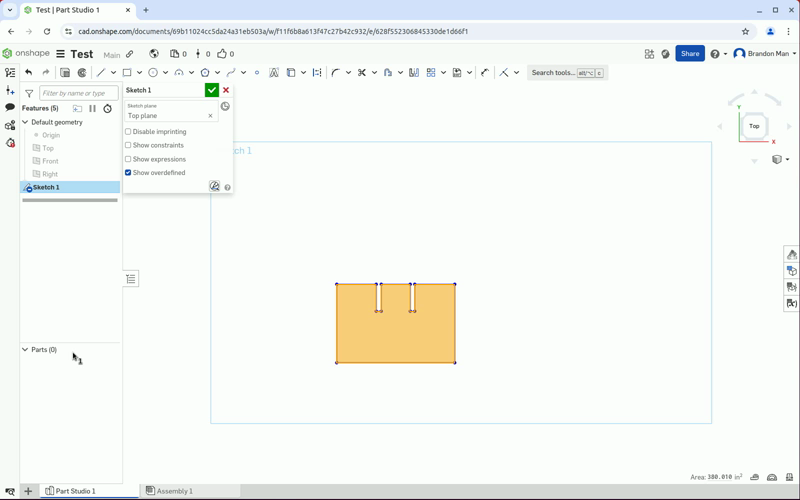
key(shift+y)
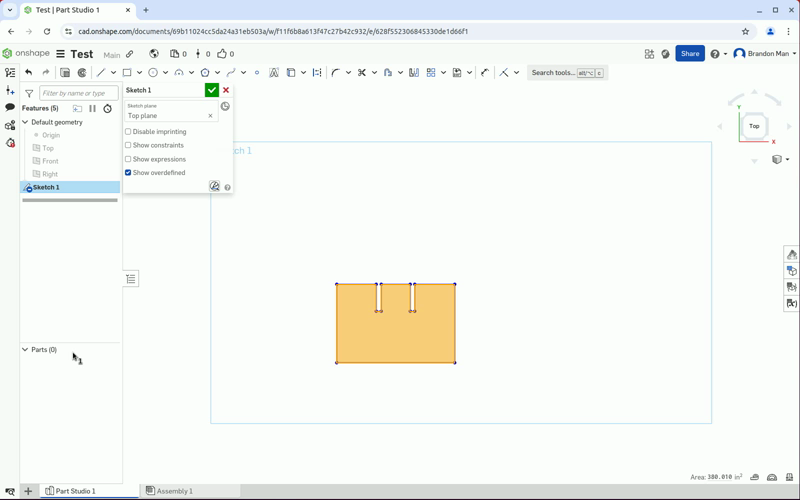
key(shift+e)
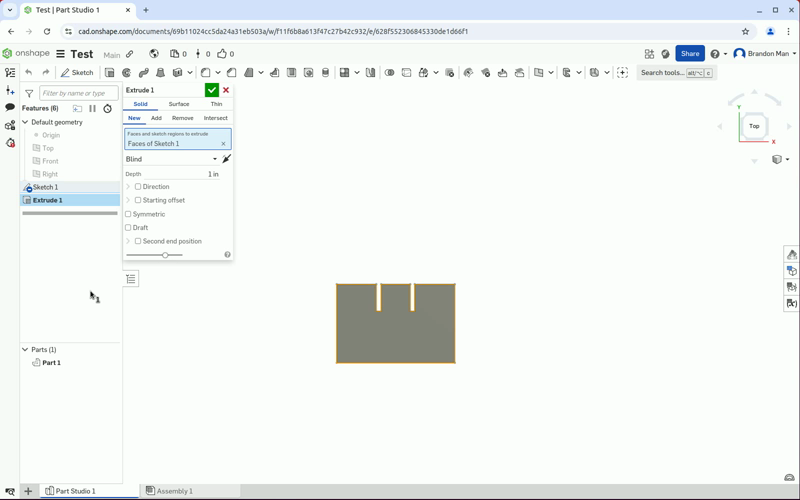
mouse_move(143, 106)
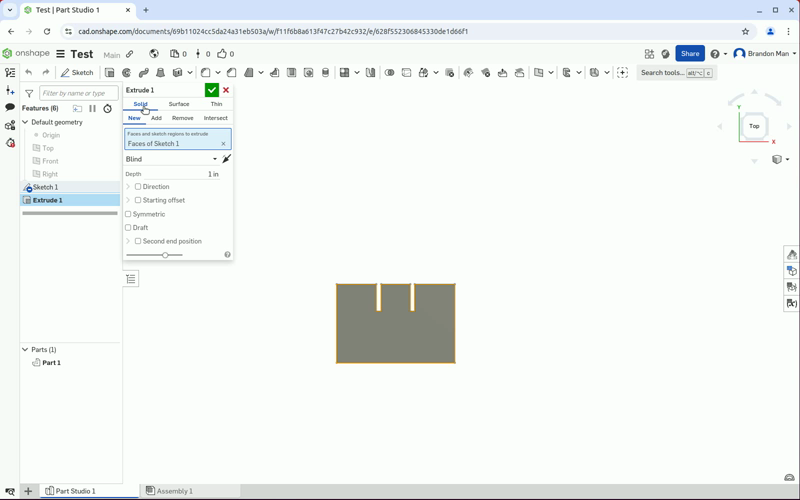
click(143, 106)
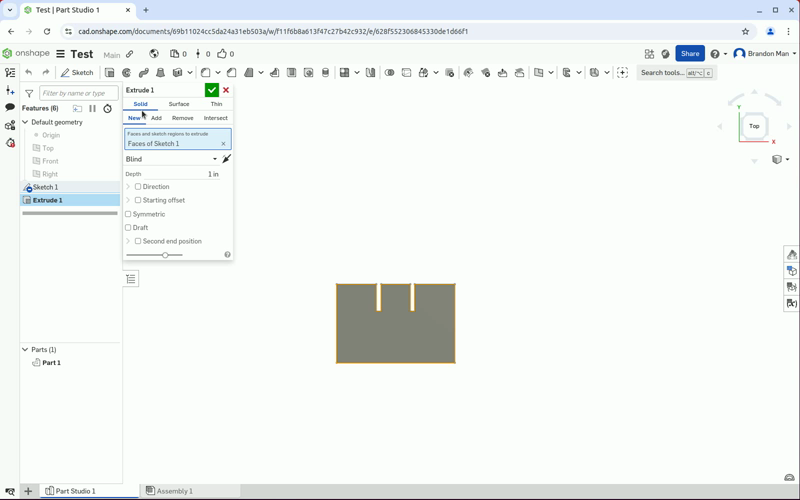
mouse_move(137, 120)
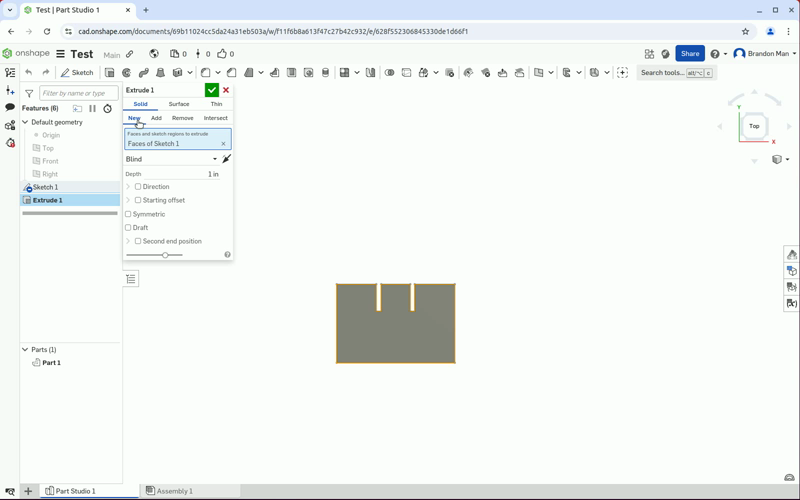
click(137, 120)
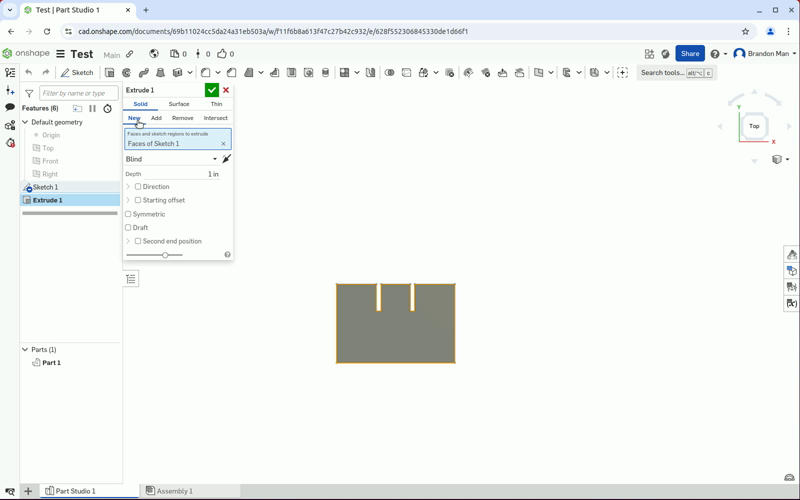
key(tab, 4)
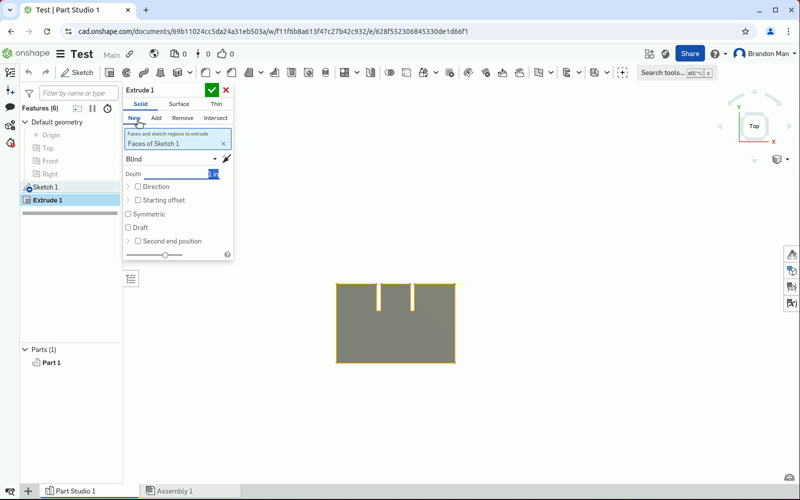
text(1.204)
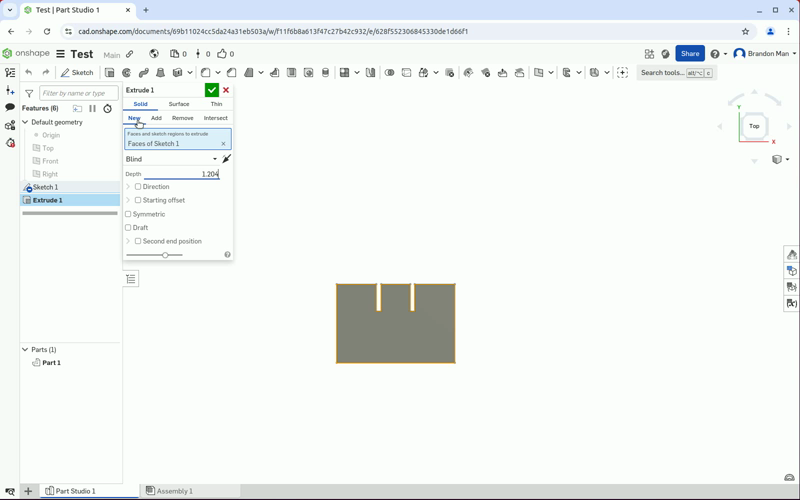
key(tab, 3)
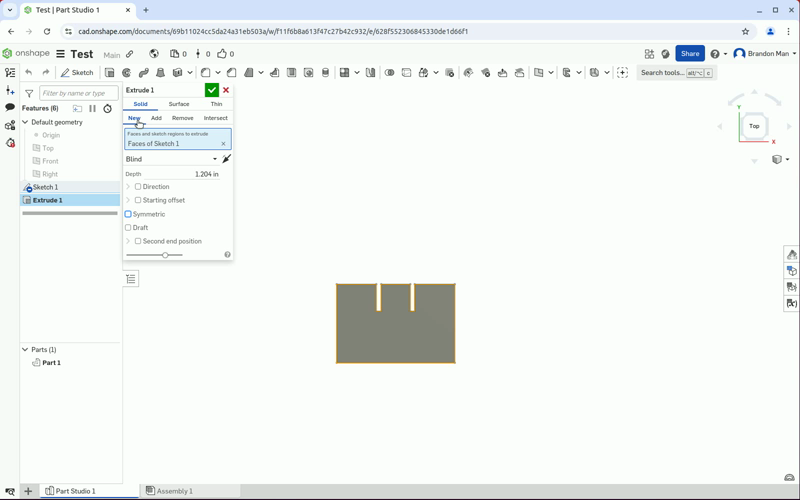
key(tab, 2)
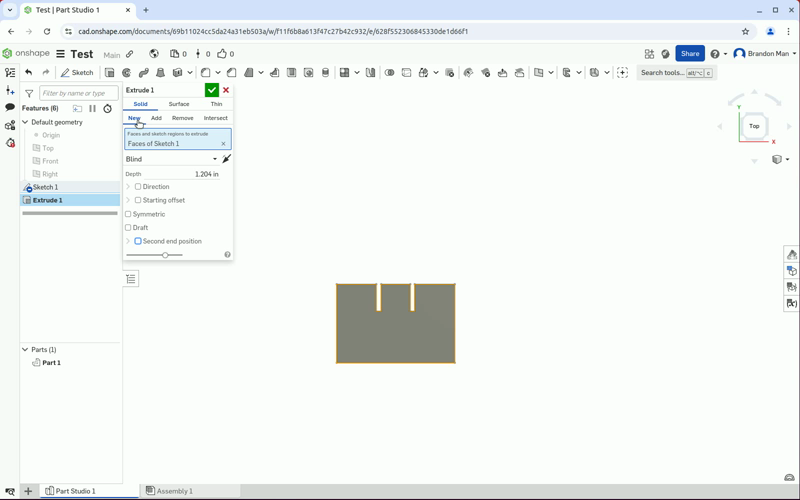
key(space)
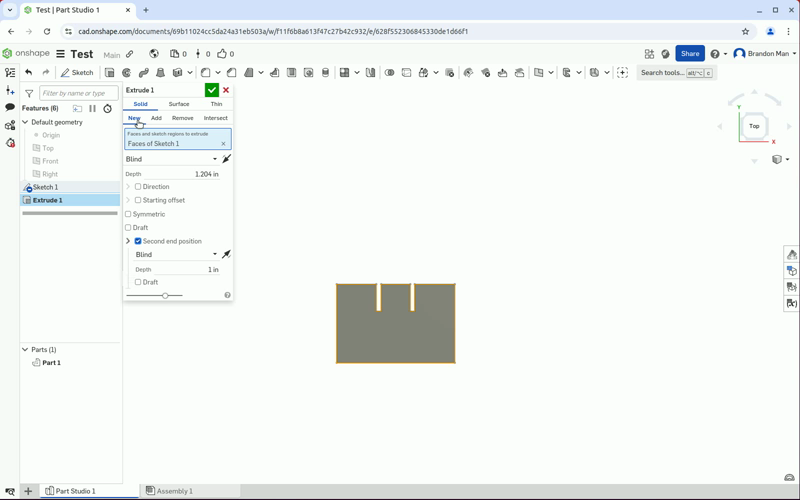
key(tab, 3)
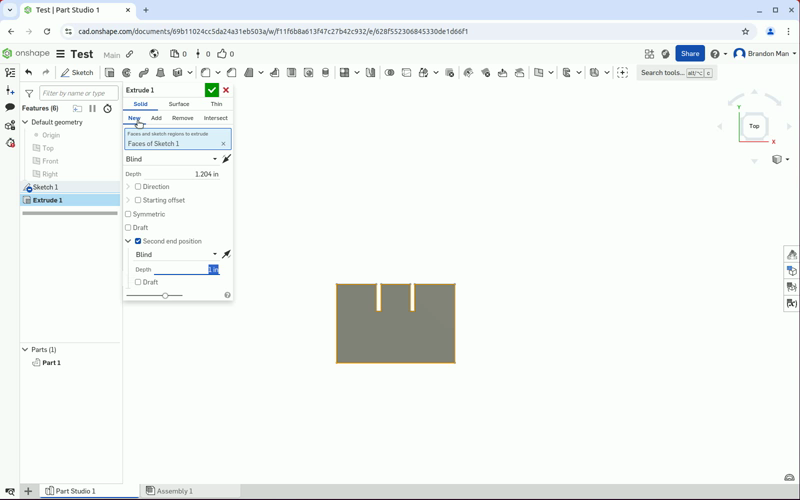
text(2.407)
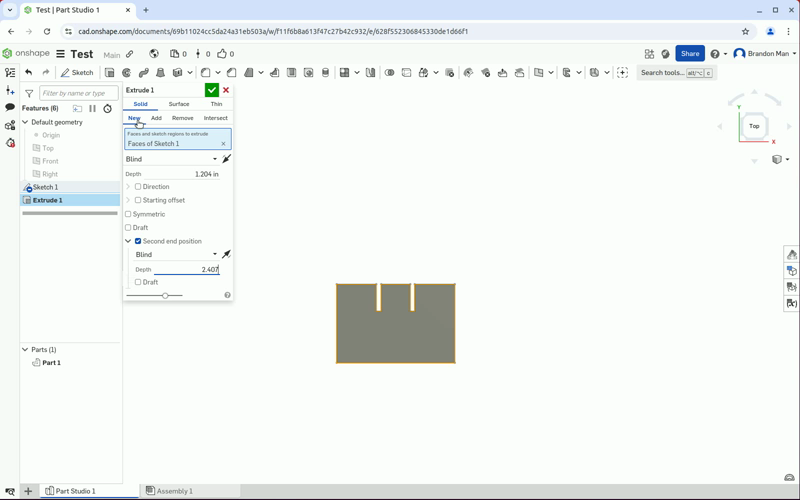
key(enter)
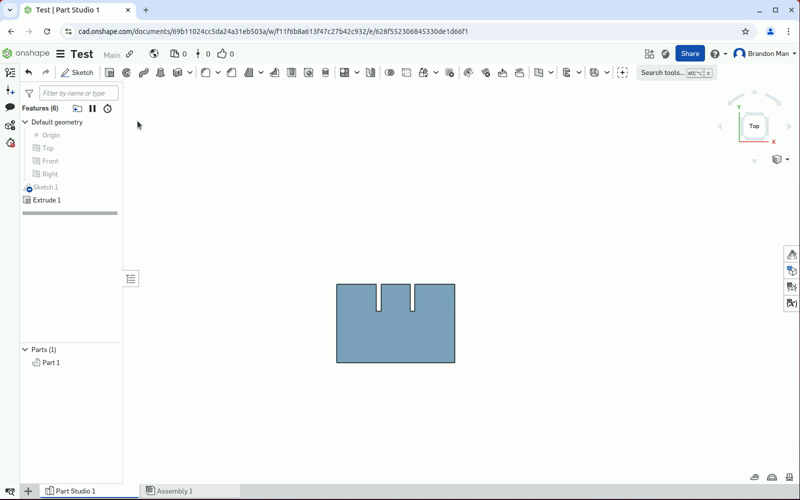
key(shift+h)
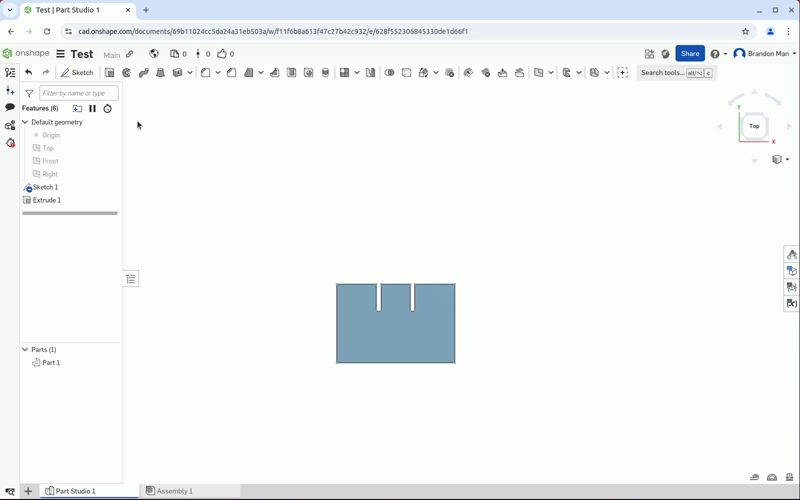
key(shift+h)
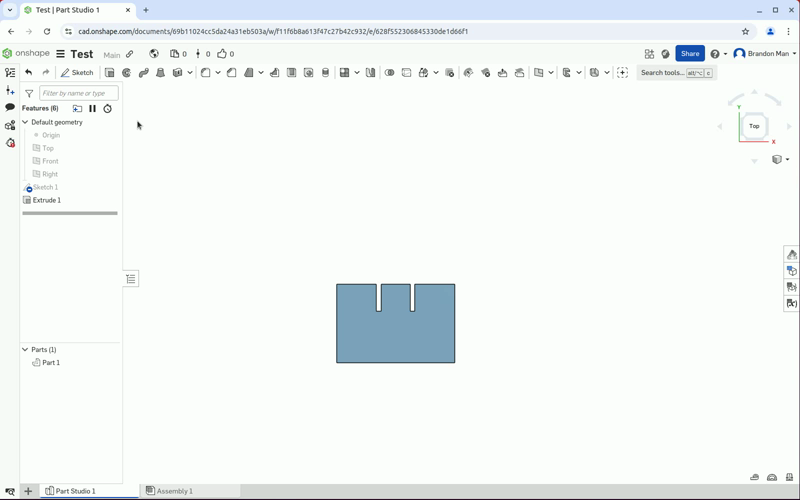
mouse_move(73, 189)
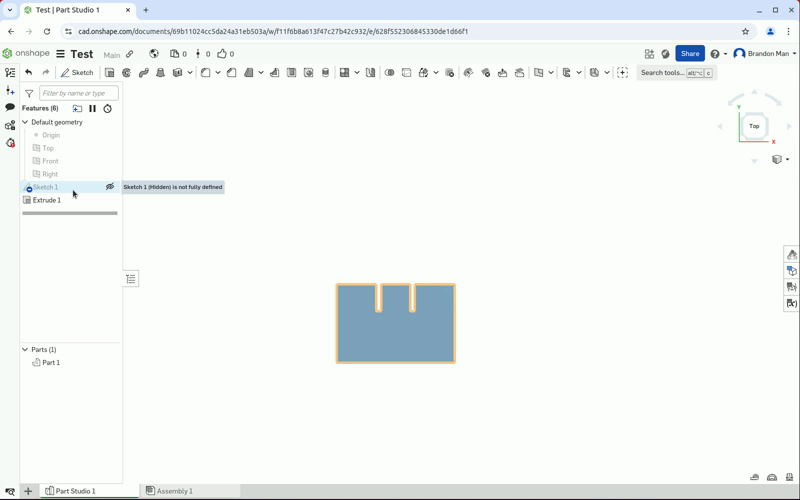
click(73, 189)
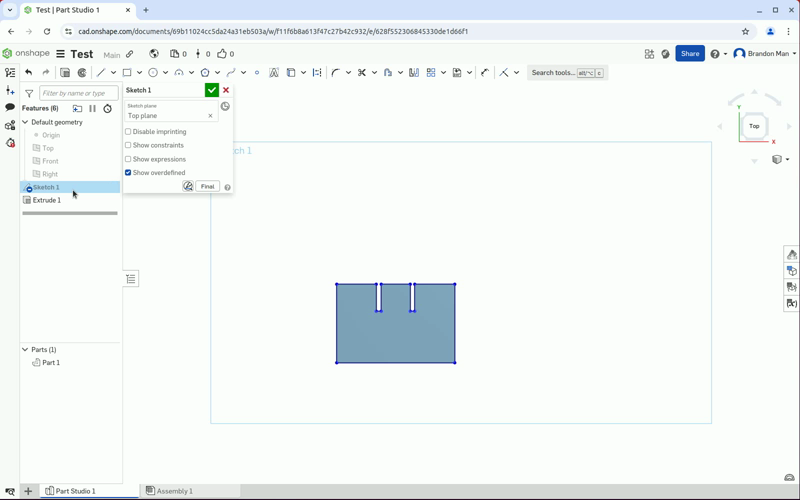
mouse_move(229, 92)
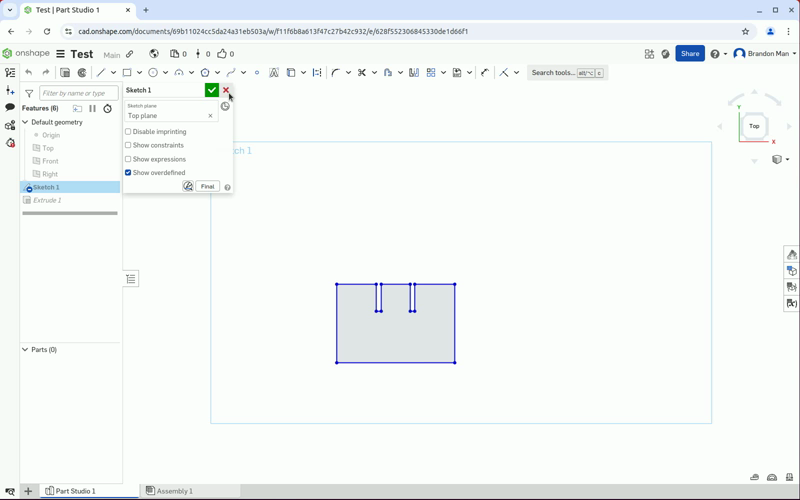
click(229, 92)
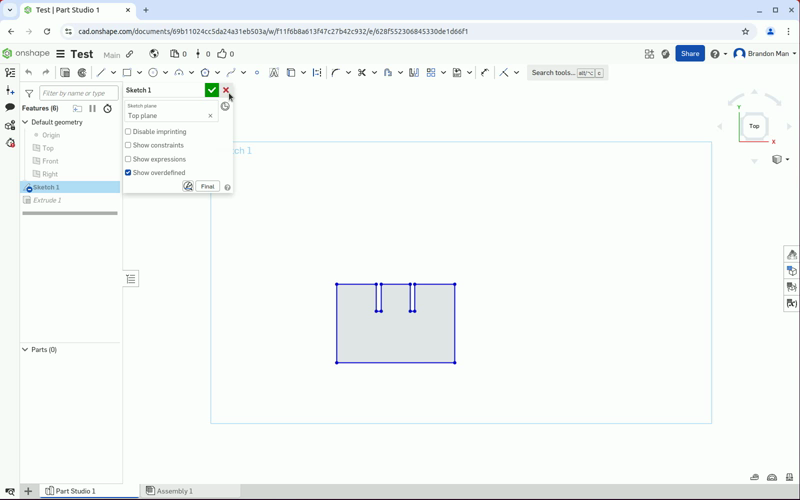
key(shift+s)
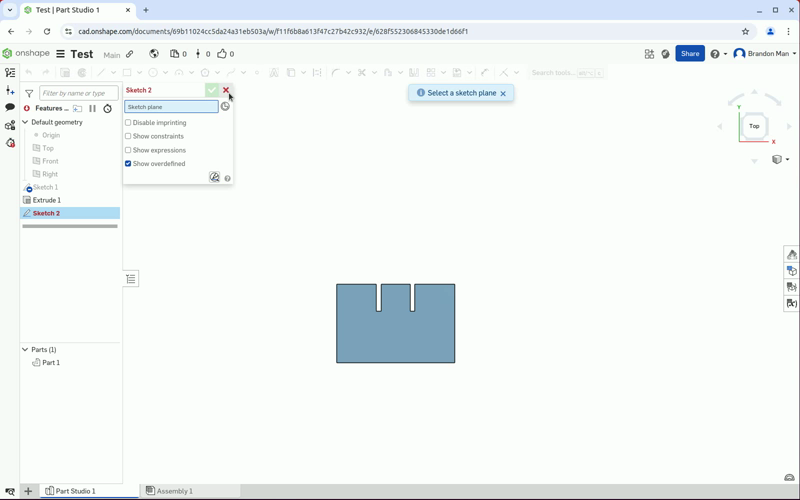
mouse_move(73, 150)
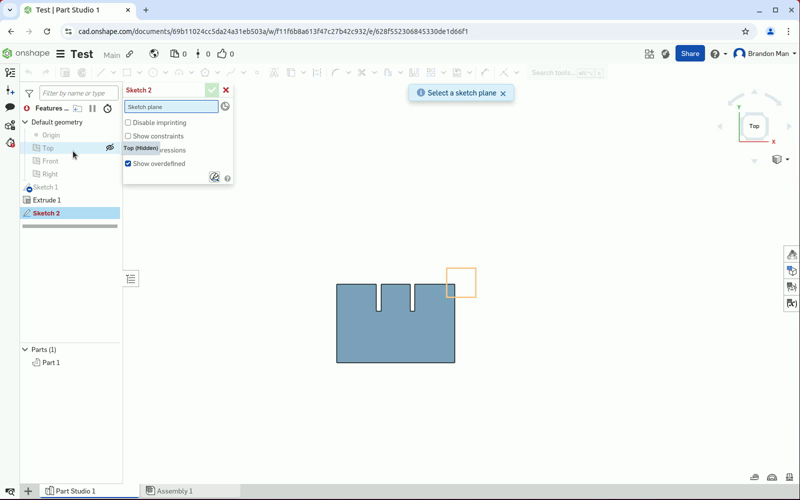
click(73, 150)
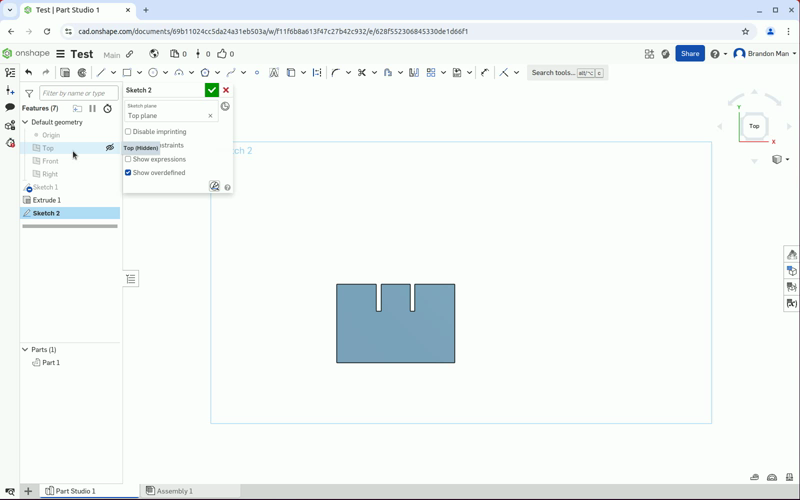
mouse_move(73, 352)
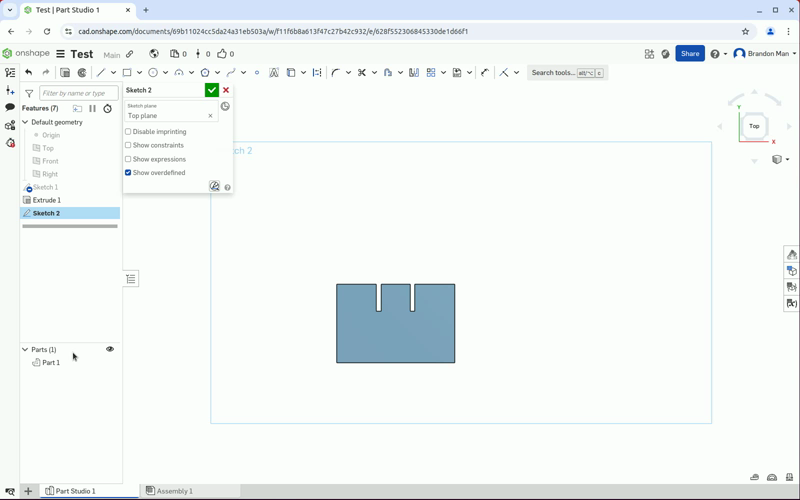
key(y)
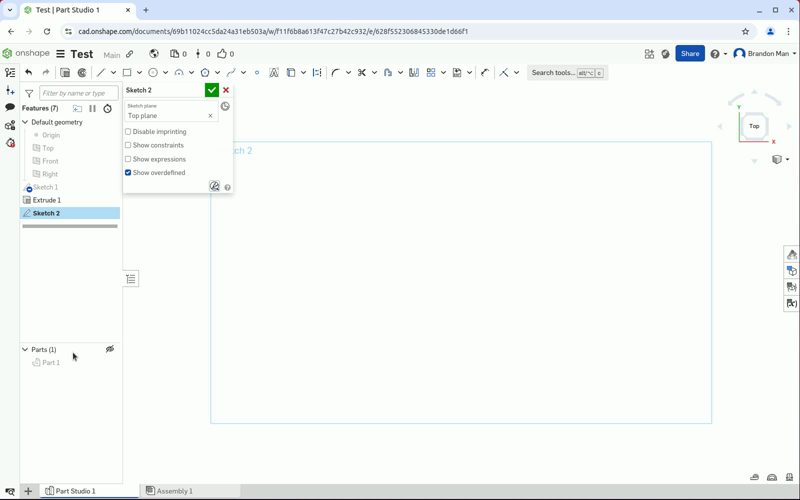
key(l)
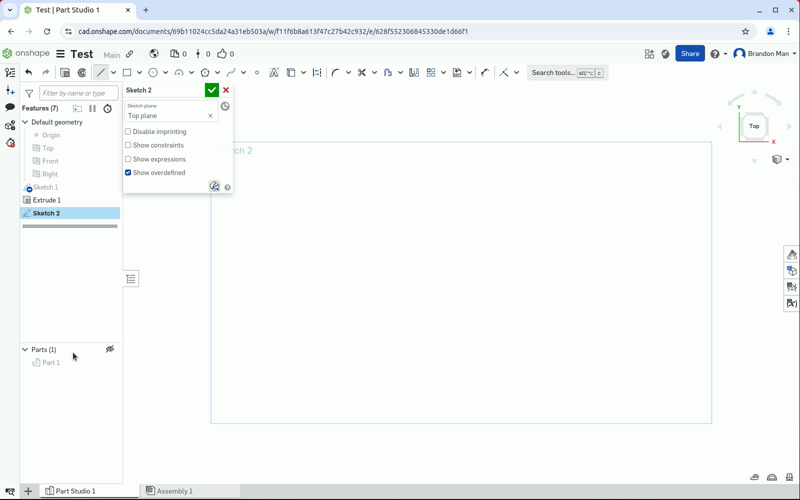
key_down(shift)
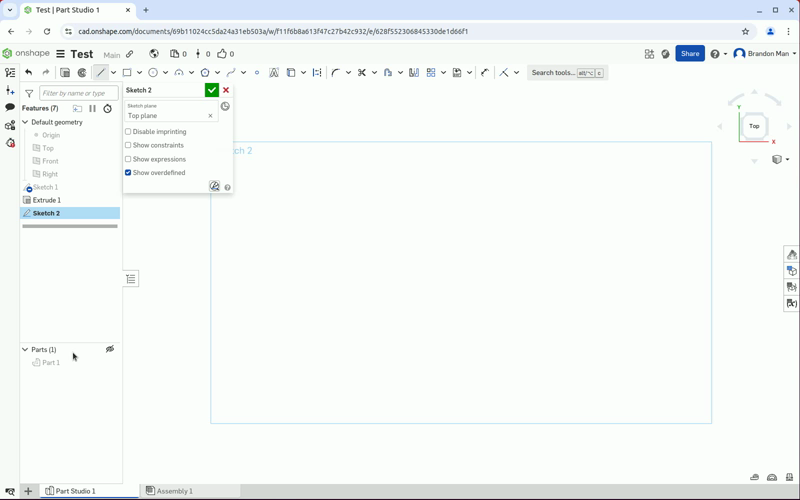
mouse_move(376, 311)
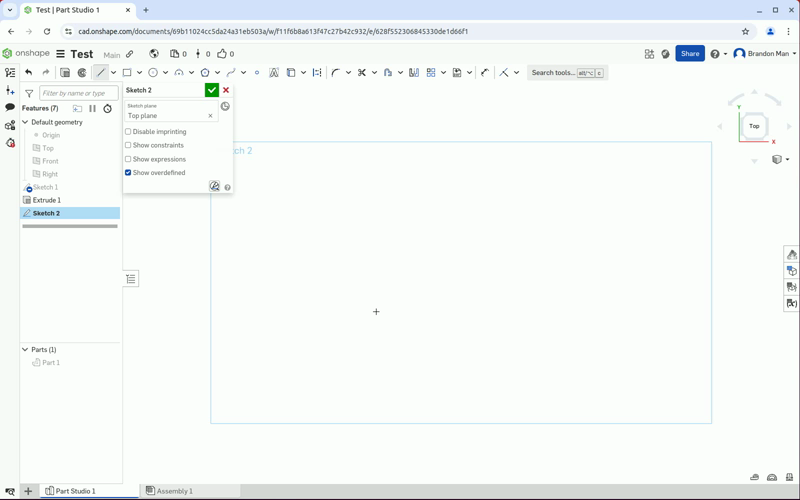
click(376, 311)
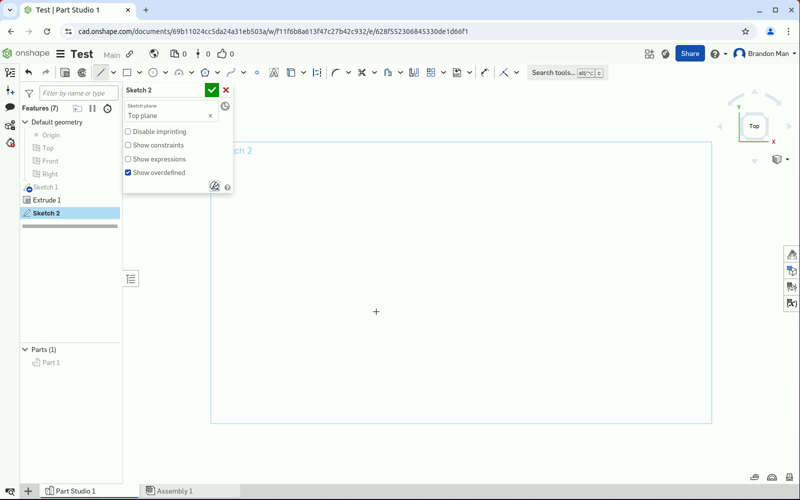
key_up(shift)
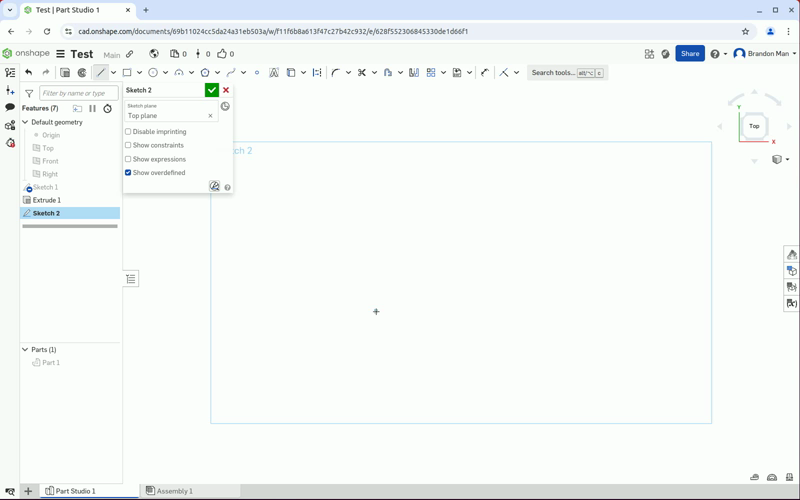
key_down(shift)
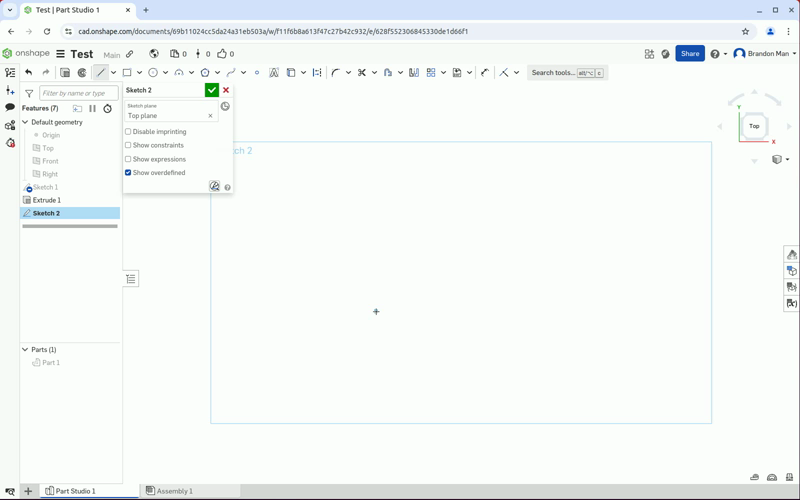
mouse_move(406, 311)
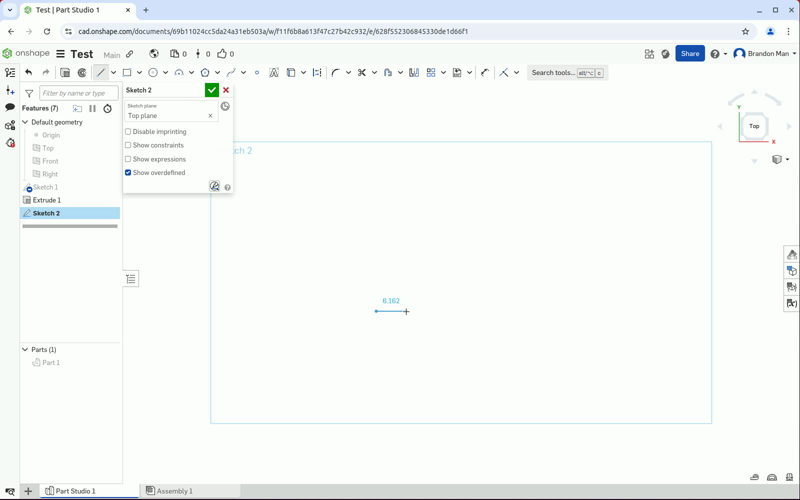
mouse_move(382, 311)
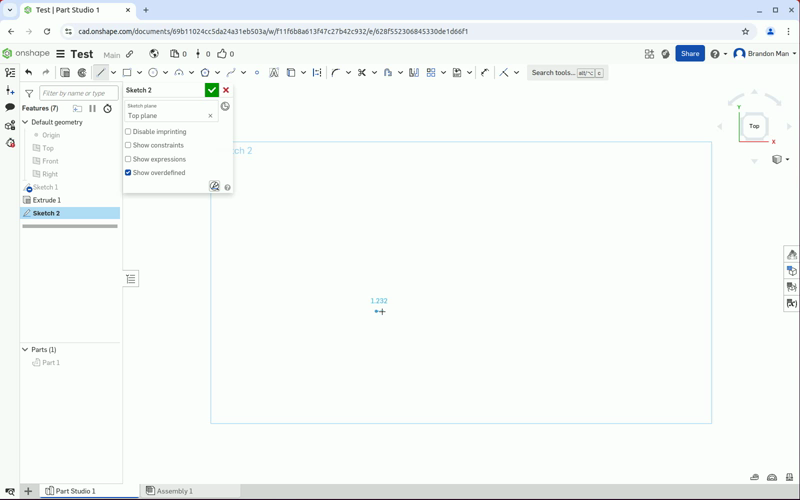
scroll(6)
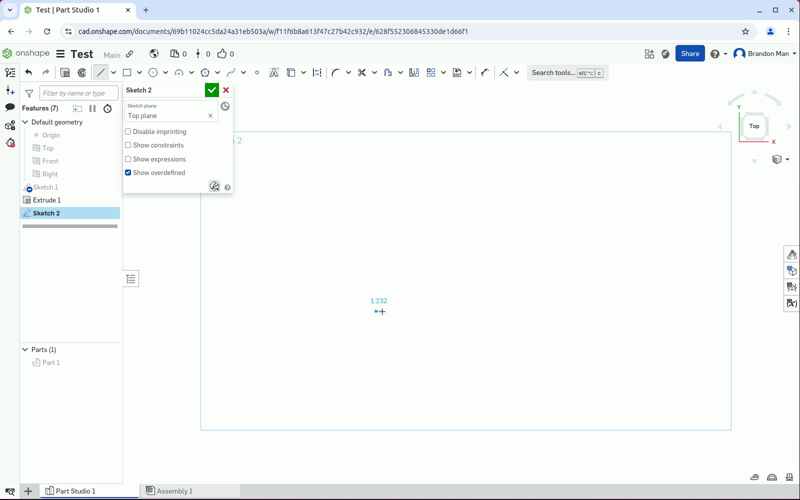
scroll(6)
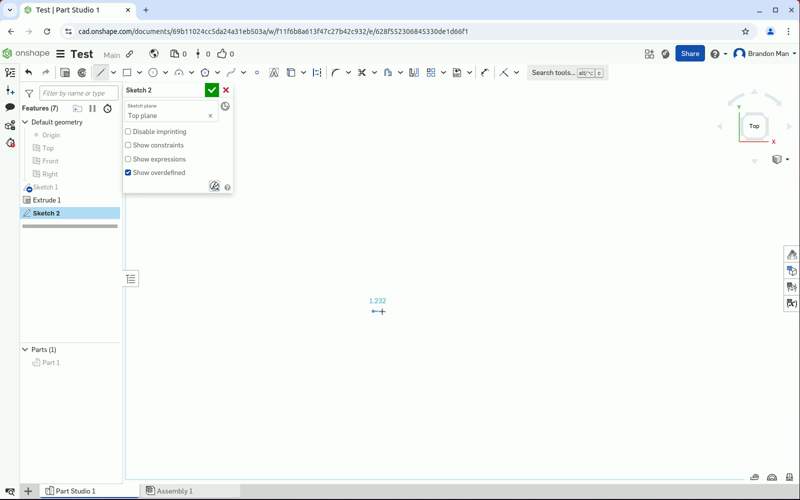
scroll(6)
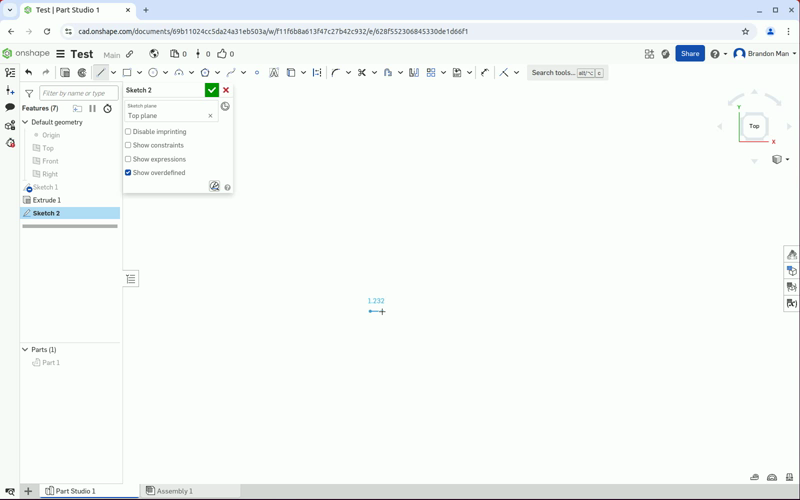
scroll(6)
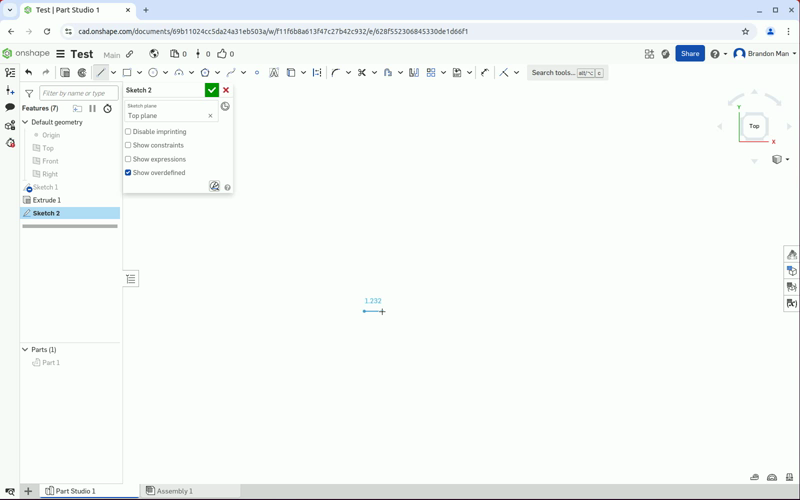
scroll(6)
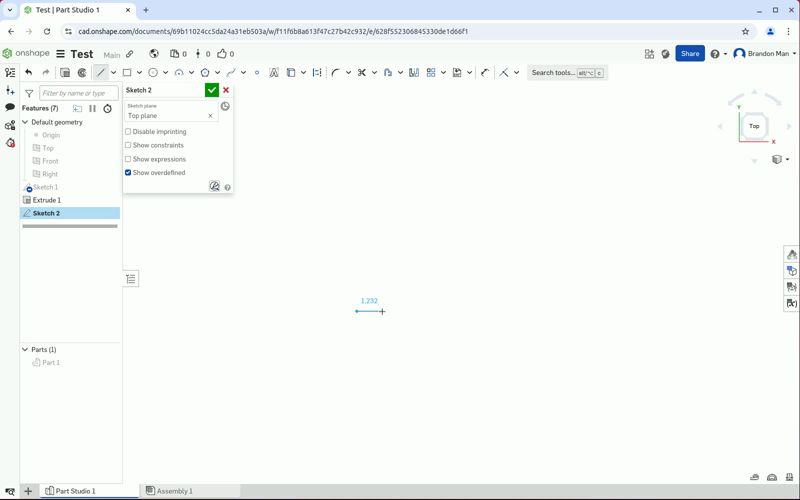
scroll(6)
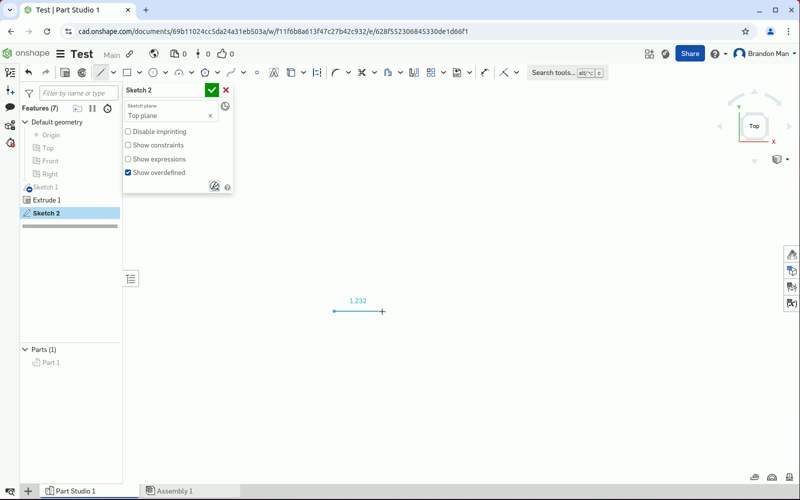
scroll(6)
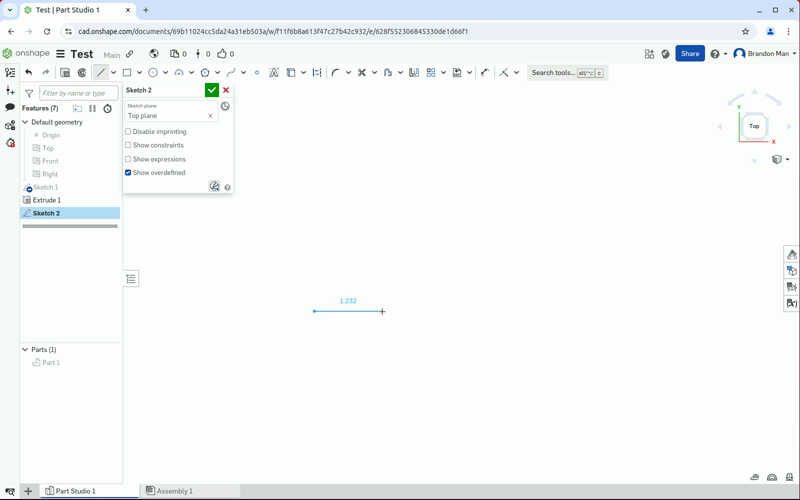
click(382, 311)
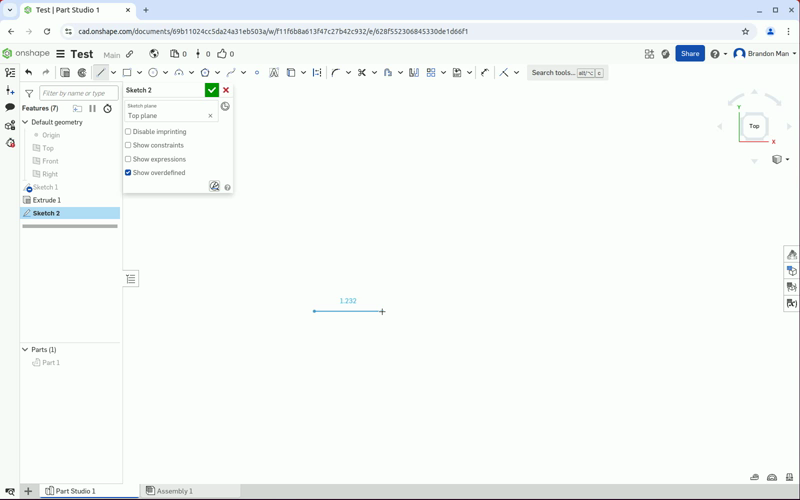
scroll(-6)
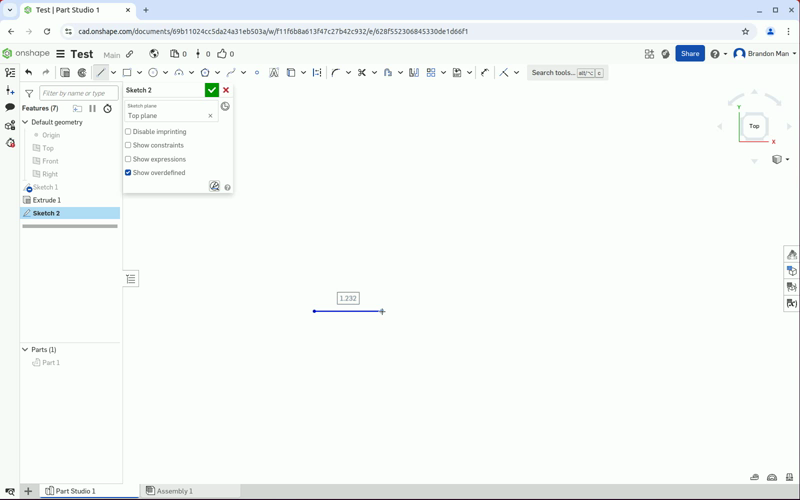
scroll(-6)
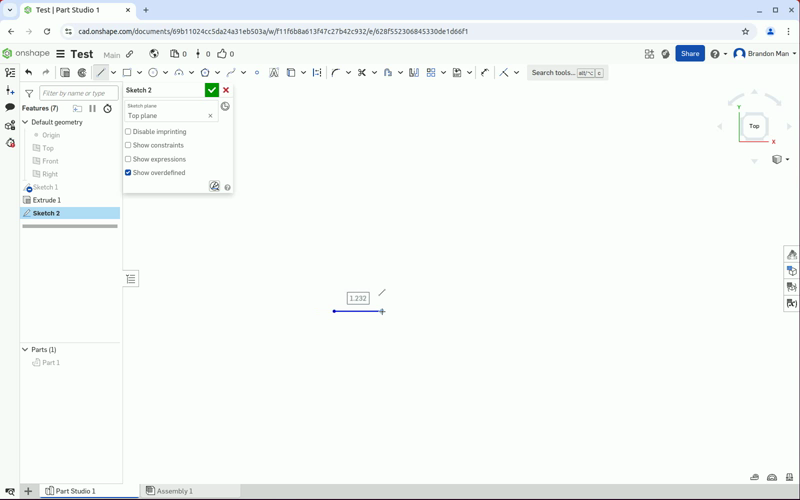
scroll(-6)
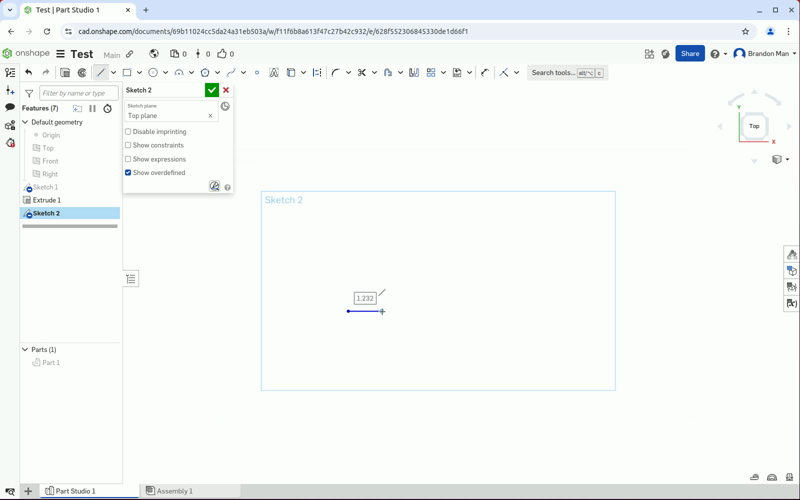
scroll(-6)
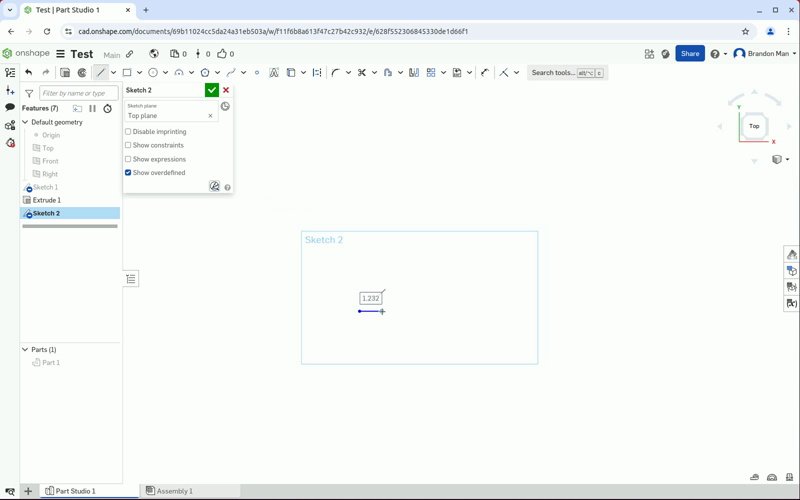
scroll(-6)
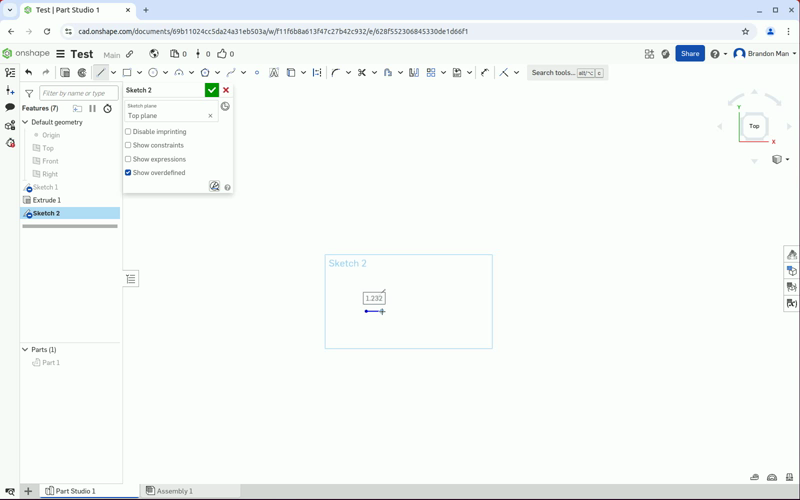
scroll(-6)
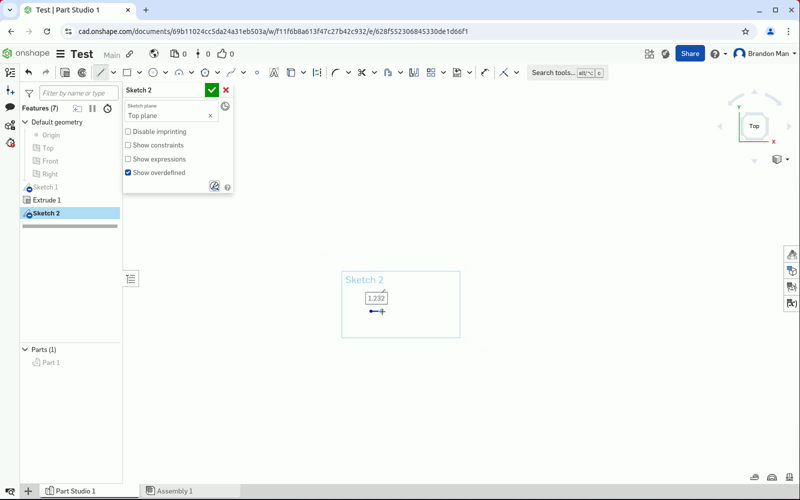
scroll(-6)
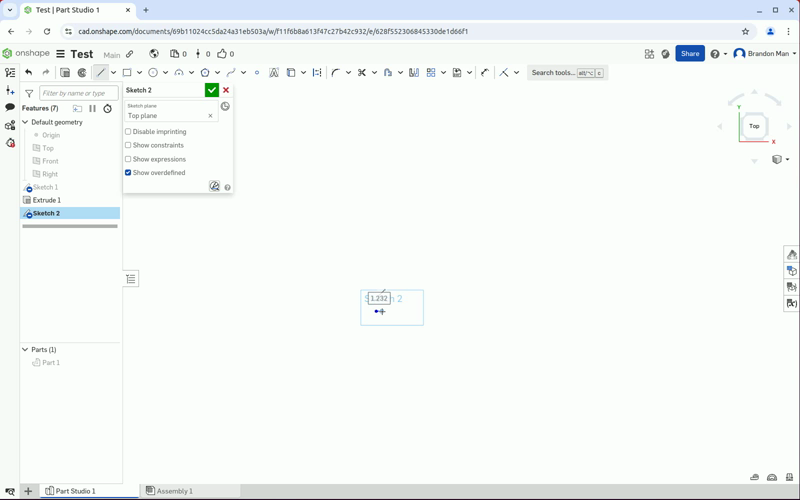
key_up(shift)
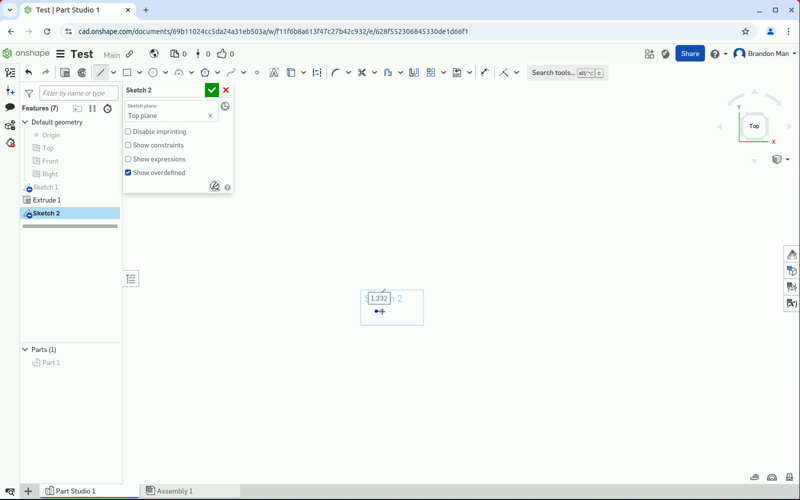
key_down(shift)
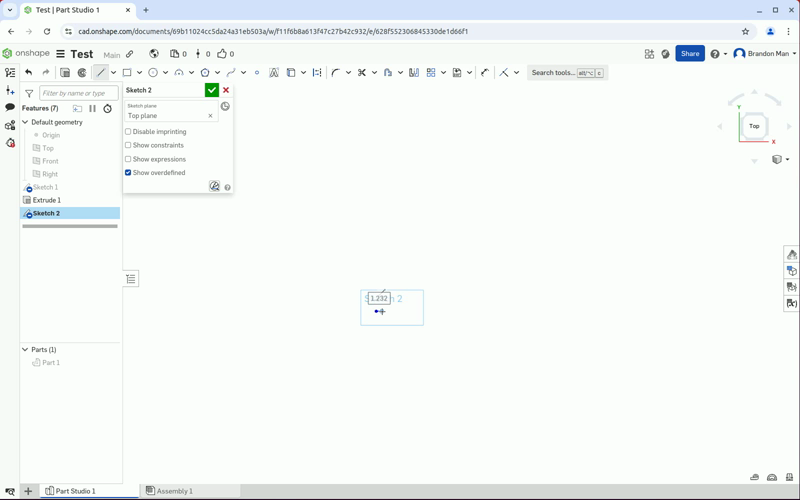
mouse_move(412, 311)
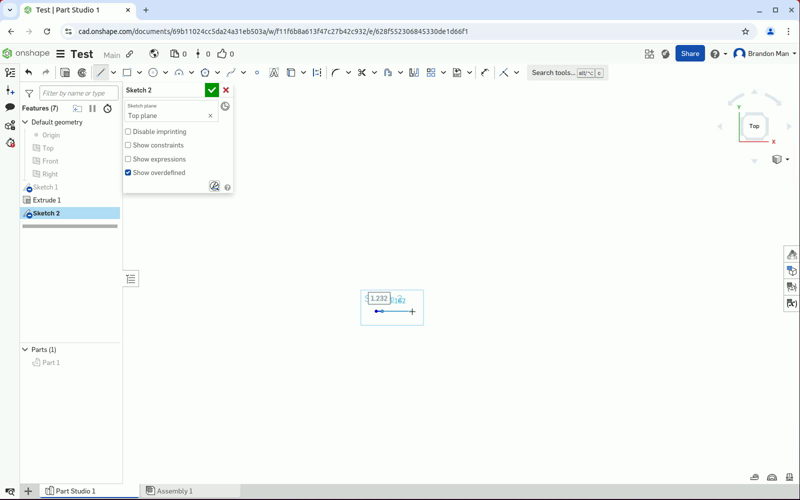
mouse_move(382, 282)
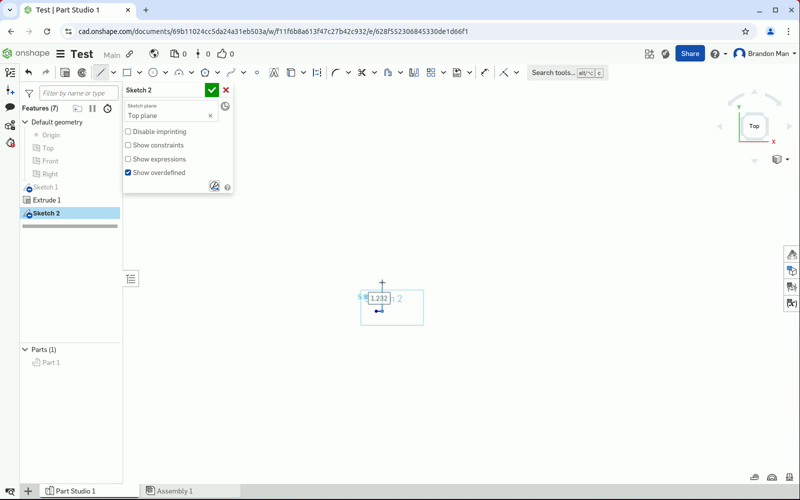
click(382, 282)
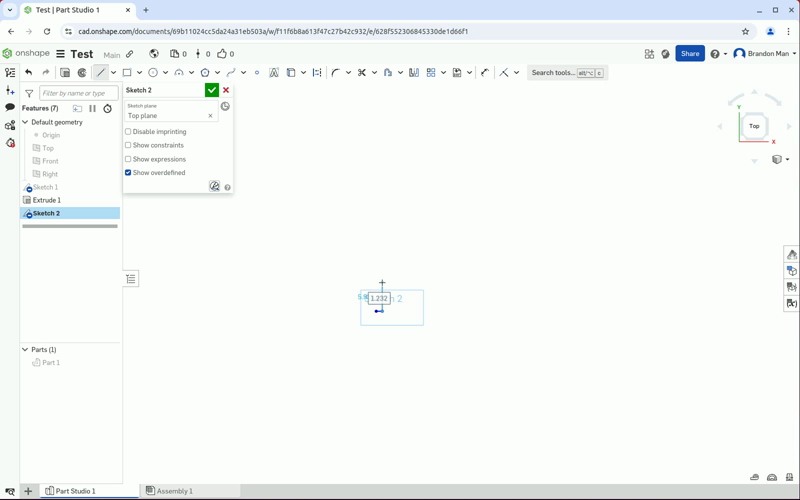
key_up(shift)
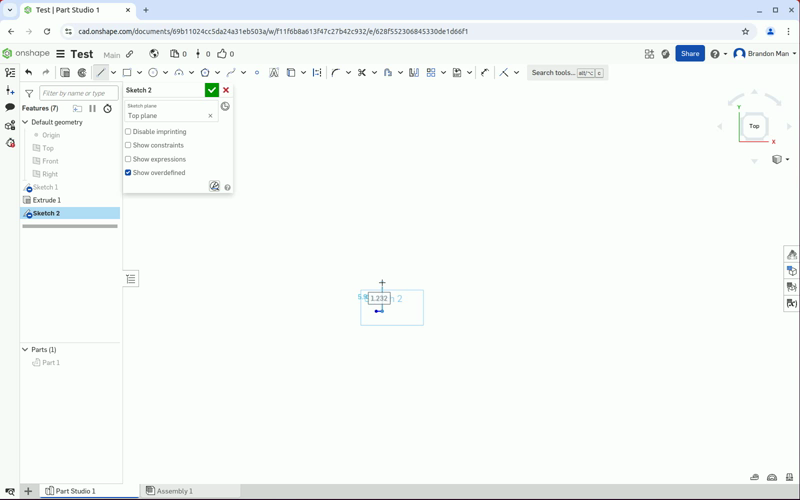
key_down(shift)
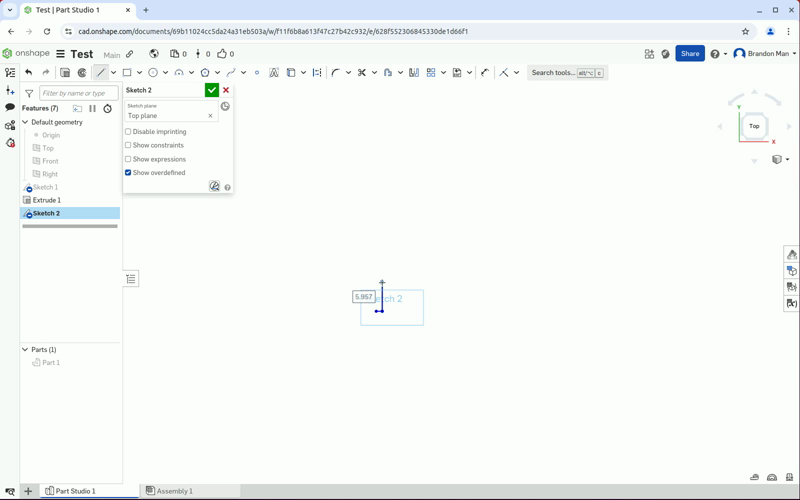
mouse_move(412, 282)
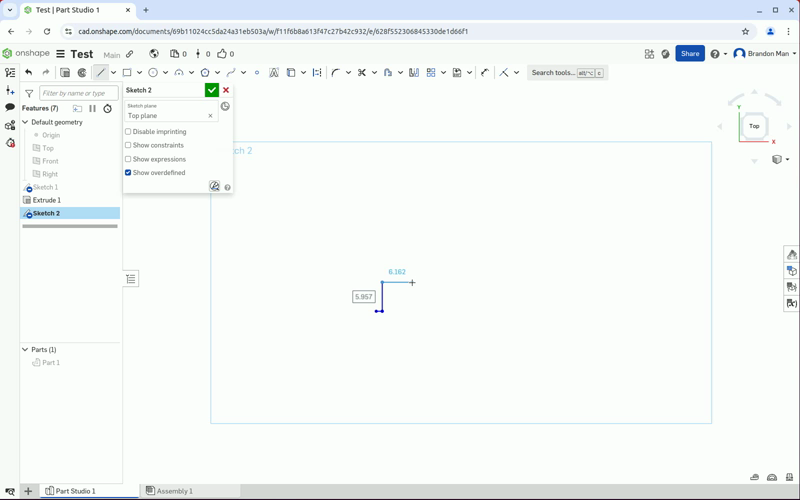
mouse_move(376, 282)
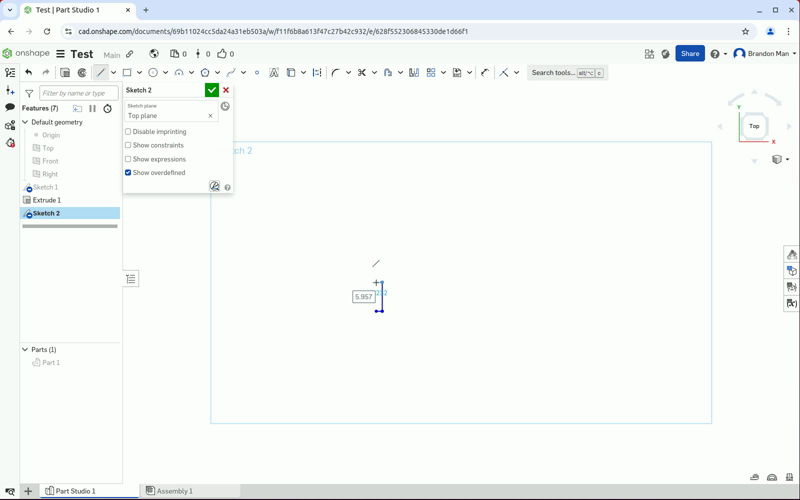
scroll(6)
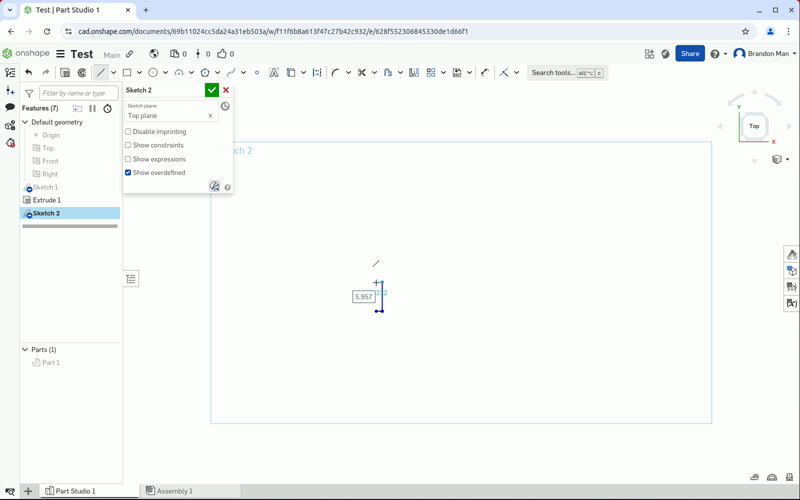
scroll(6)
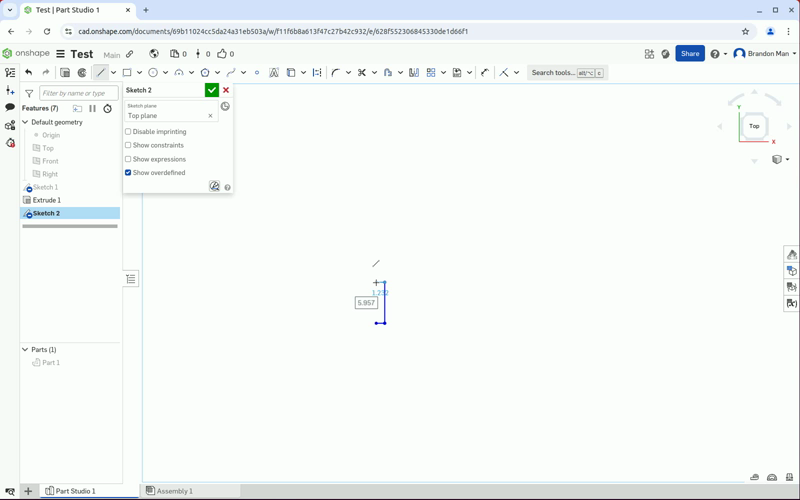
scroll(6)
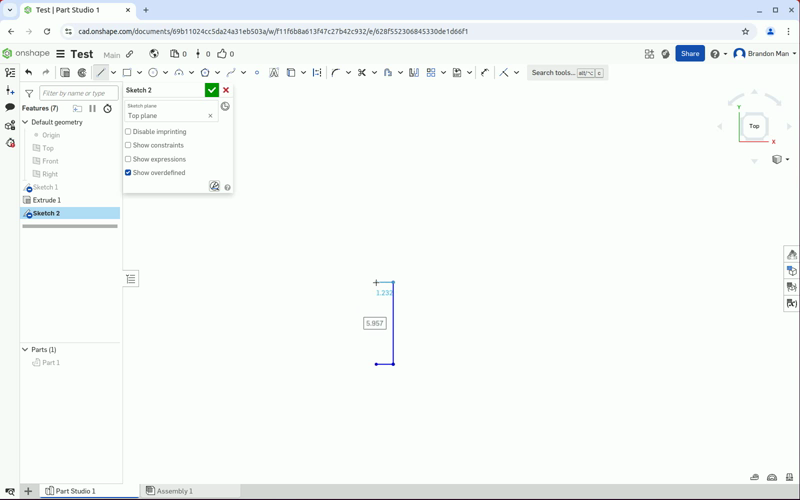
scroll(6)
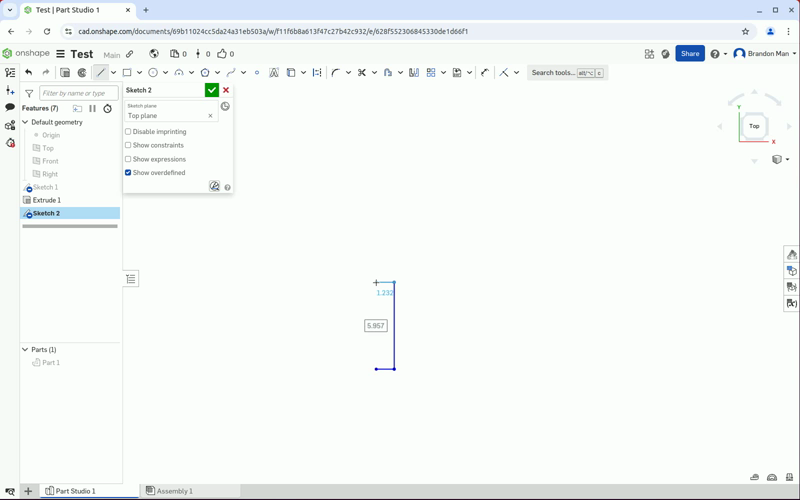
scroll(6)
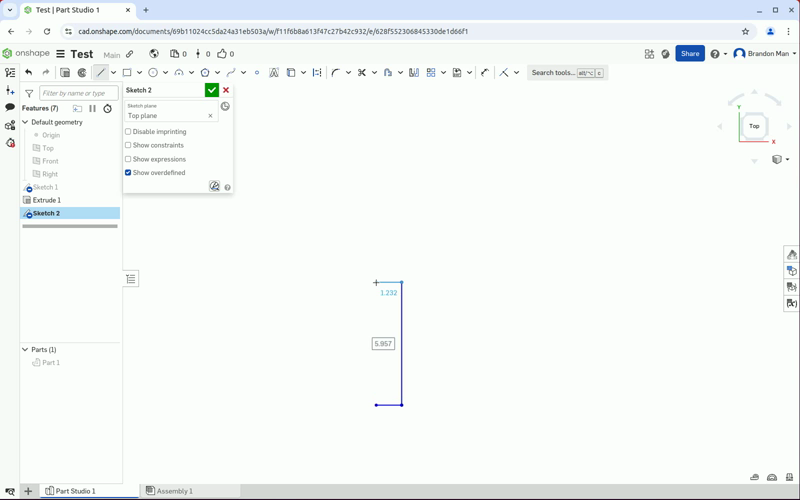
scroll(6)
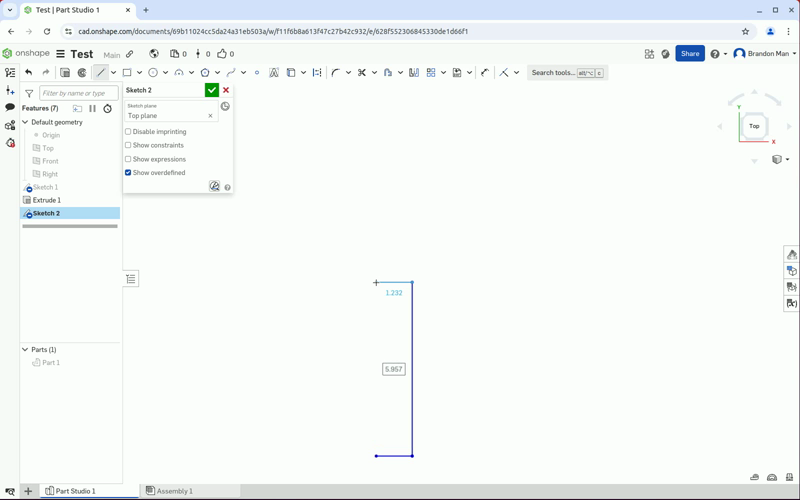
scroll(6)
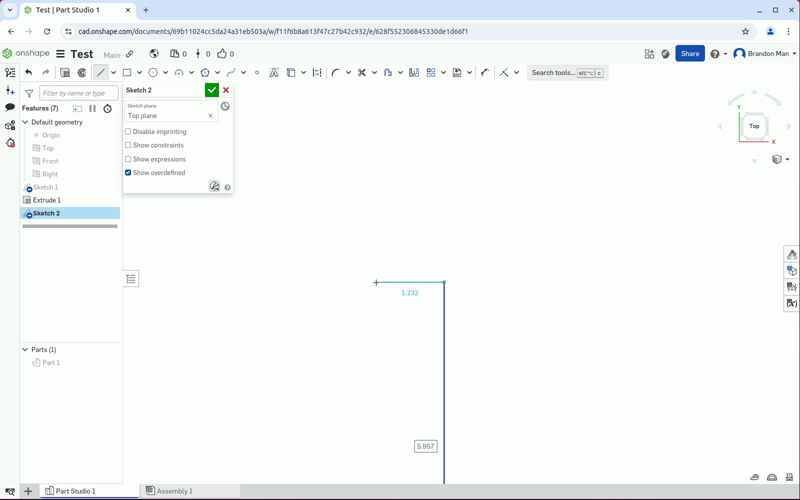
click(376, 282)
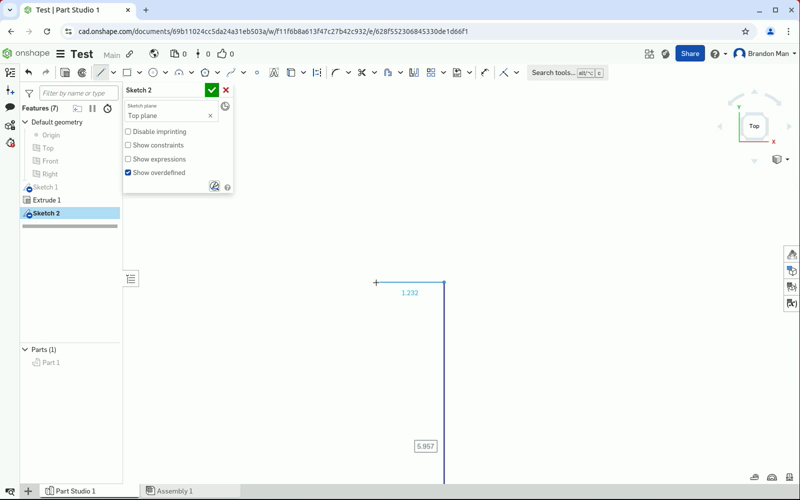
scroll(-6)
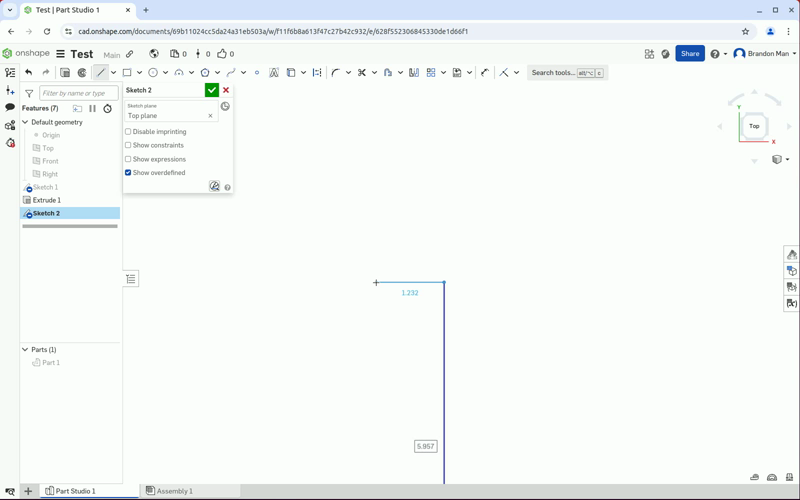
scroll(-6)
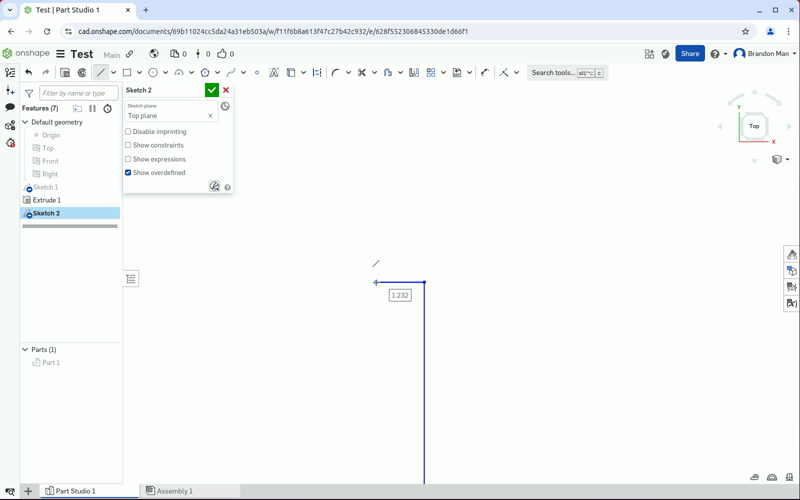
scroll(-6)
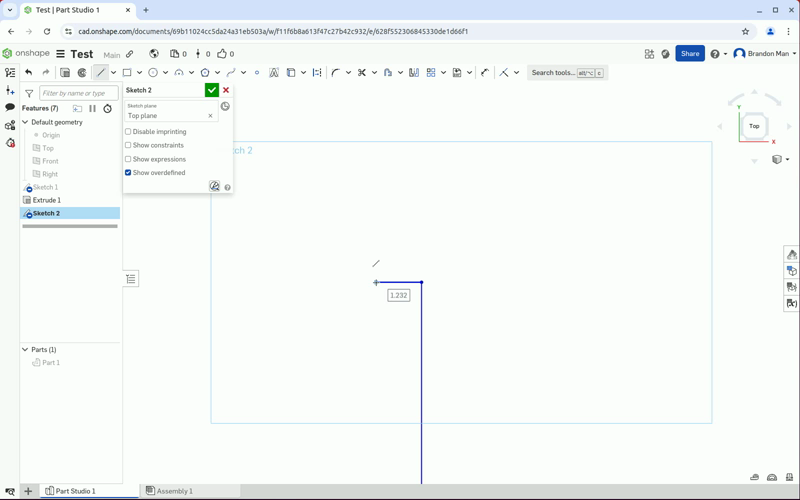
scroll(-6)
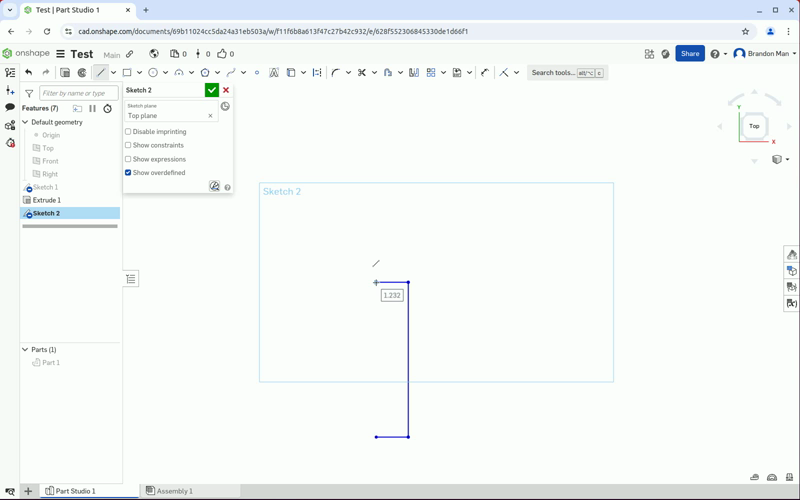
scroll(-6)
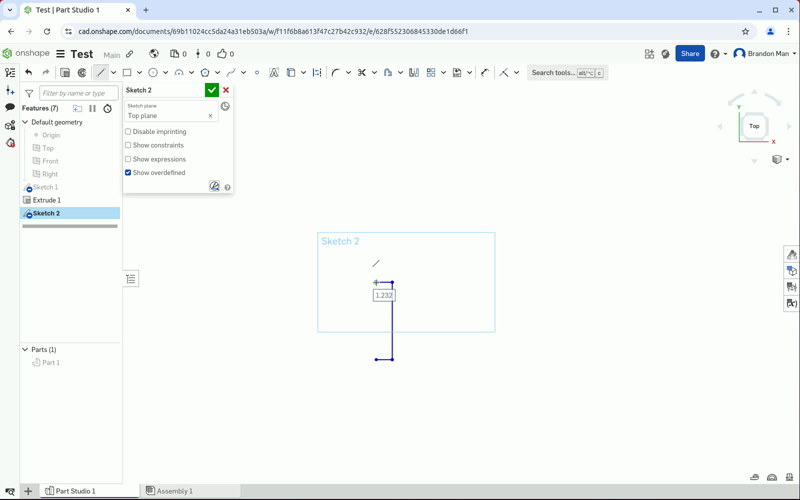
scroll(-6)
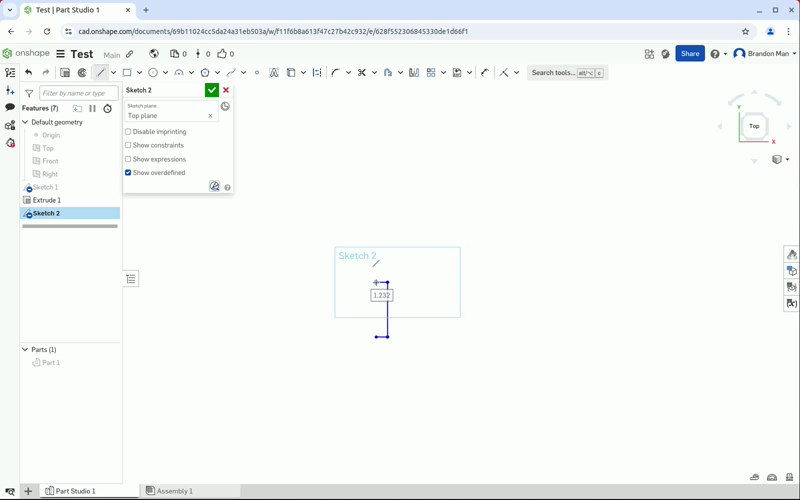
scroll(-6)
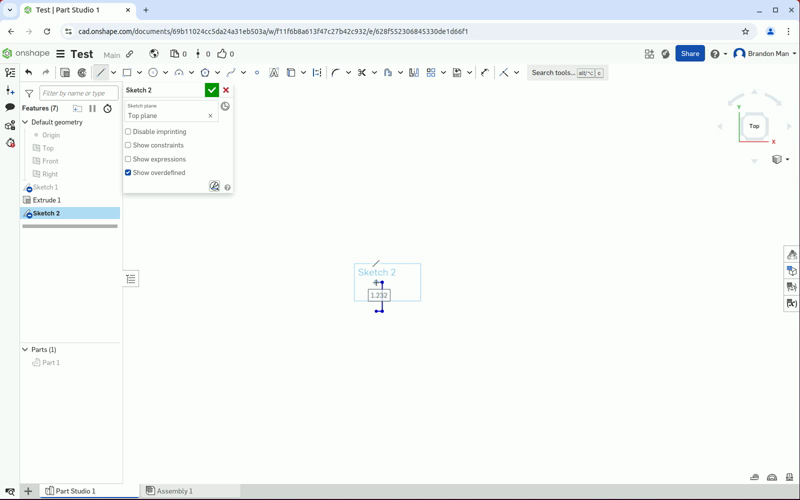
key_up(shift)
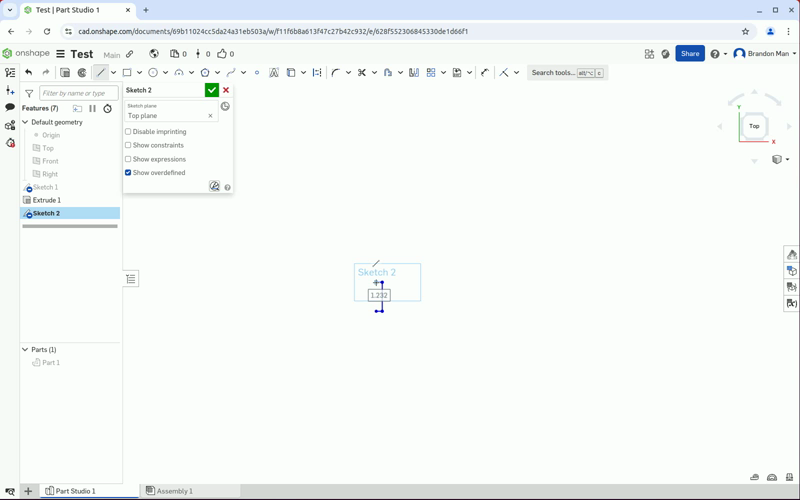
mouse_move(406, 282)
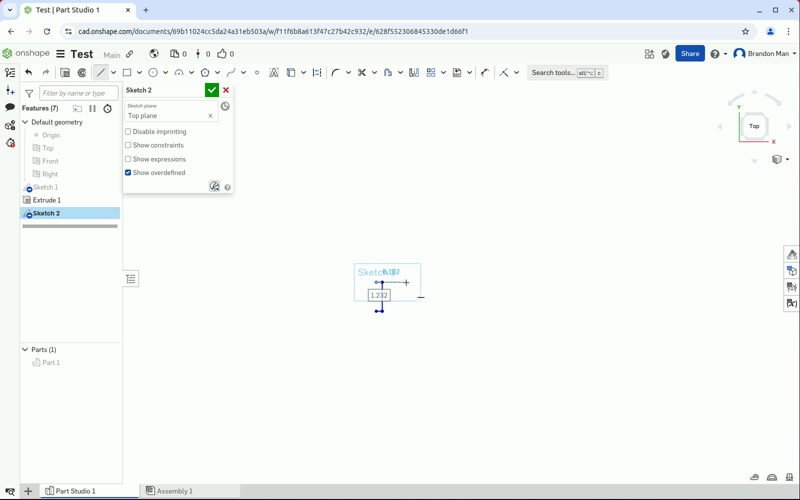
key_down(shift)
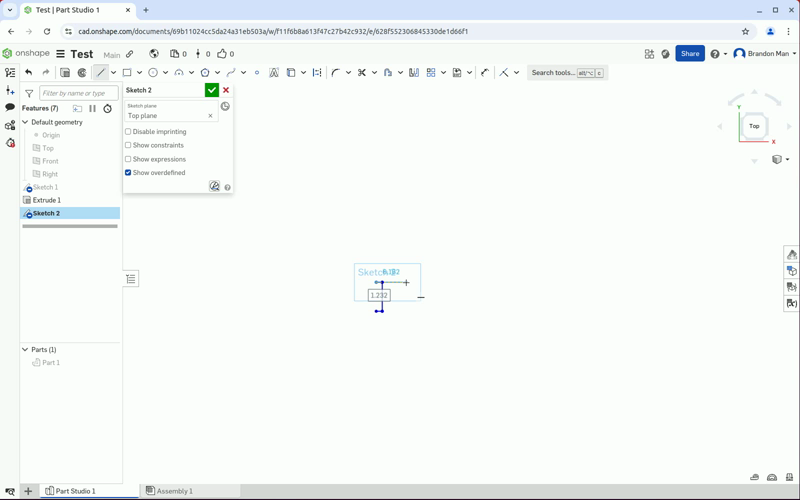
mouse_move(376, 311)
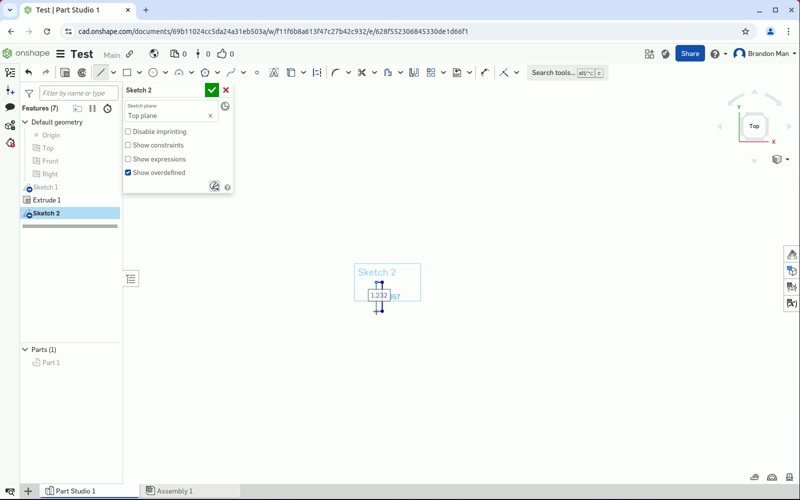
key_up(shift)
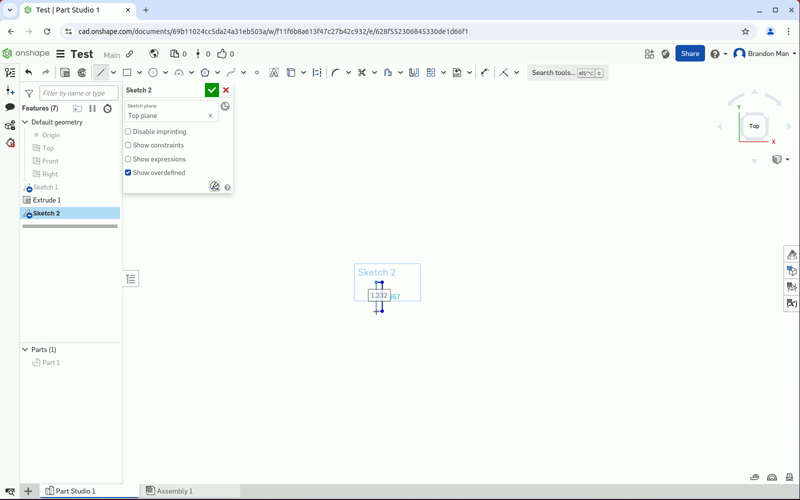
click(376, 311)
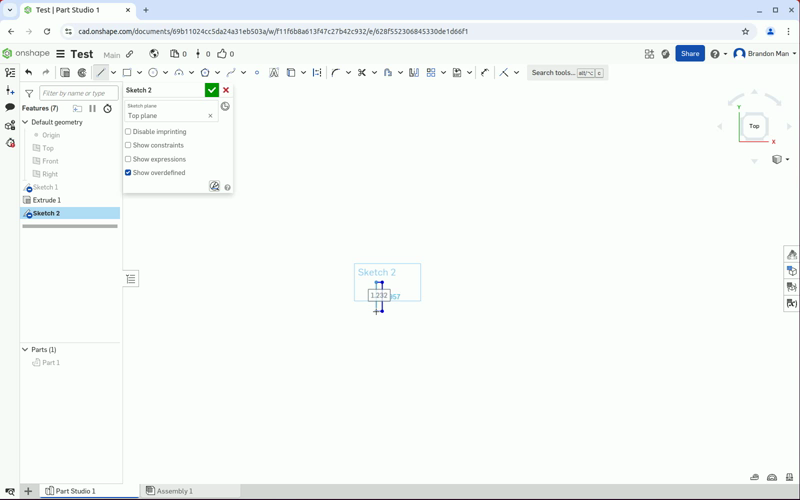
key(esc)
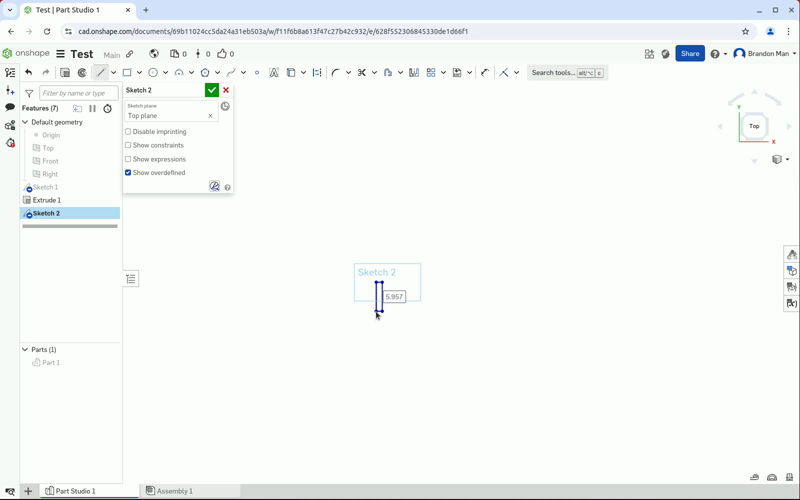
mouse_move(380, 305)
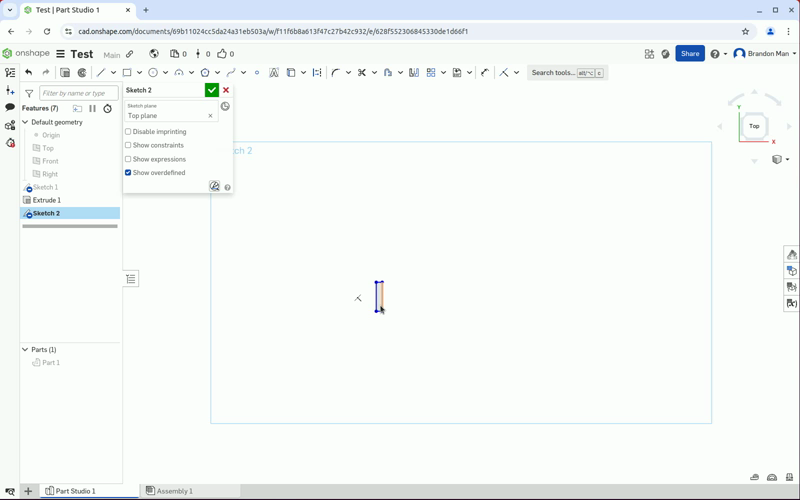
scroll(6)
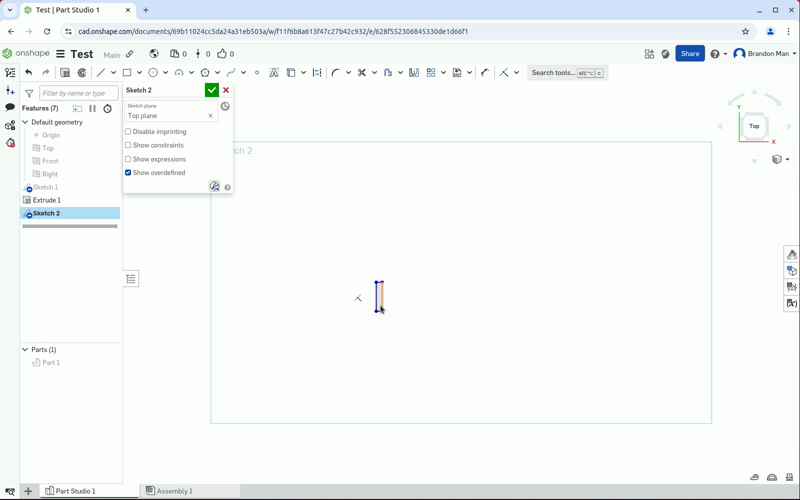
scroll(6)
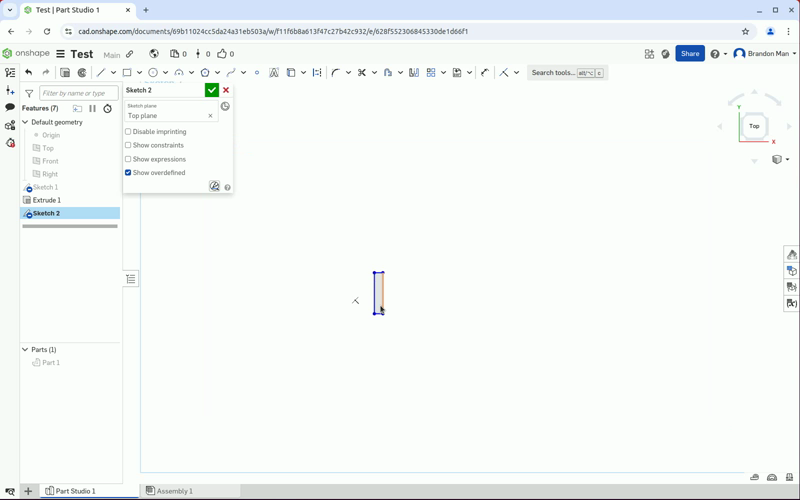
scroll(6)
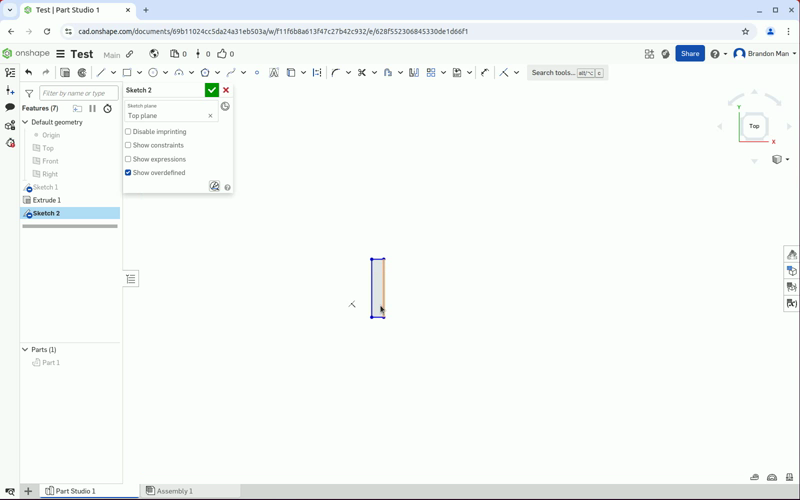
scroll(6)
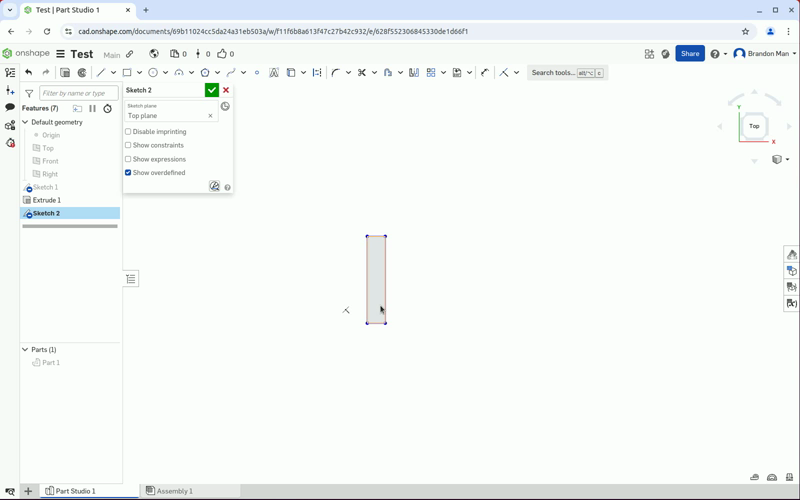
scroll(6)
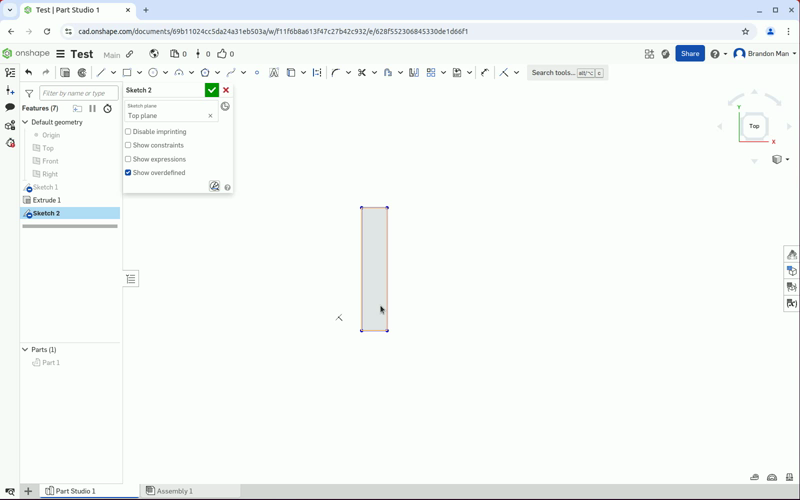
scroll(6)
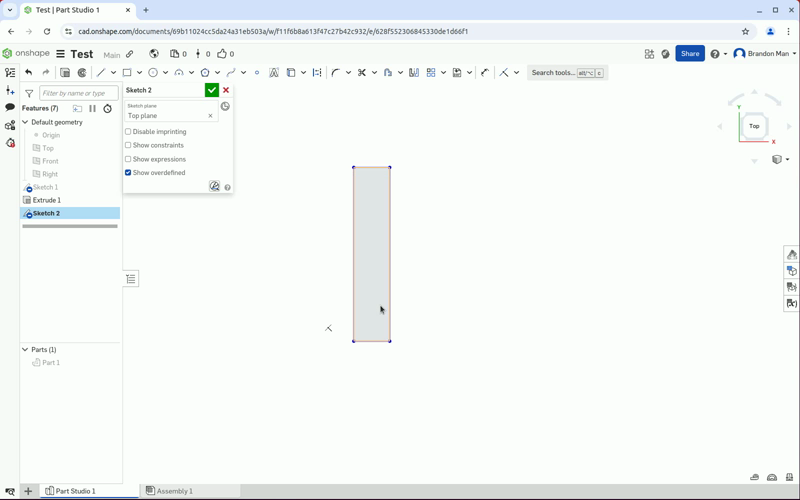
scroll(6)
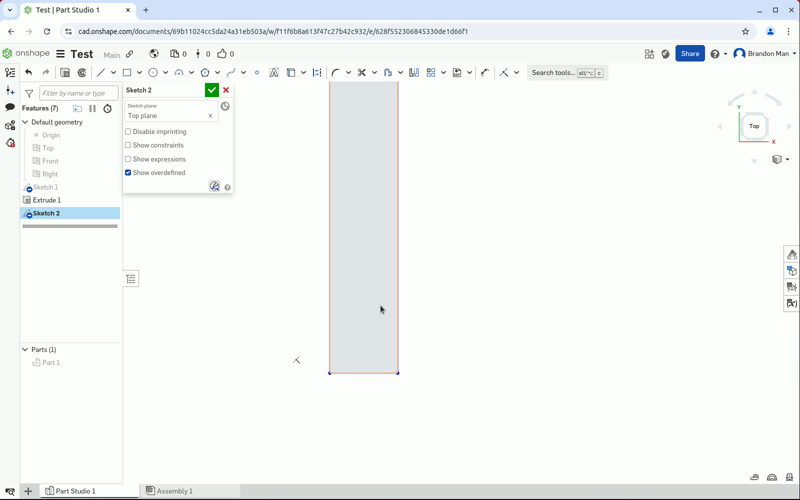
click(380, 305)
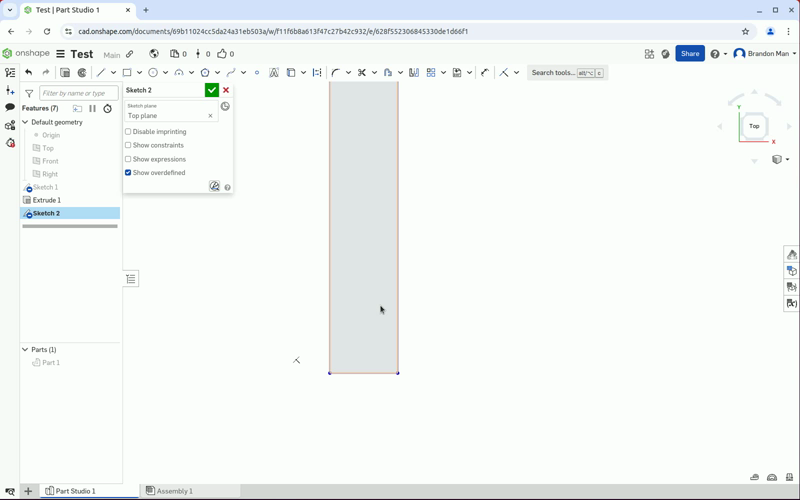
scroll(-6)
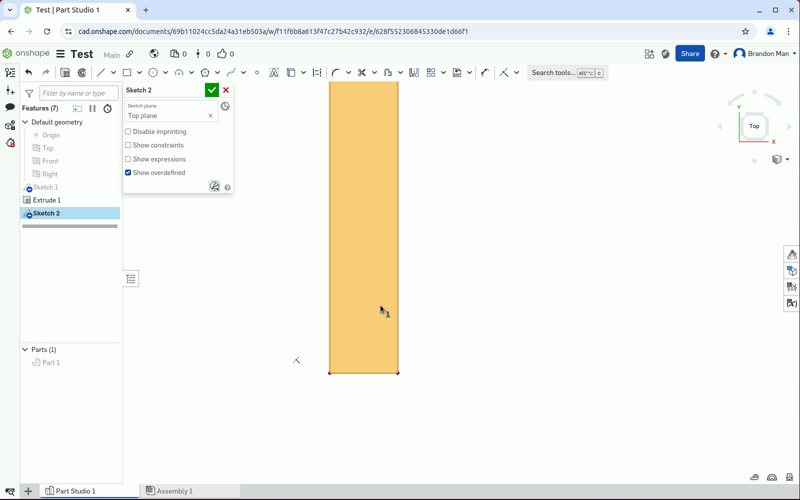
scroll(-6)
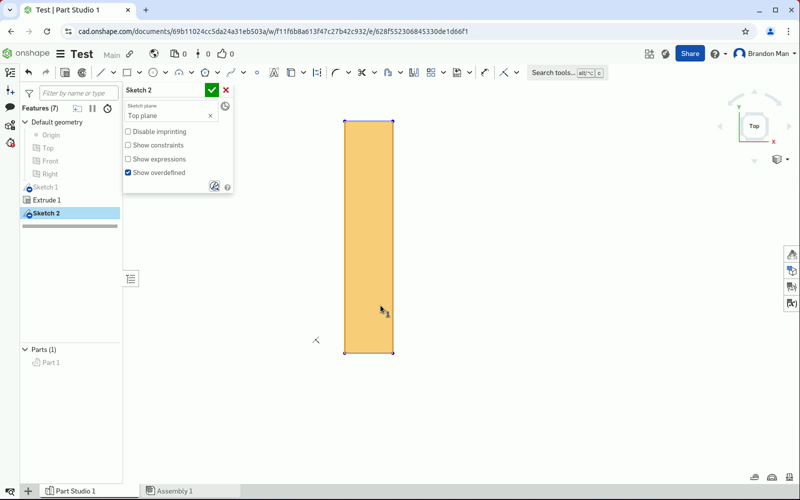
scroll(-6)
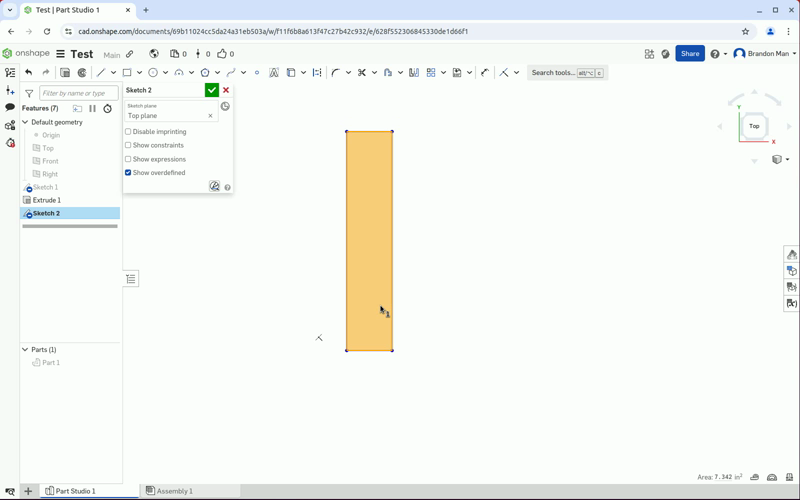
scroll(-6)
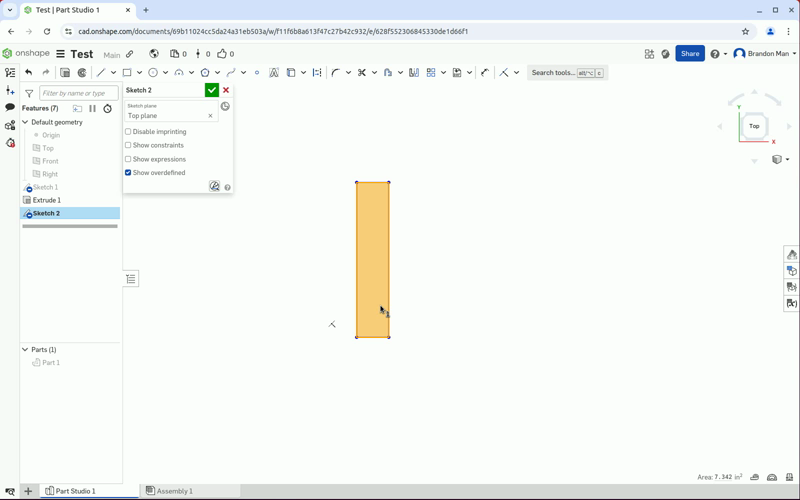
scroll(-6)
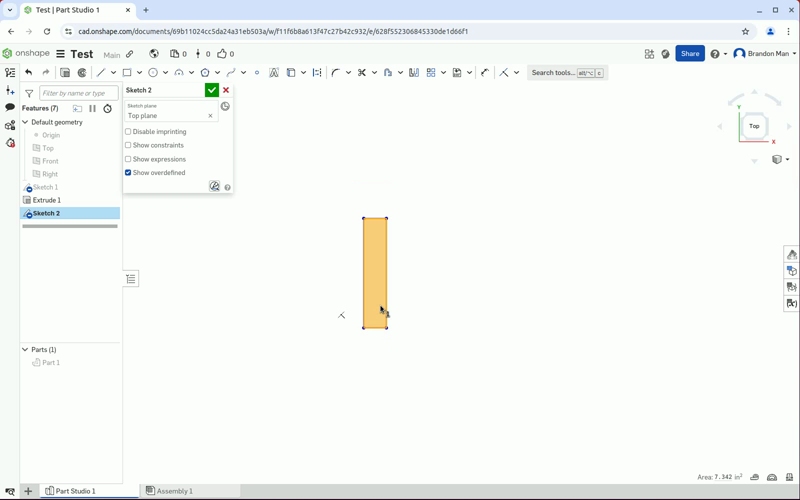
scroll(-6)
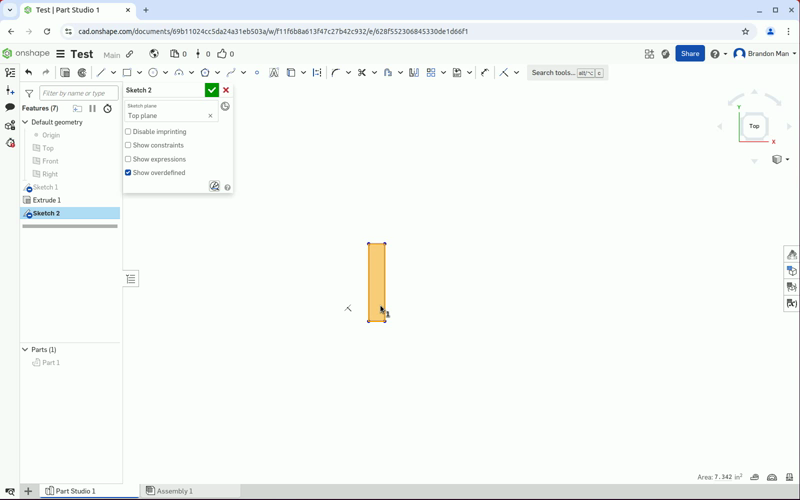
scroll(-6)
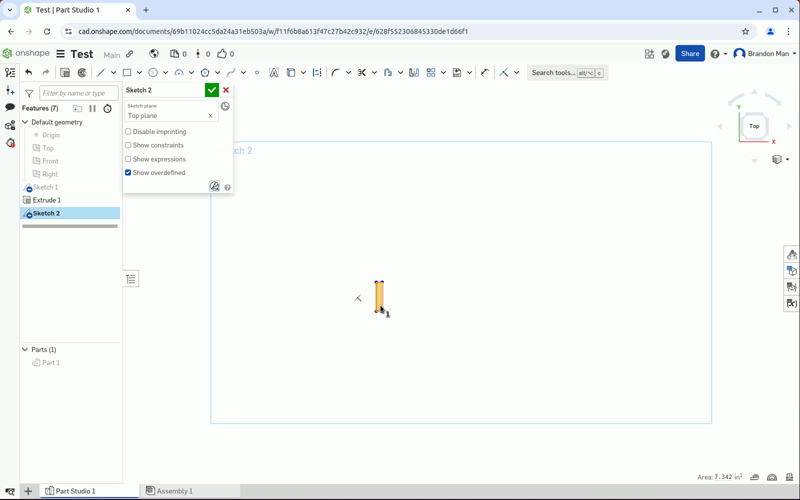
mouse_move(73, 352)
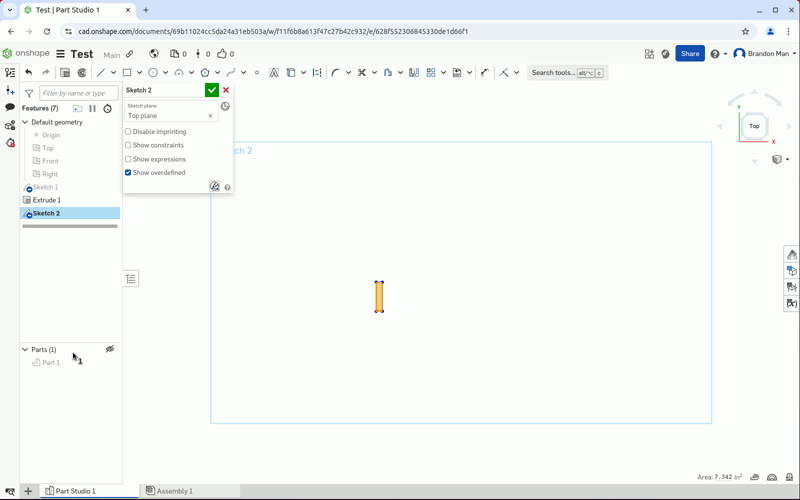
key(shift+y)
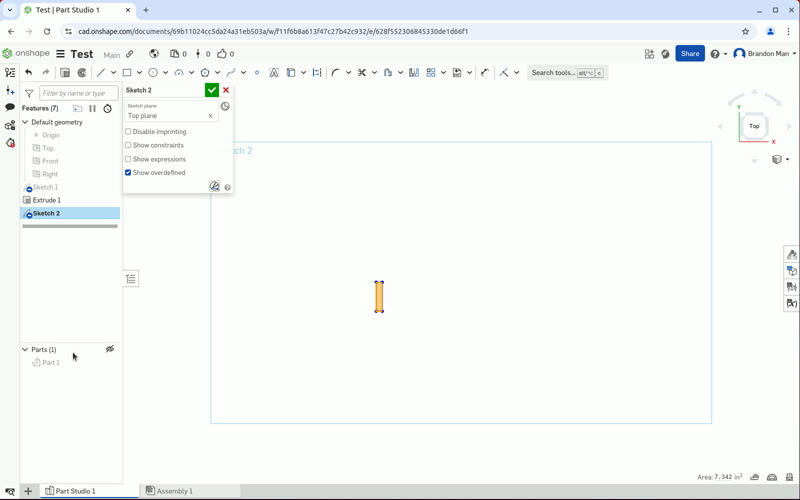
key(shift+e)
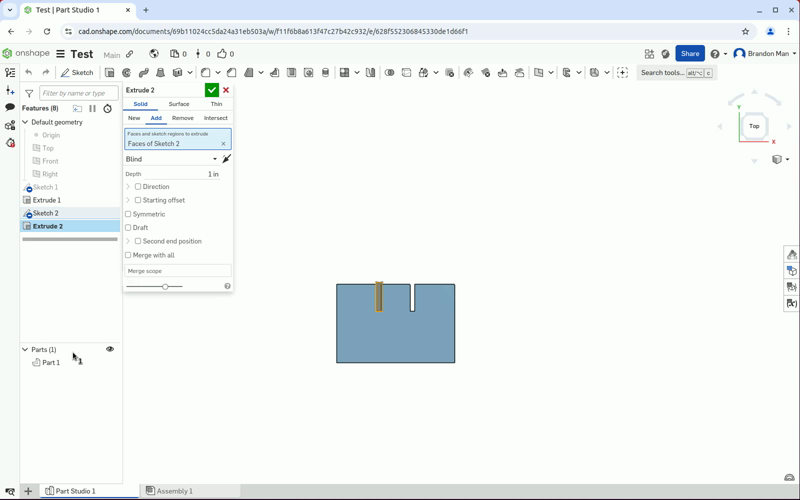
mouse_move(143, 106)
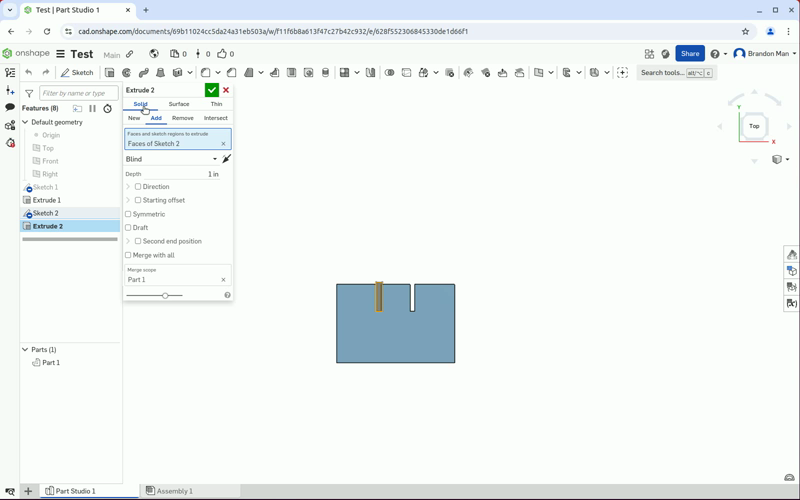
click(143, 106)
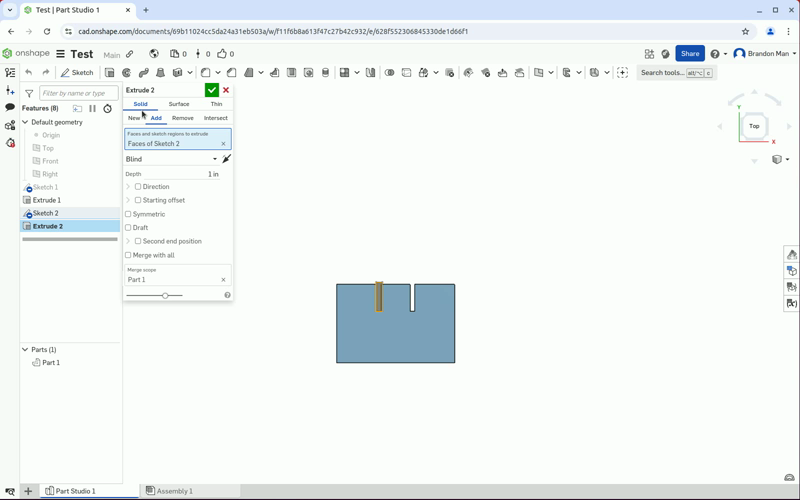
mouse_move(137, 120)
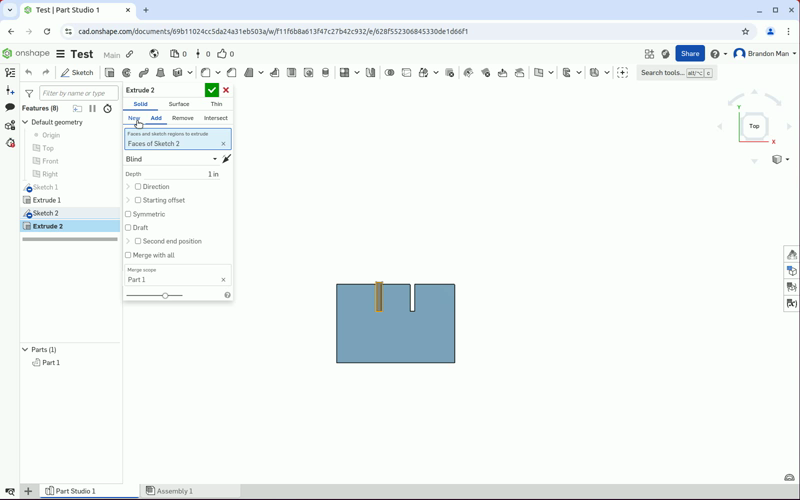
click(137, 120)
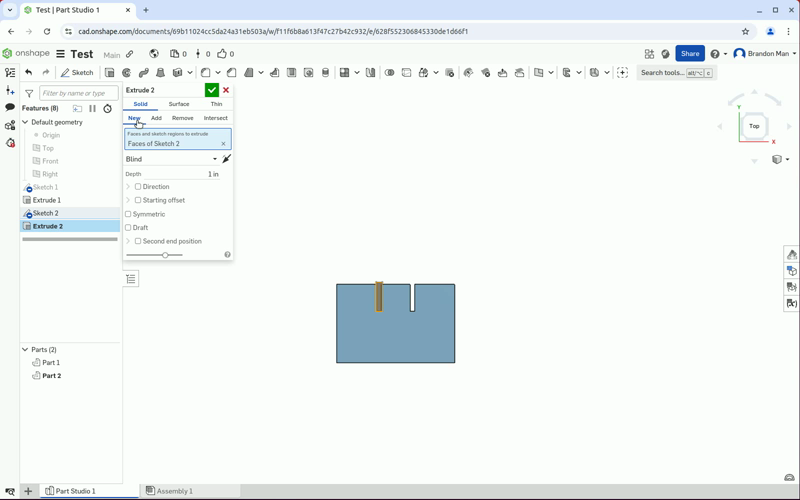
key(tab, 4)
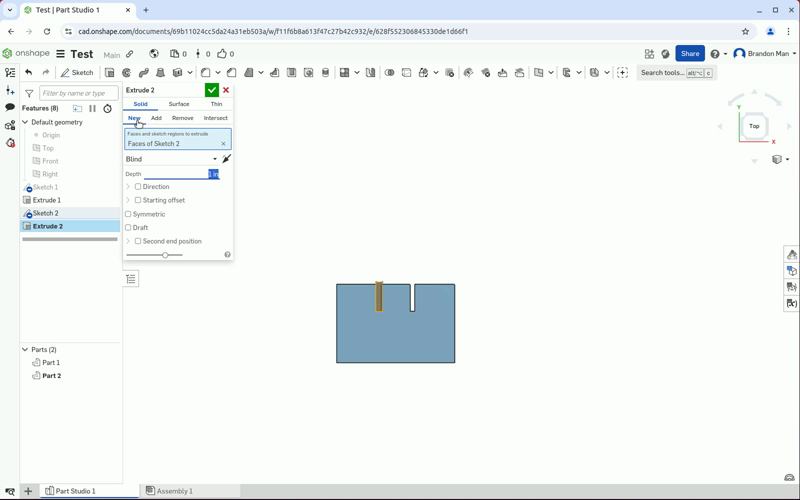
text(-2.407)
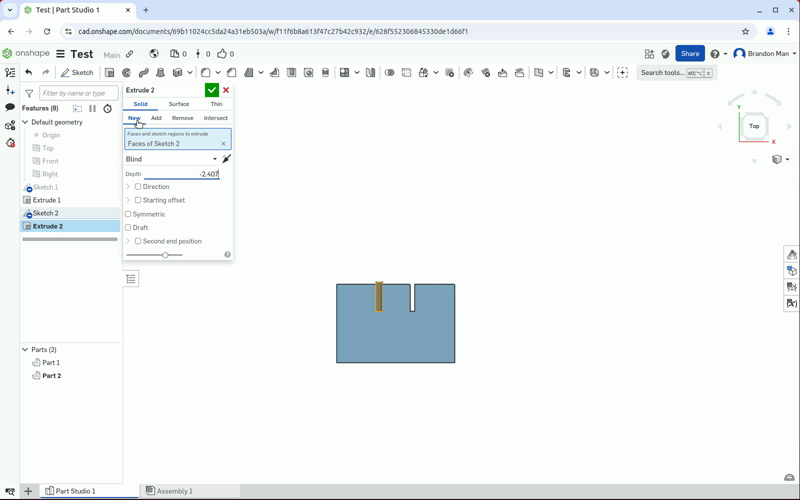
key(enter)
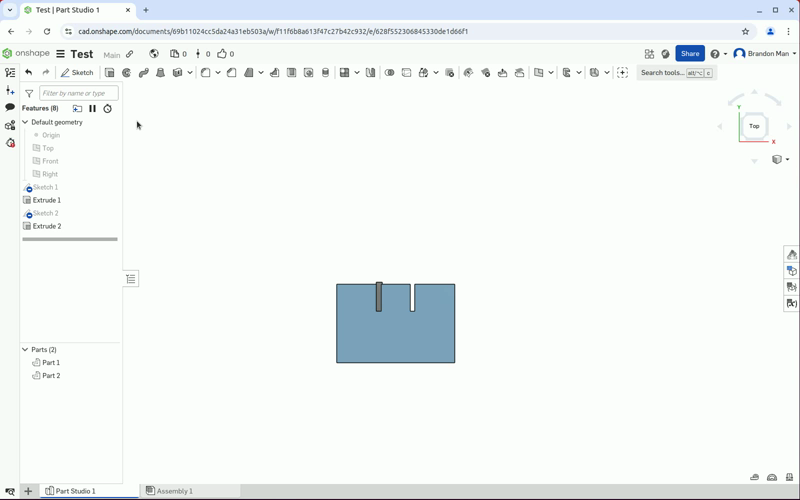
key(shift+h)
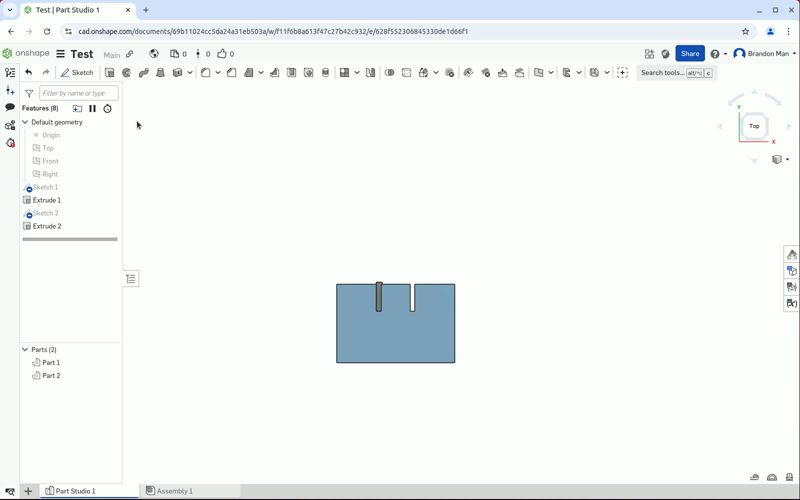
key(shift+h)
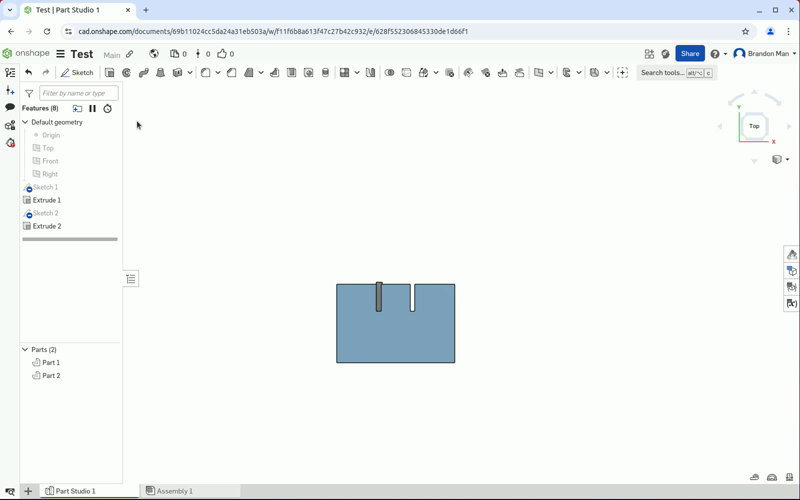
mouse_move(73, 189)
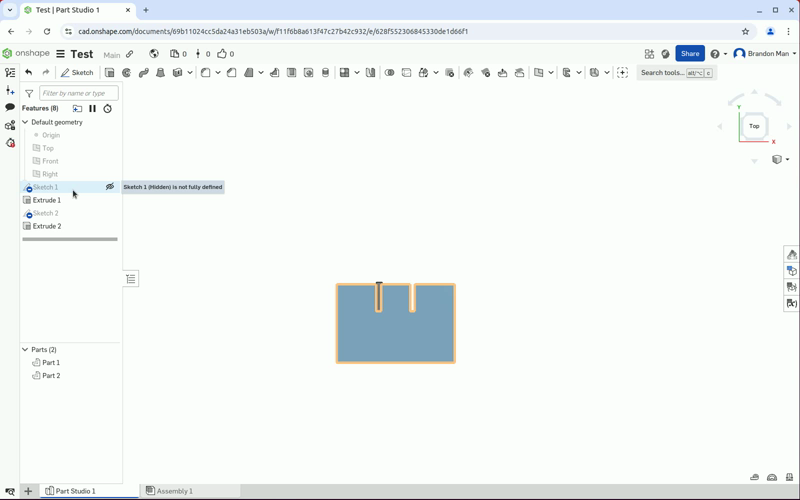
click(73, 189)
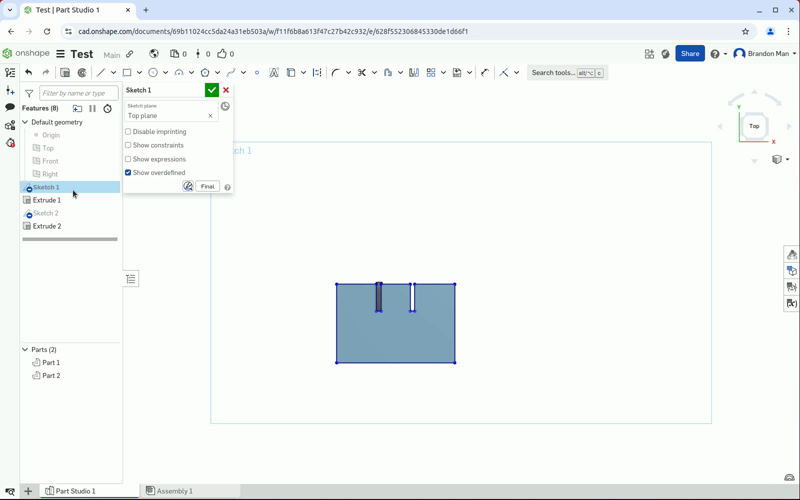
mouse_move(229, 92)
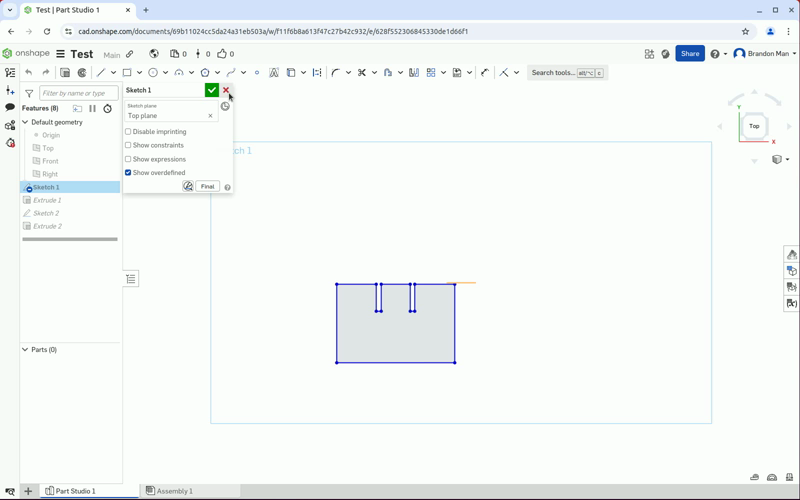
click(229, 92)
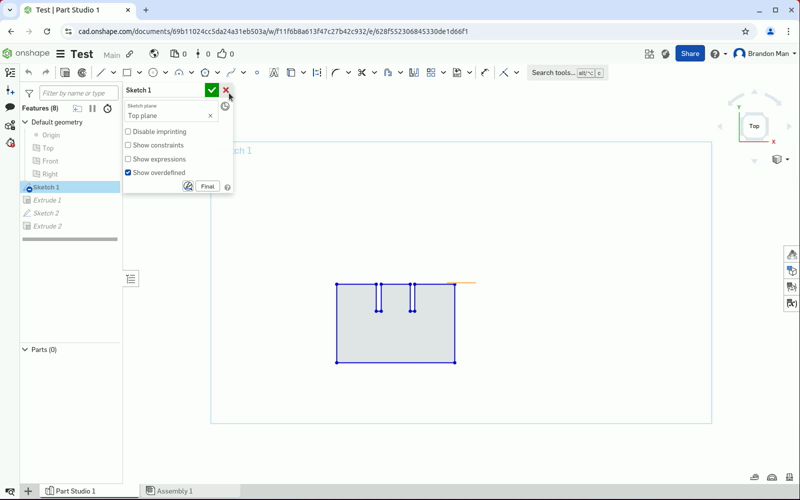
key(shift+s)
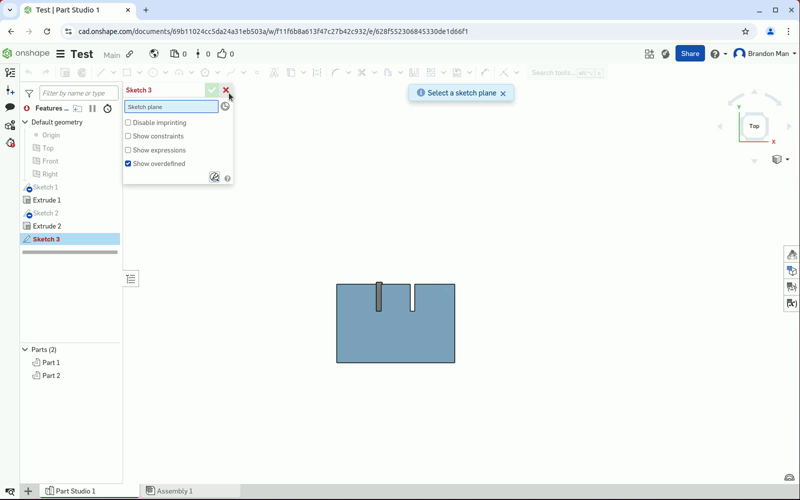
mouse_move(73, 150)
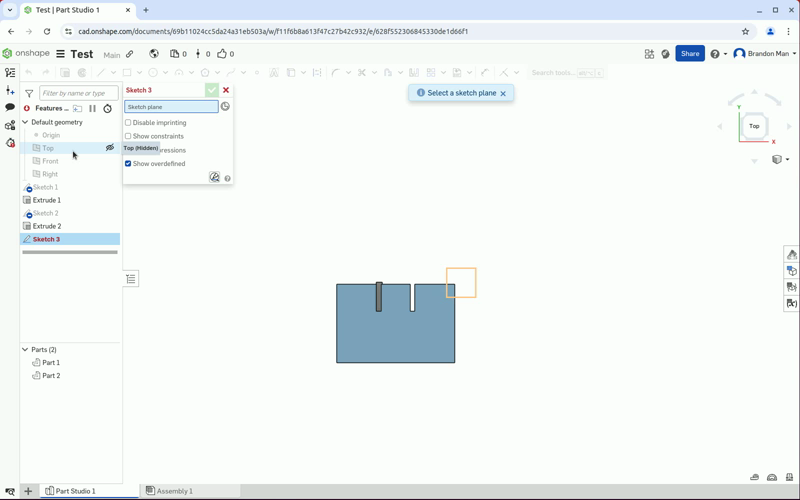
click(73, 150)
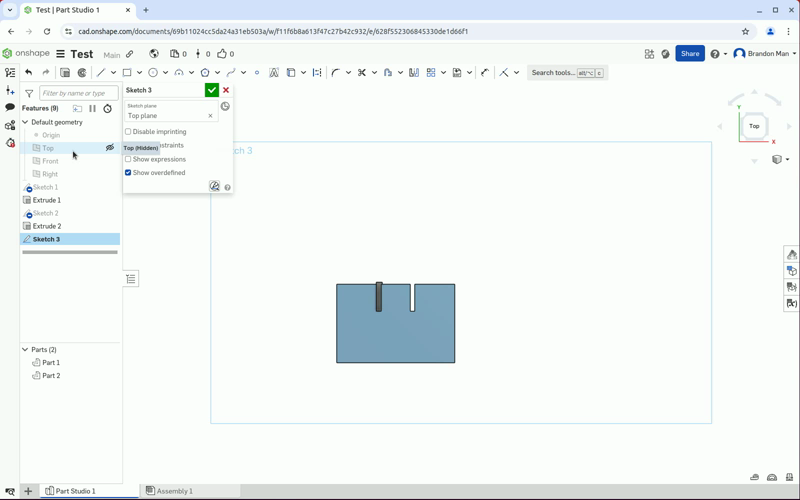
mouse_move(73, 352)
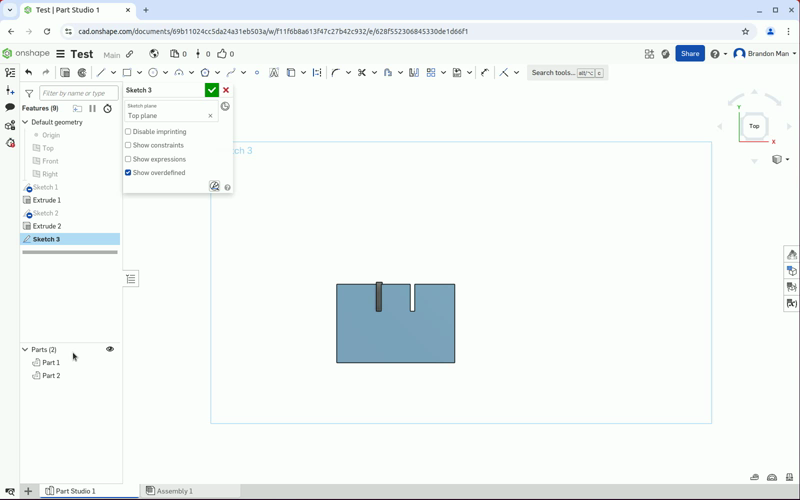
key(y)
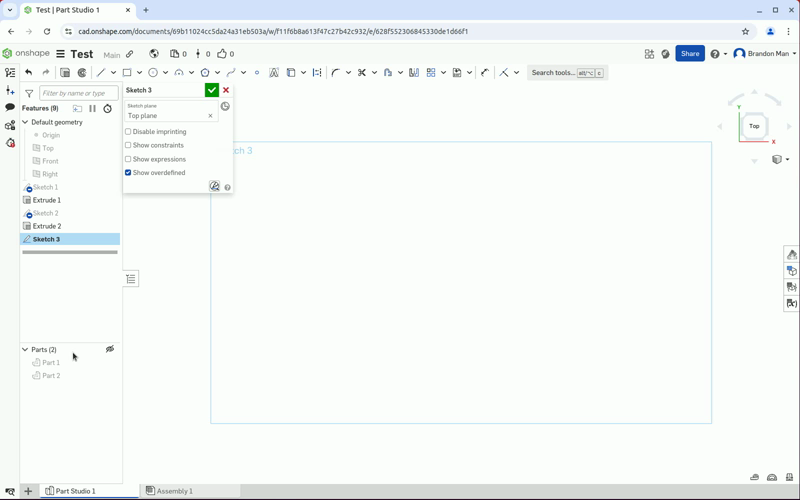
key(l)
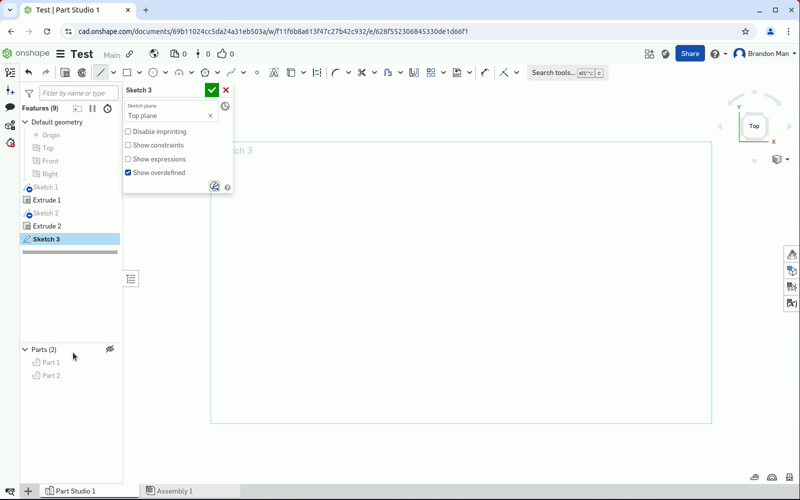
key_down(shift)
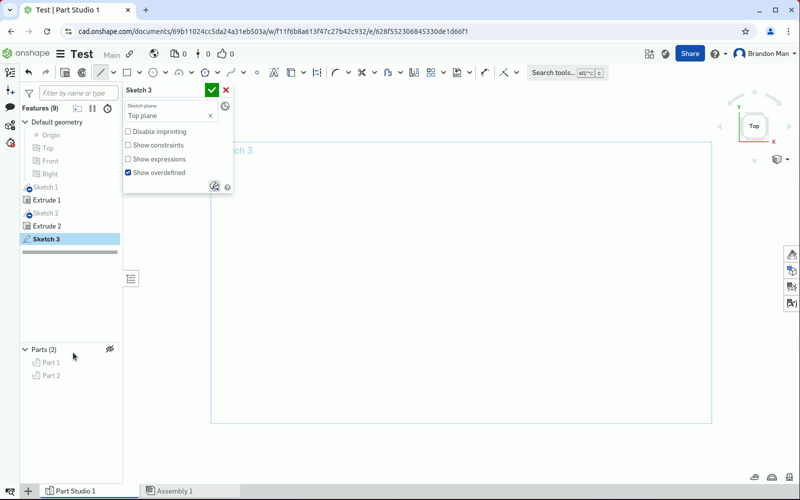
mouse_move(409, 311)
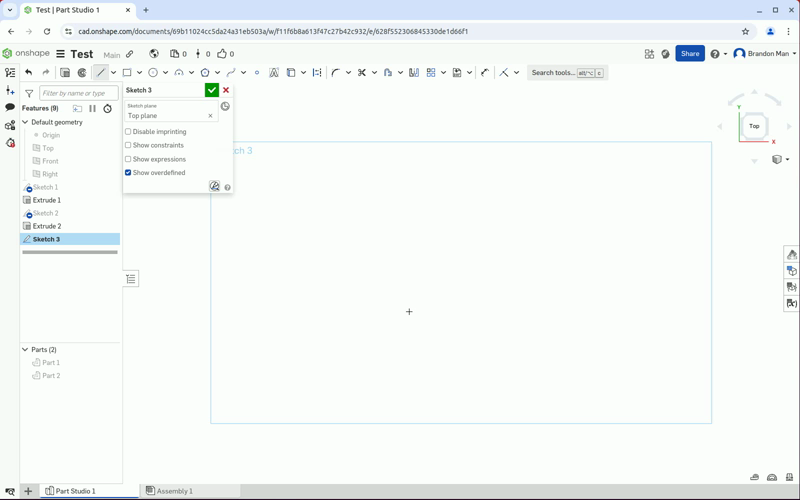
click(409, 311)
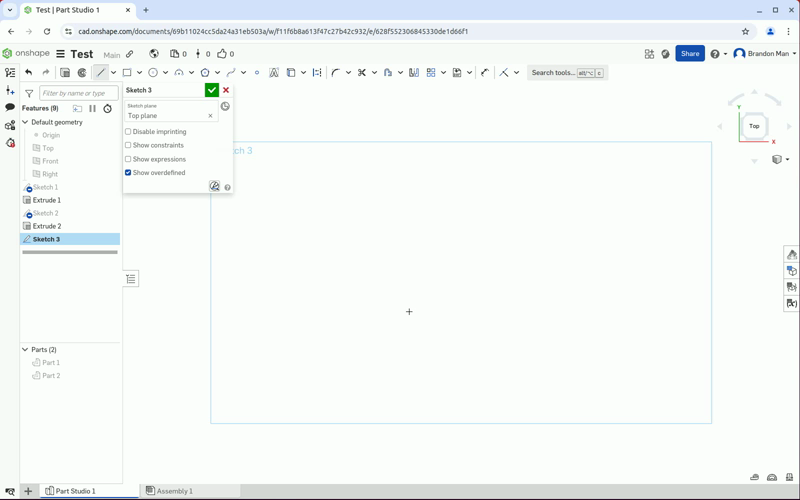
key_up(shift)
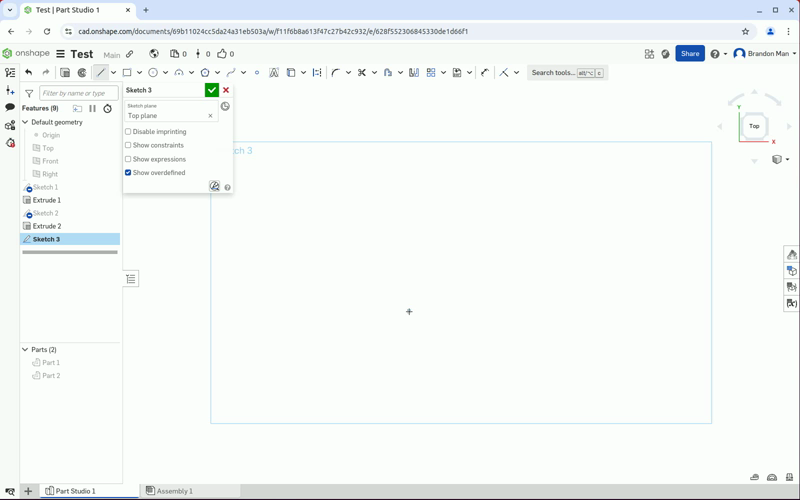
key_down(shift)
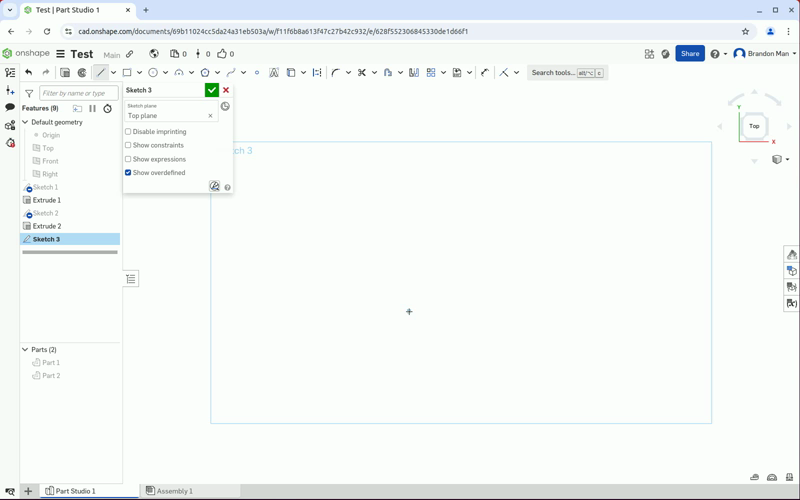
mouse_move(439, 311)
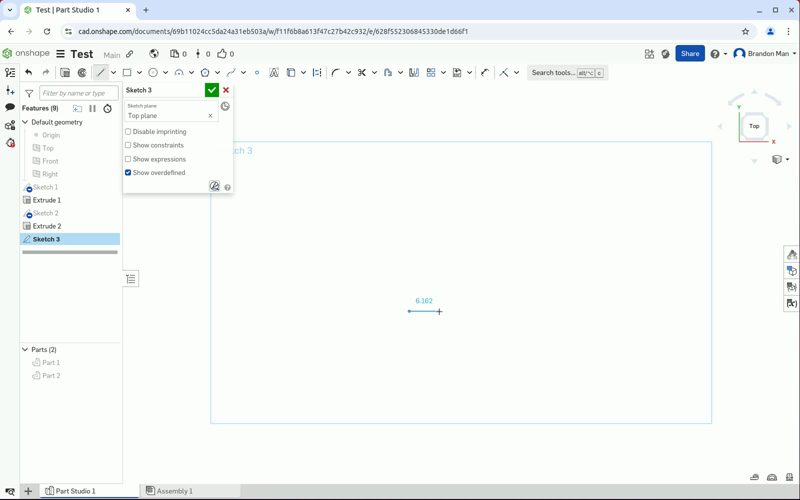
mouse_move(415, 311)
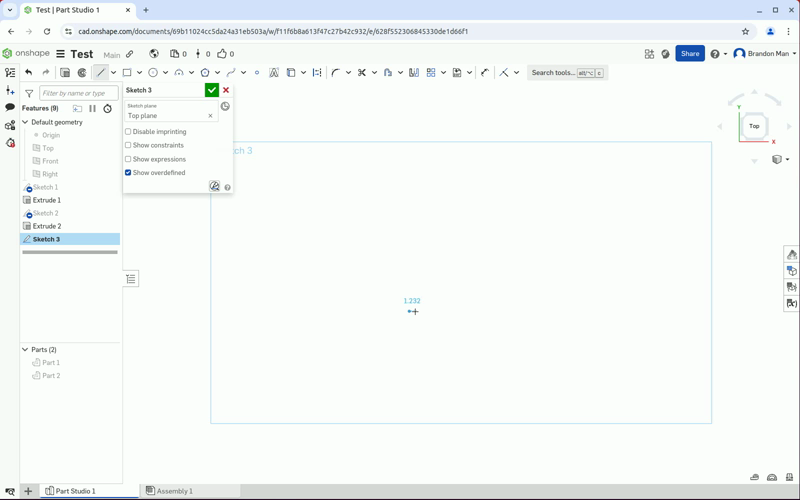
scroll(6)
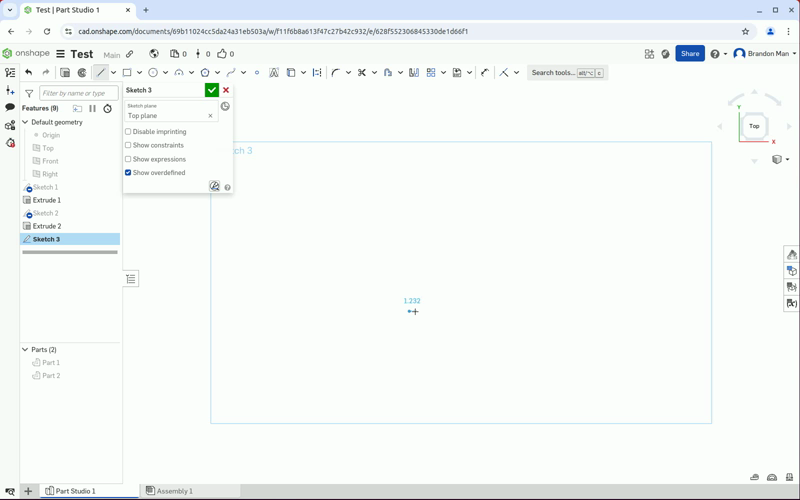
scroll(6)
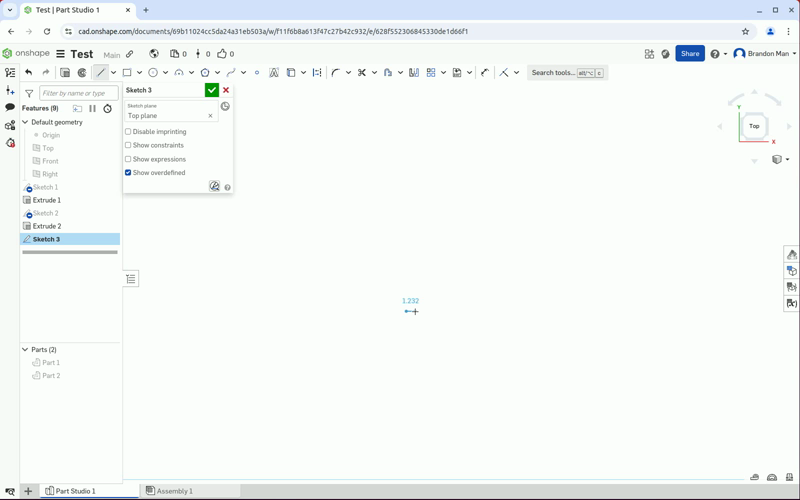
scroll(6)
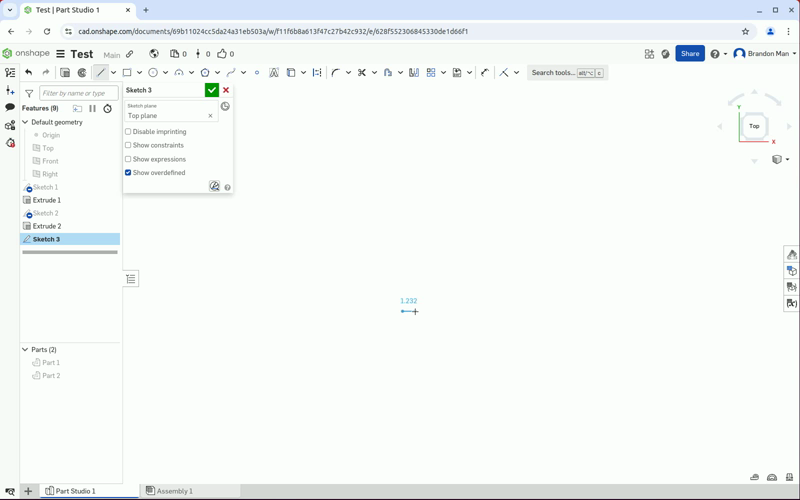
scroll(6)
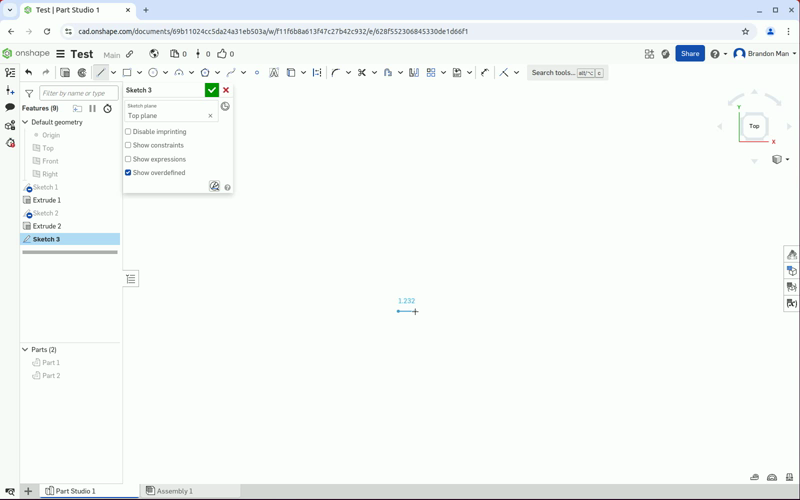
scroll(6)
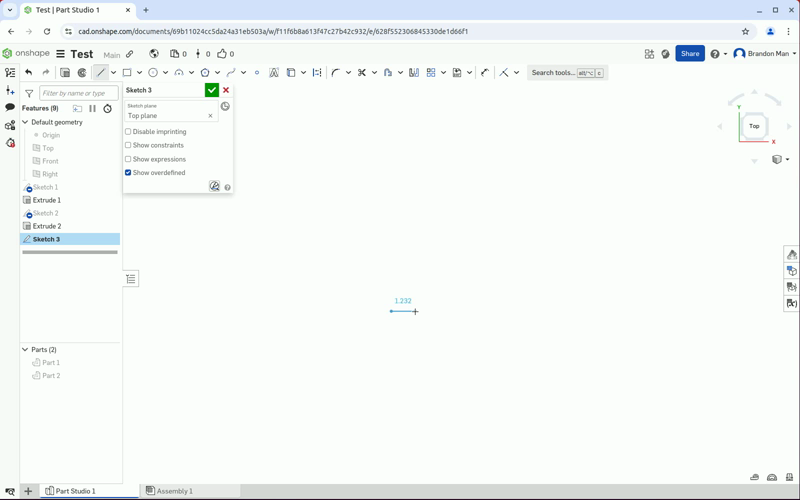
scroll(6)
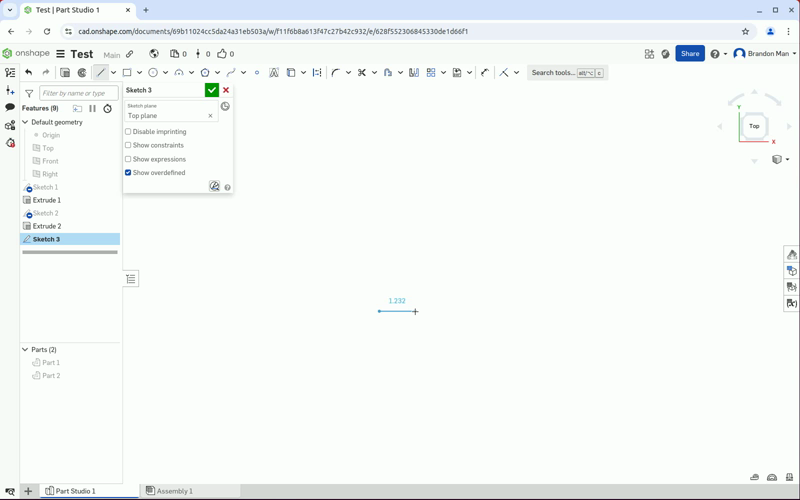
scroll(6)
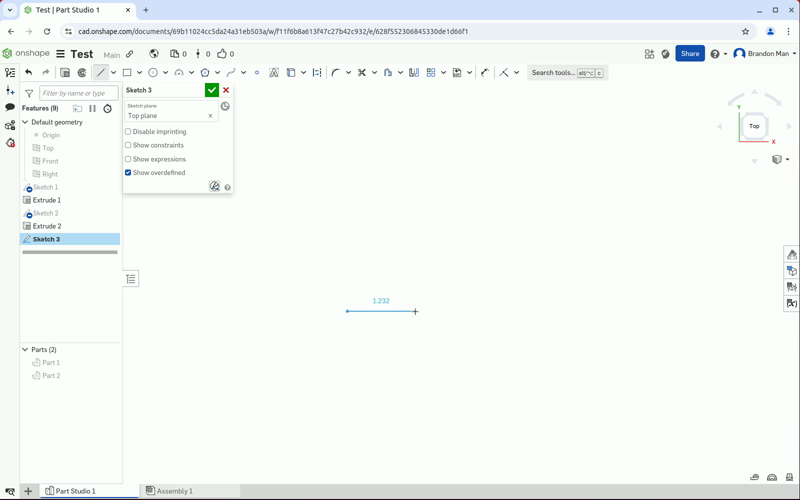
click(415, 311)
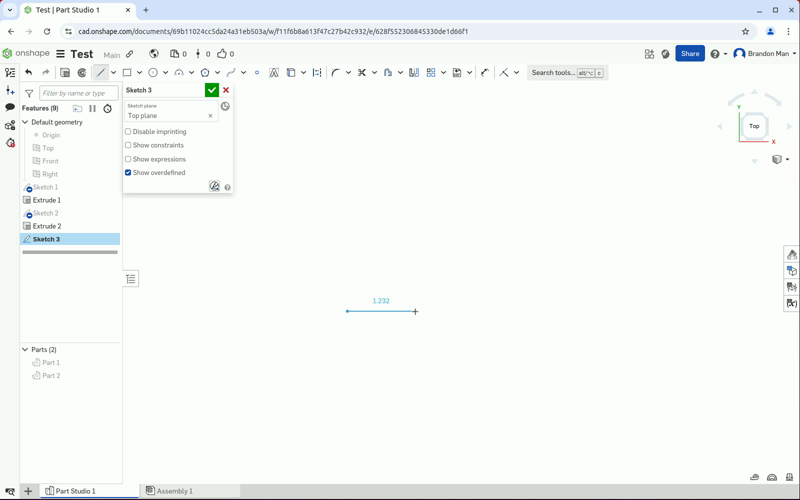
scroll(-6)
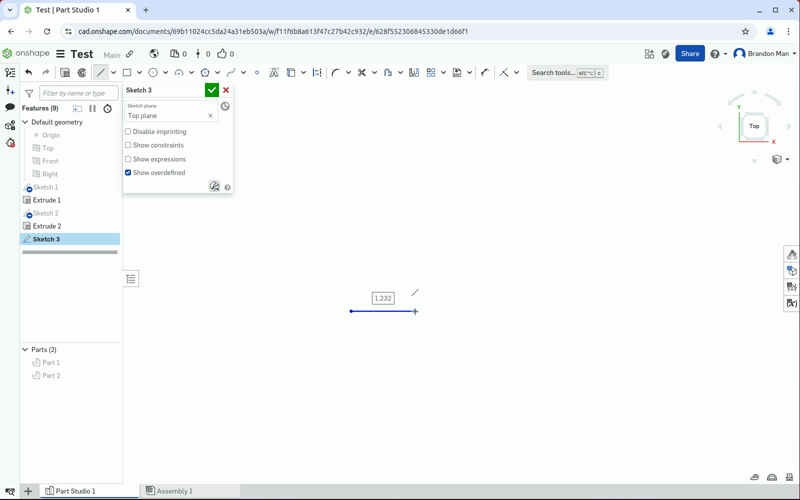
scroll(-6)
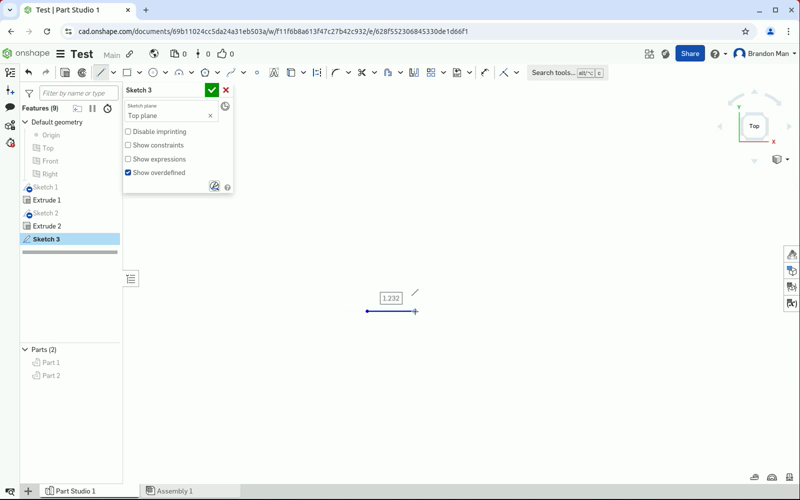
scroll(-6)
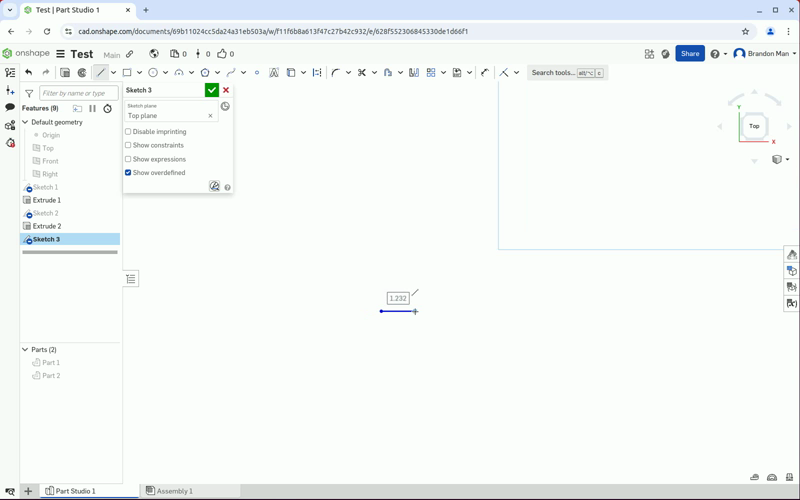
scroll(-6)
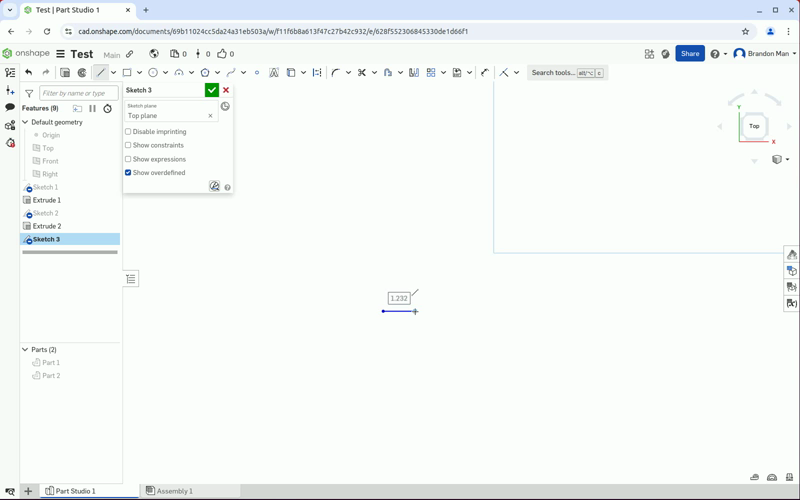
scroll(-6)
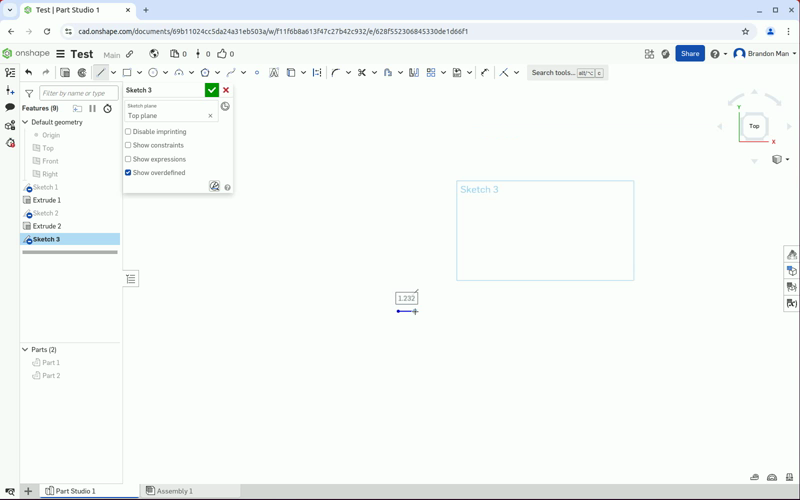
scroll(-6)
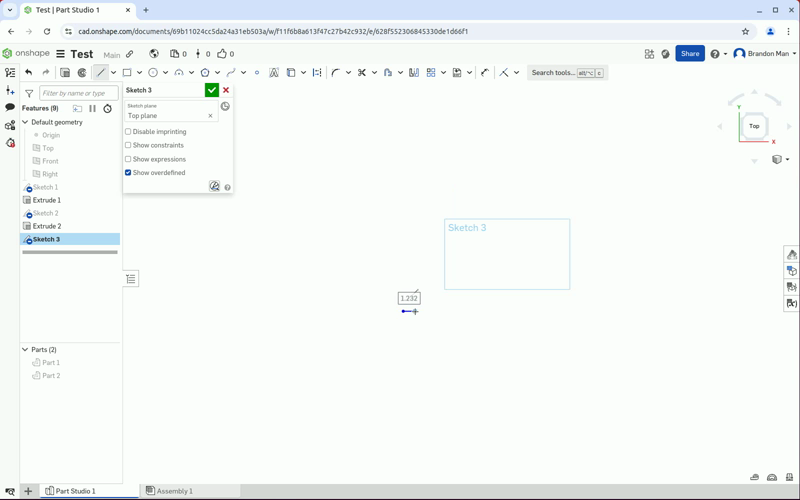
scroll(-6)
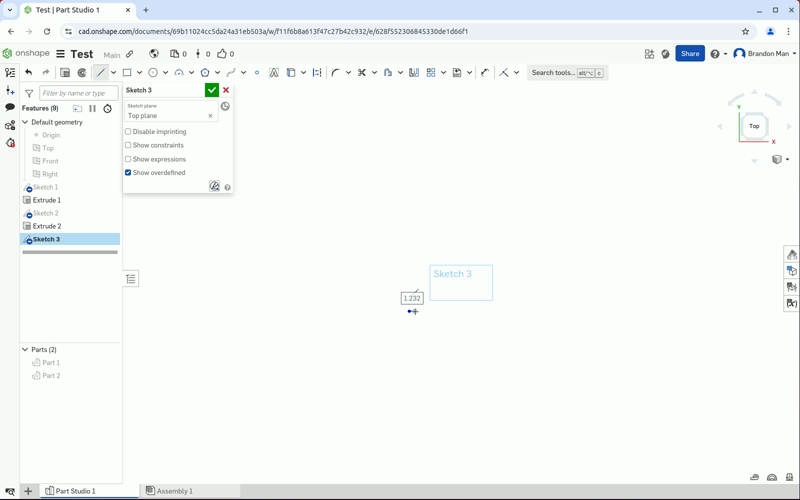
key_up(shift)
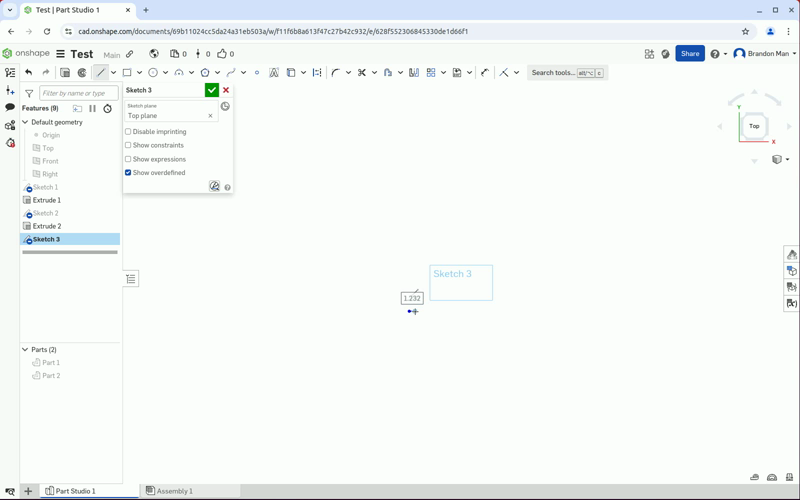
key_down(shift)
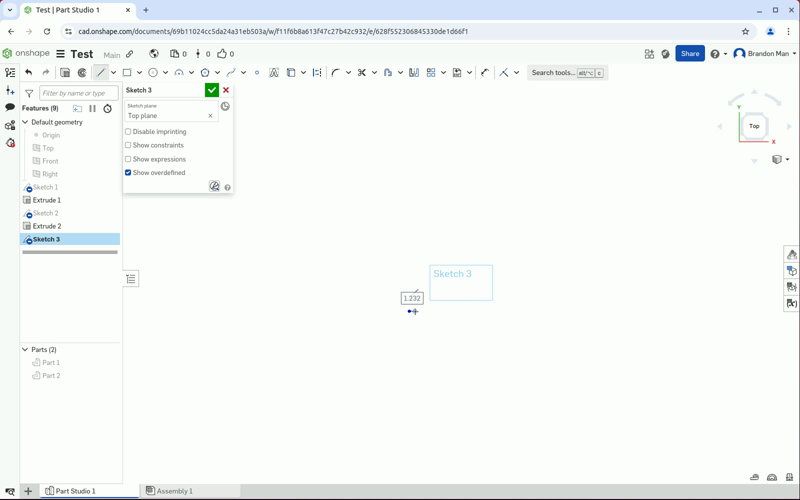
mouse_move(445, 311)
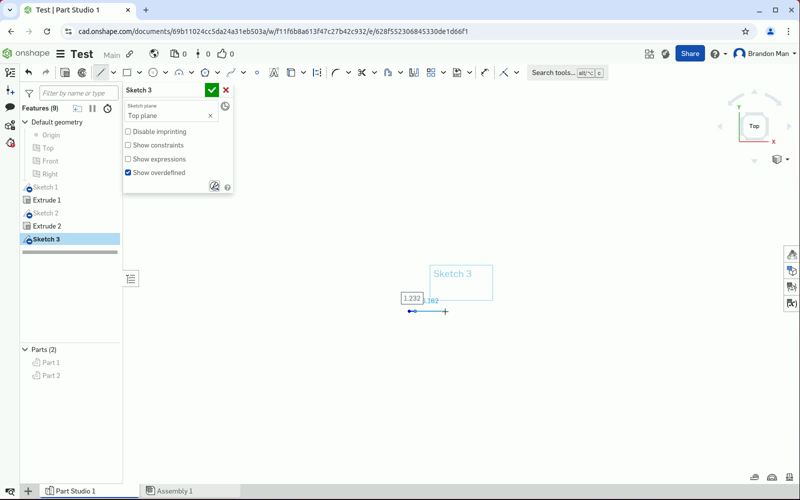
mouse_move(415, 282)
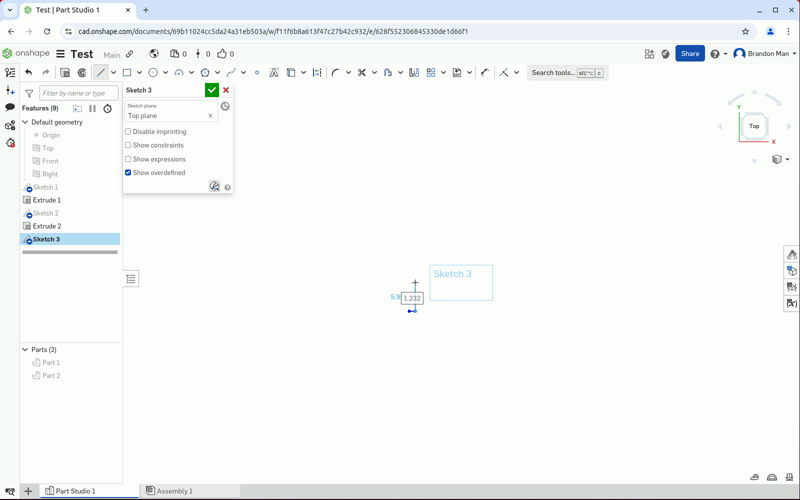
click(415, 282)
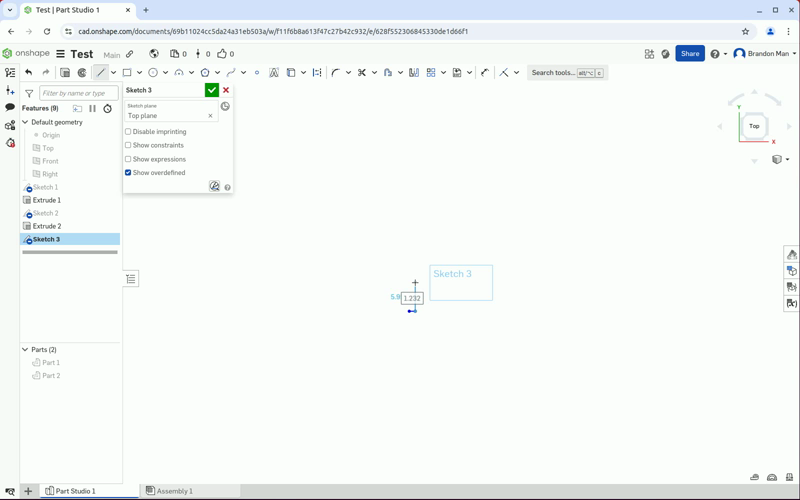
key_up(shift)
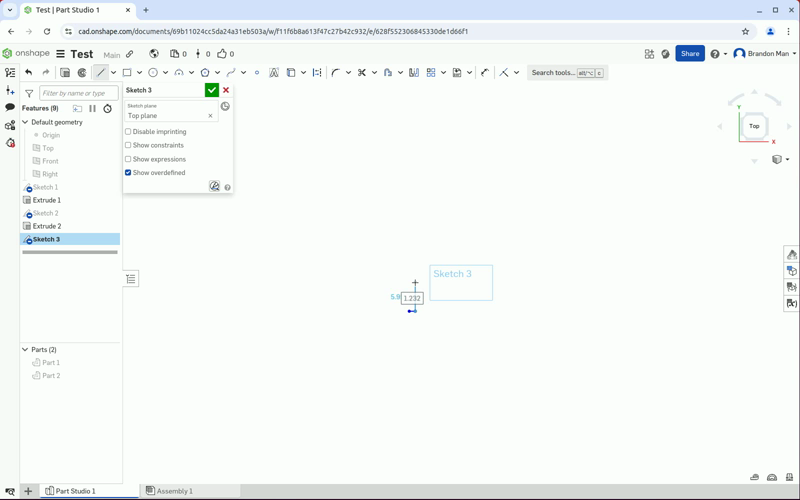
key_down(shift)
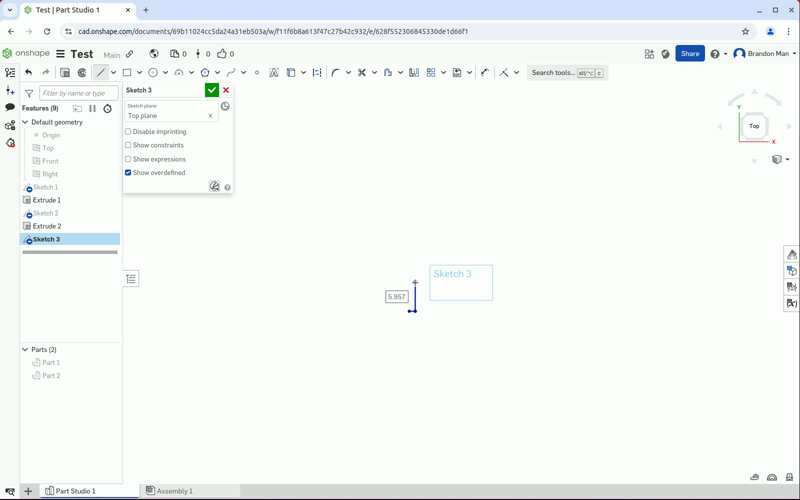
mouse_move(445, 282)
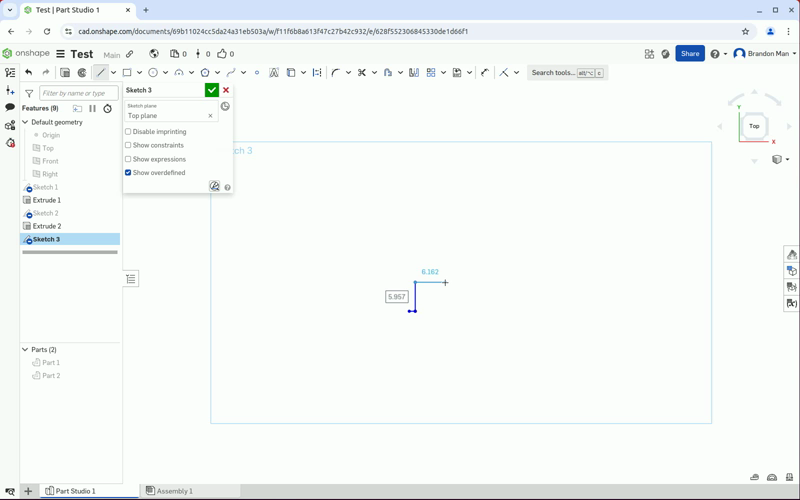
mouse_move(409, 282)
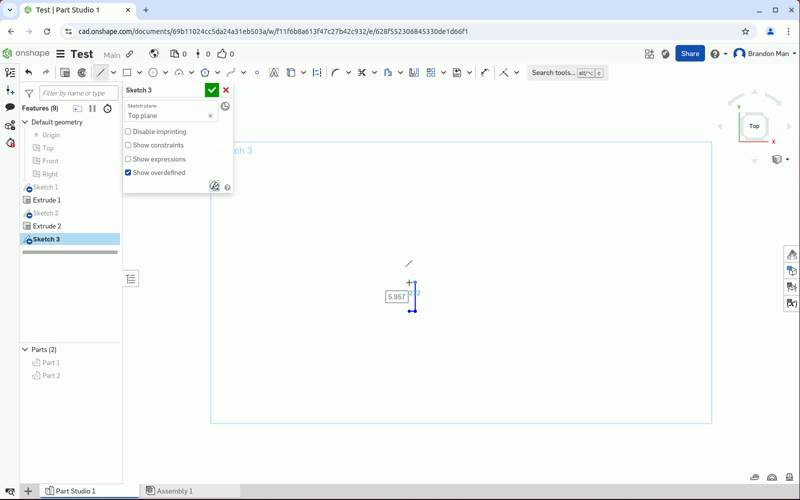
scroll(6)
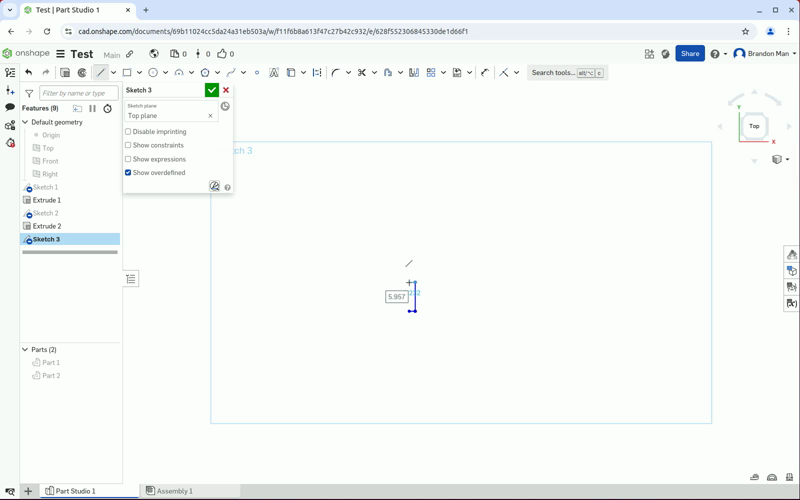
scroll(6)
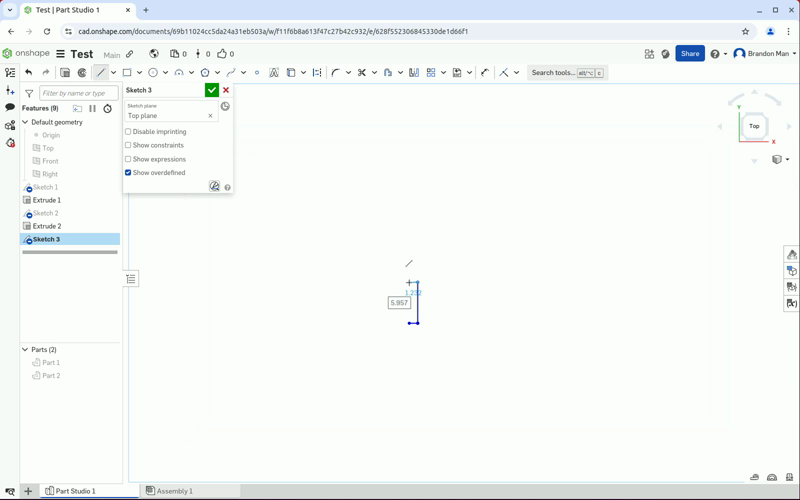
scroll(6)
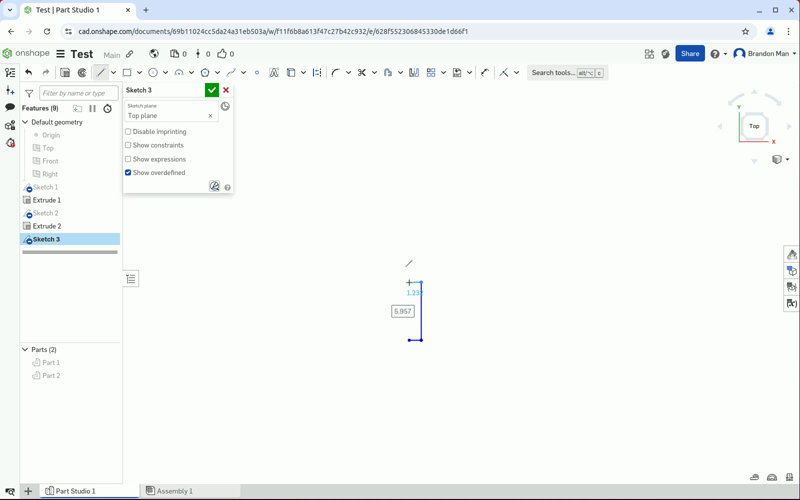
scroll(6)
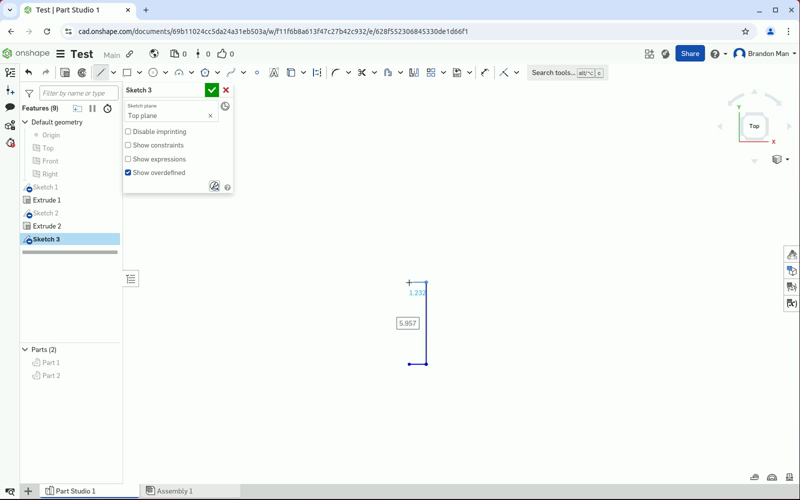
scroll(6)
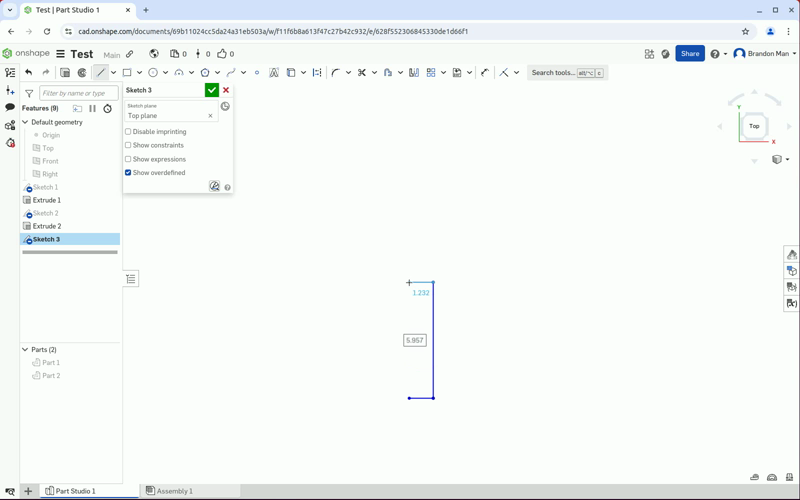
scroll(6)
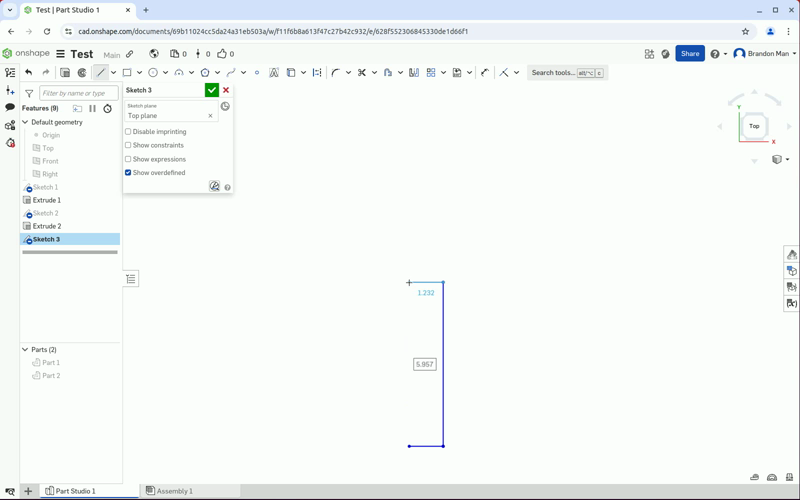
scroll(6)
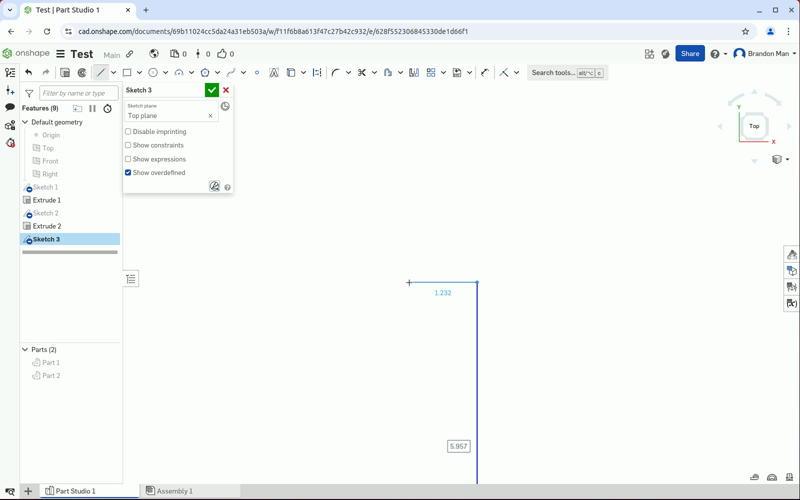
click(409, 282)
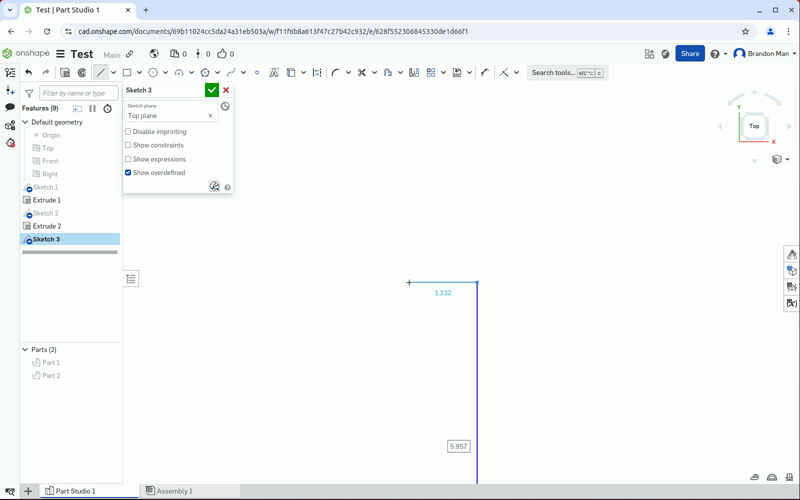
scroll(-6)
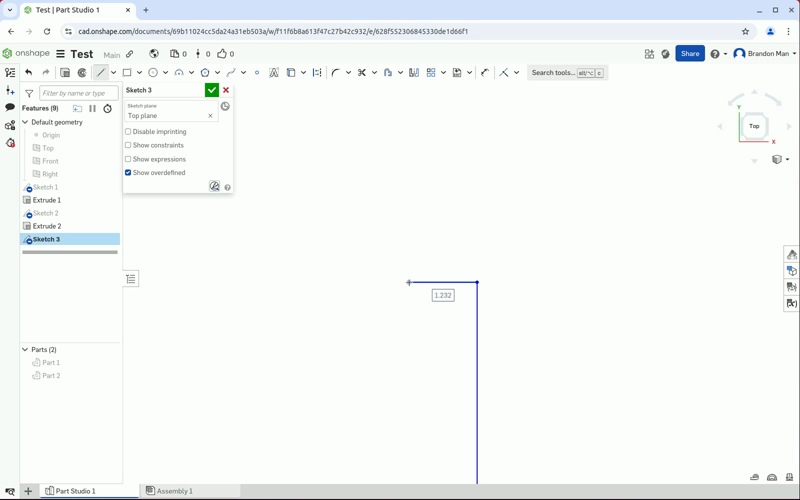
scroll(-6)
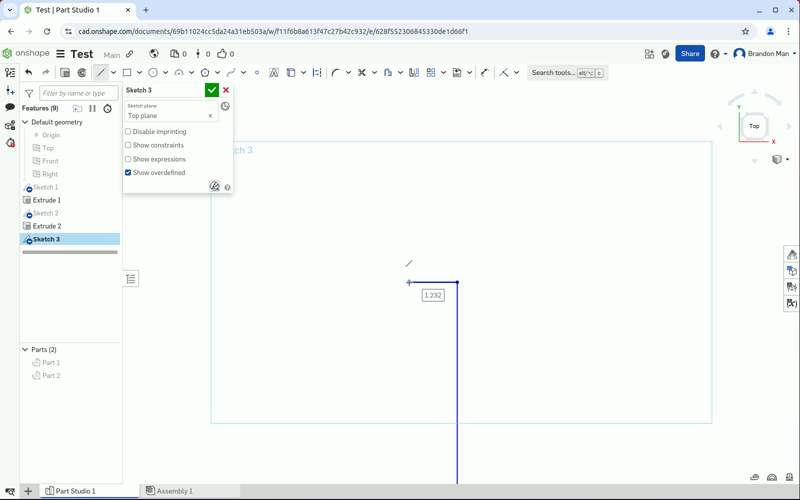
scroll(-6)
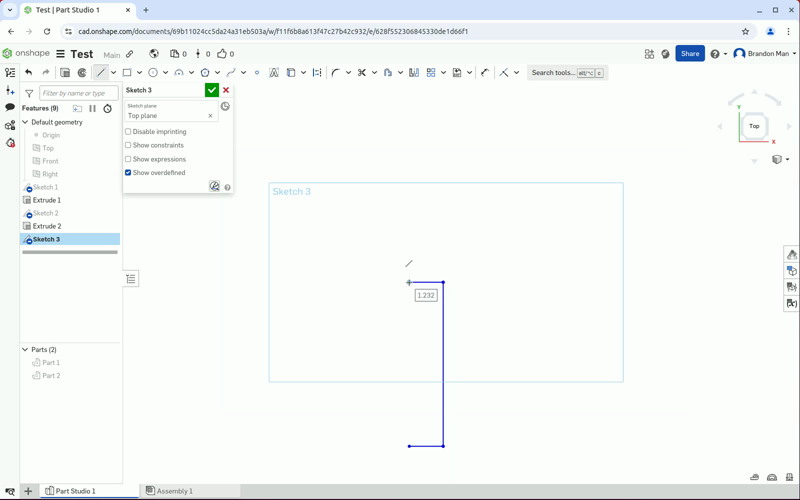
scroll(-6)
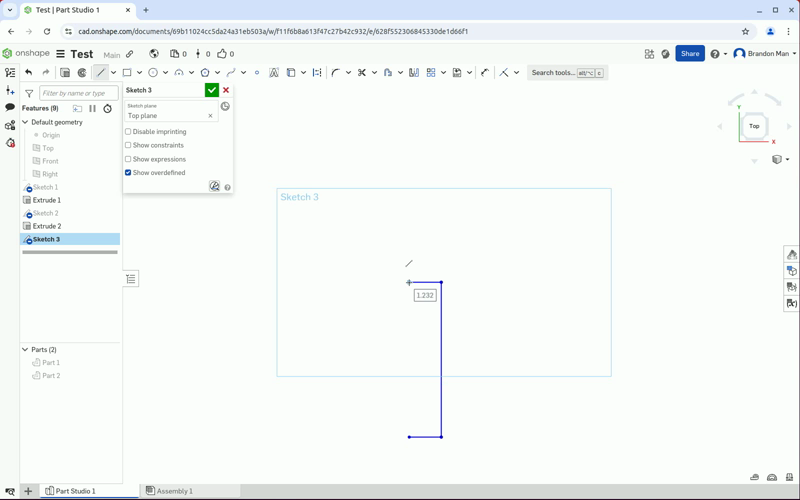
scroll(-6)
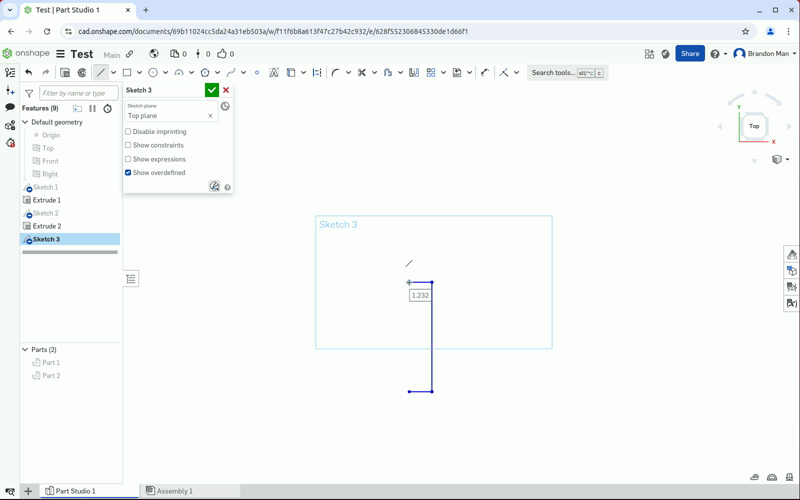
scroll(-6)
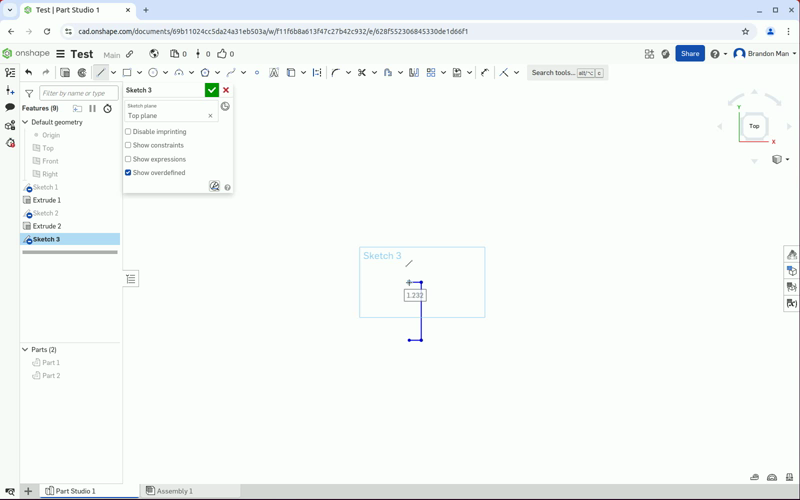
scroll(-6)
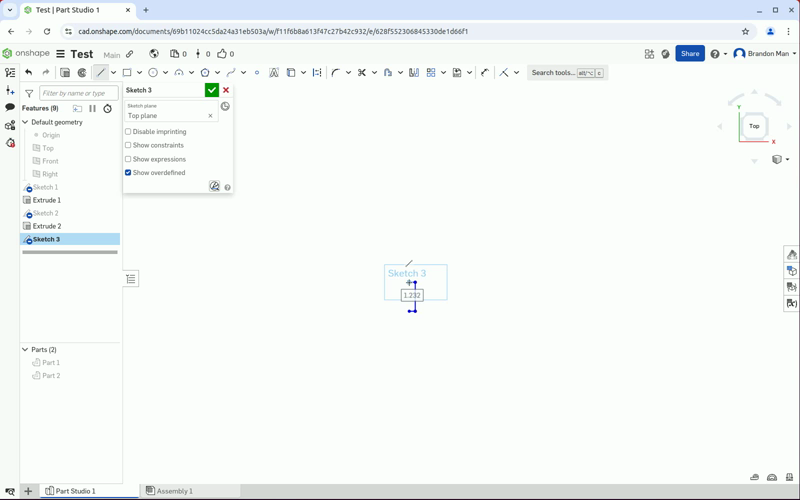
key_up(shift)
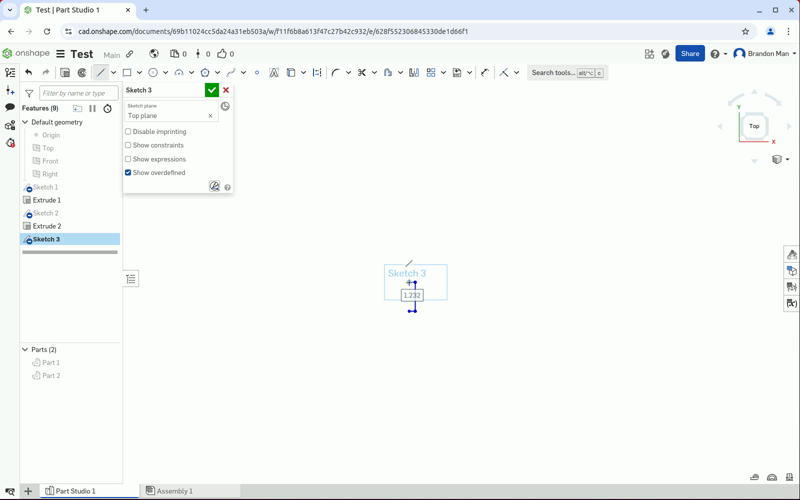
mouse_move(439, 282)
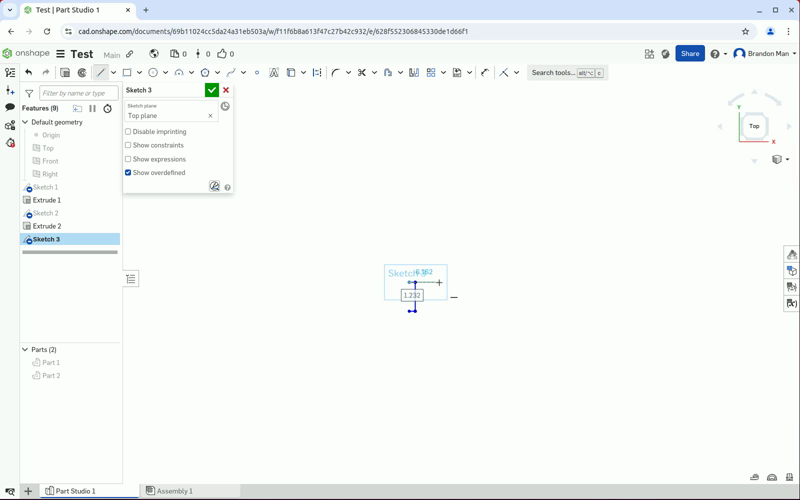
key_down(shift)
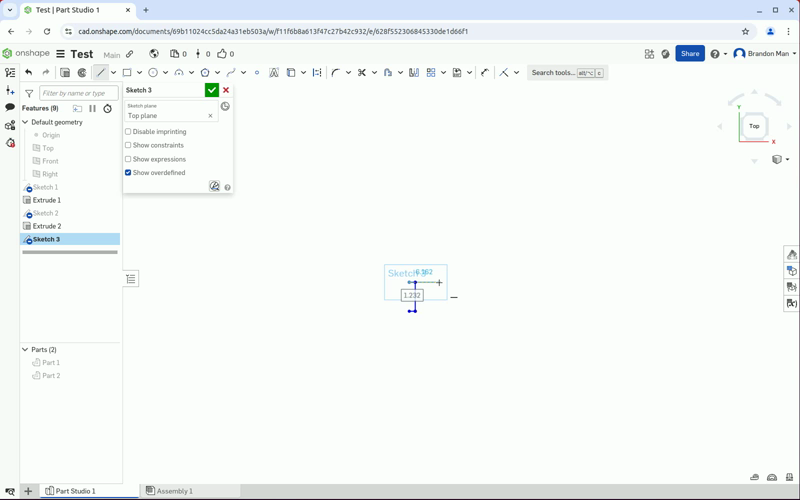
mouse_move(409, 311)
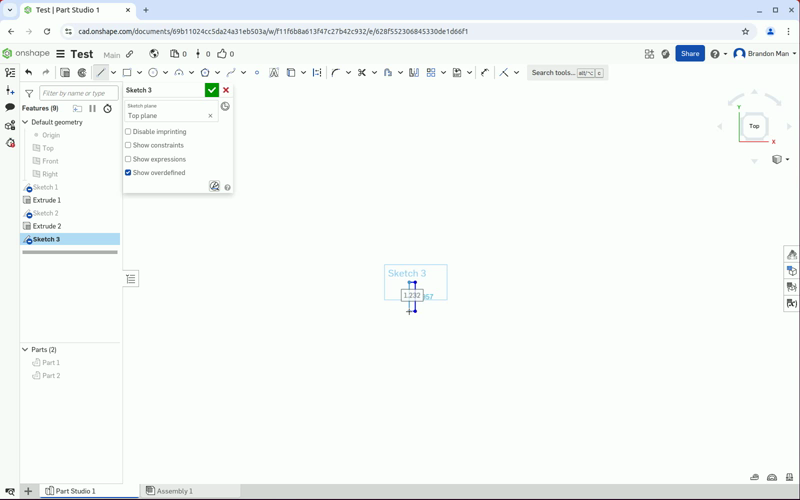
key_up(shift)
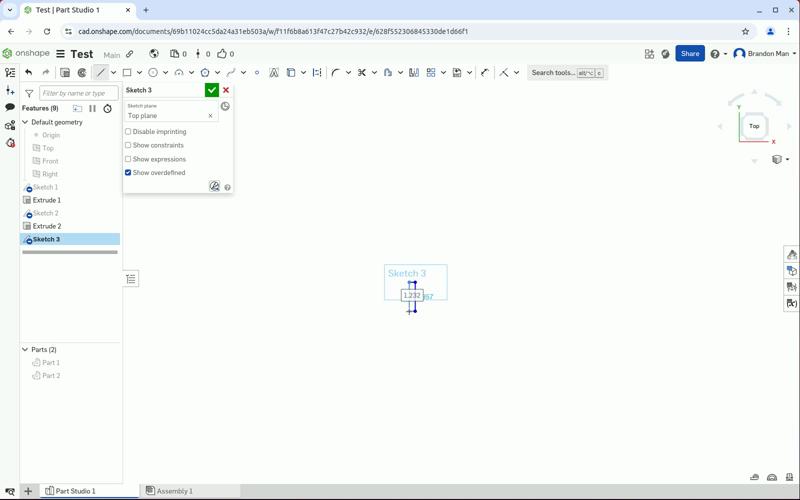
click(409, 311)
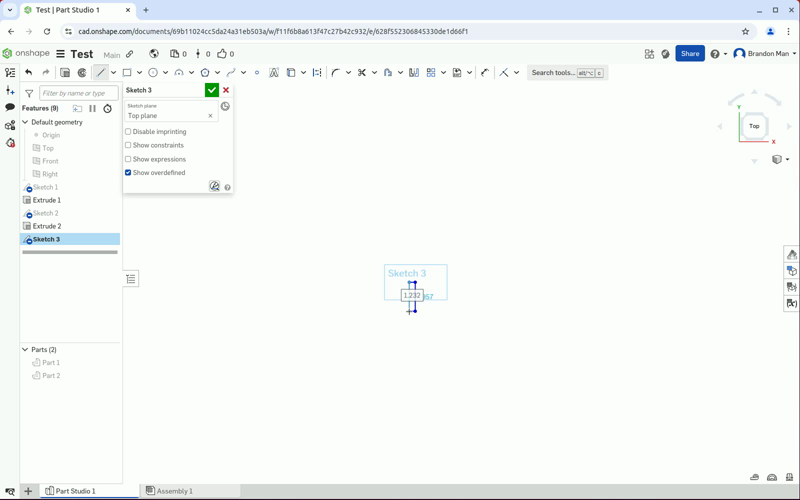
key(esc)
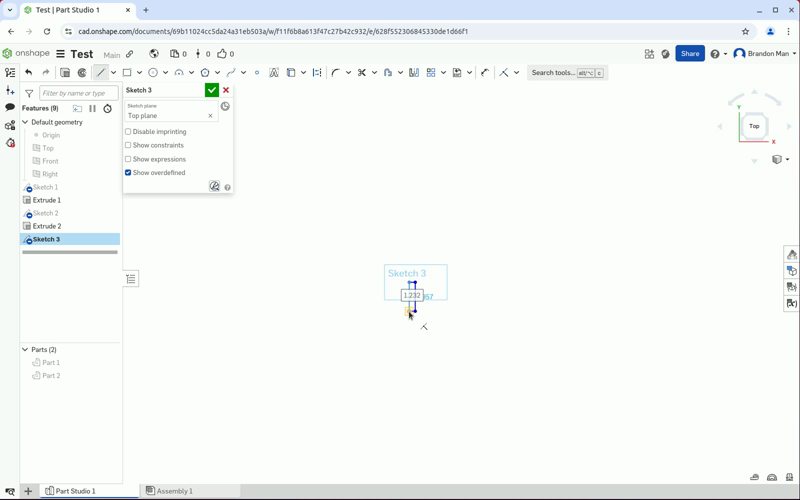
mouse_move(413, 288)
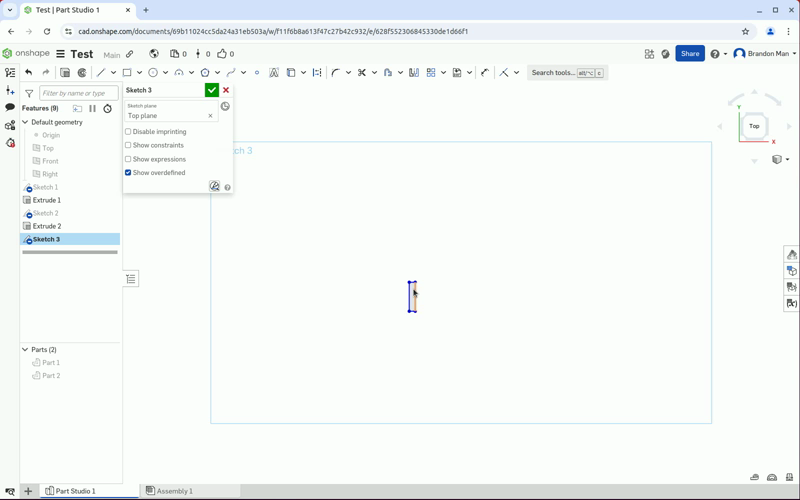
scroll(6)
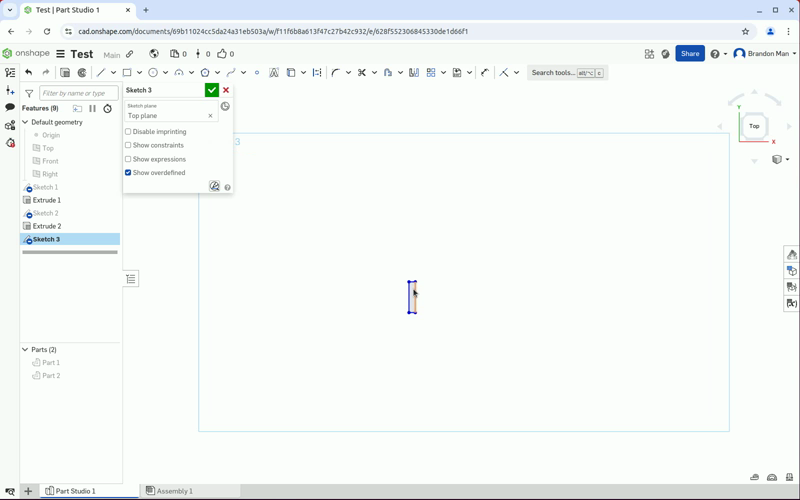
scroll(6)
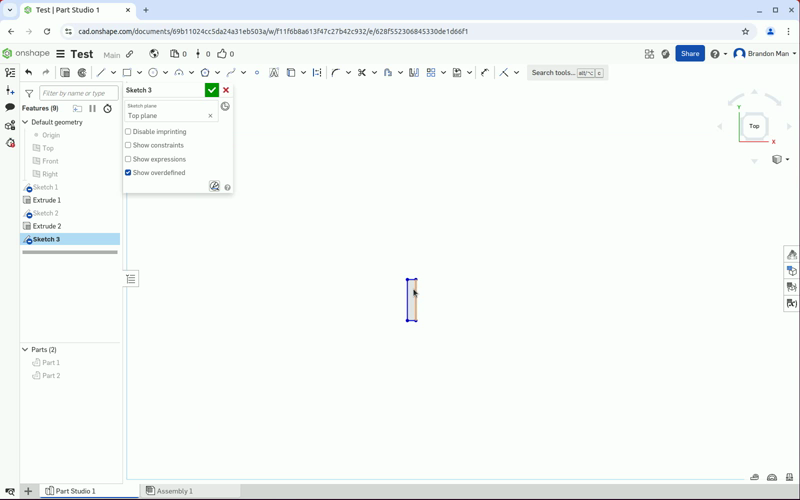
scroll(6)
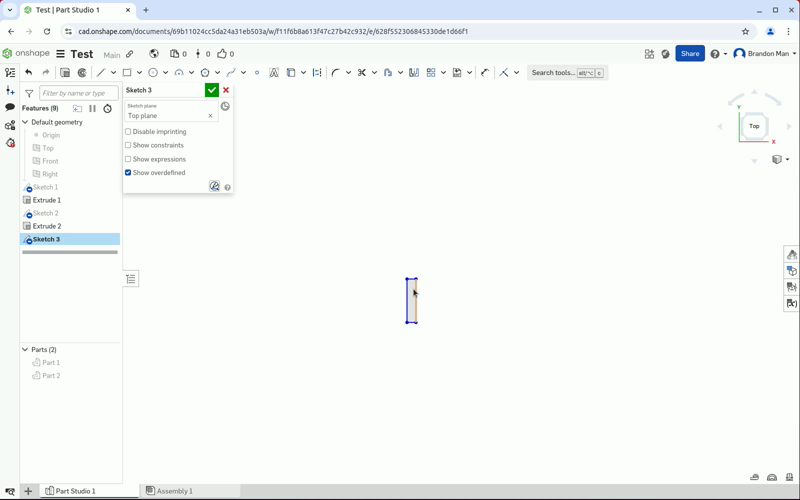
scroll(6)
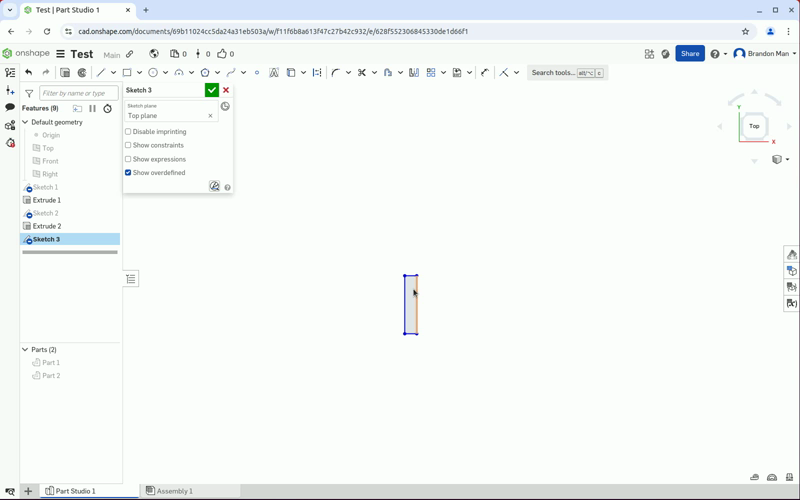
scroll(6)
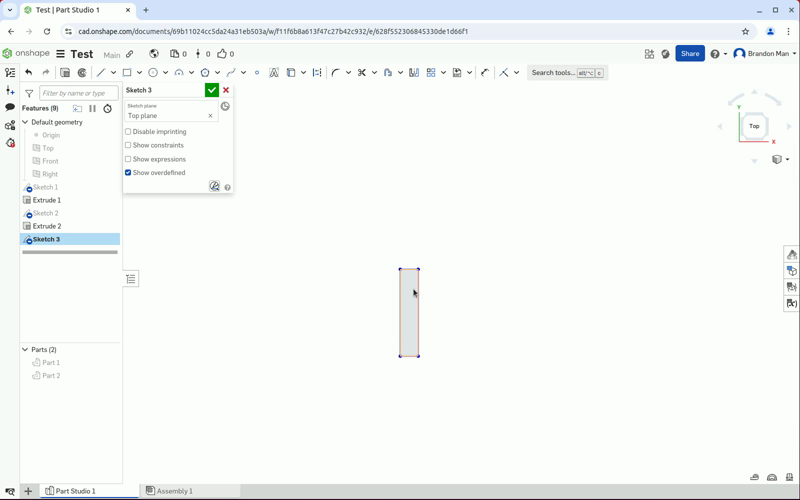
scroll(6)
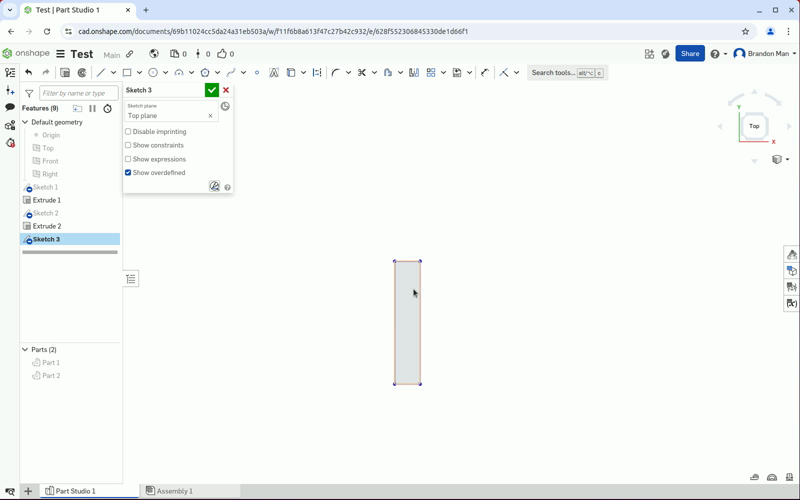
scroll(6)
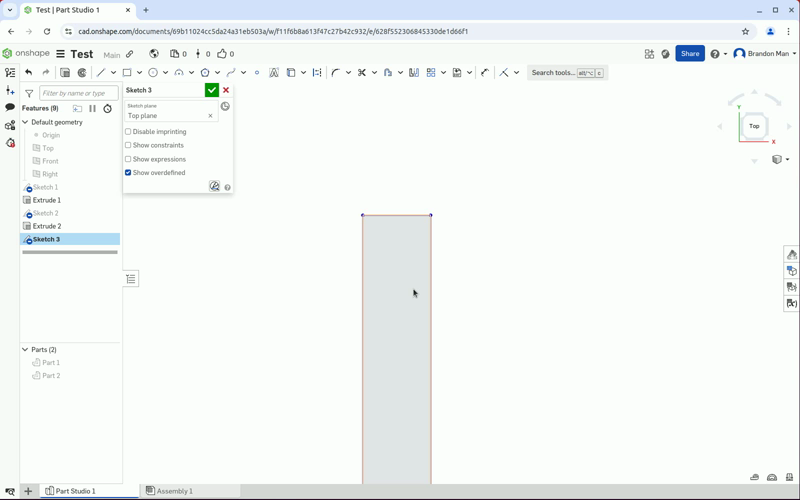
click(413, 288)
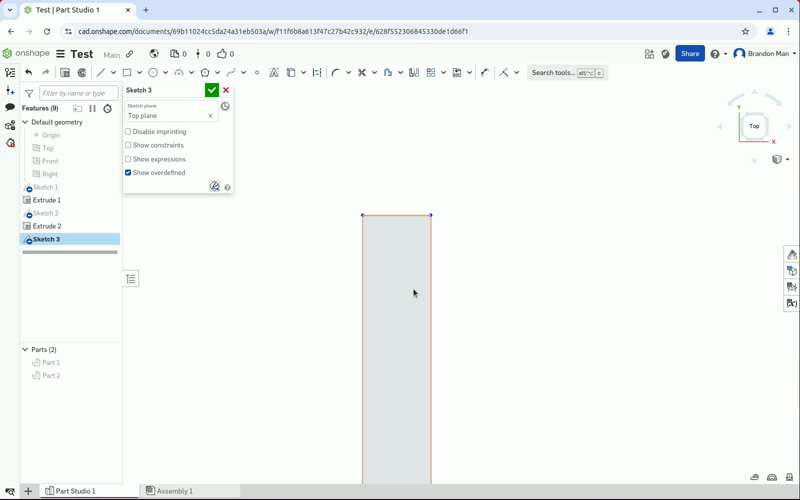
scroll(-6)
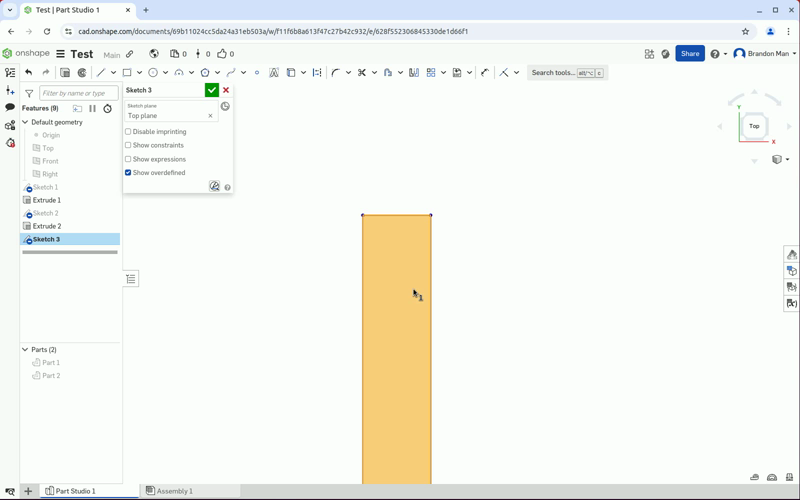
scroll(-6)
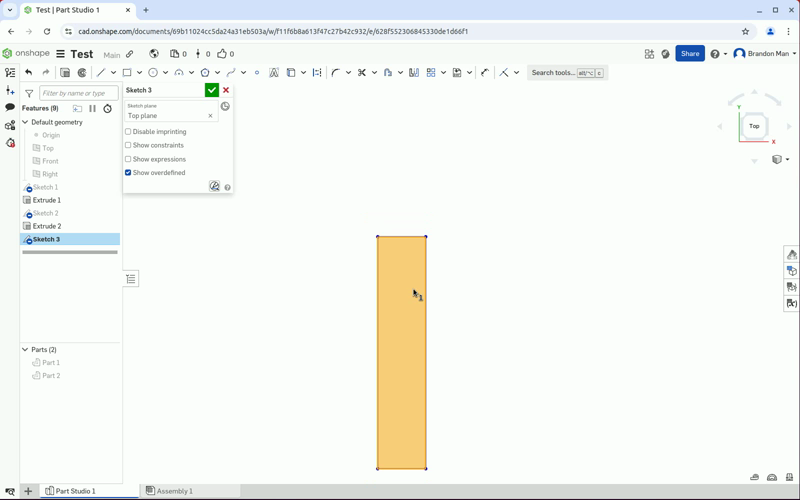
scroll(-6)
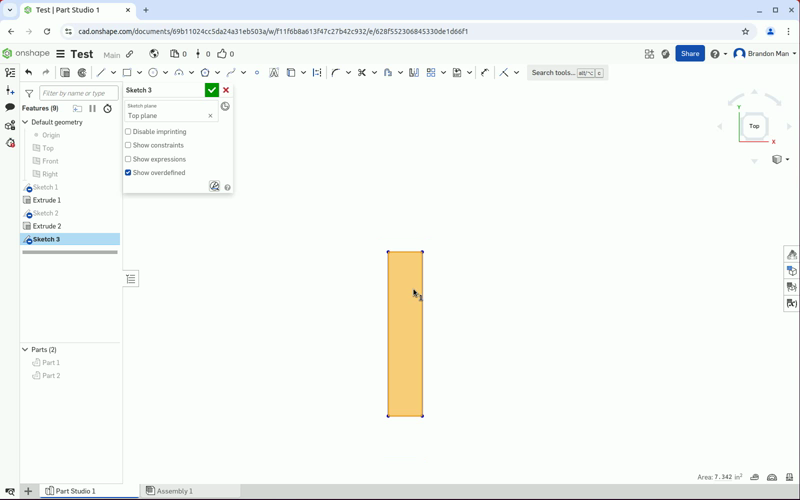
scroll(-6)
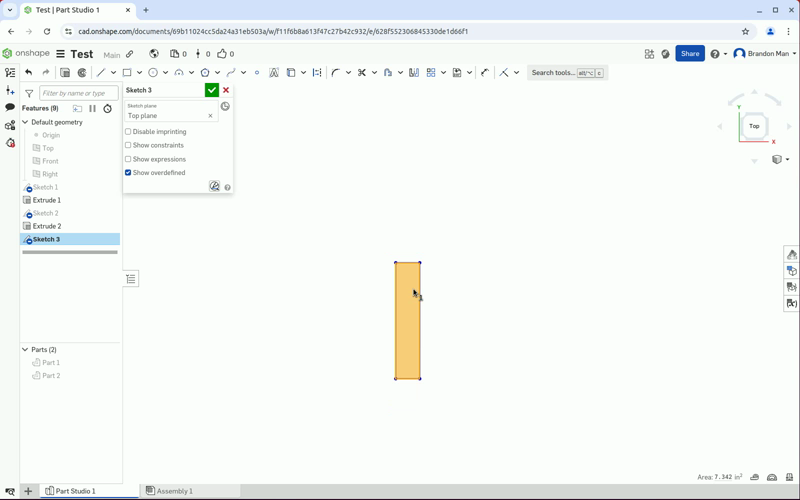
scroll(-6)
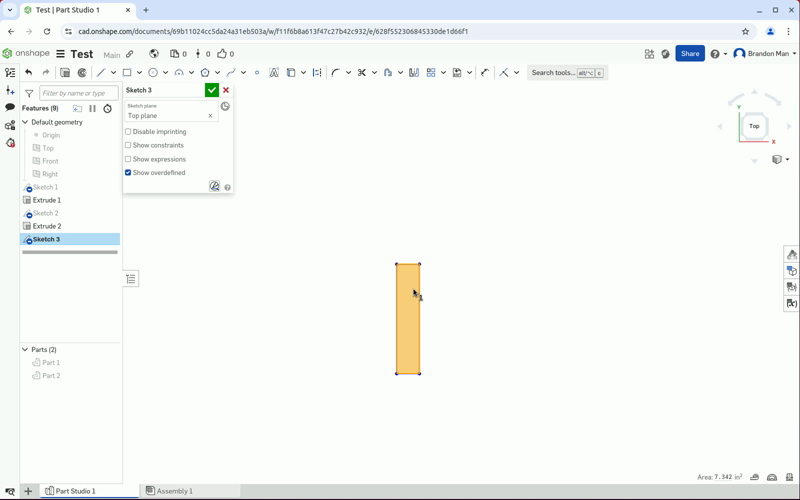
scroll(-6)
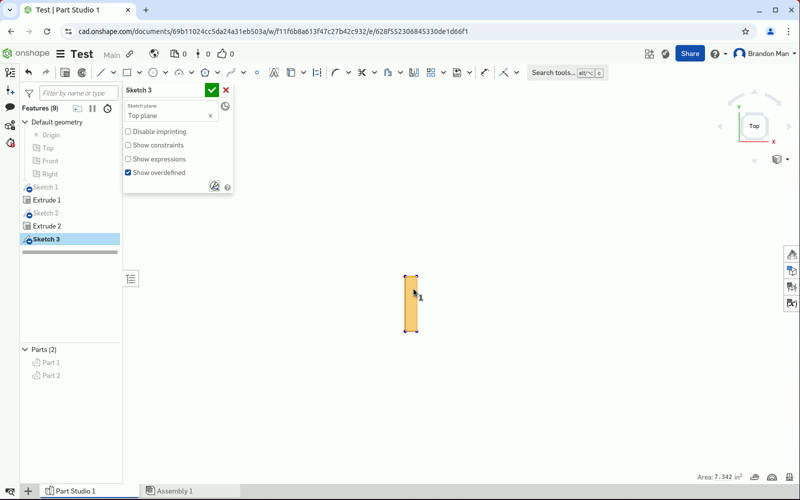
scroll(-6)
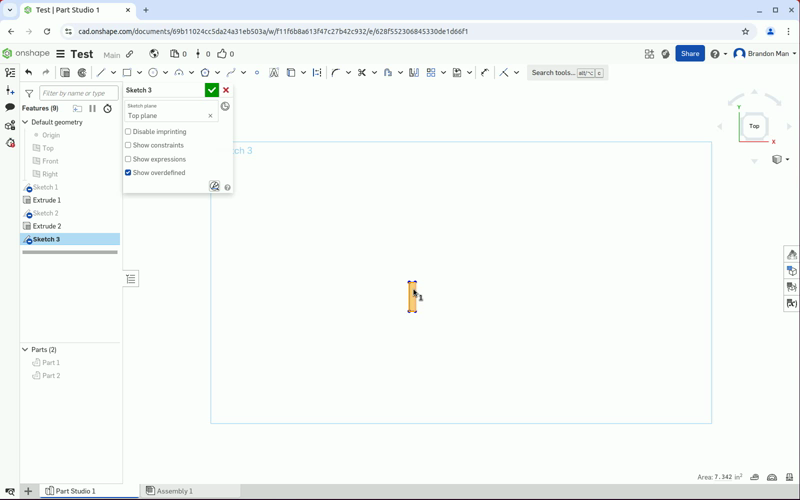
mouse_move(73, 352)
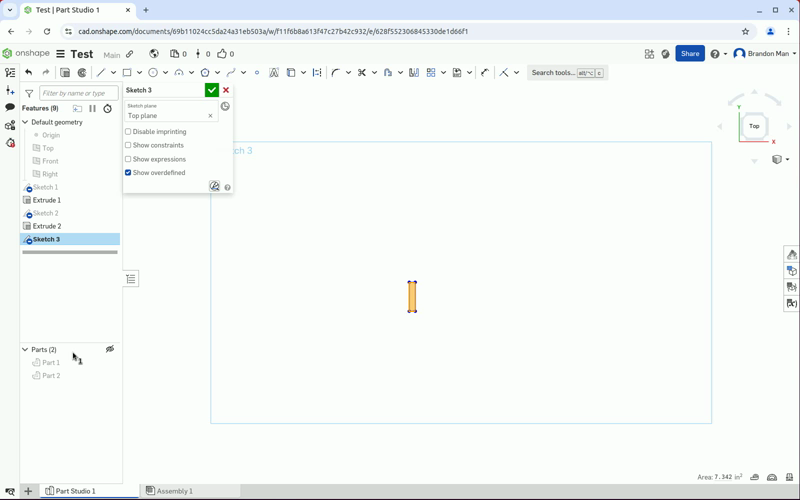
key(shift+y)
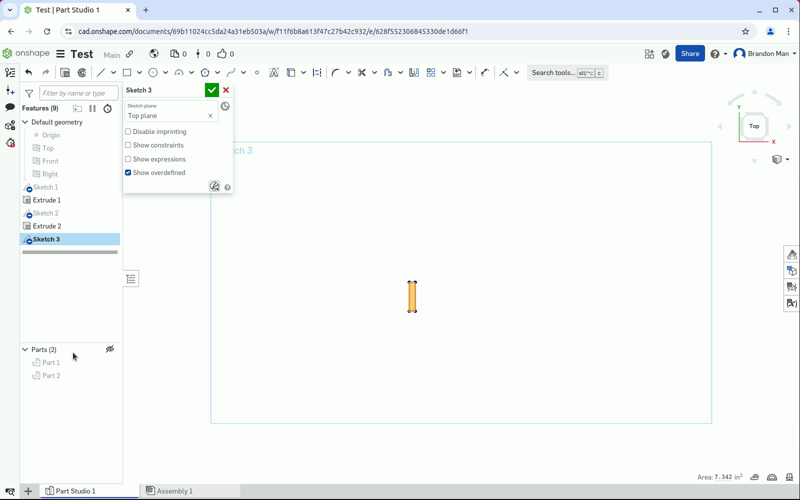
key(shift+e)
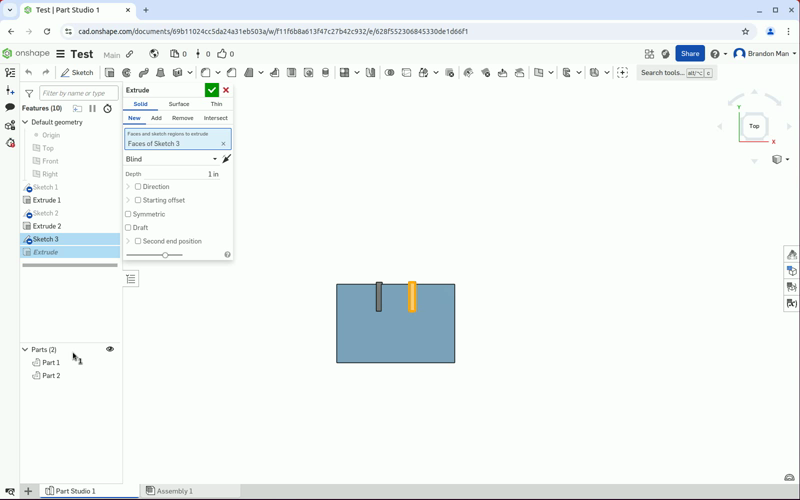
mouse_move(143, 106)
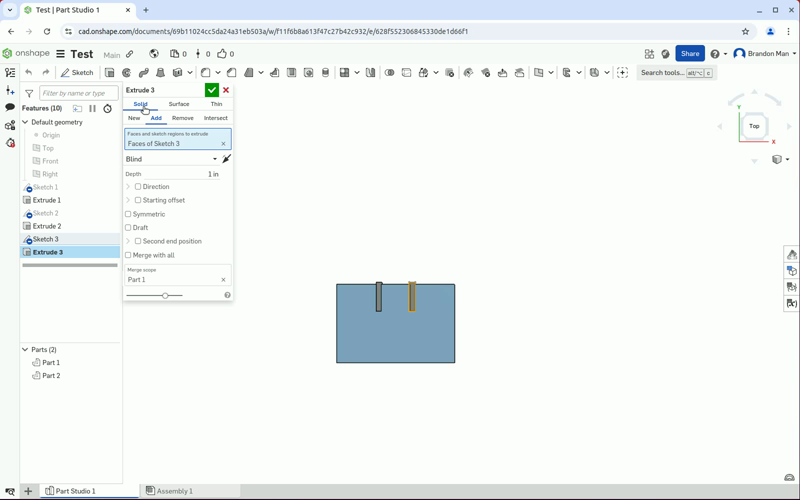
click(143, 106)
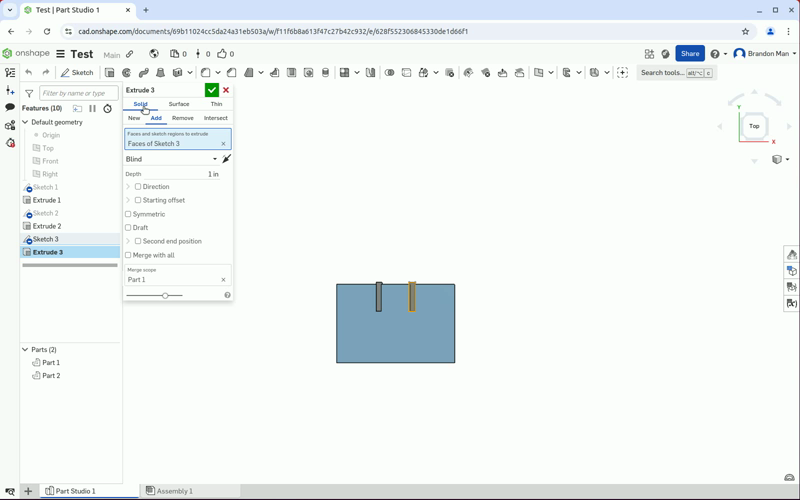
mouse_move(137, 120)
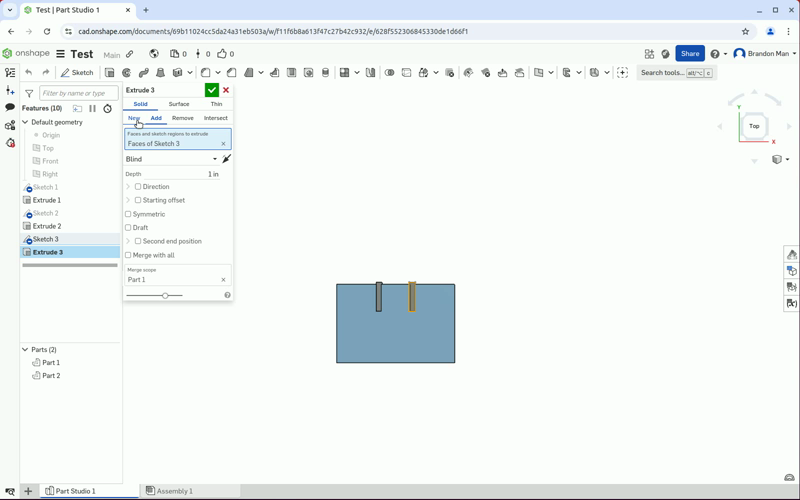
click(137, 120)
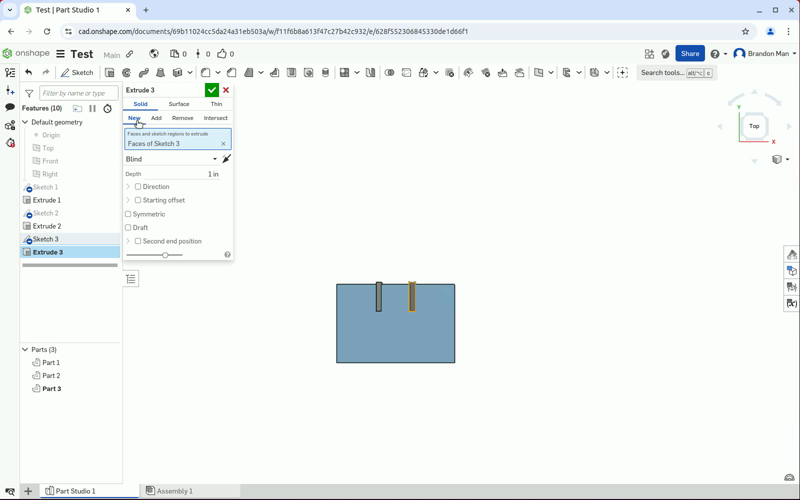
key(tab, 4)
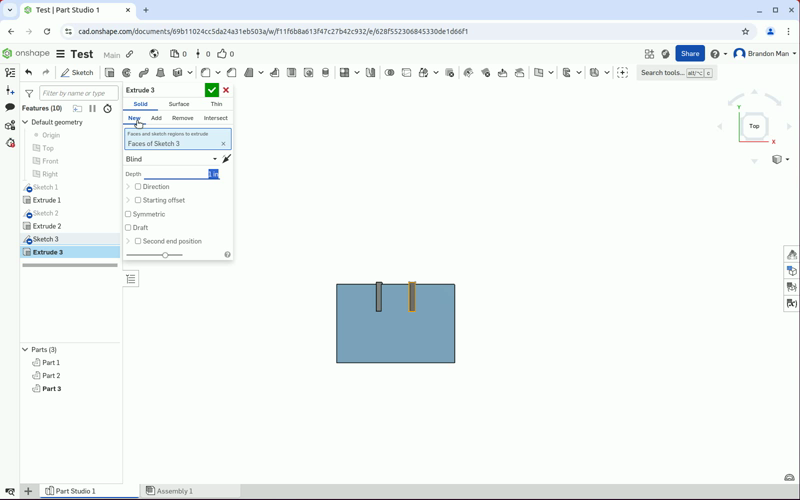
text(-2.407)
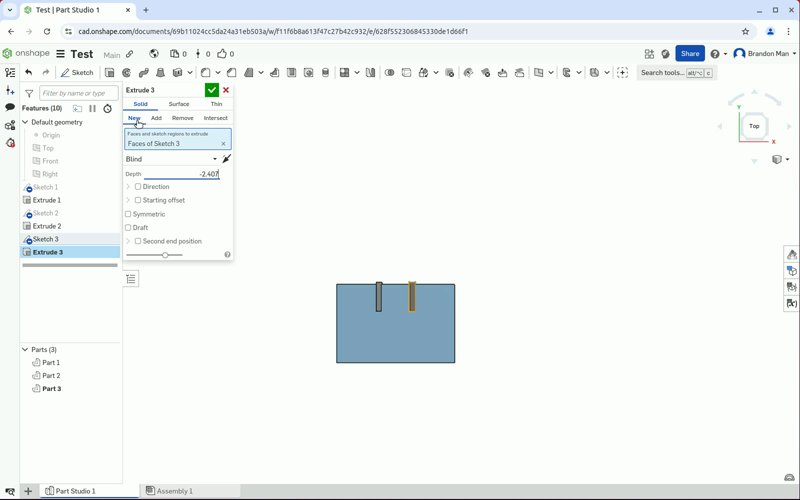
key(enter)
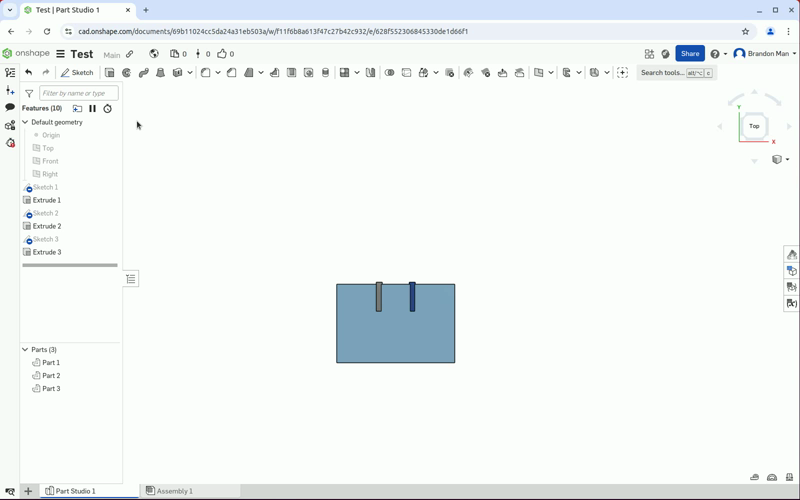
key(shift+h)
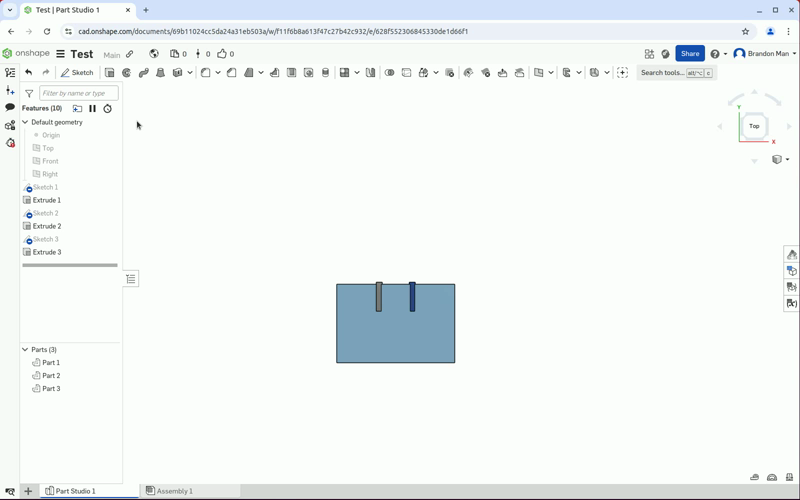
key(shift+h)
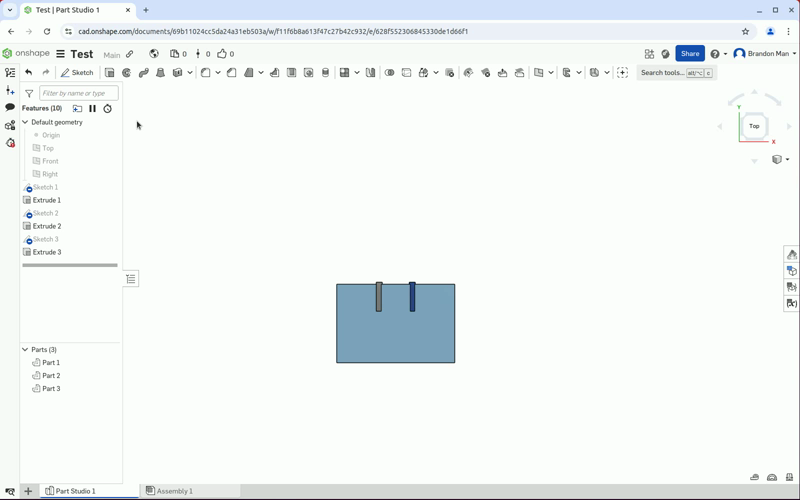
mouse_move(73, 189)
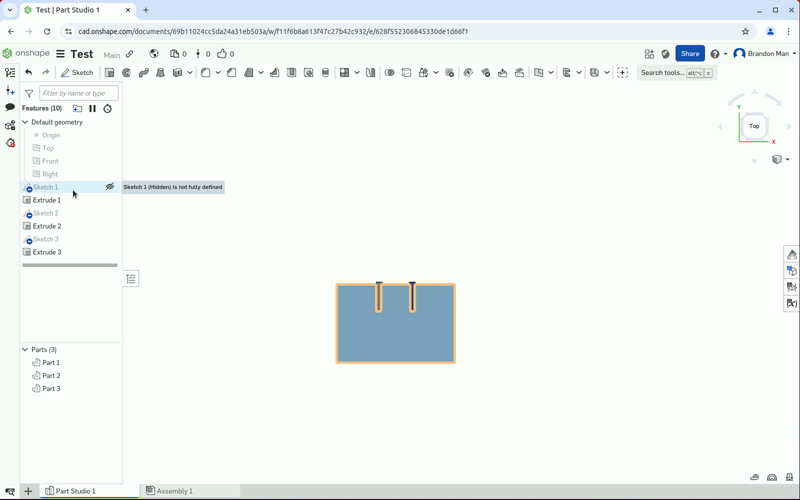
click(73, 189)
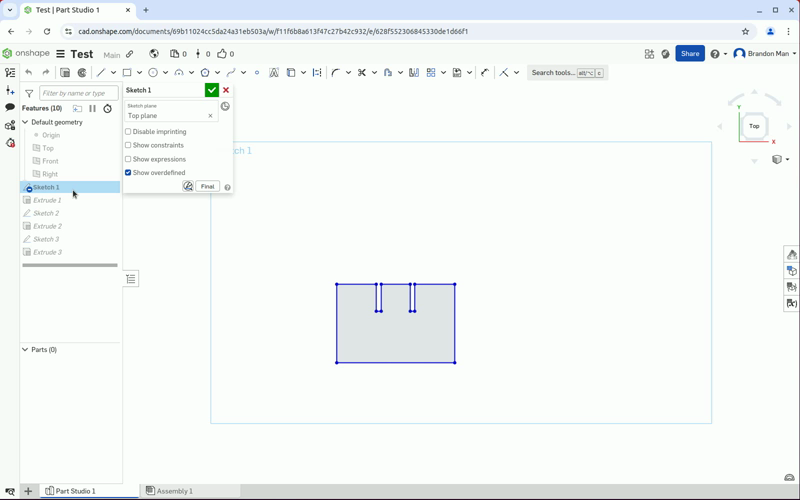
mouse_move(229, 92)
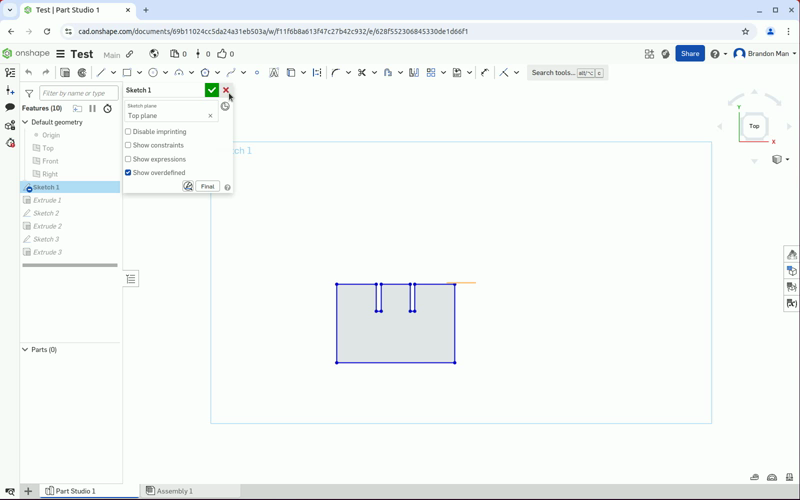
click(229, 92)
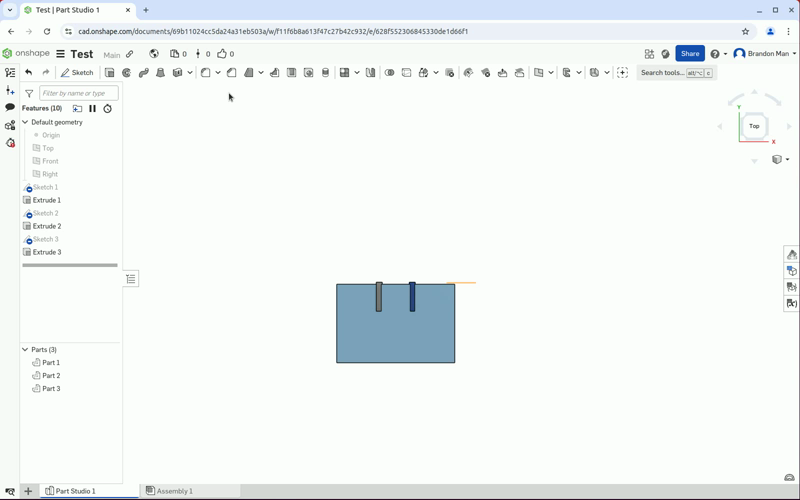
mouse_move(541, 75)
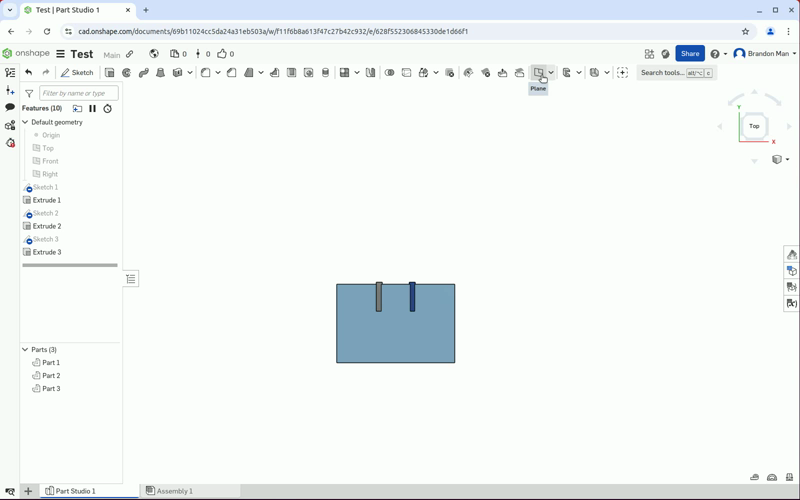
click(541, 75)
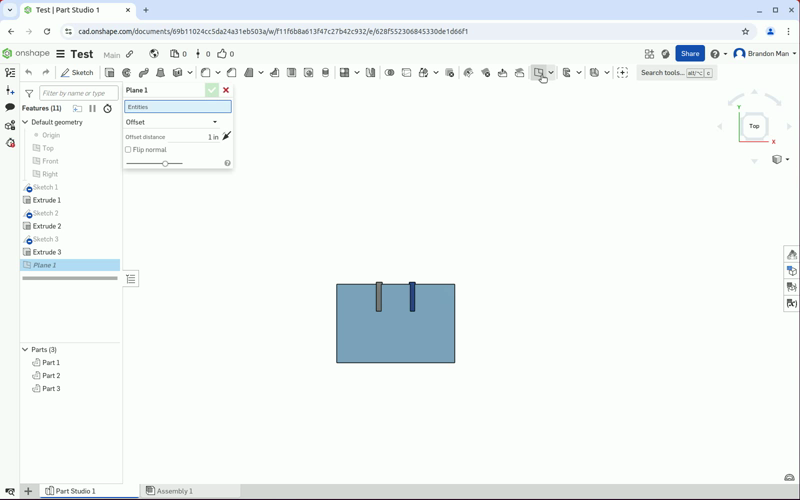
mouse_move(73, 150)
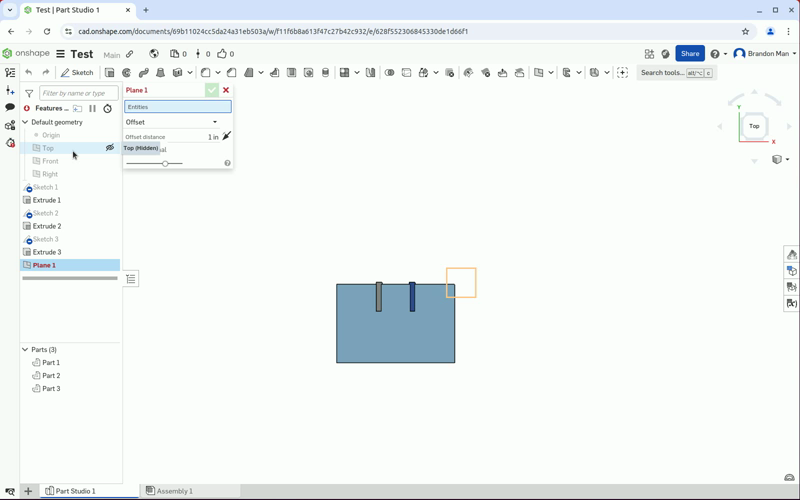
click(73, 150)
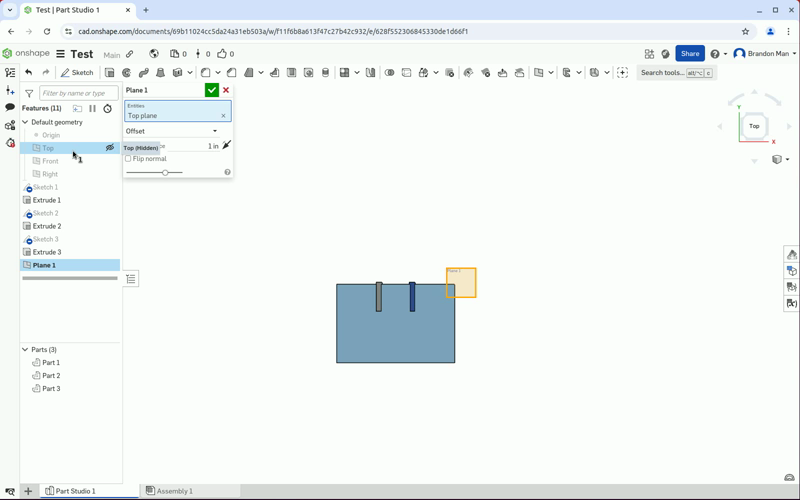
key(tab, 2)
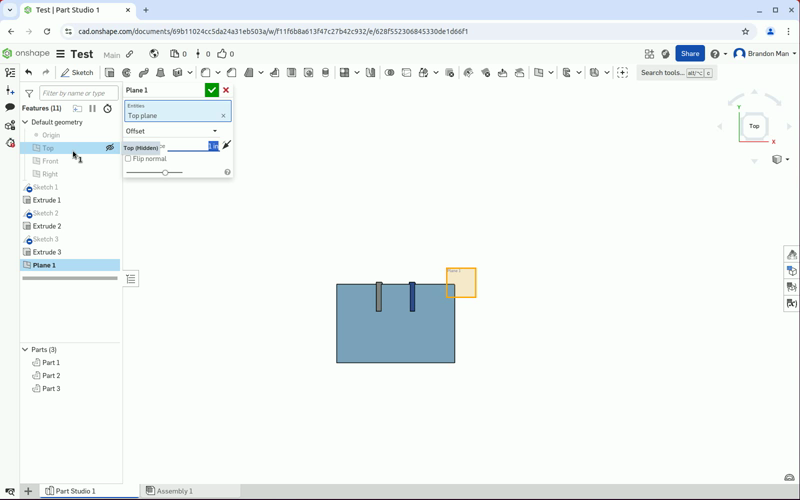
text(1.202)
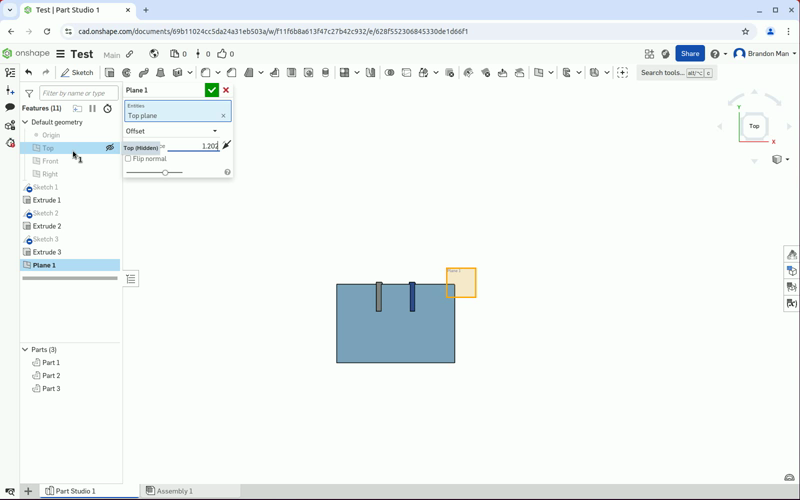
key(enter, 2)
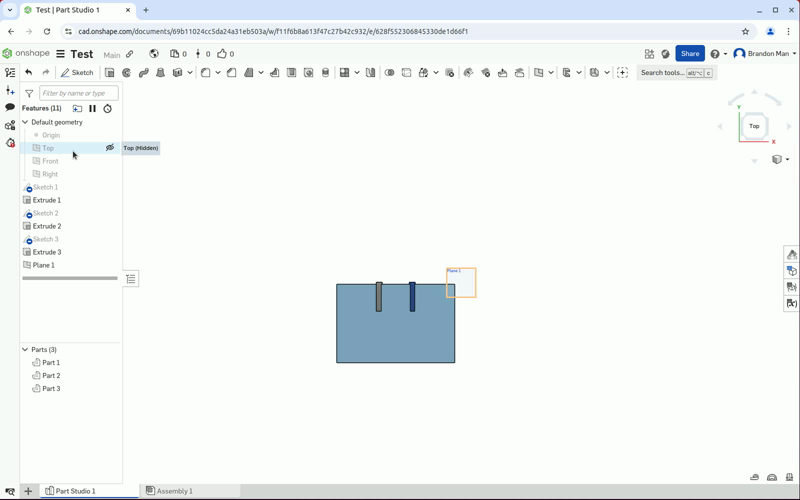
key(shift+s)
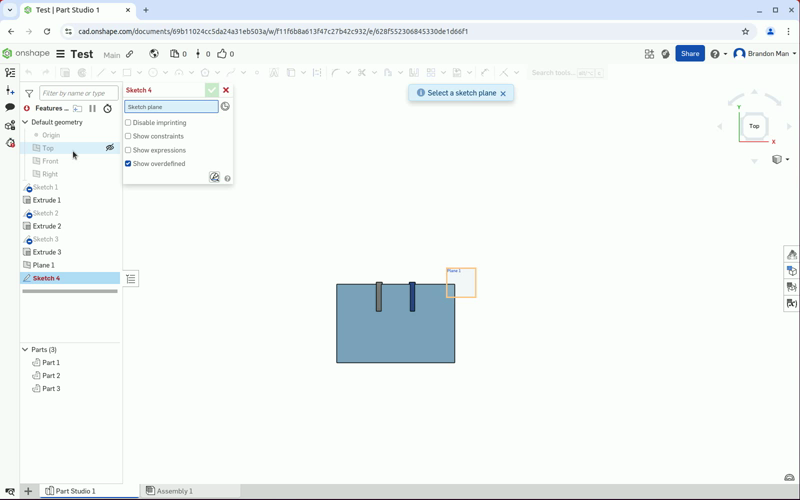
mouse_move(73, 267)
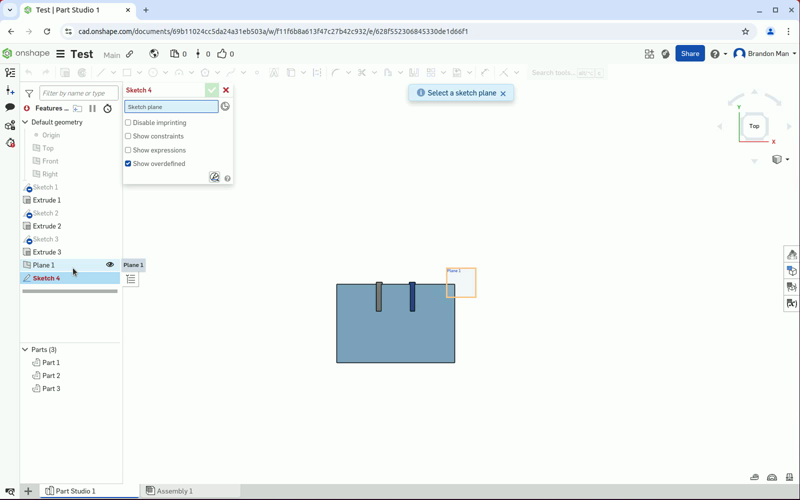
click(73, 267)
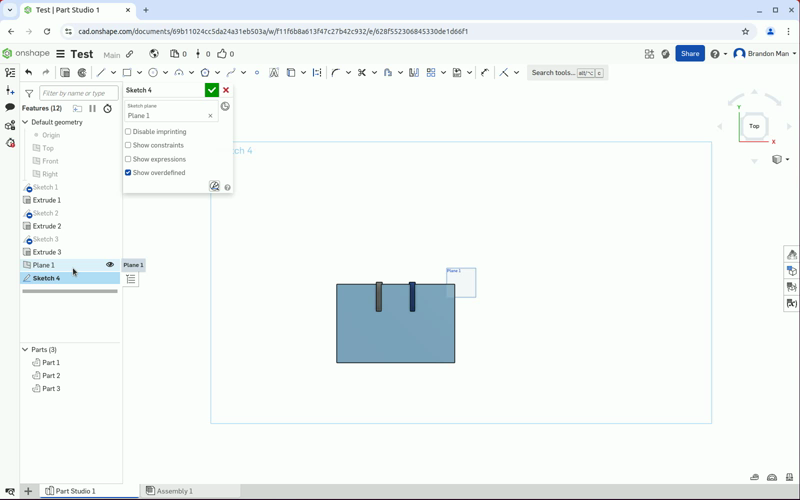
mouse_move(73, 352)
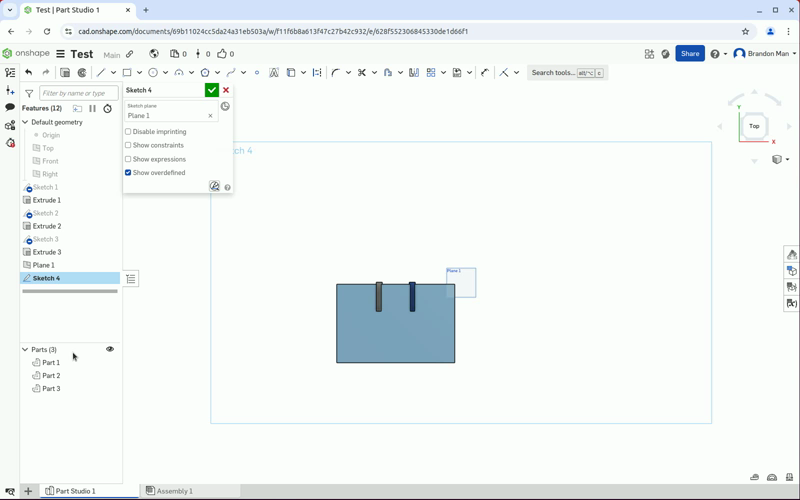
key(y)
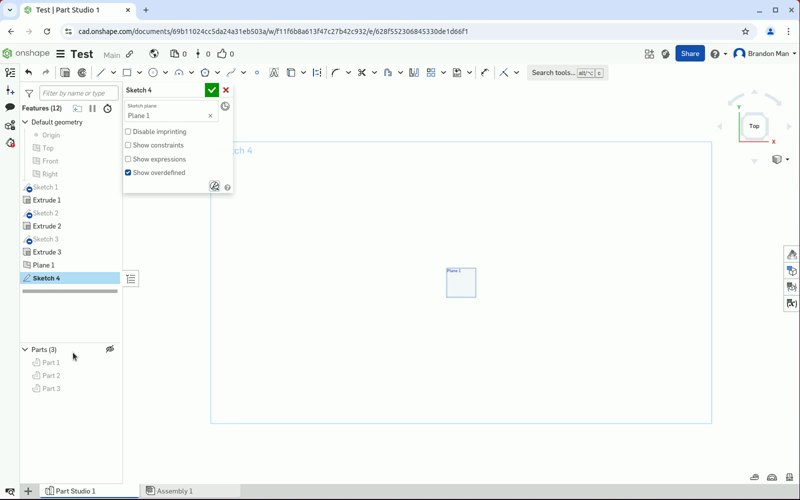
key(l)
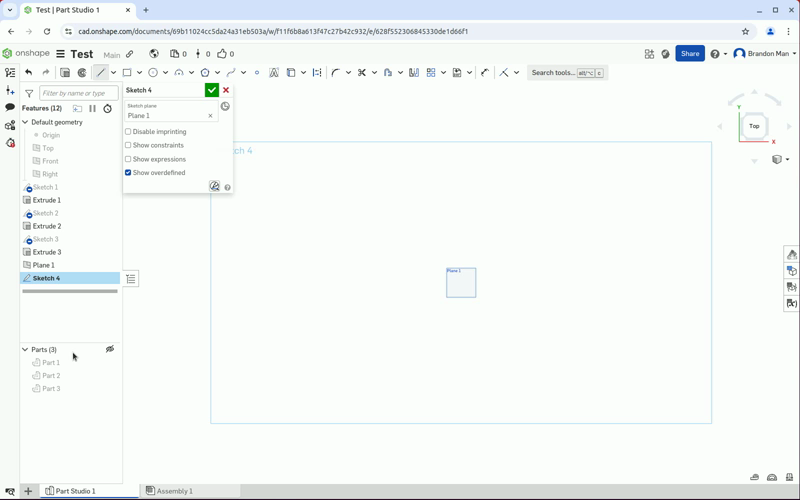
key_down(shift)
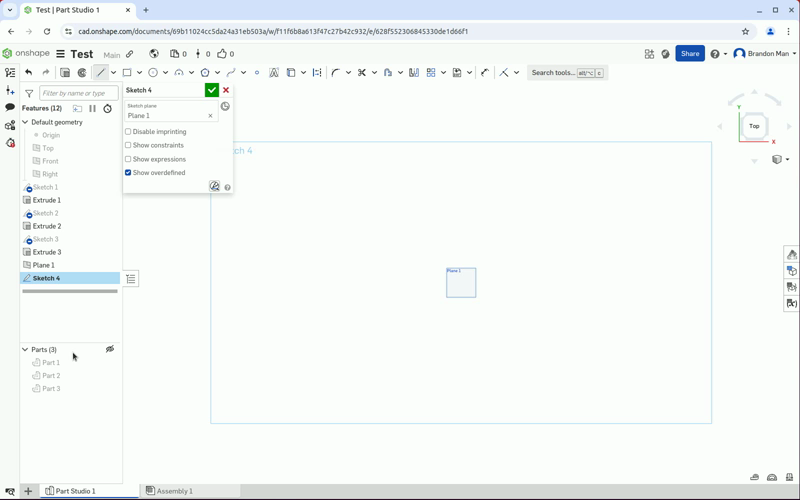
mouse_move(382, 311)
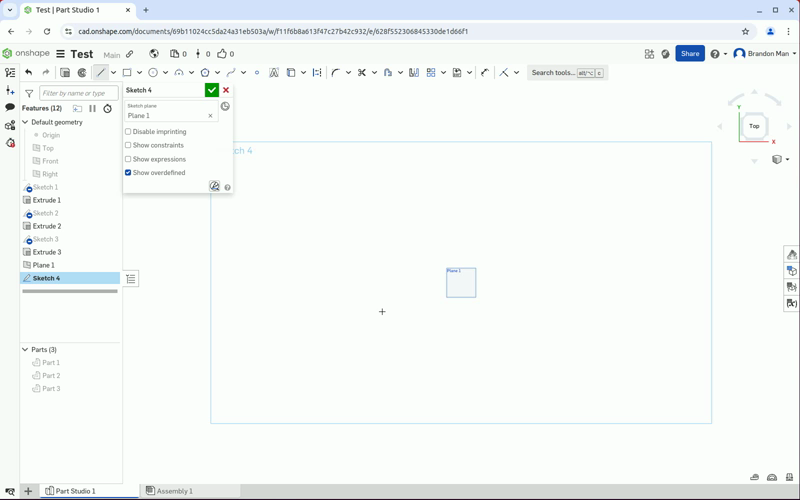
click(382, 311)
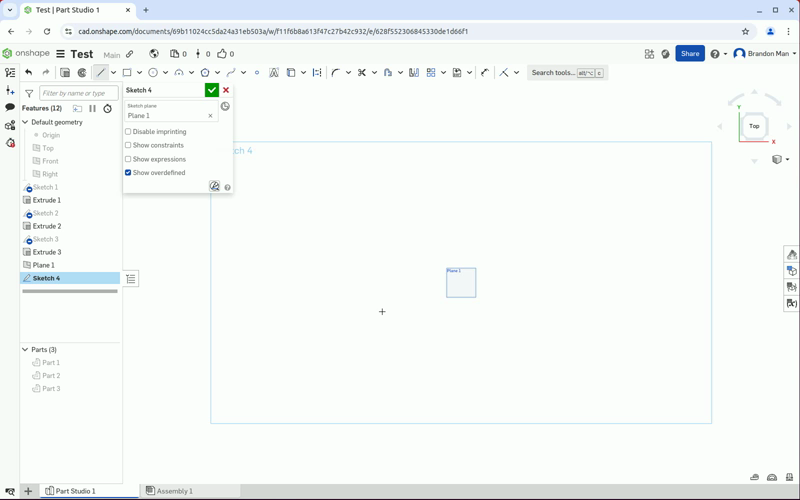
key_up(shift)
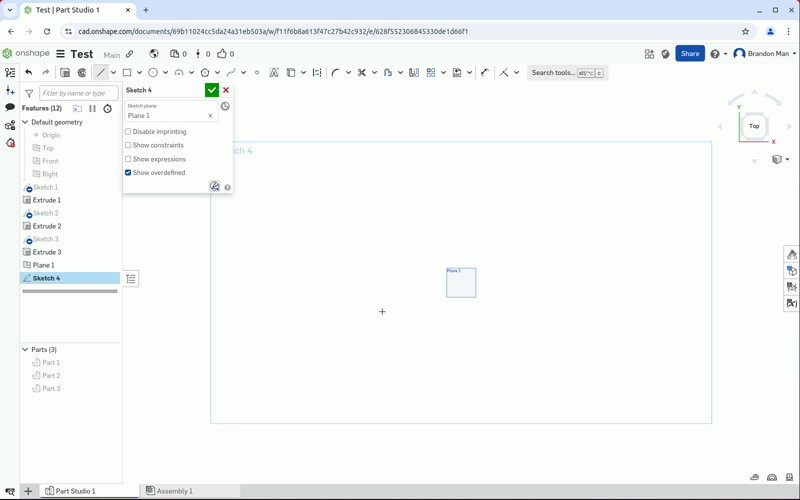
key_down(shift)
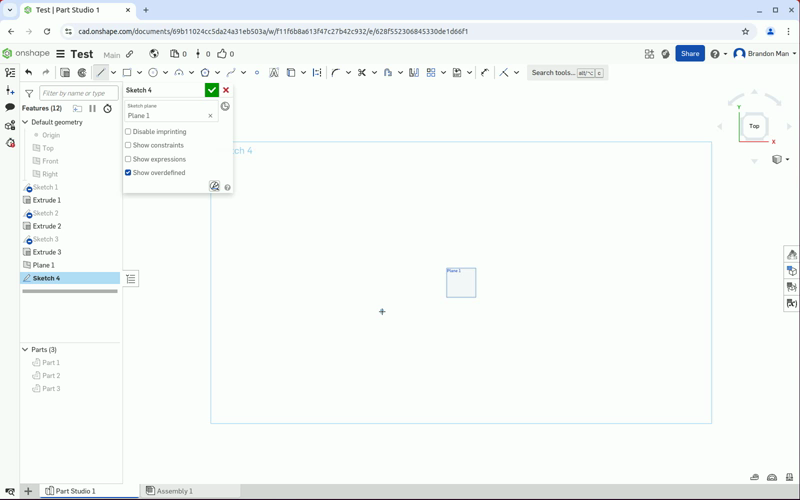
mouse_move(412, 311)
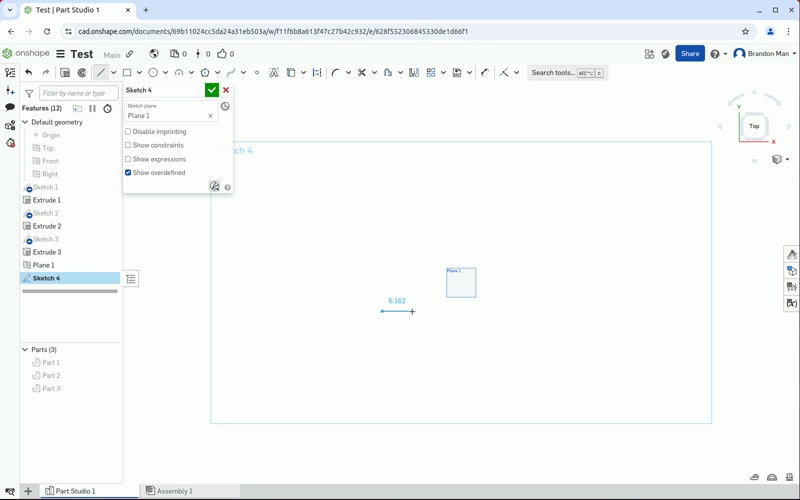
mouse_move(411, 311)
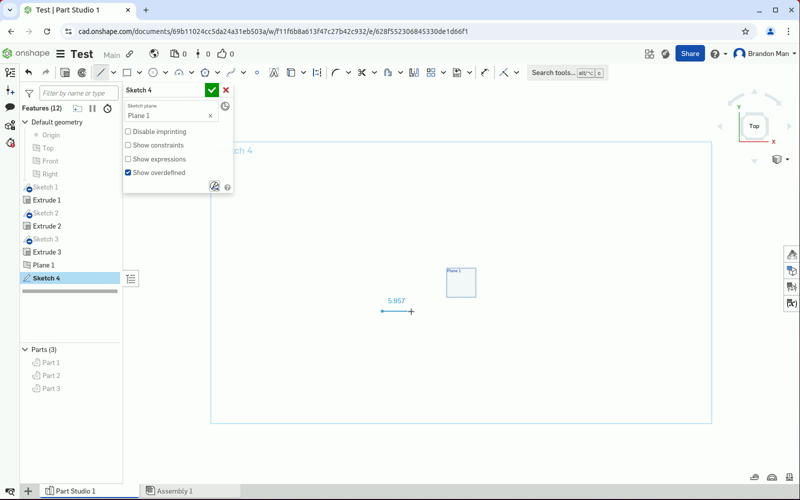
click(411, 311)
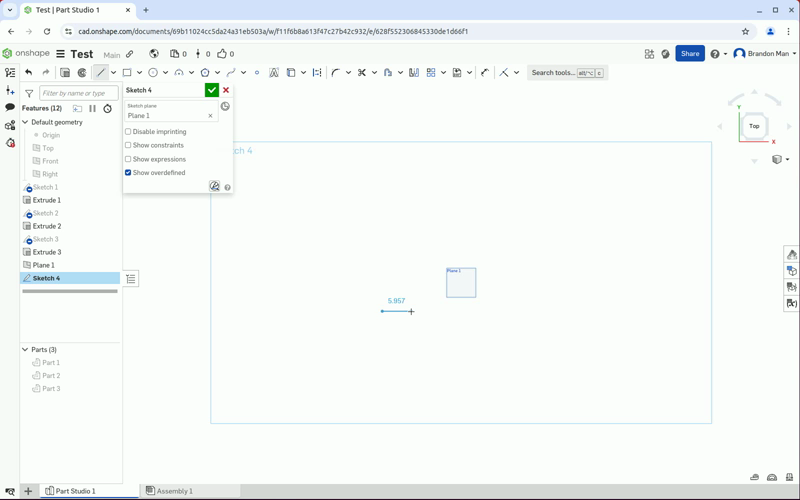
key_up(shift)
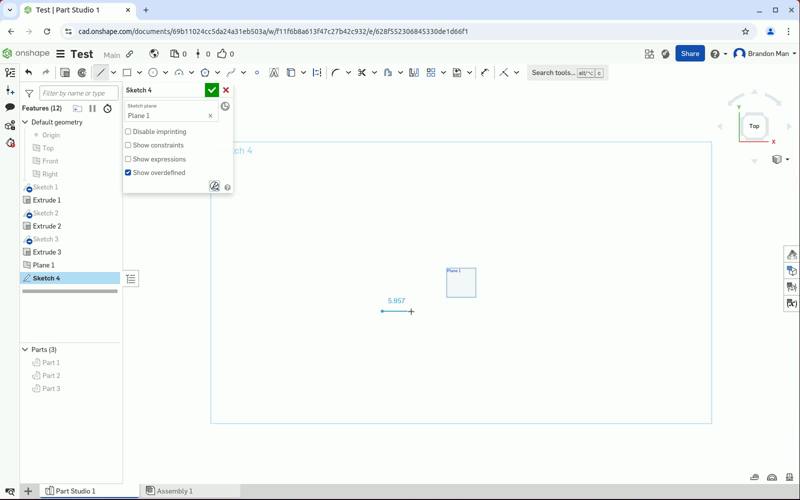
key_down(shift)
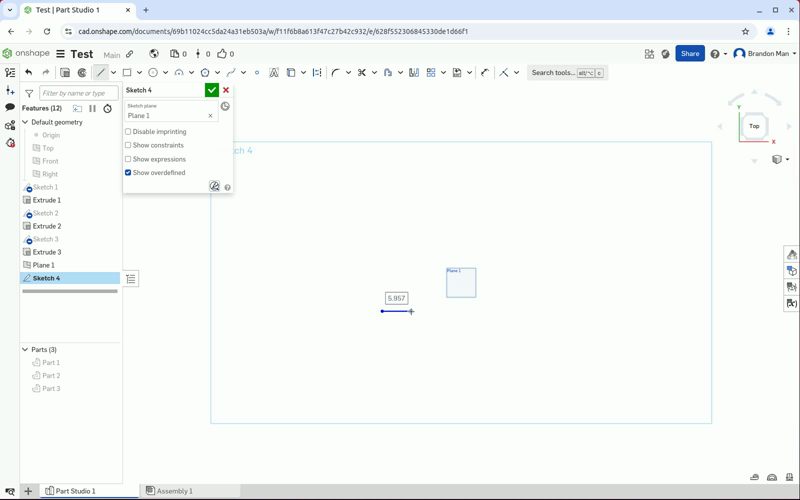
mouse_move(441, 311)
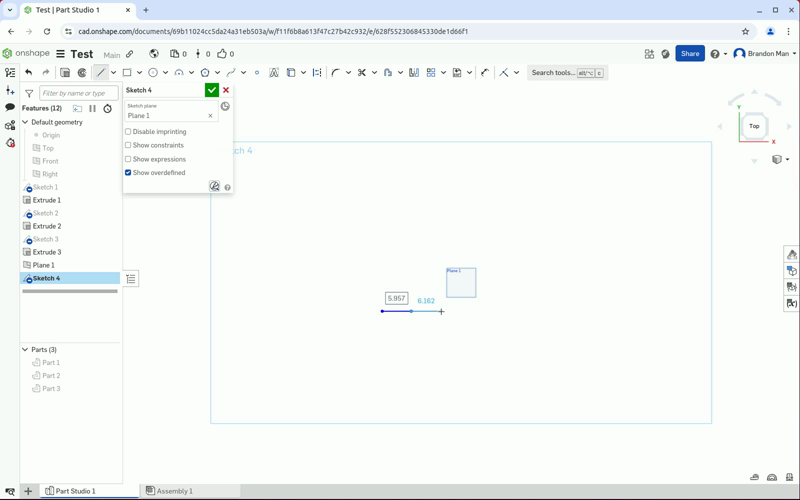
mouse_move(411, 298)
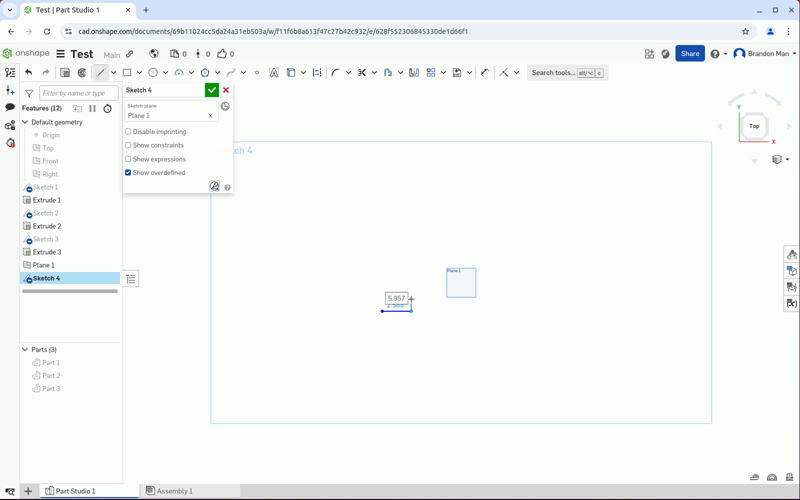
click(411, 298)
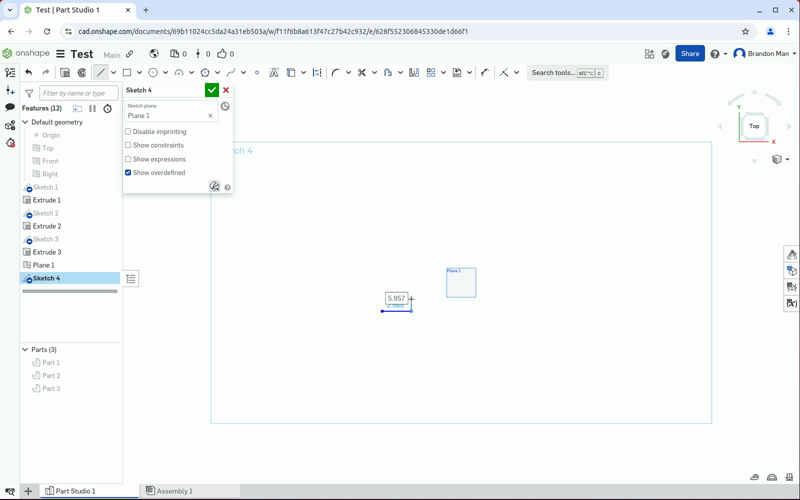
key_up(shift)
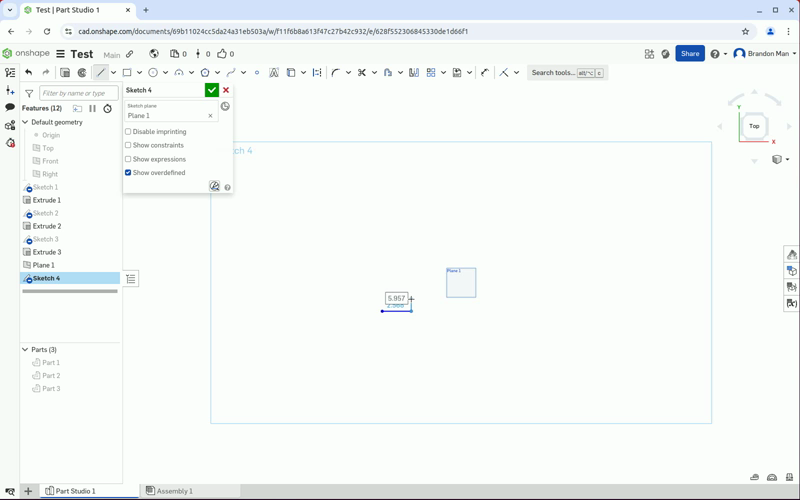
key_down(shift)
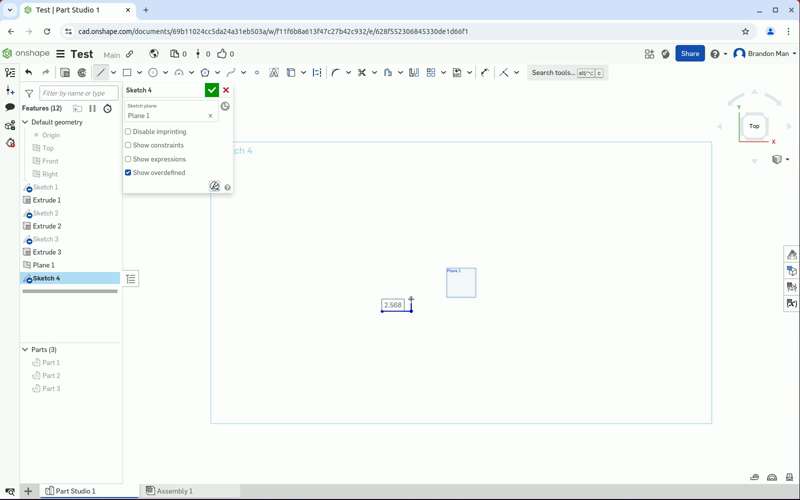
mouse_move(441, 298)
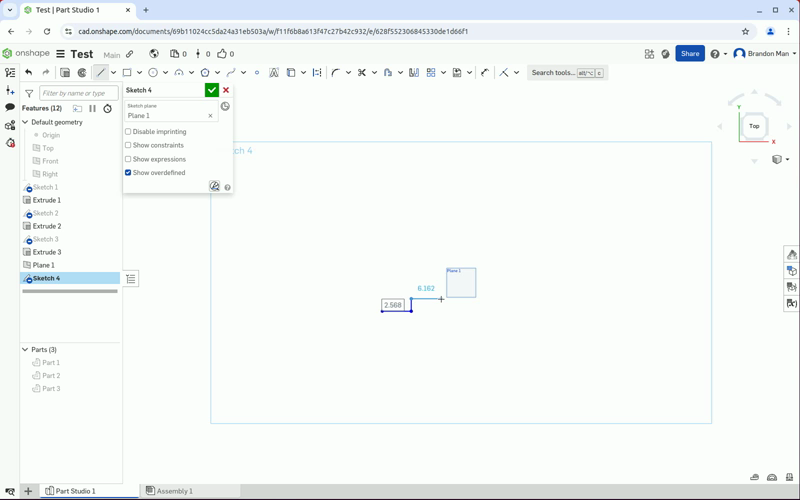
mouse_move(382, 298)
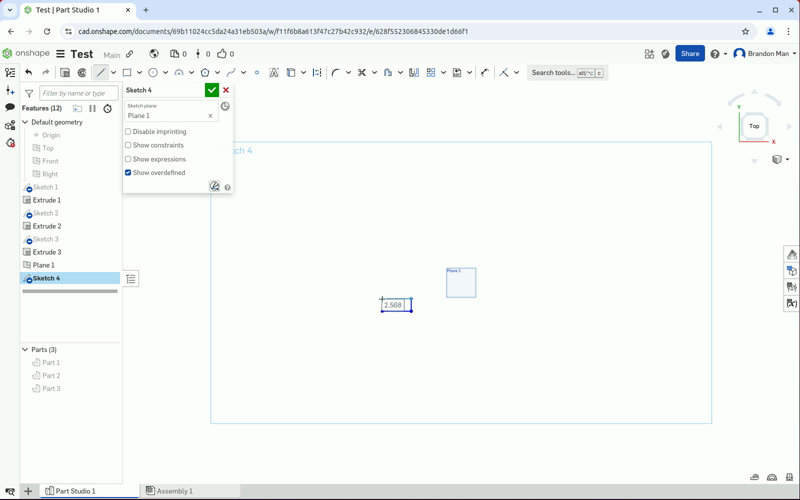
click(382, 298)
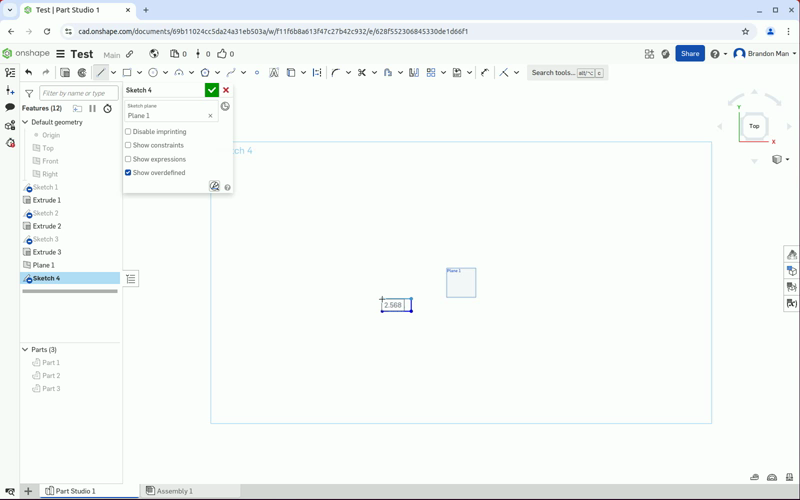
key_up(shift)
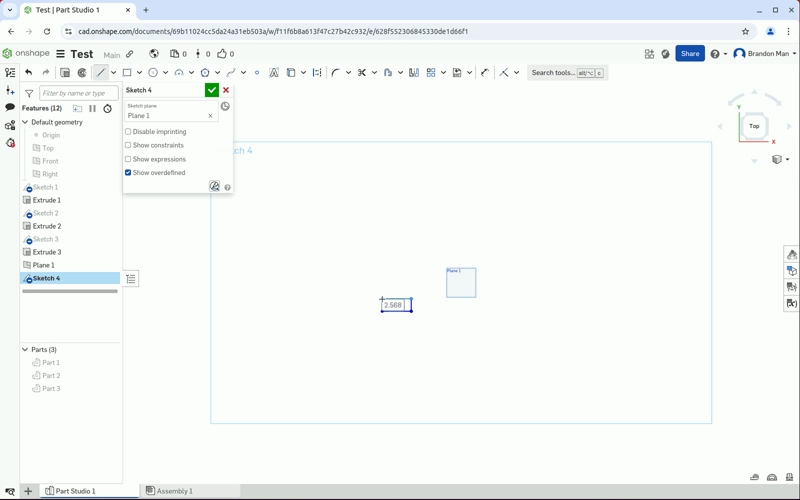
mouse_move(412, 298)
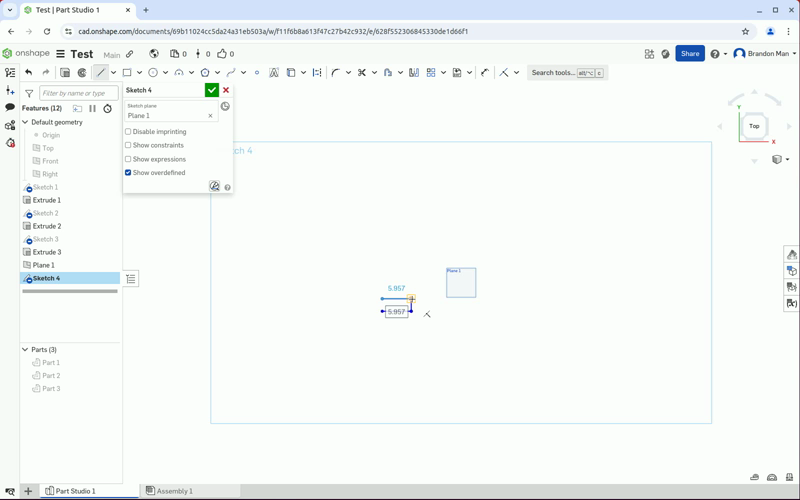
key_down(shift)
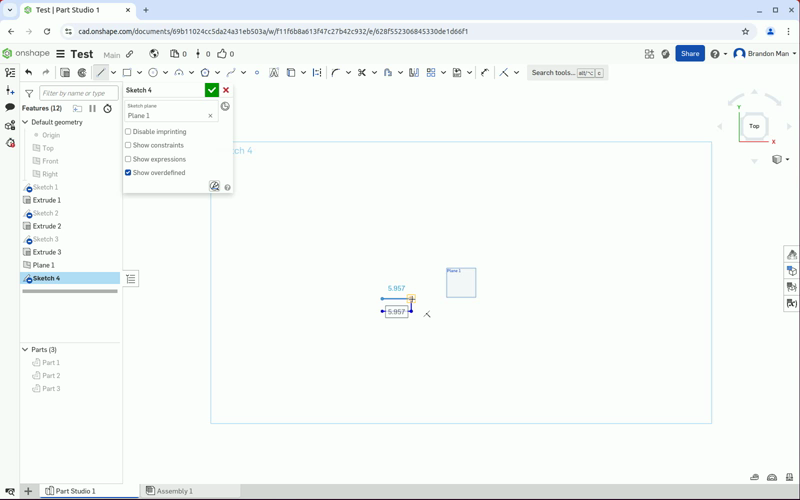
mouse_move(382, 311)
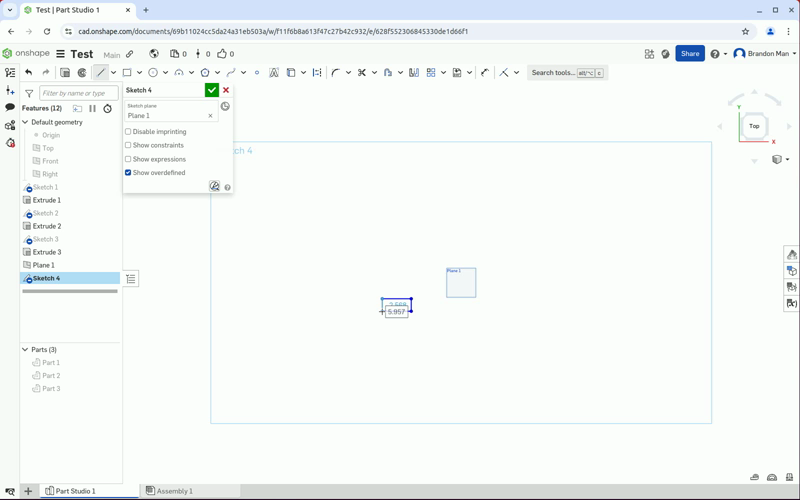
key_up(shift)
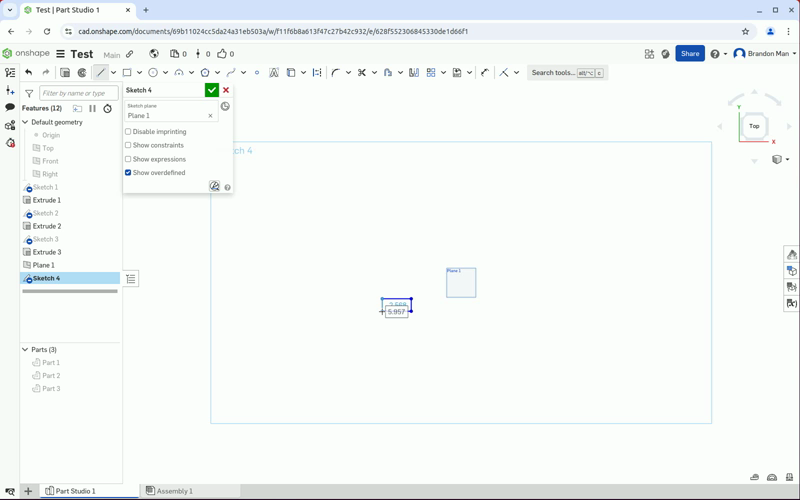
click(382, 311)
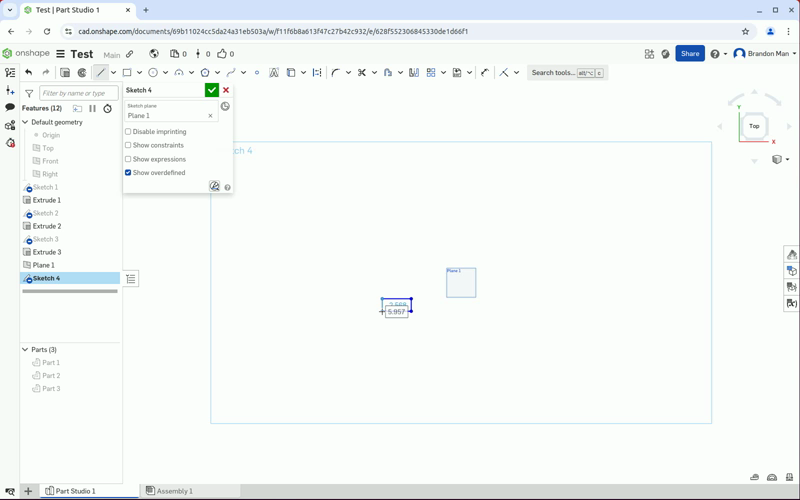
key(esc)
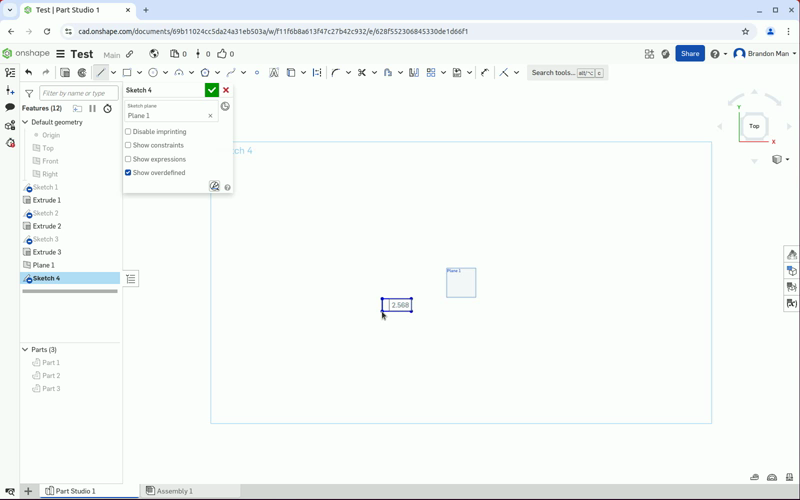
mouse_move(382, 300)
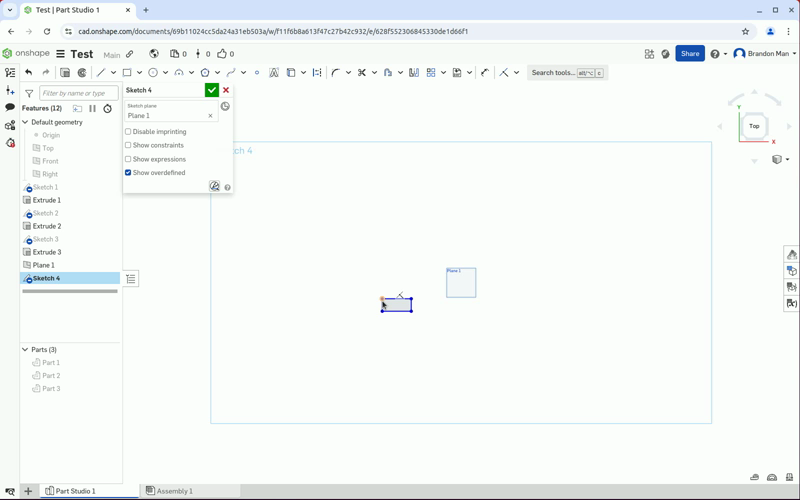
scroll(6)
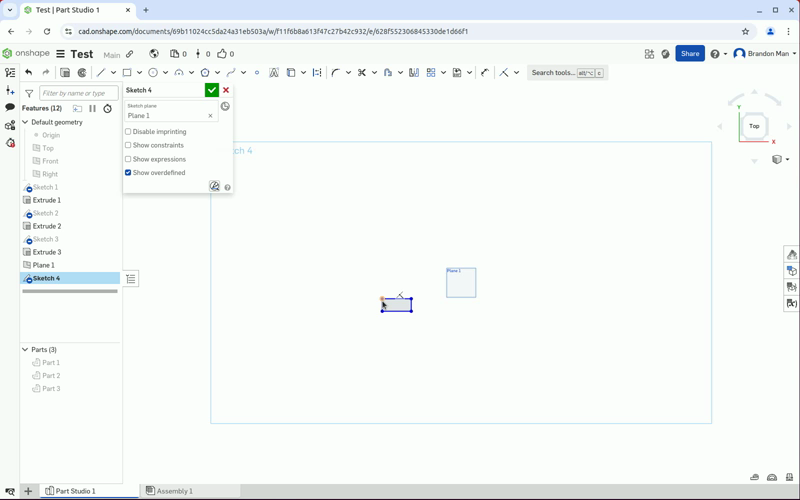
scroll(6)
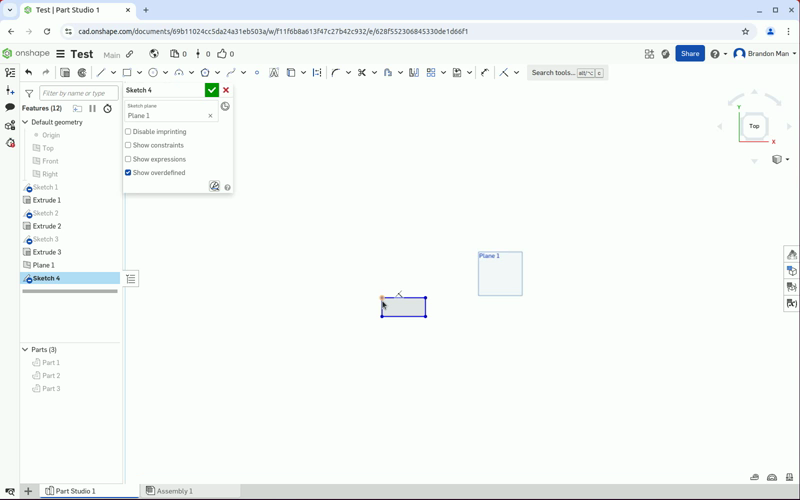
scroll(6)
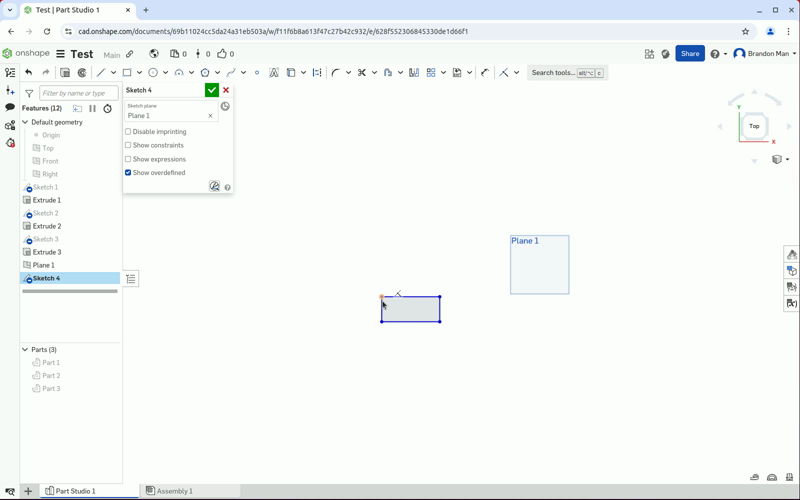
scroll(6)
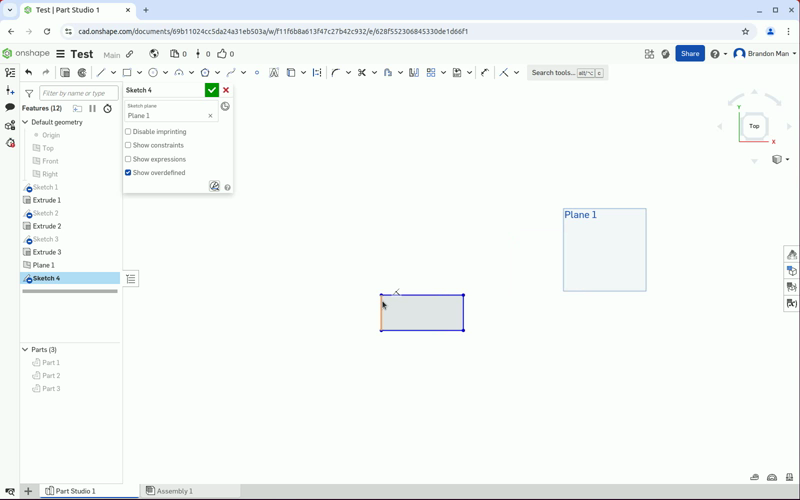
scroll(6)
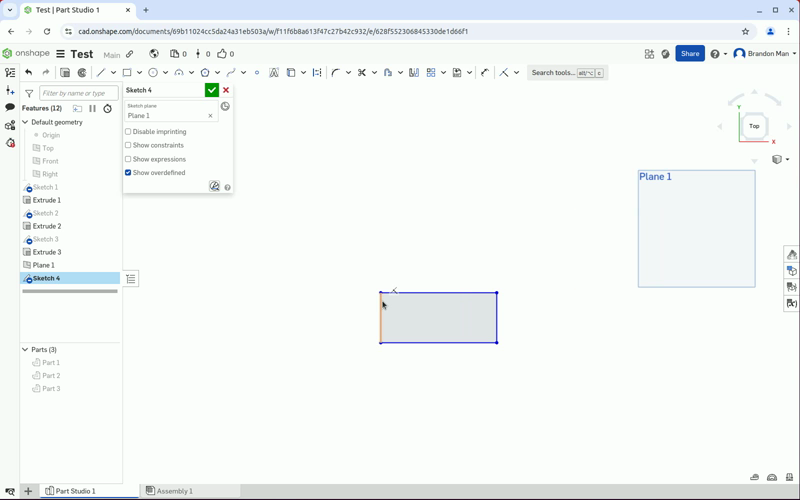
scroll(6)
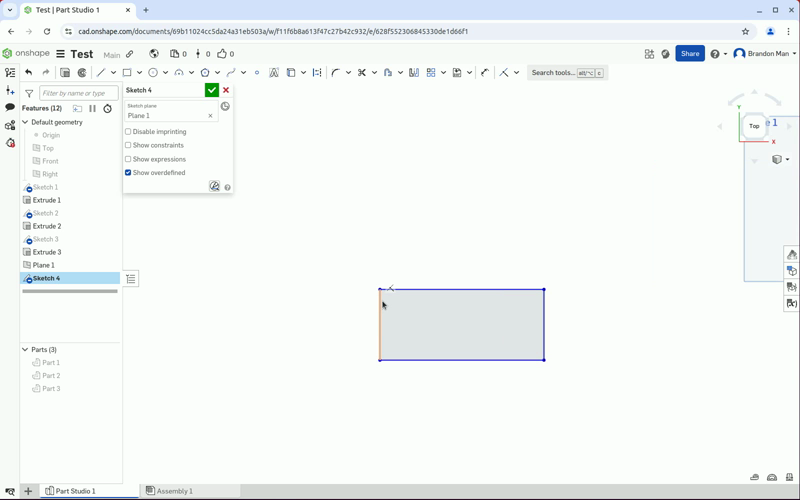
scroll(6)
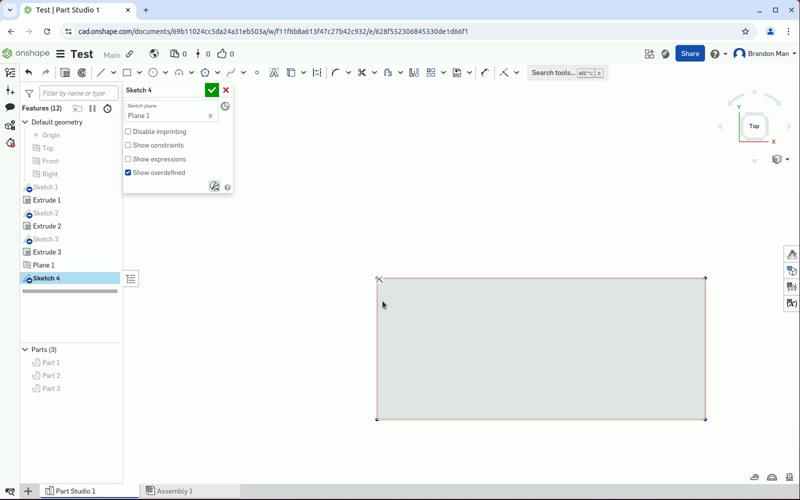
click(382, 300)
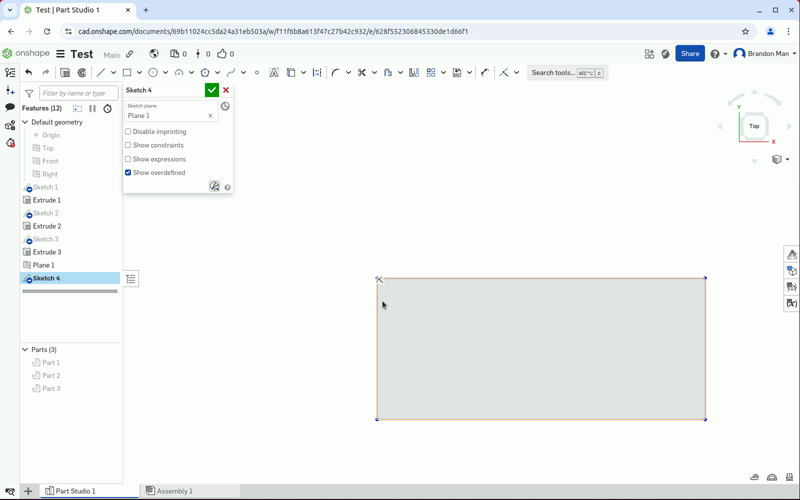
scroll(-6)
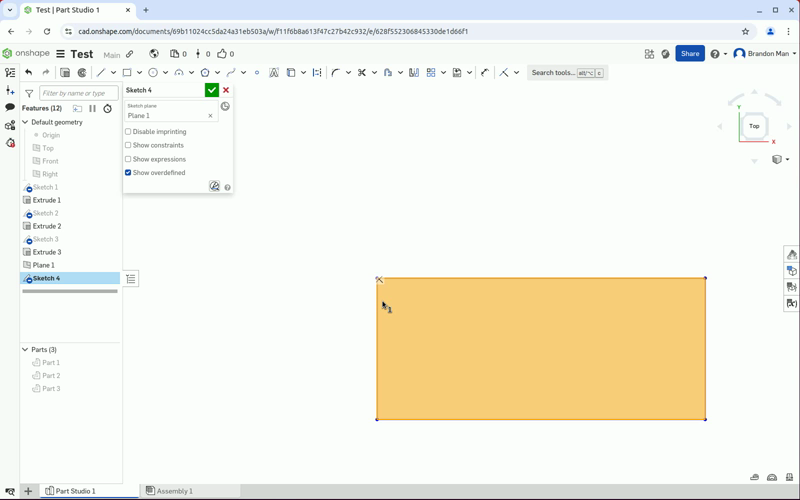
scroll(-6)
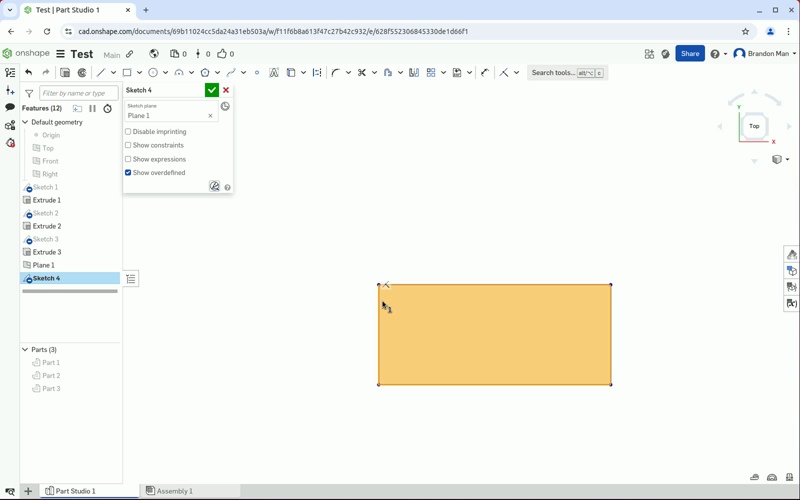
scroll(-6)
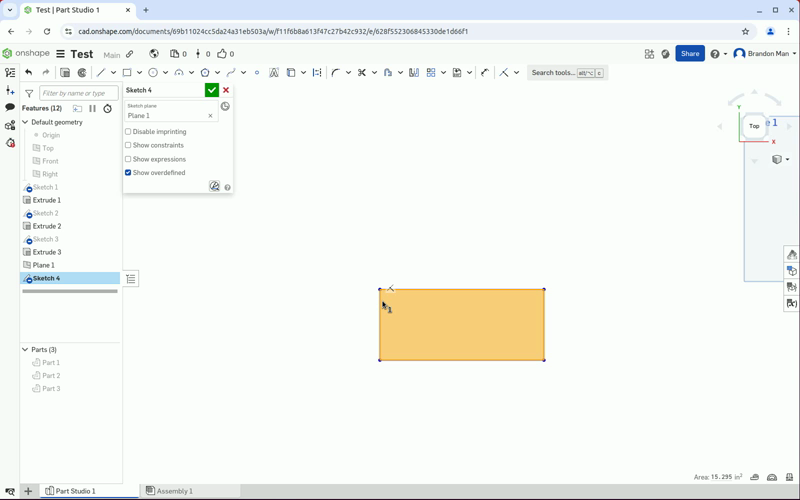
scroll(-6)
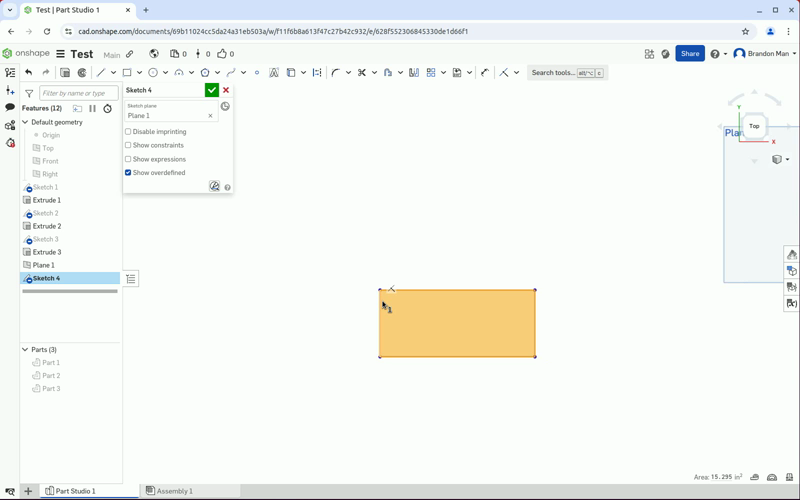
scroll(-6)
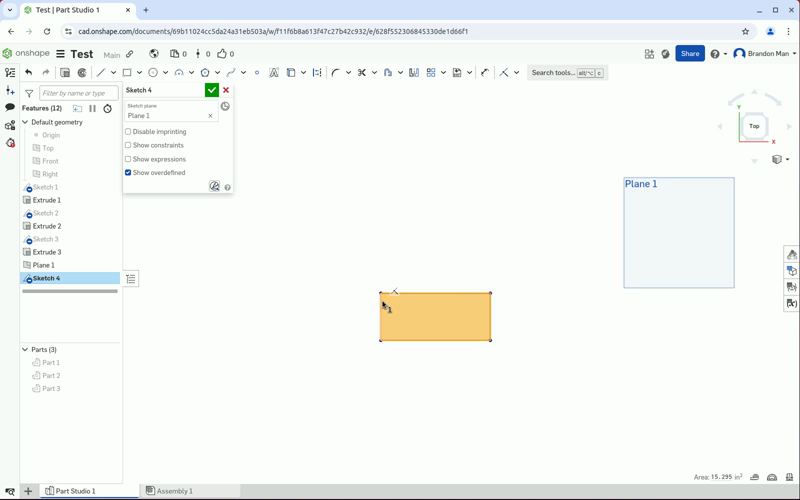
scroll(-6)
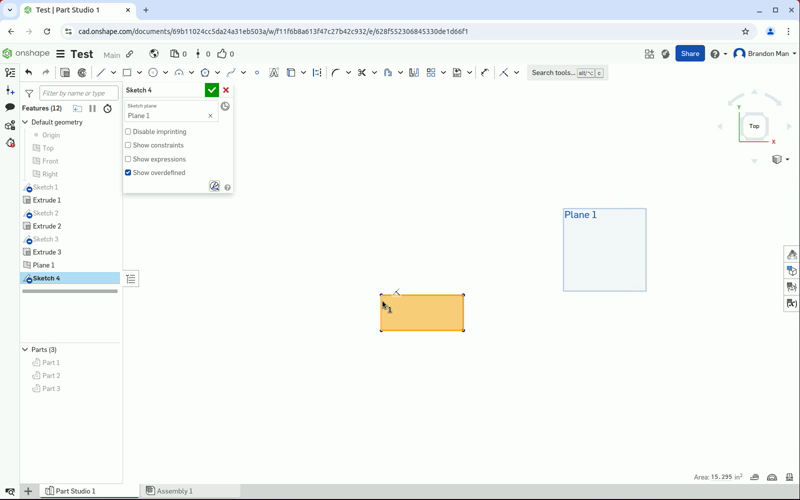
scroll(-6)
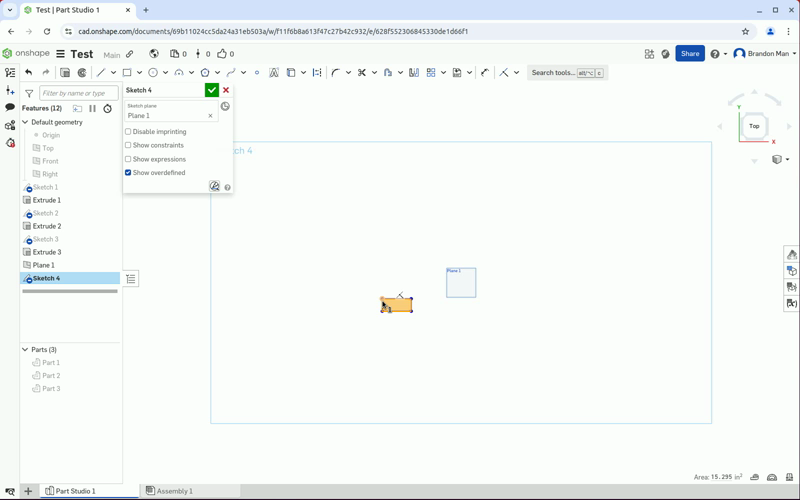
mouse_move(73, 352)
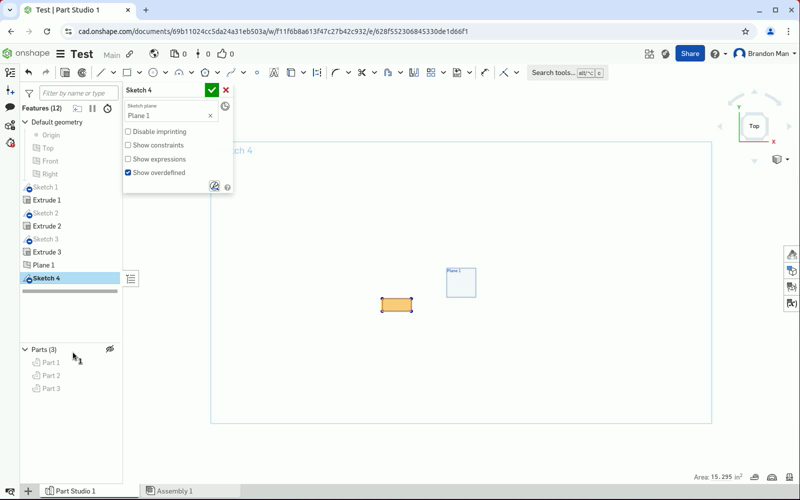
key(shift+y)
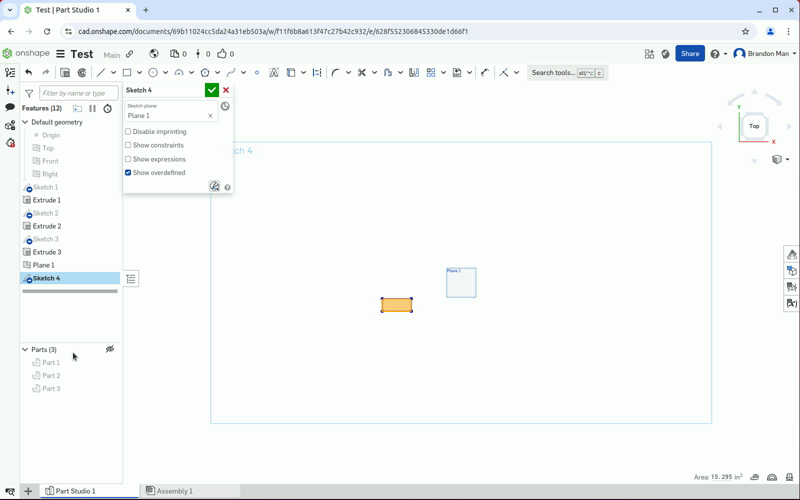
key(shift+e)
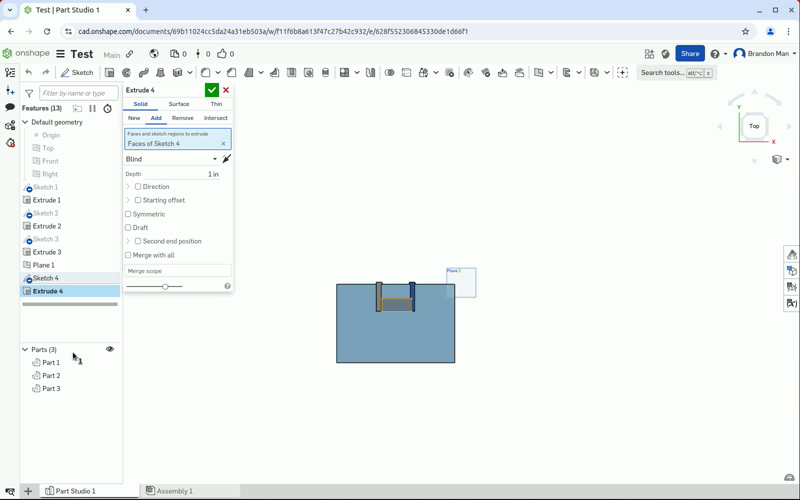
mouse_move(143, 106)
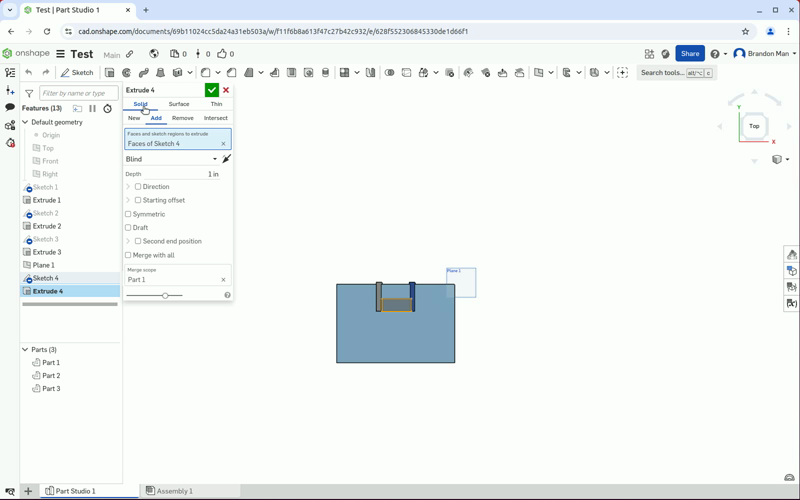
click(143, 106)
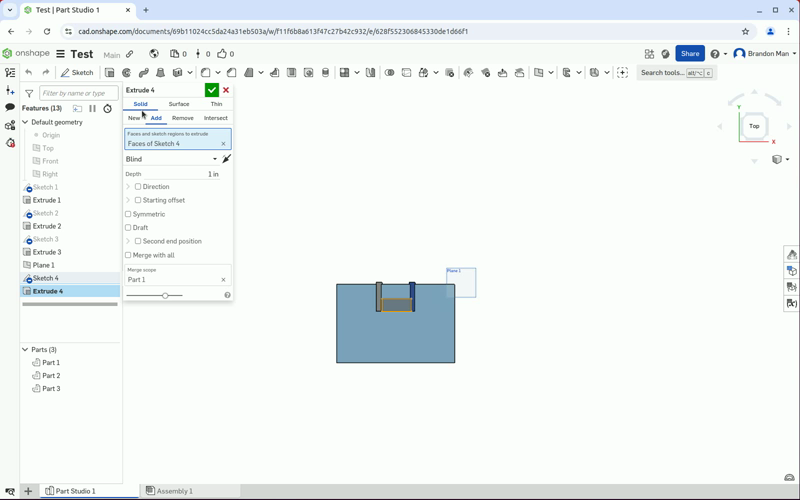
mouse_move(137, 120)
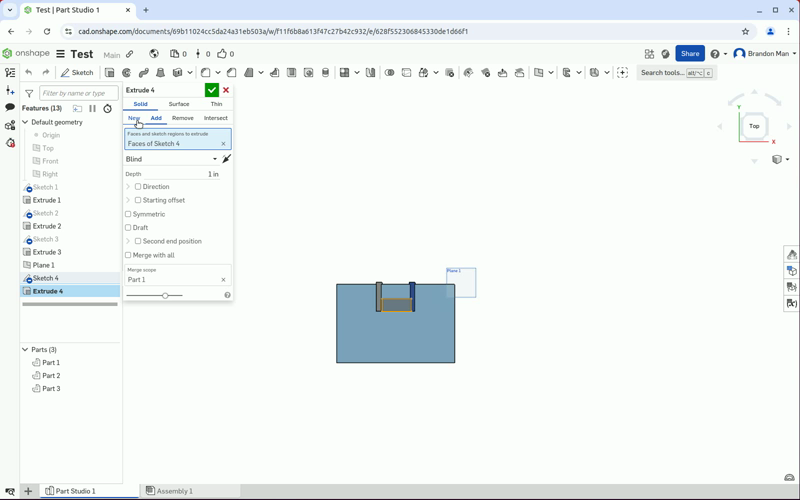
click(137, 120)
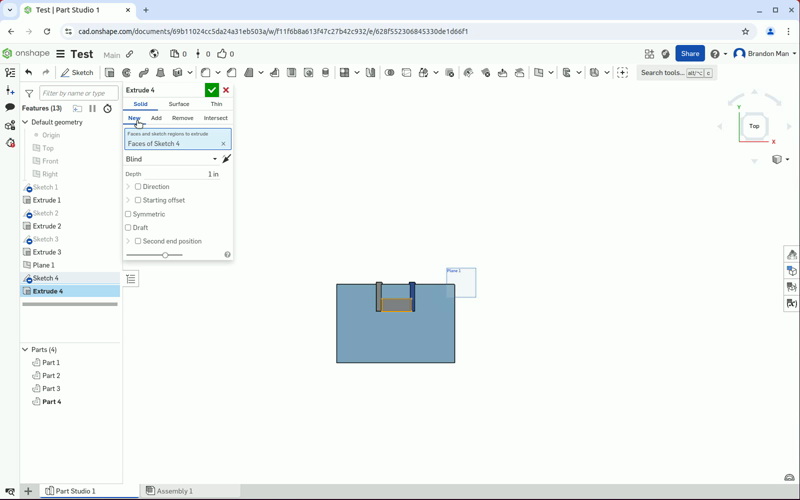
key(tab, 4)
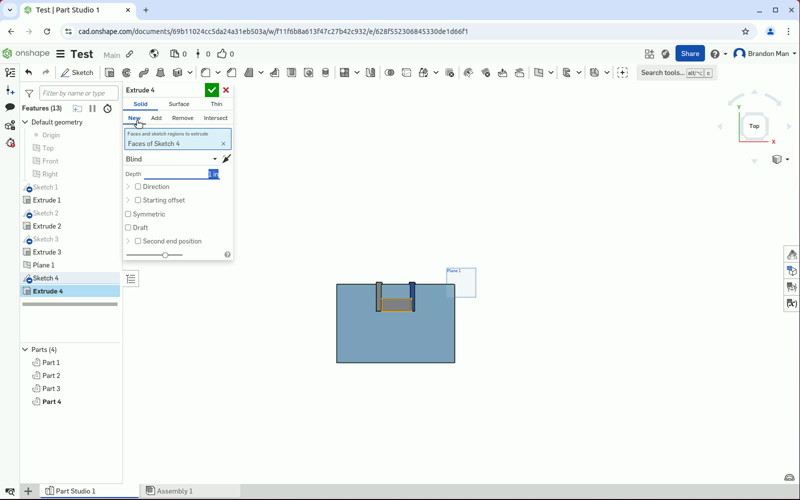
text(2.407)
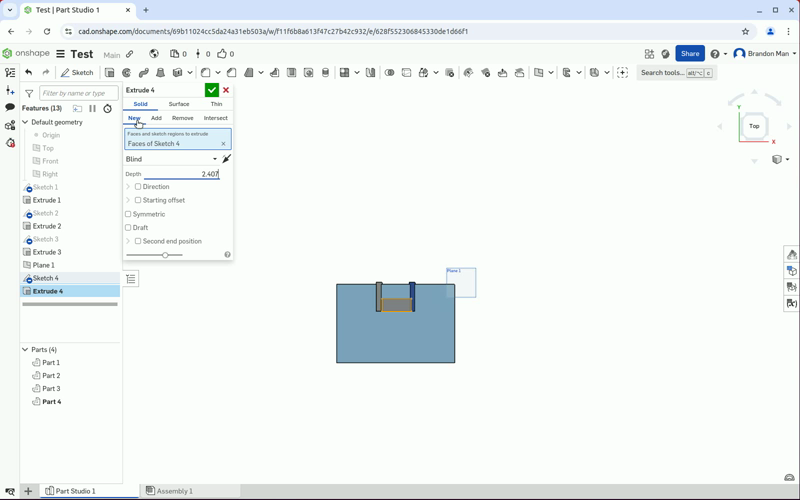
key(enter)
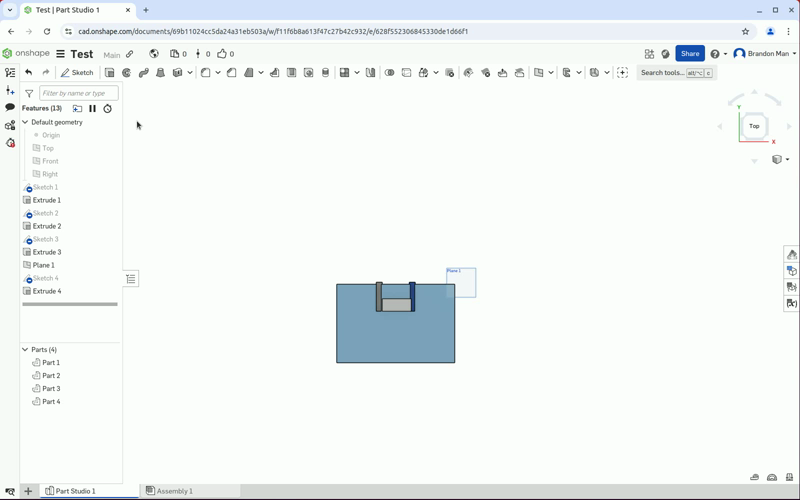
key(shift+h)
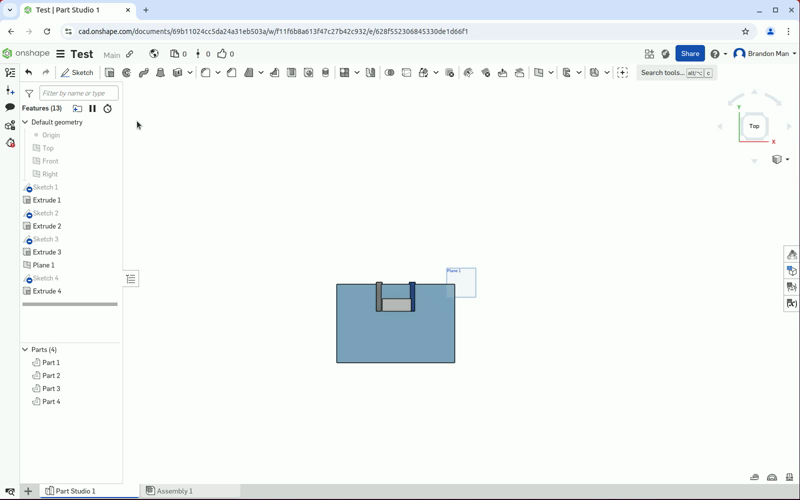
key(shift+h)
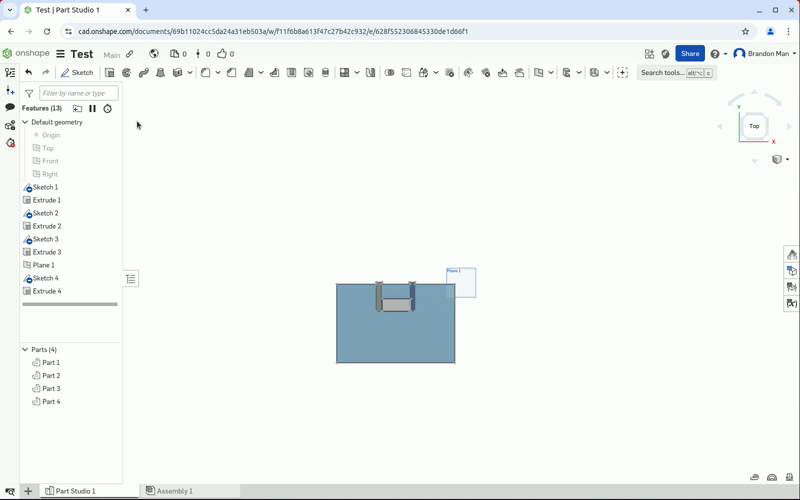
key(shift+7)
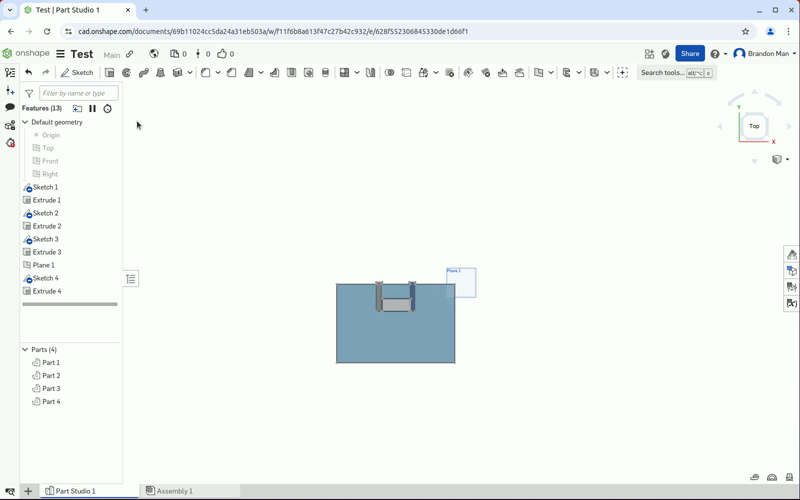
key(up, 3)
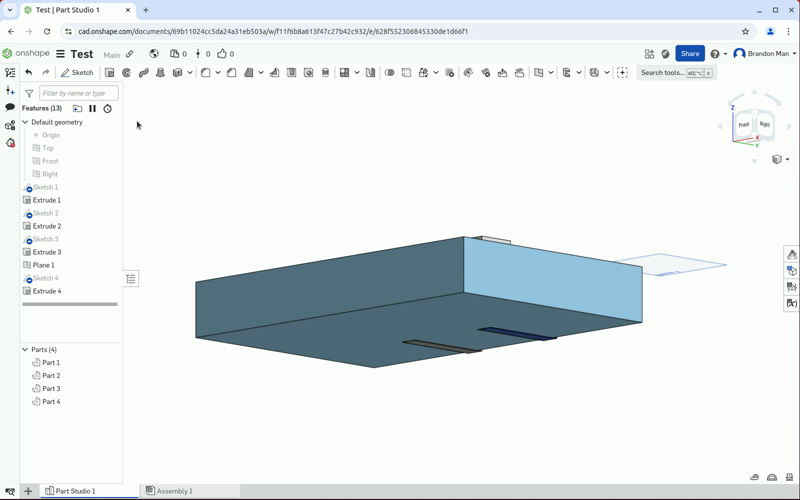
key(left, 3)
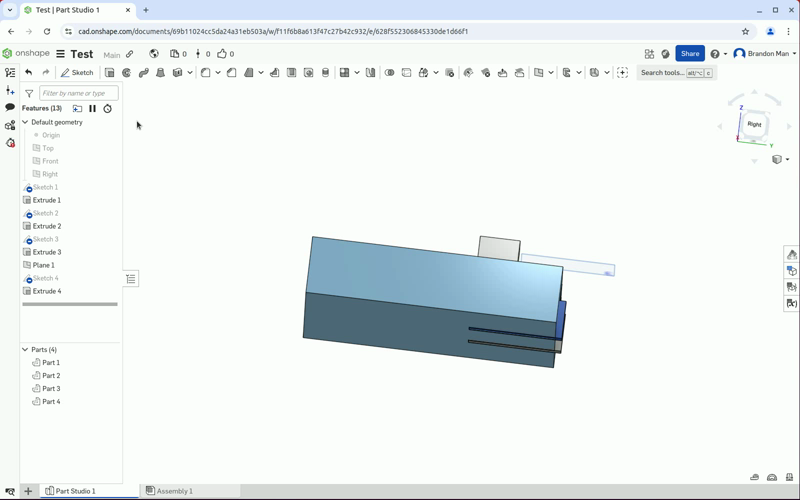
key(right, 3)
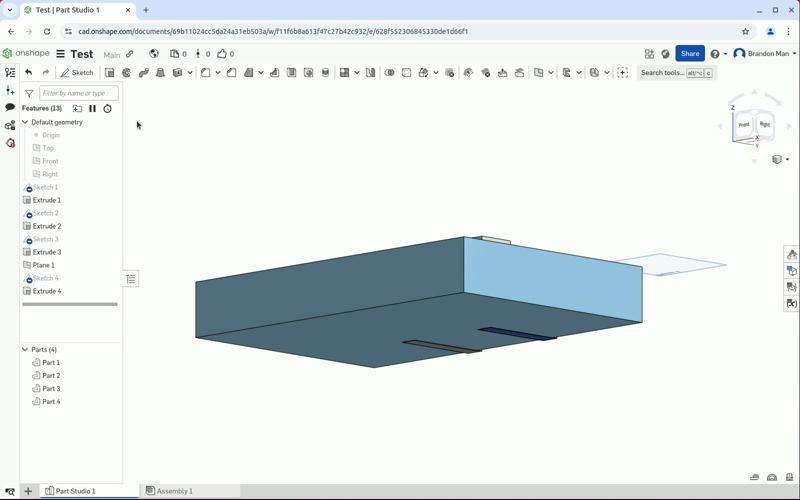
key(down, 3)
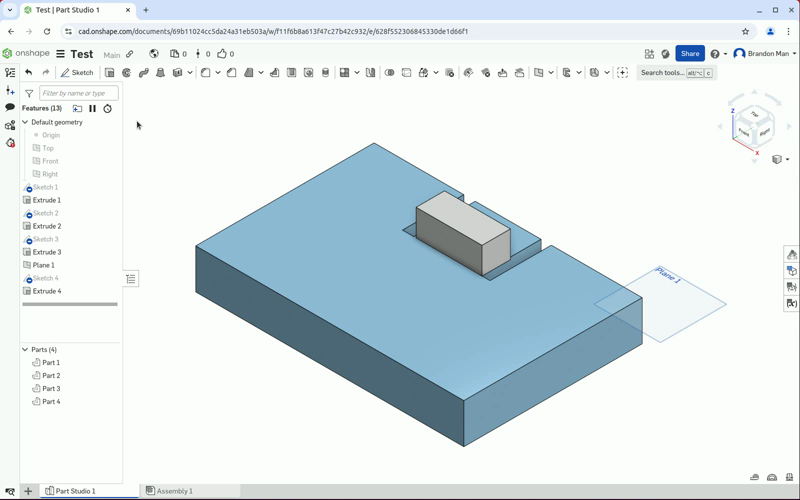
mouse_move(73, 189)
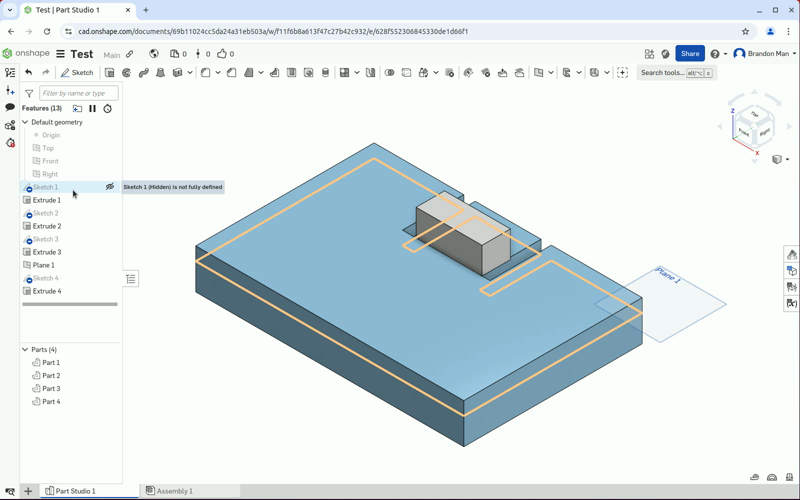
click(73, 189)